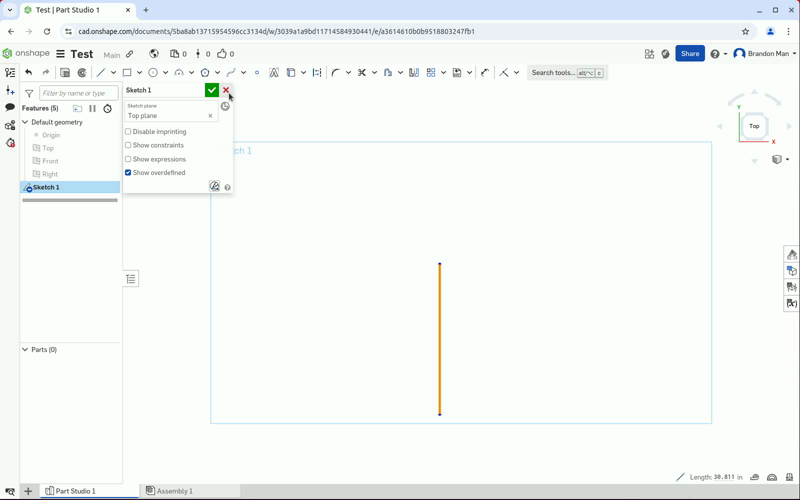
key(shift+h)
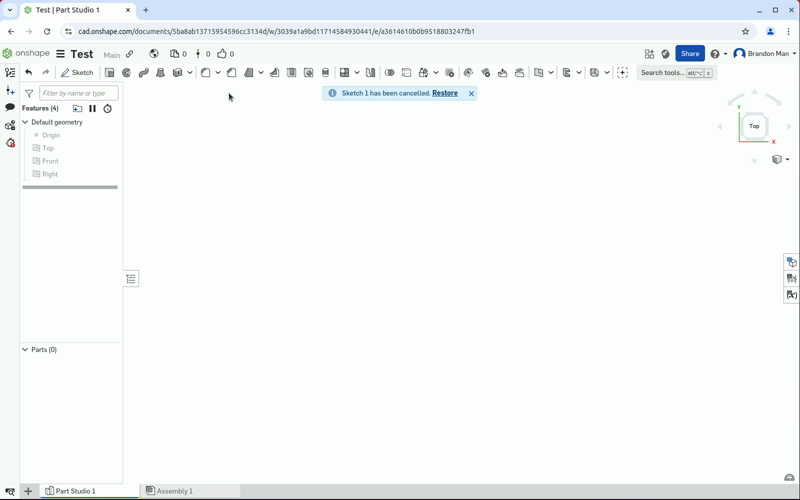
mouse_move(73, 352)
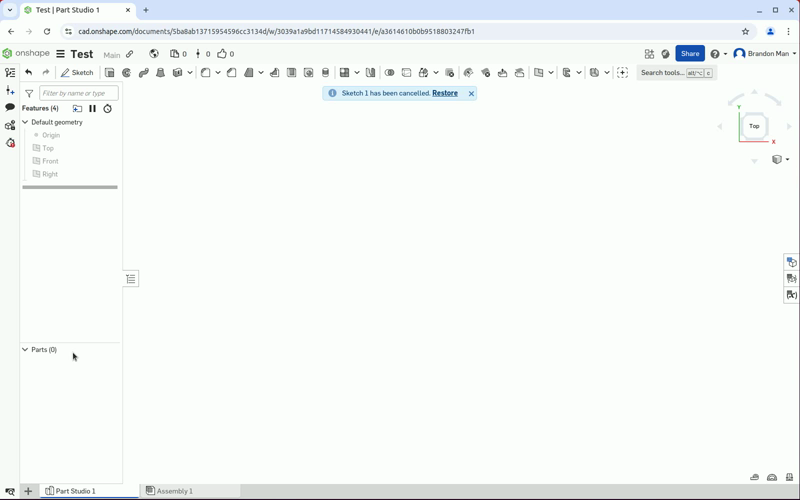
key(y)
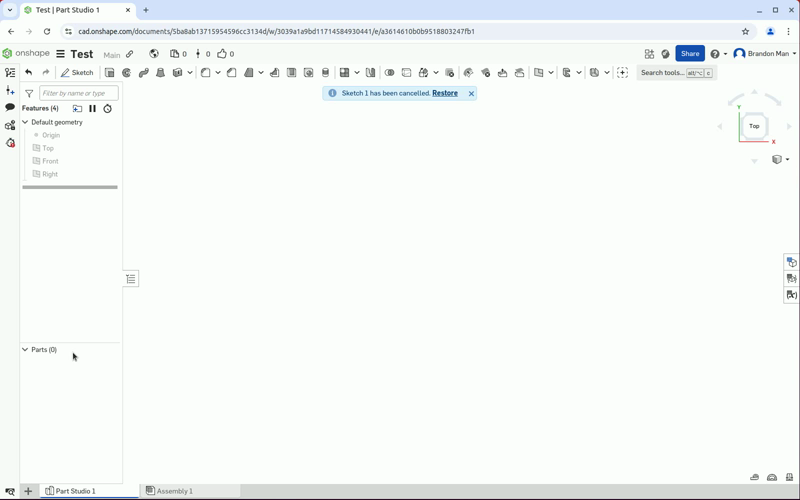
key(shift+p)
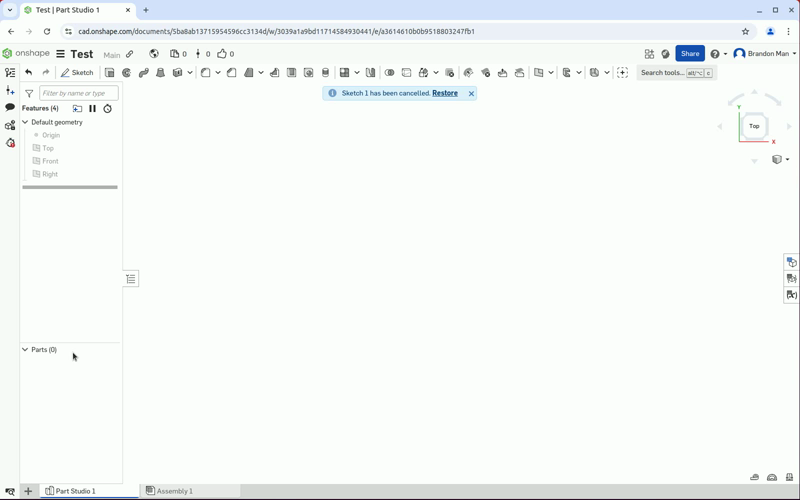
key(space)
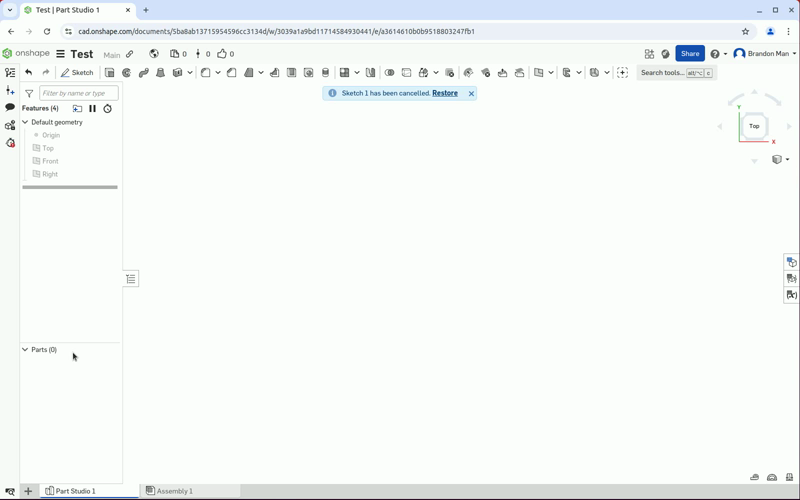
key_down(shift)
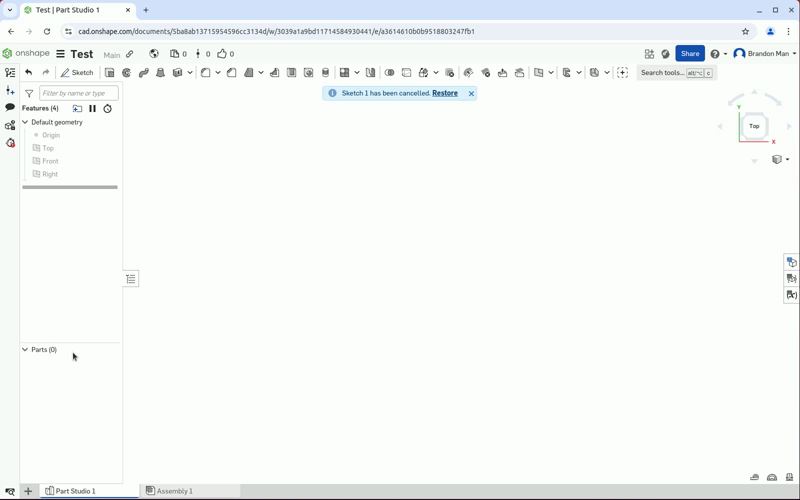
key(up)
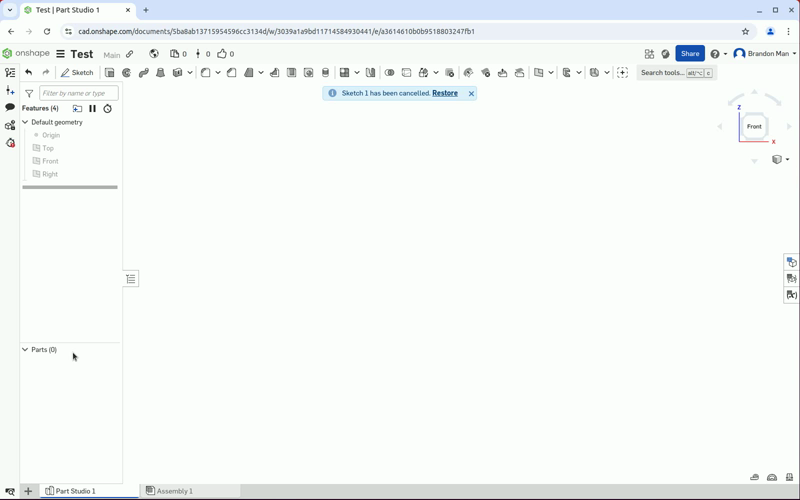
key_up(shift)
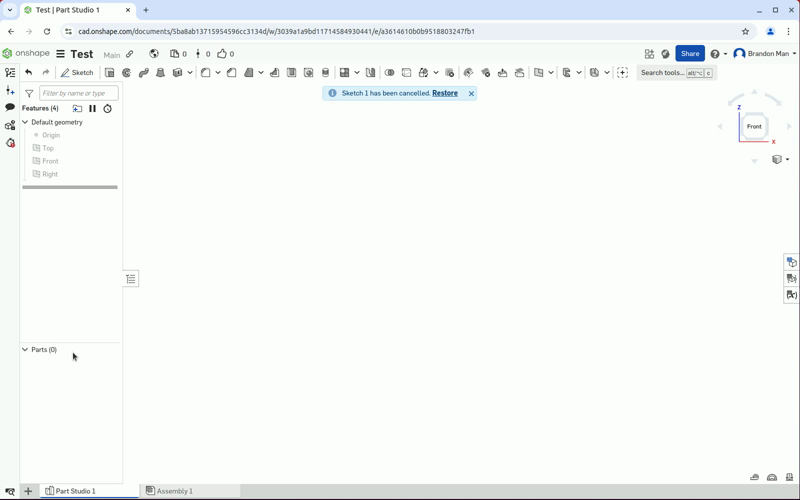
mouse_move(73, 352)
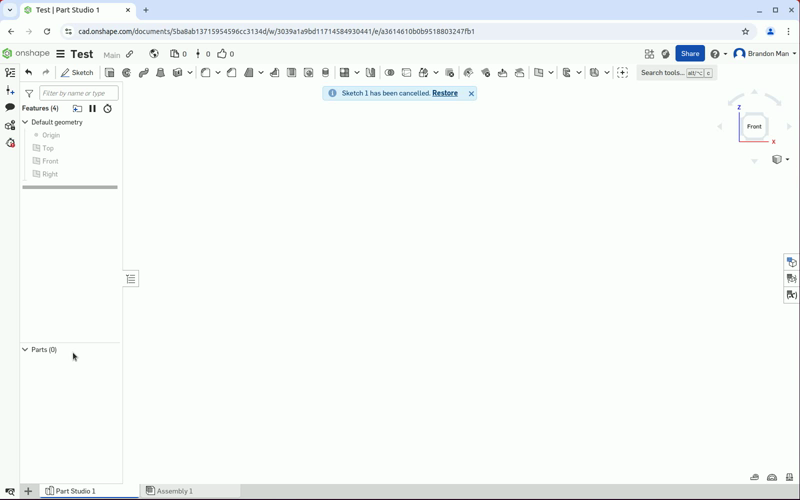
key(shift+y)
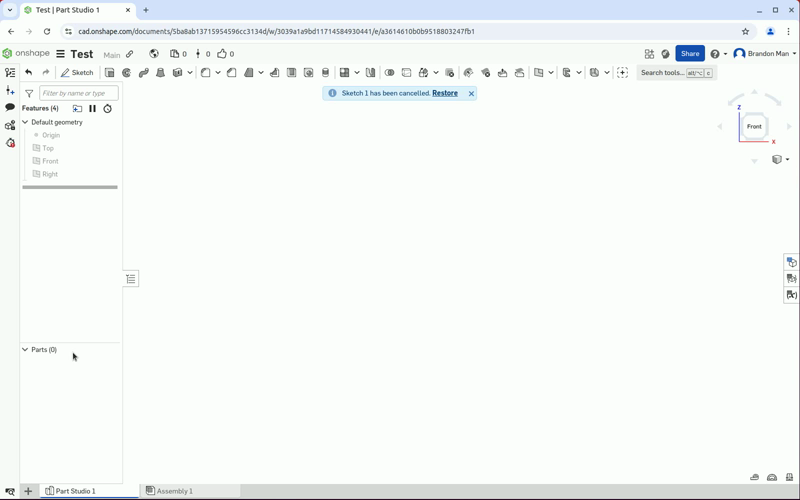
key(shift+s)
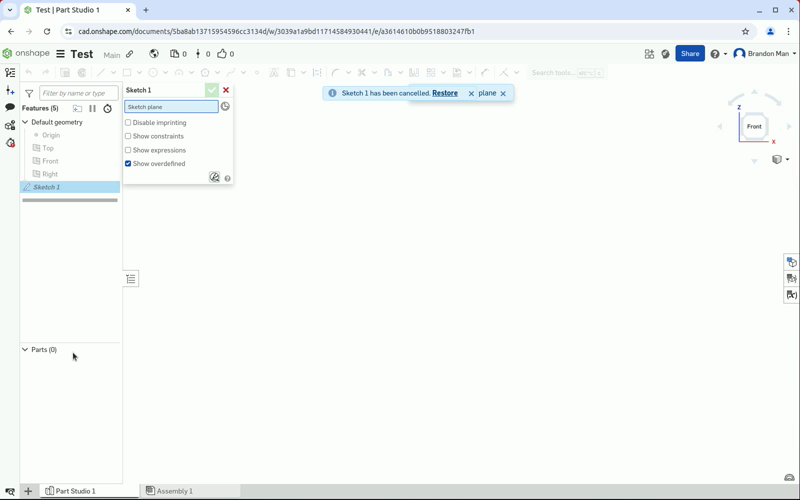
mouse_move(73, 163)
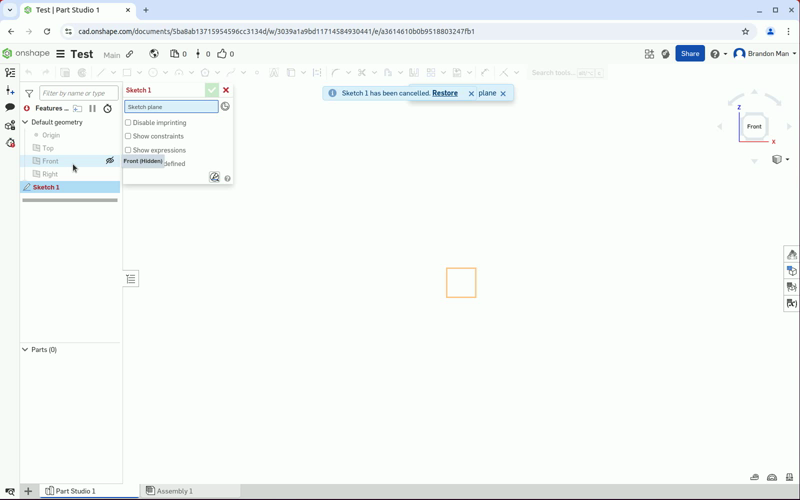
click(73, 163)
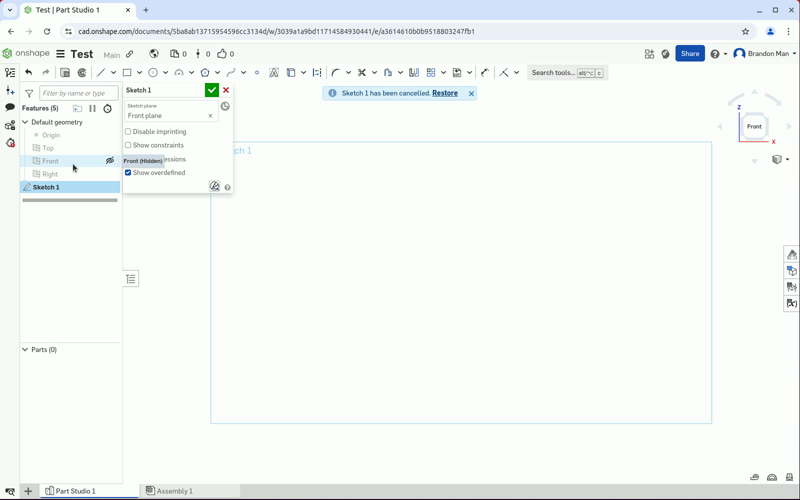
mouse_move(73, 352)
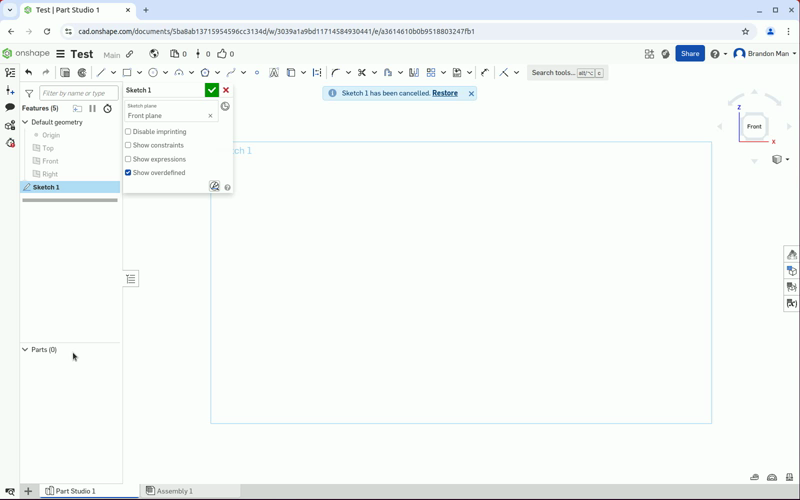
key(y)
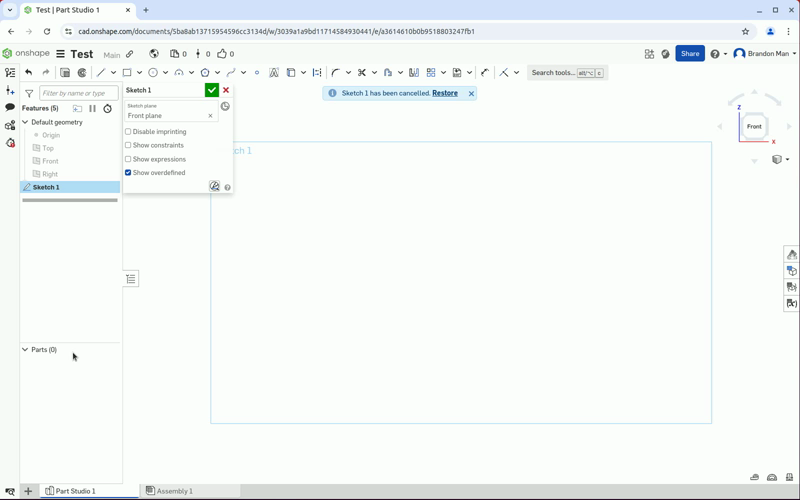
key(l)
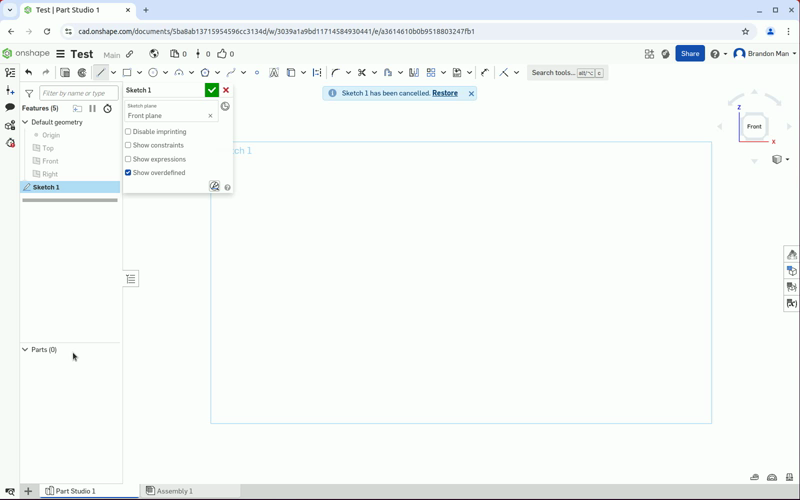
key_down(shift)
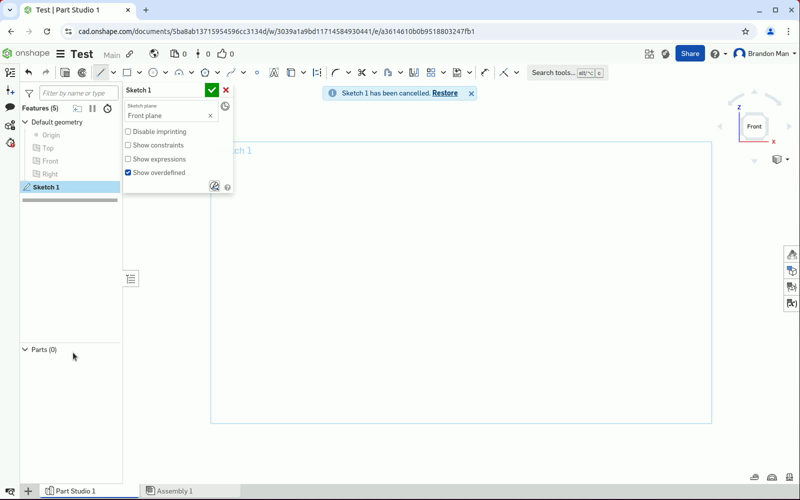
mouse_move(404, 339)
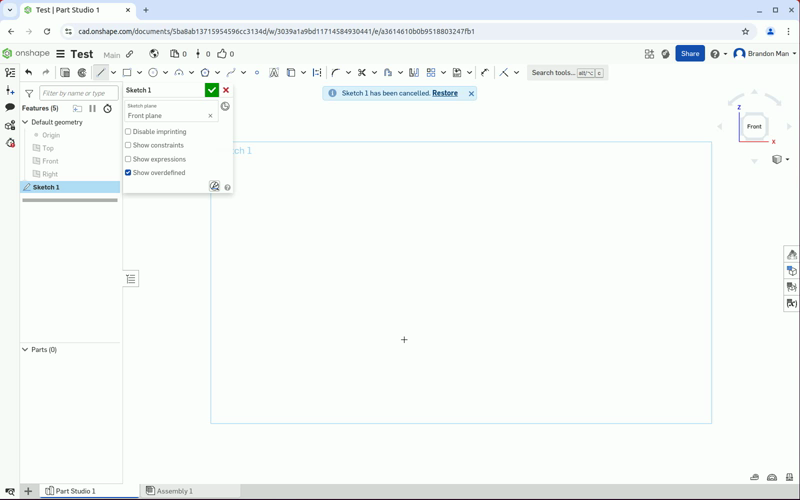
click(404, 339)
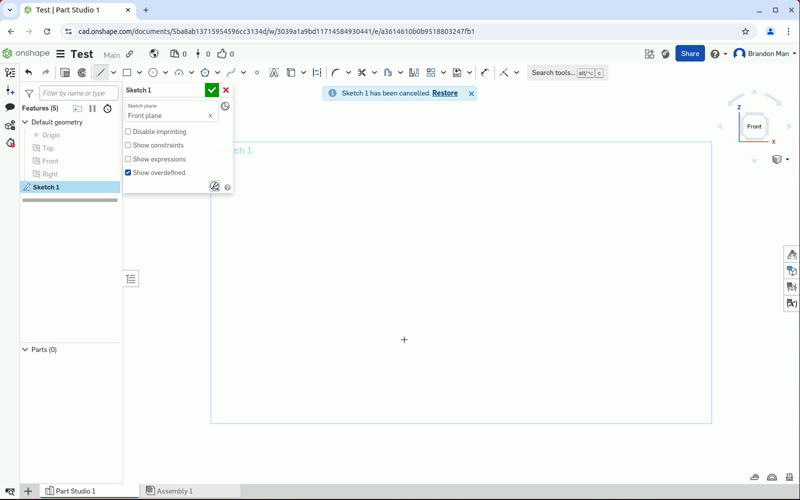
key_up(shift)
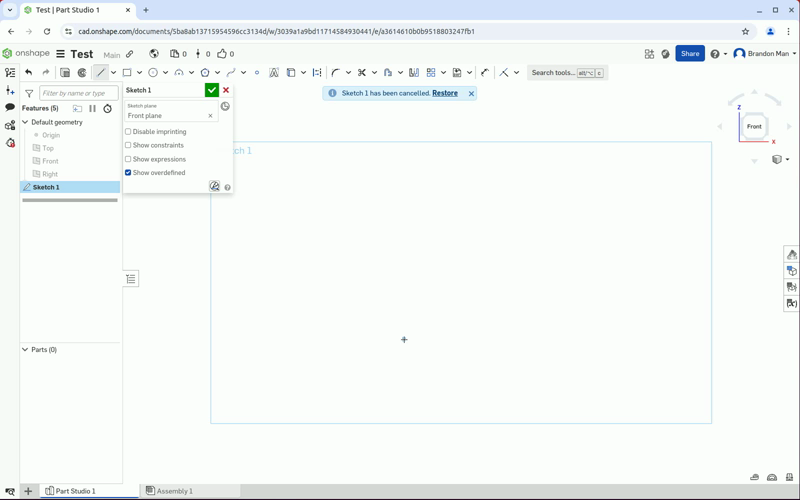
key_down(shift)
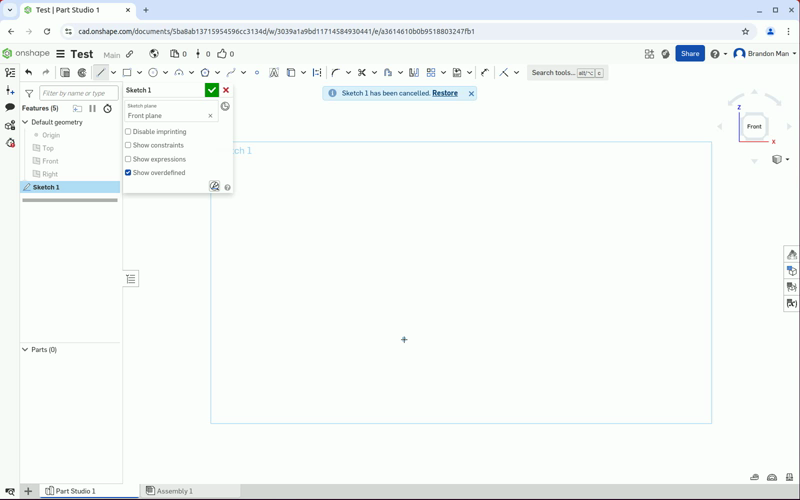
mouse_move(434, 339)
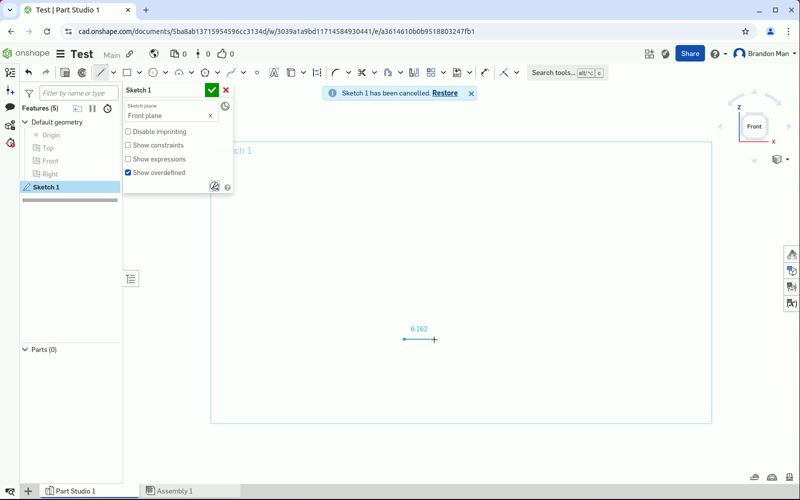
mouse_move(432, 339)
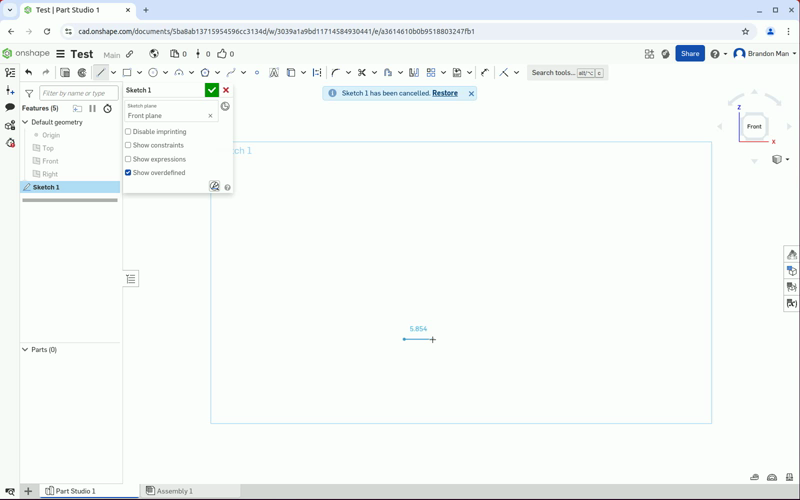
click(432, 339)
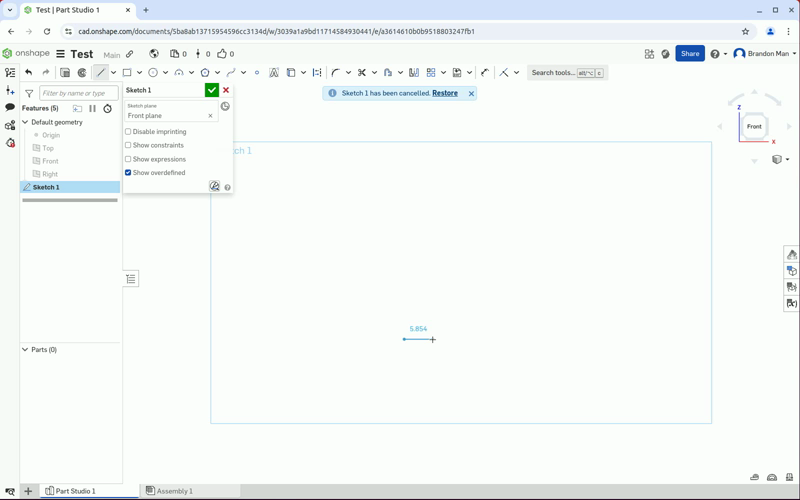
key_up(shift)
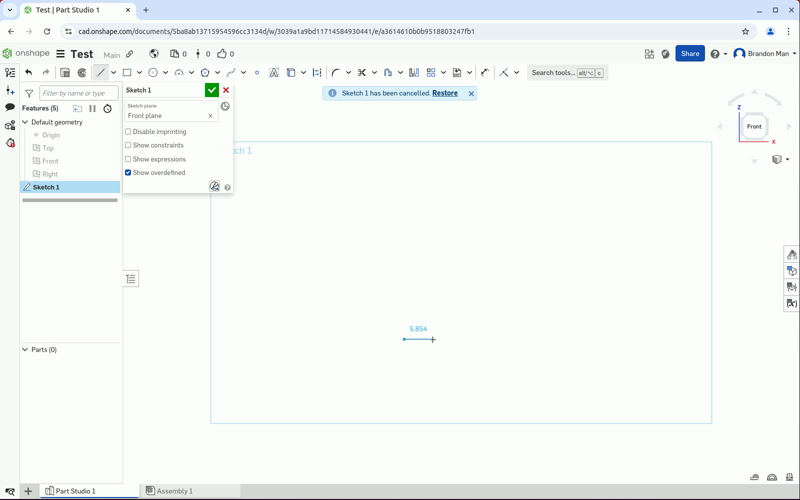
key_down(shift)
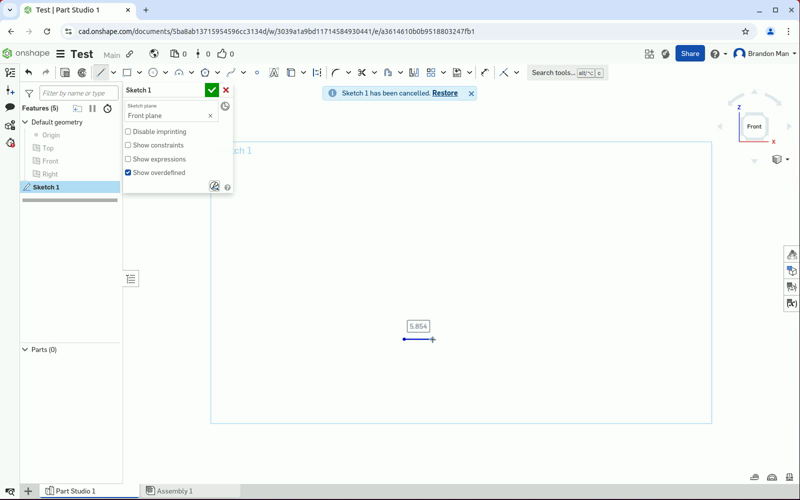
mouse_move(432, 226)
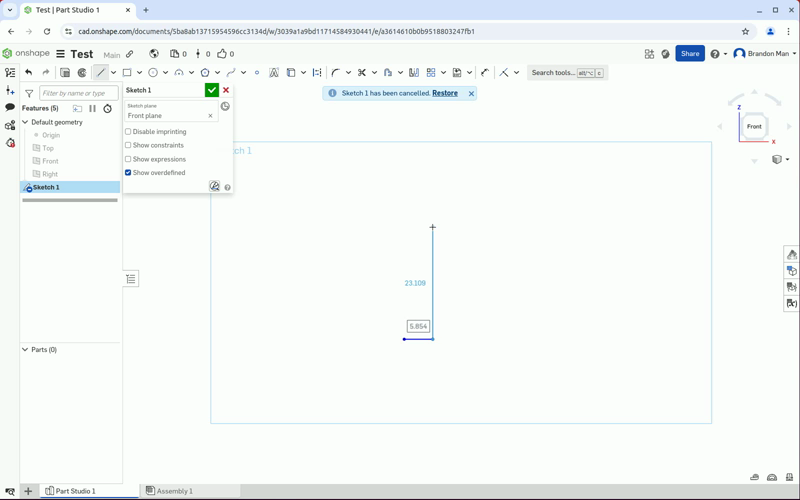
click(432, 226)
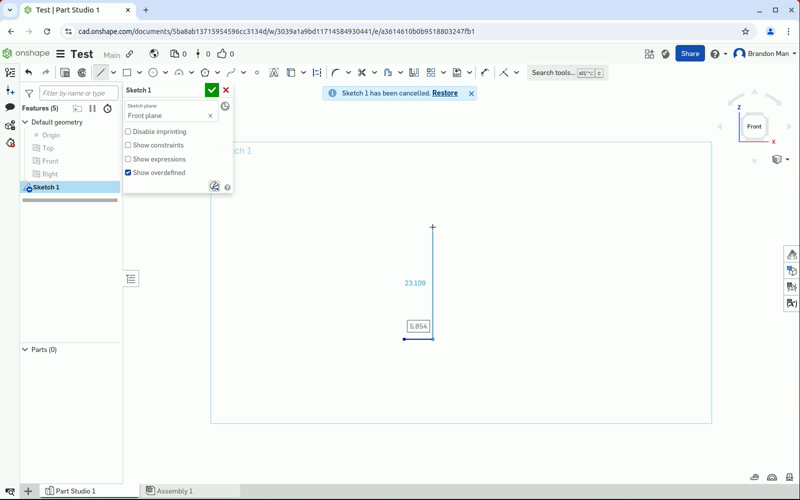
key_up(shift)
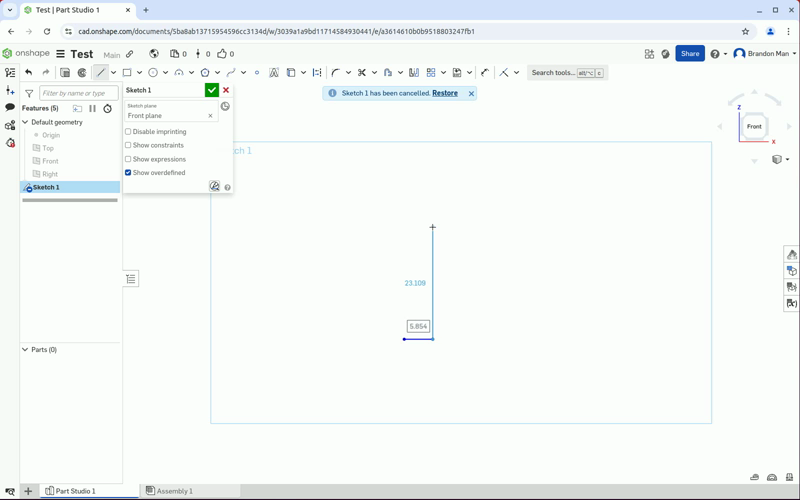
key_down(shift)
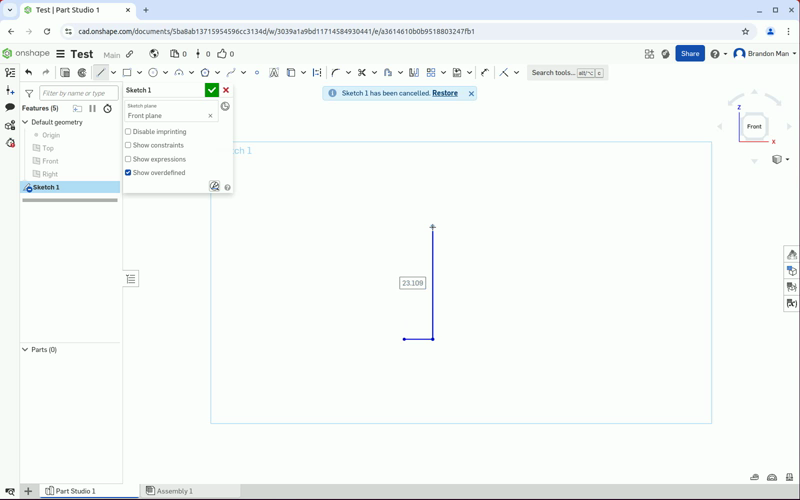
mouse_move(462, 226)
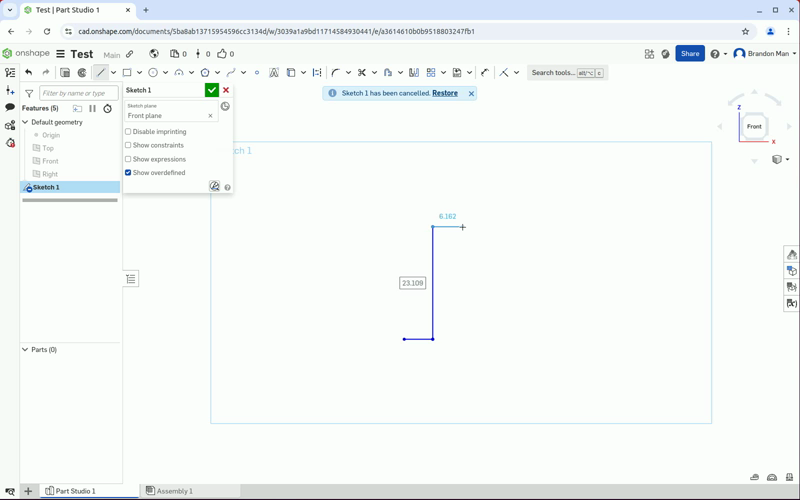
mouse_move(404, 226)
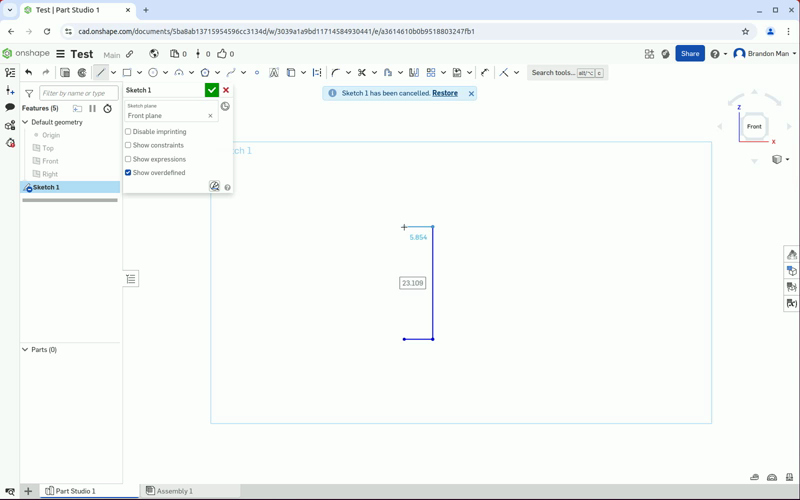
click(404, 226)
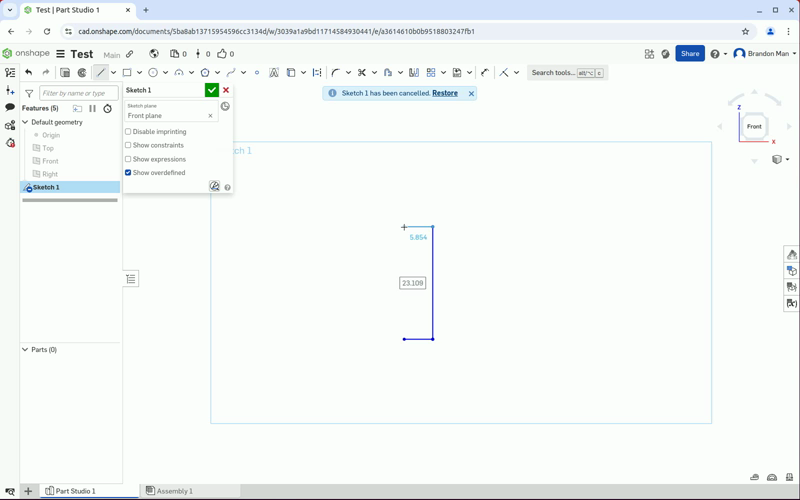
key_up(shift)
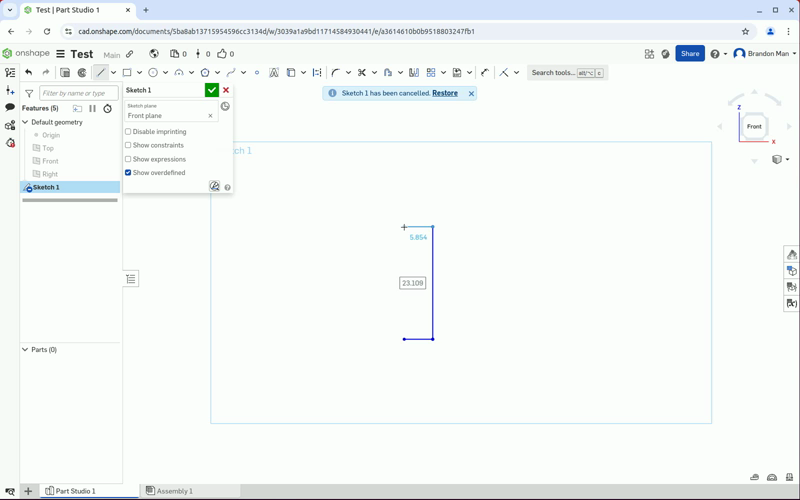
key_down(shift)
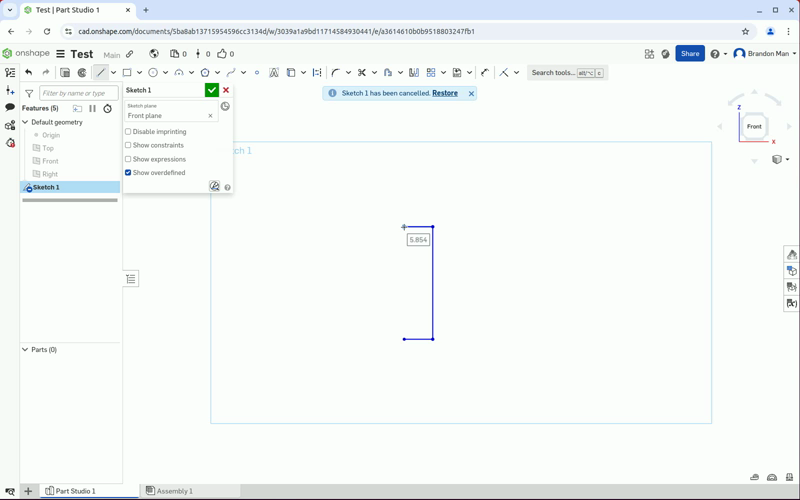
mouse_move(434, 226)
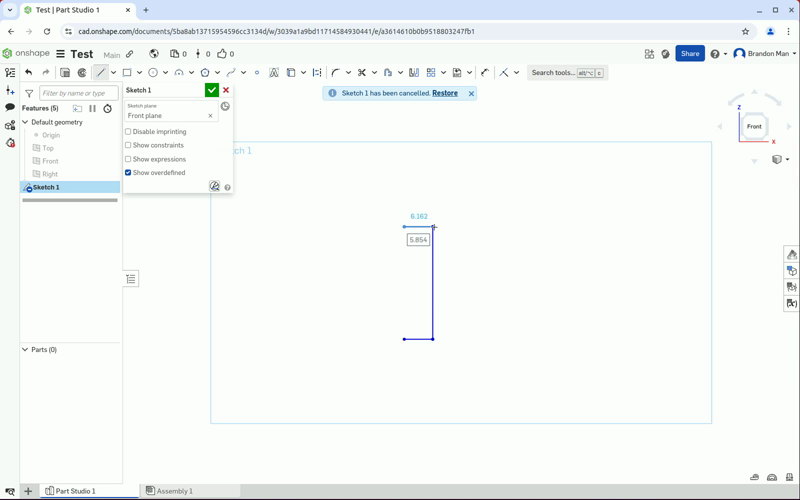
mouse_move(404, 282)
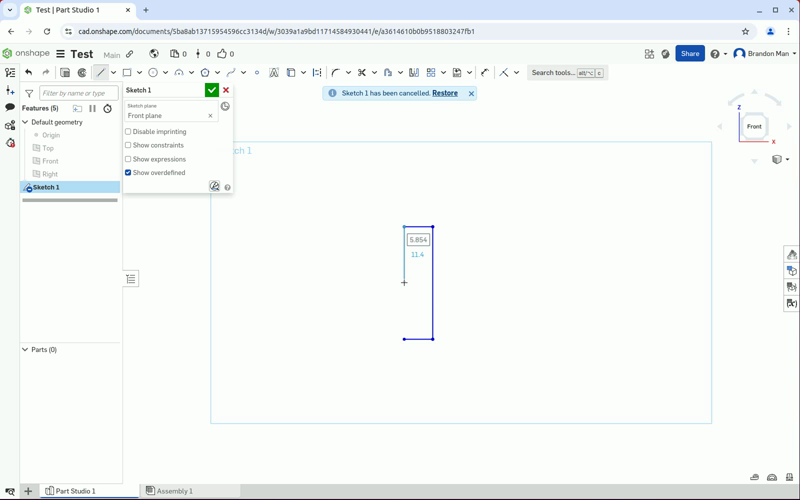
click(404, 282)
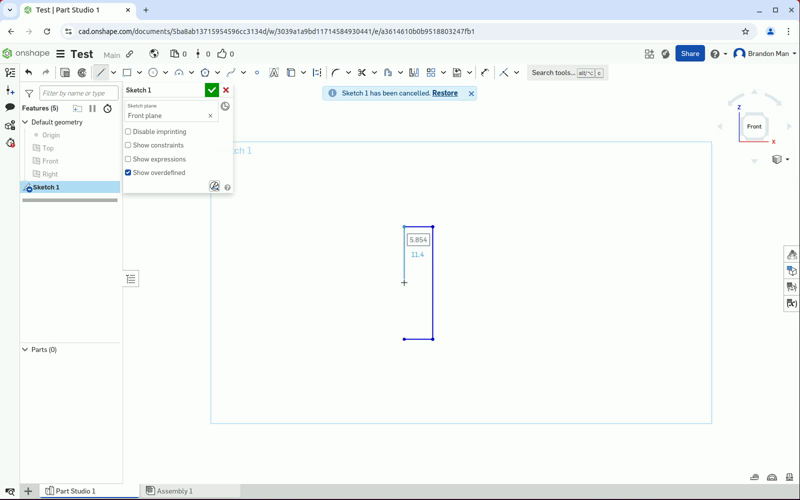
key_up(shift)
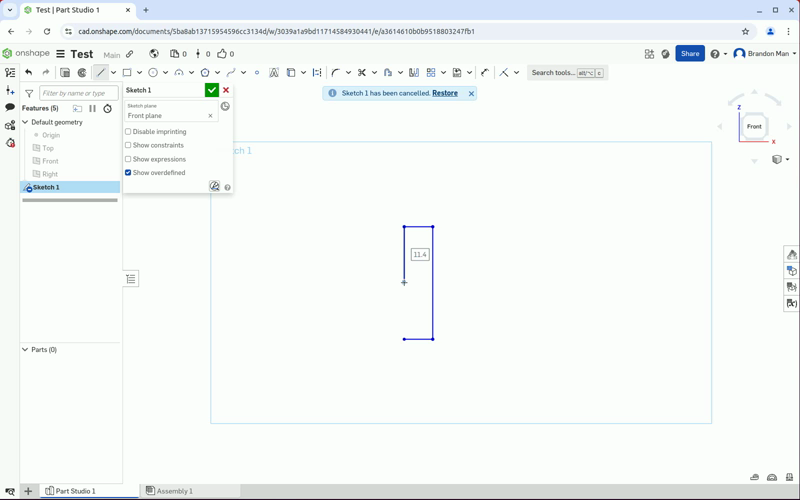
mouse_move(434, 282)
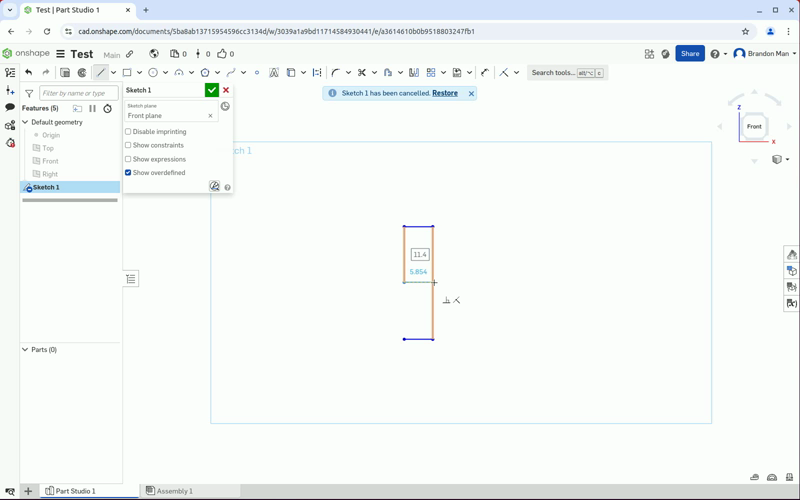
key_down(shift)
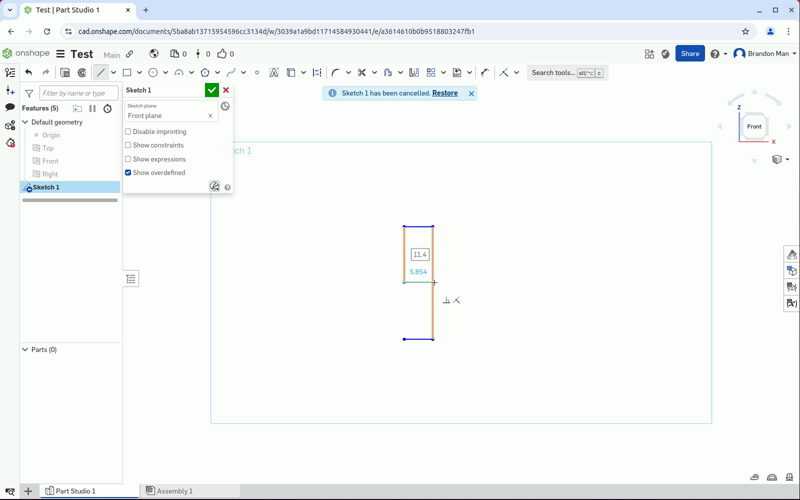
mouse_move(404, 339)
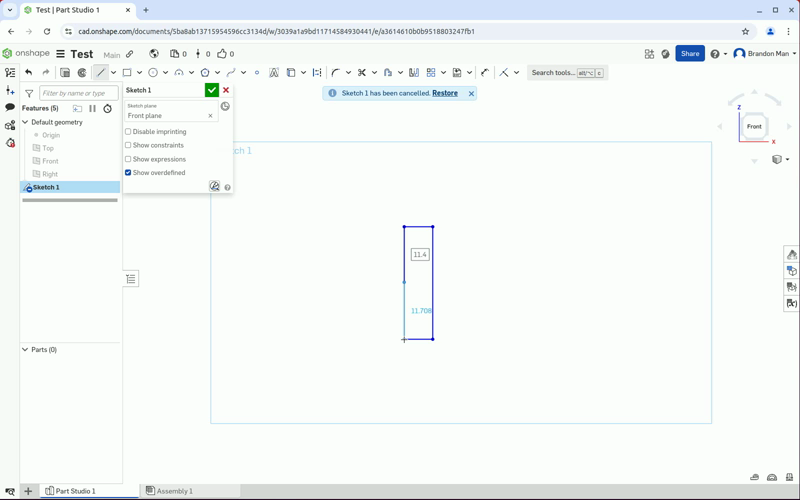
key_up(shift)
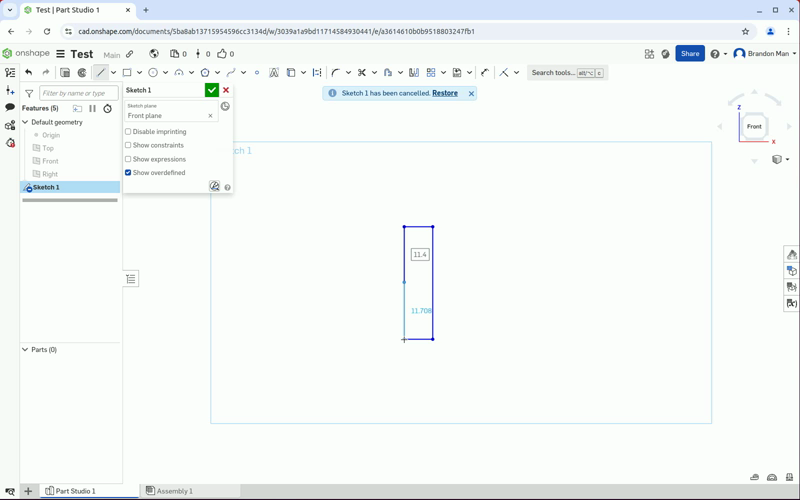
click(404, 339)
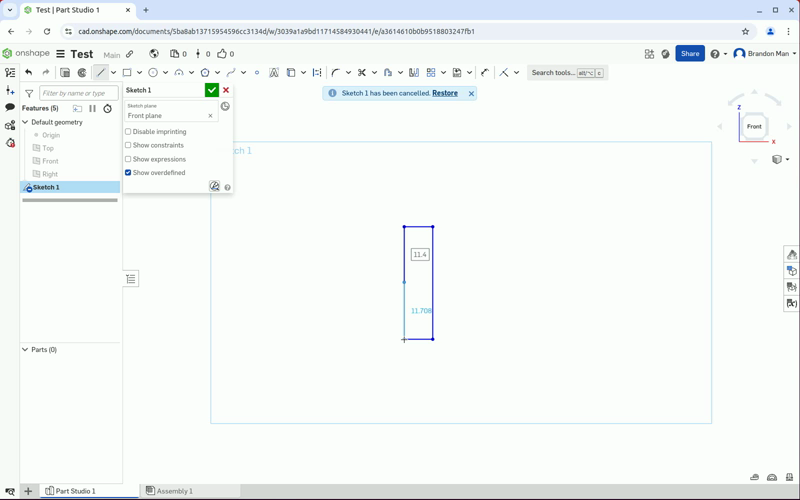
key(esc)
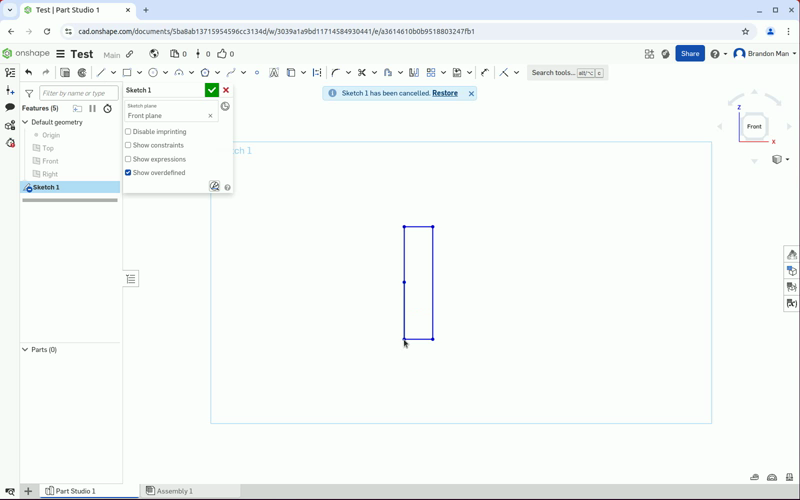
mouse_move(418, 264)
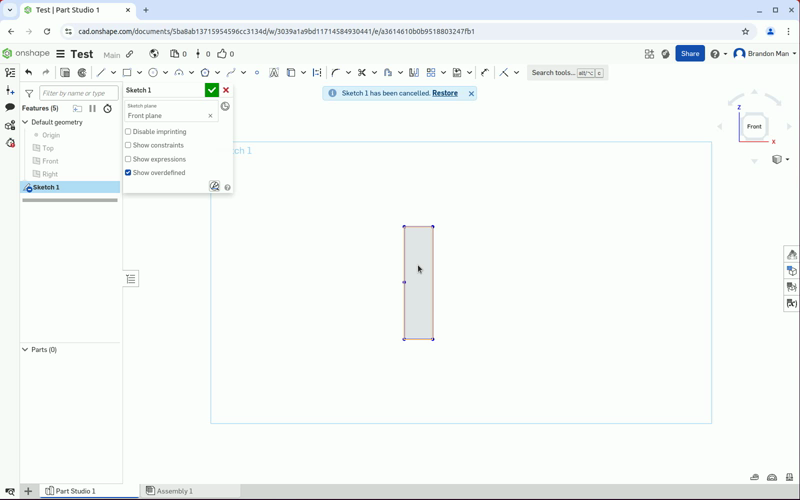
click(418, 264)
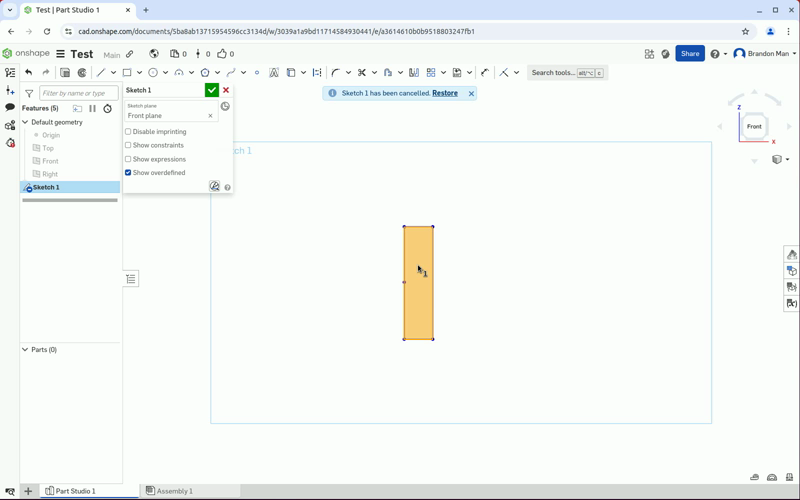
mouse_move(73, 352)
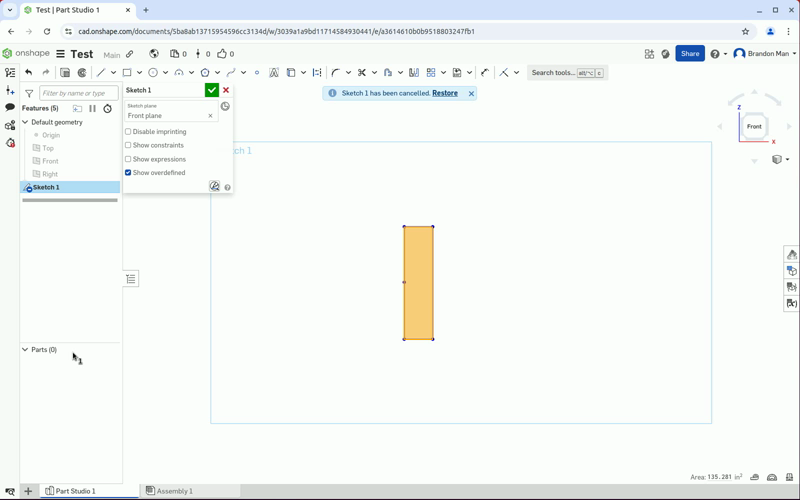
key(shift+y)
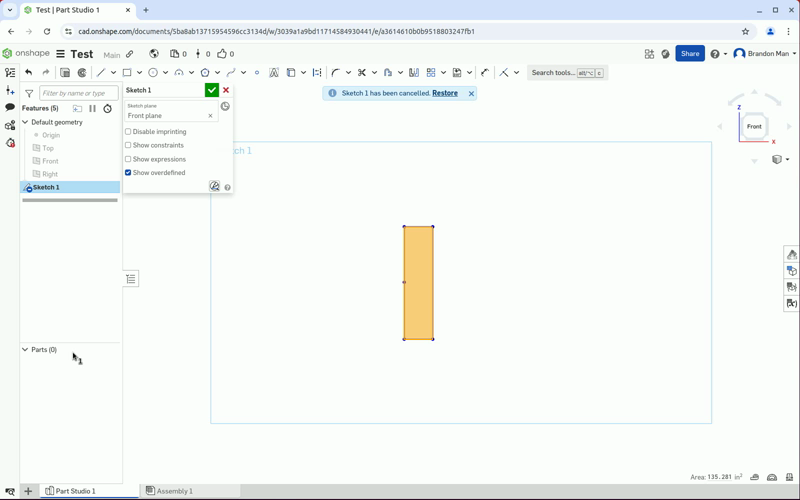
key(shift+e)
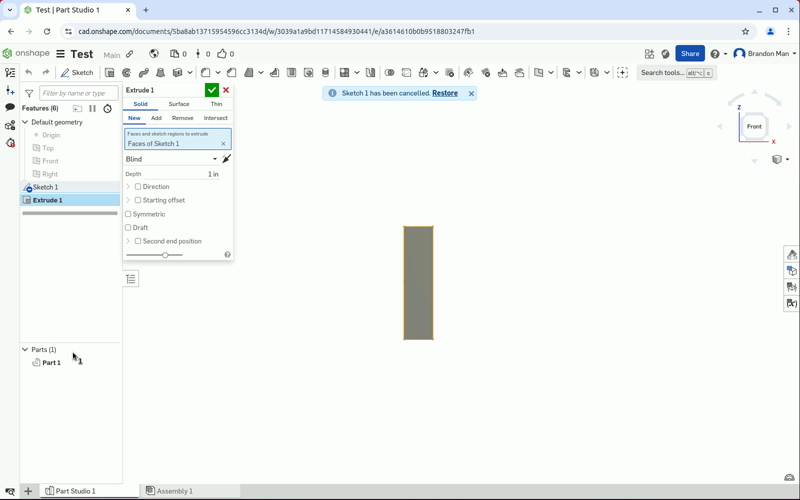
mouse_move(143, 106)
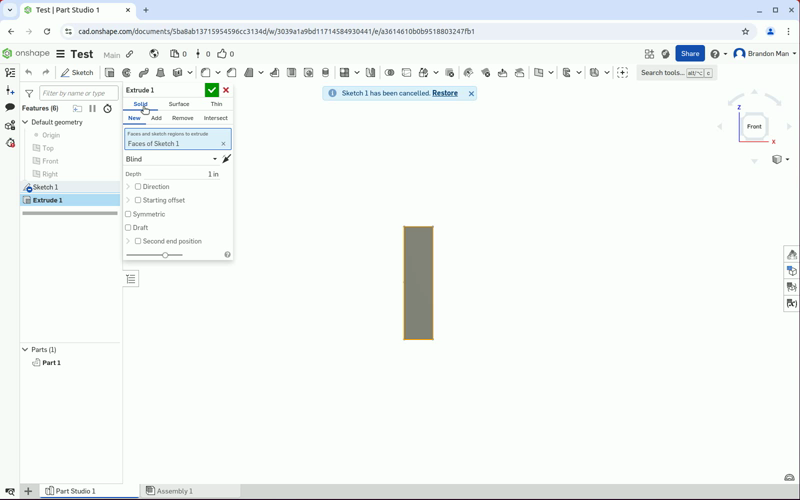
click(143, 106)
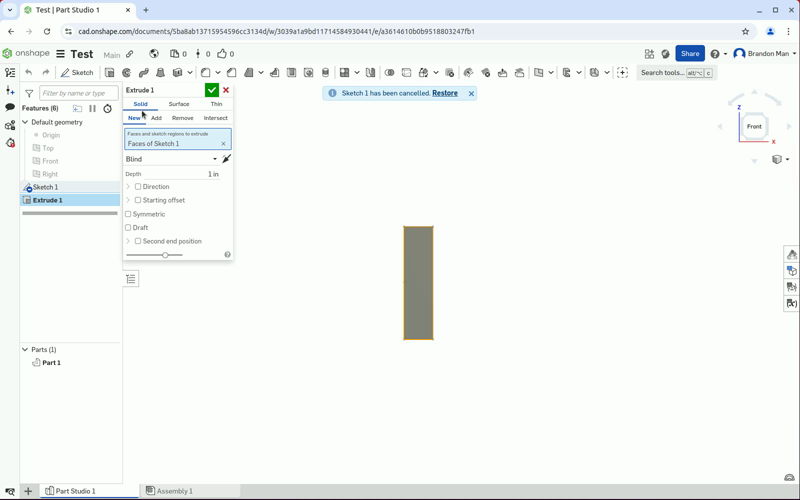
mouse_move(137, 120)
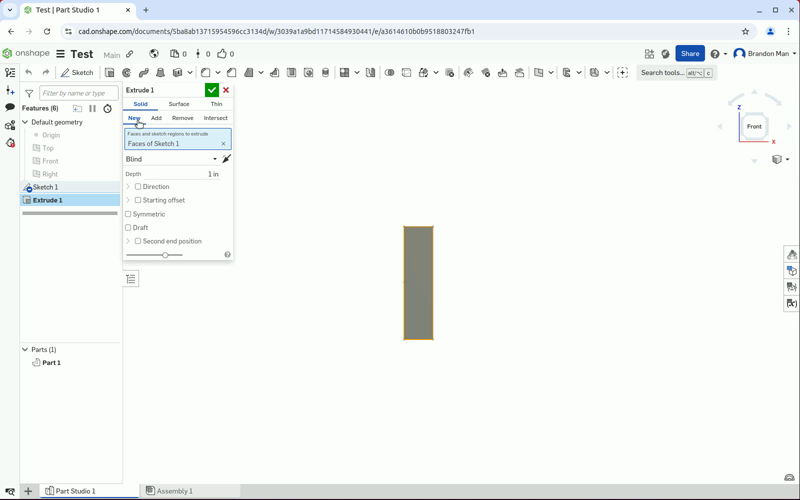
click(137, 120)
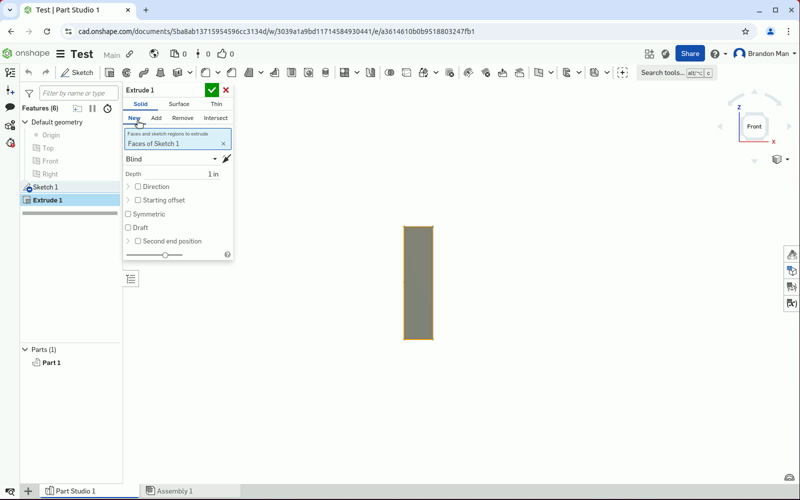
key(tab, 4)
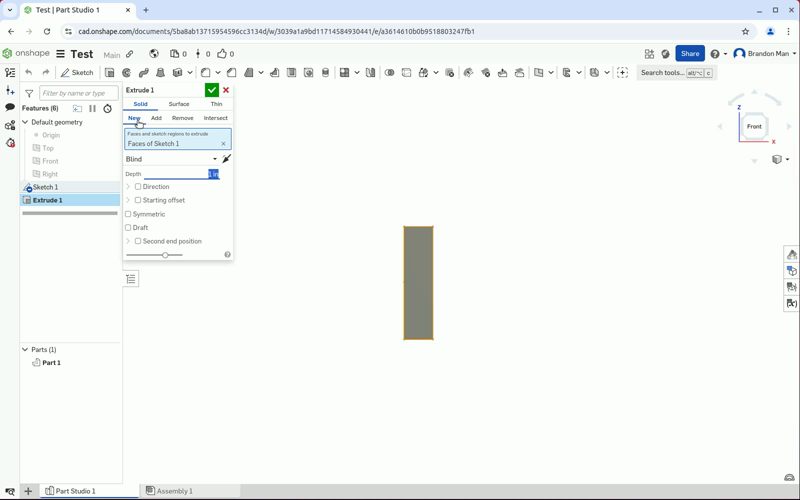
text(23.108)
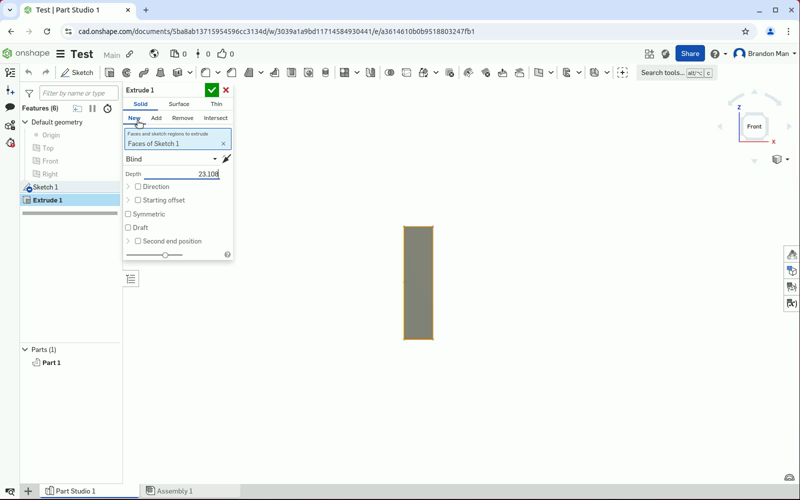
key(enter)
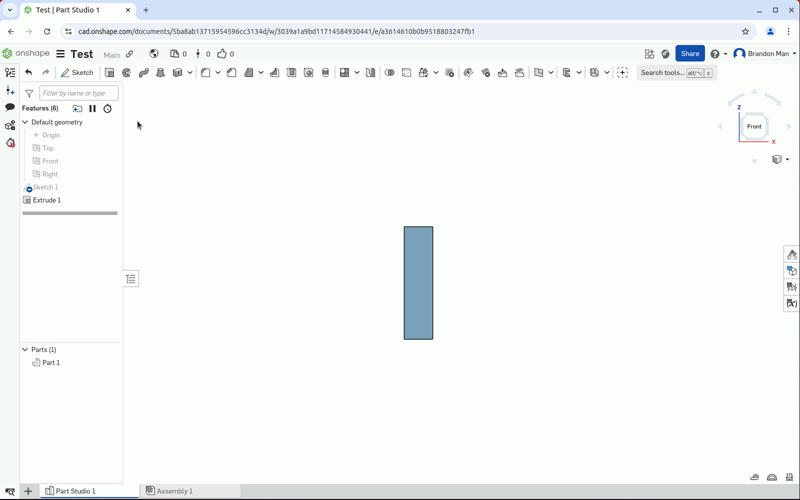
key(shift+h)
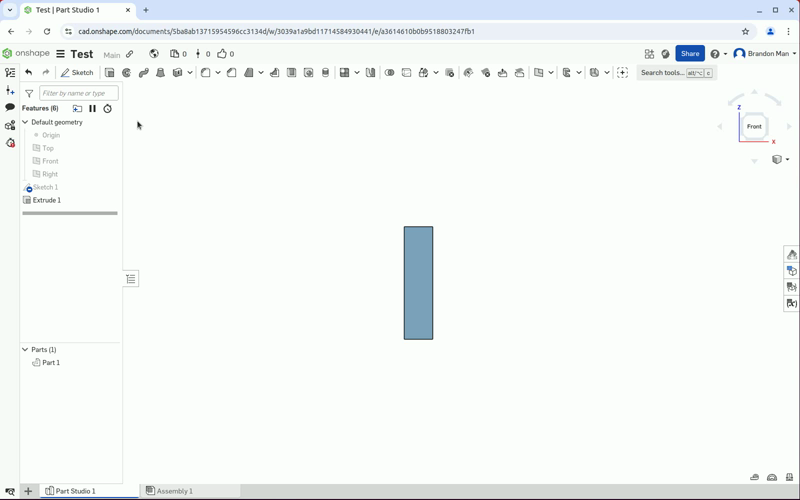
key(shift+h)
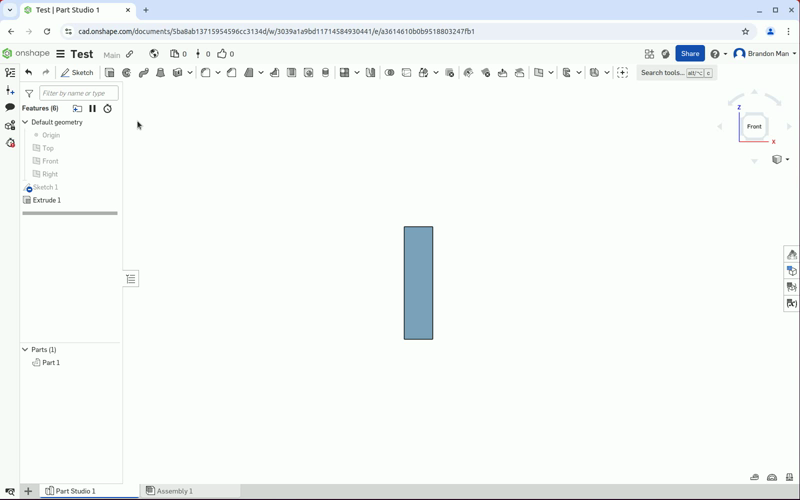
mouse_move(73, 189)
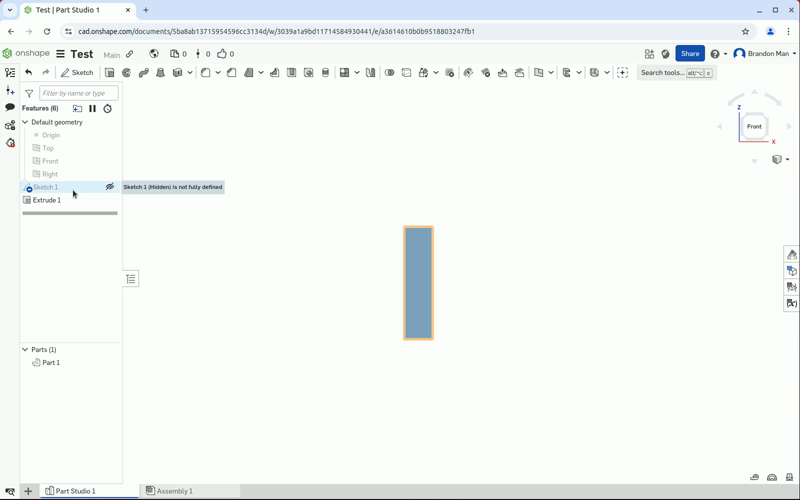
click(73, 189)
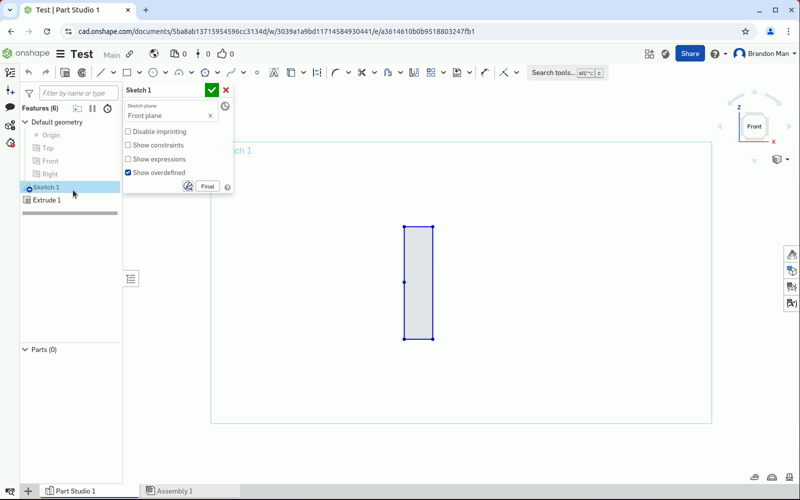
mouse_move(229, 92)
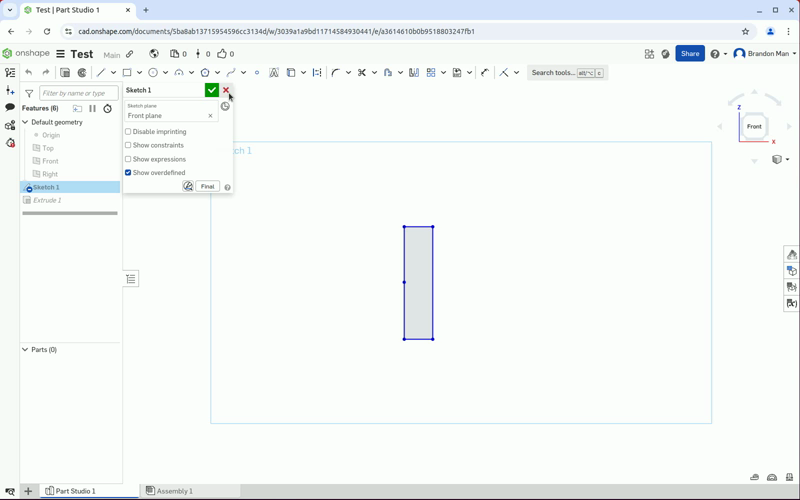
click(229, 92)
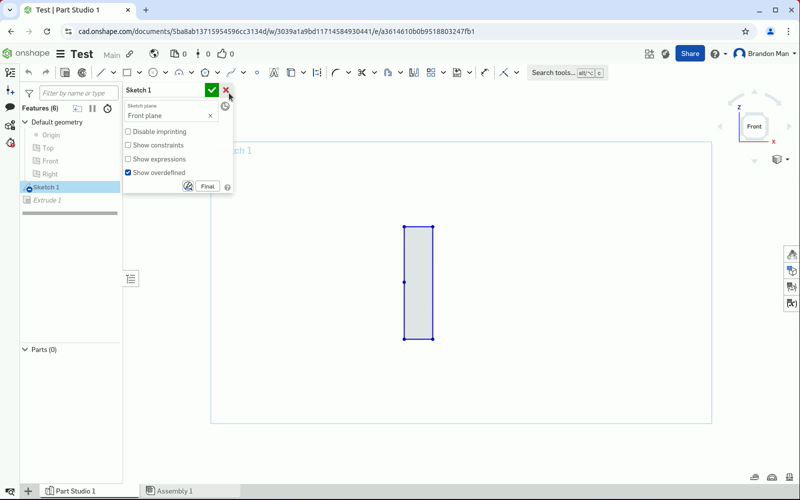
key(shift+s)
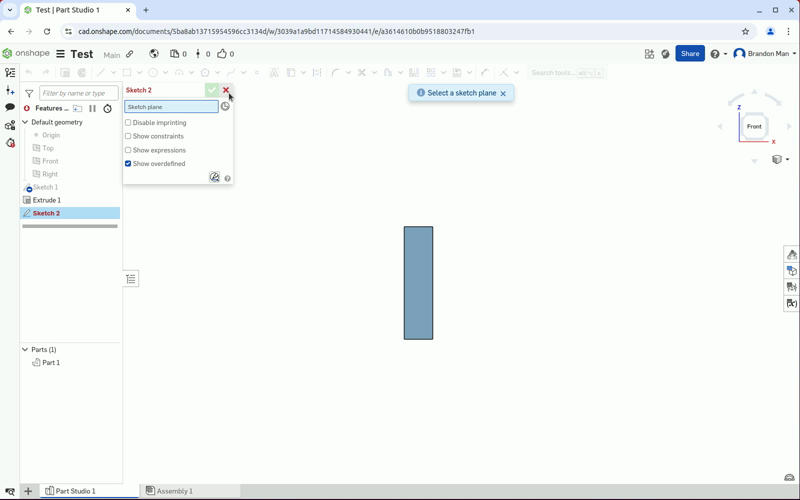
mouse_move(73, 163)
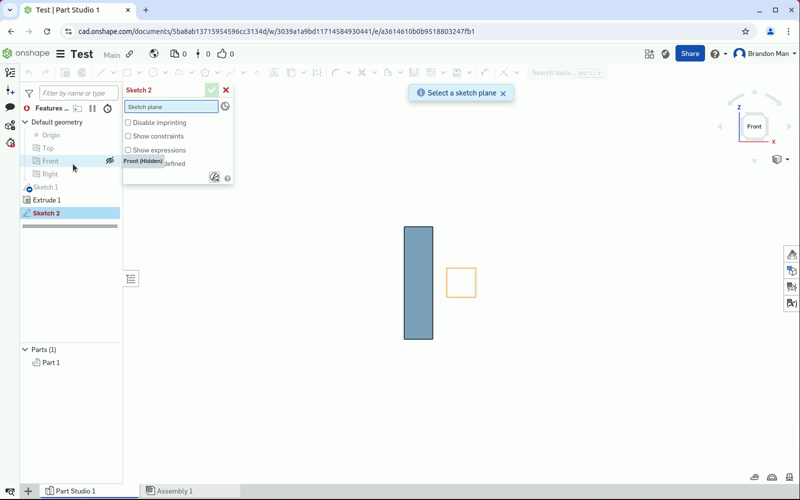
click(73, 163)
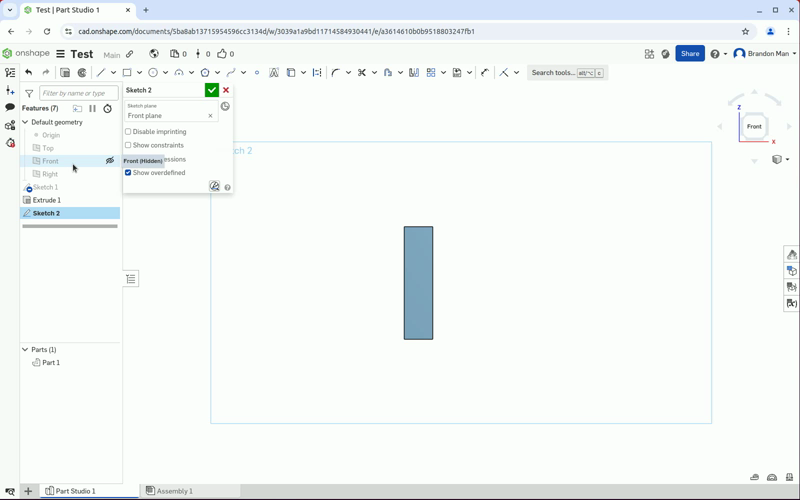
mouse_move(73, 352)
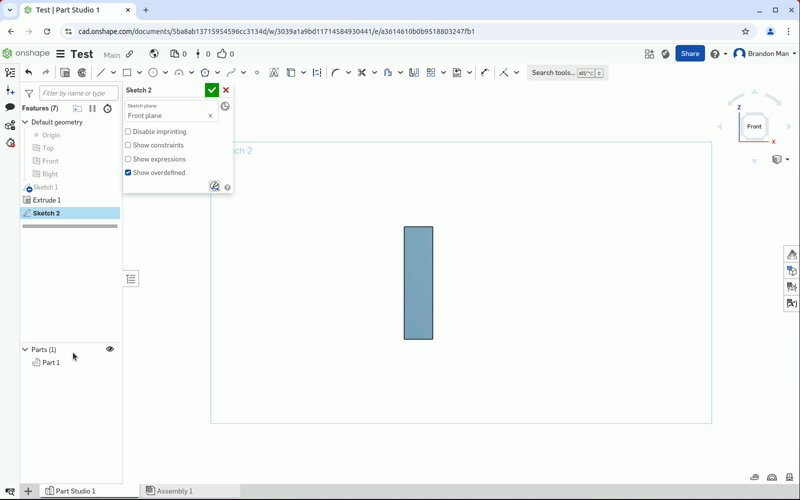
key(y)
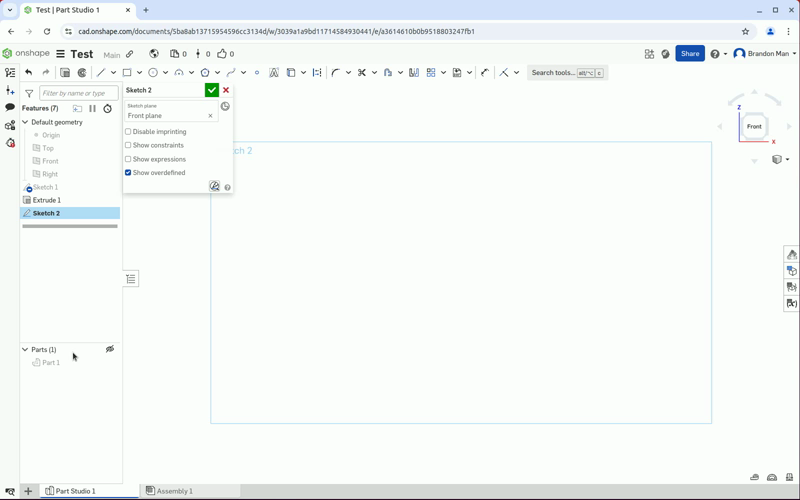
key(l)
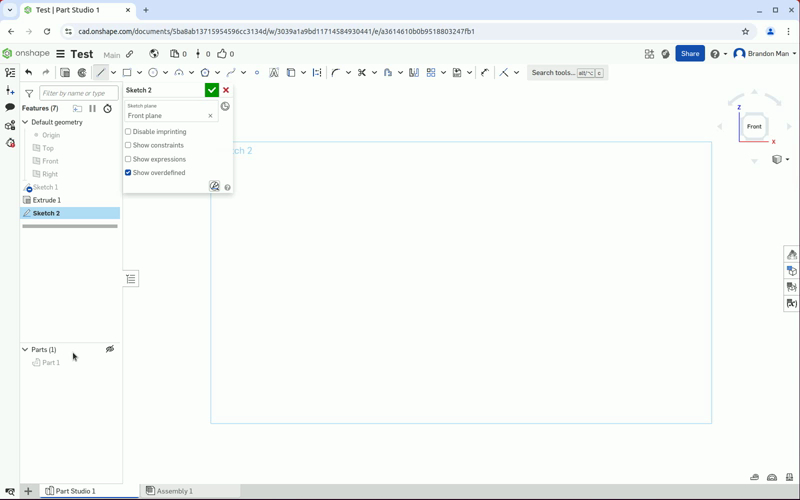
key_down(shift)
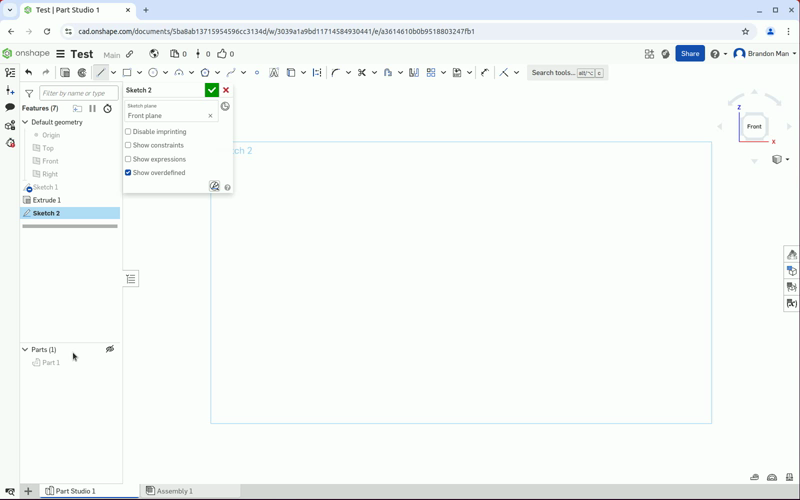
mouse_move(501, 339)
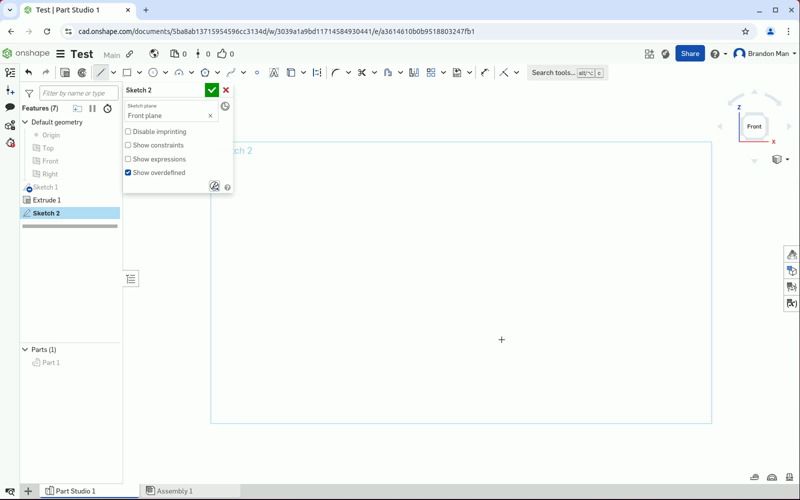
click(501, 339)
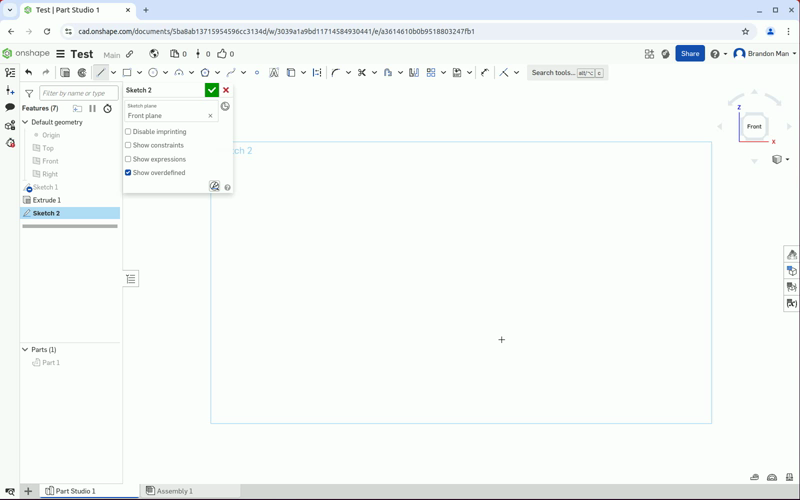
key_up(shift)
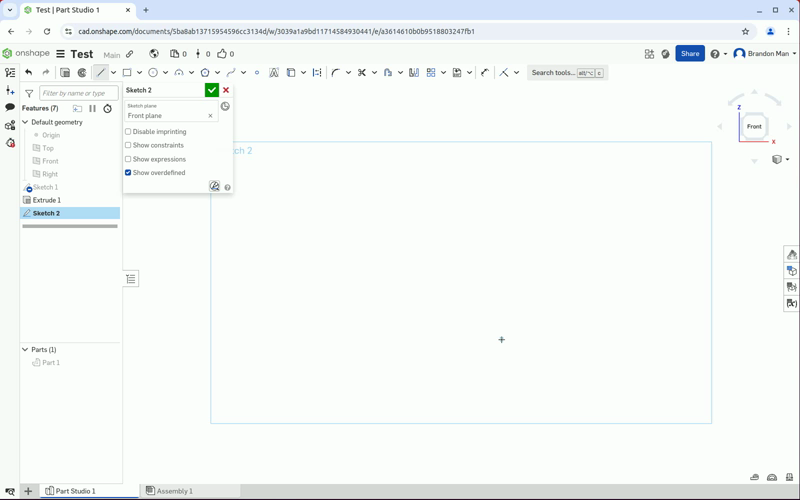
key_down(shift)
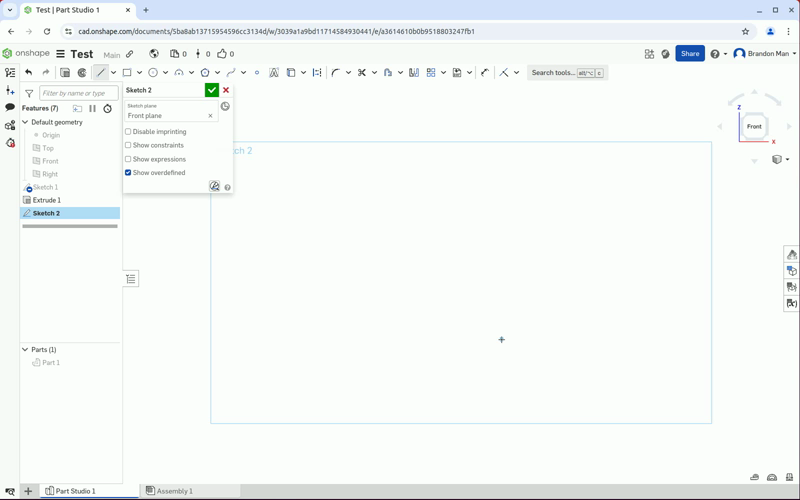
mouse_move(531, 339)
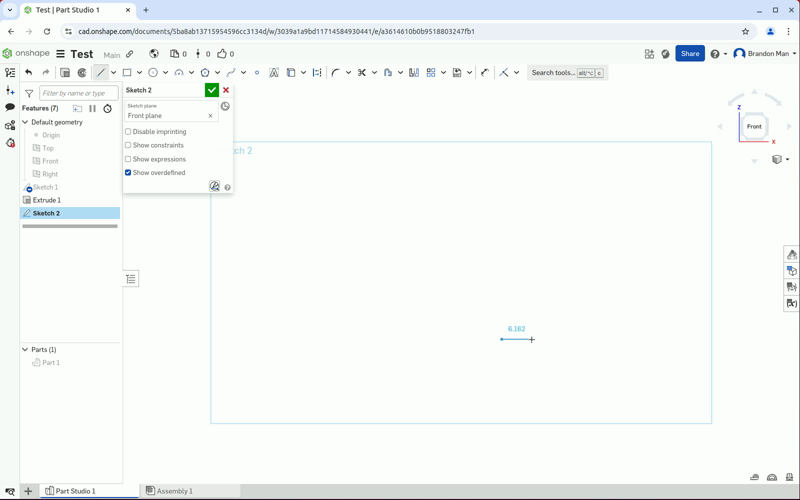
mouse_move(517, 339)
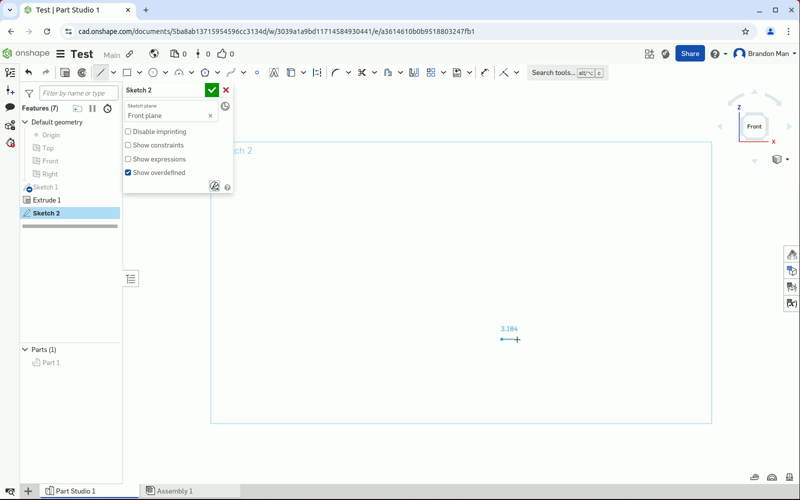
click(517, 339)
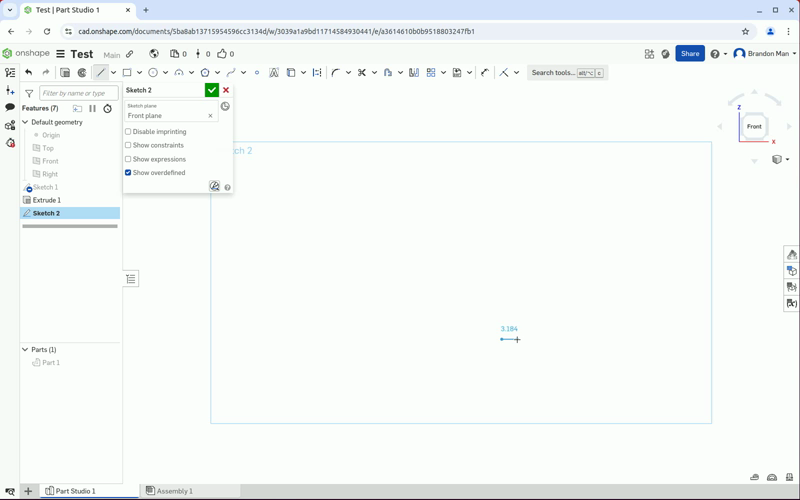
key_up(shift)
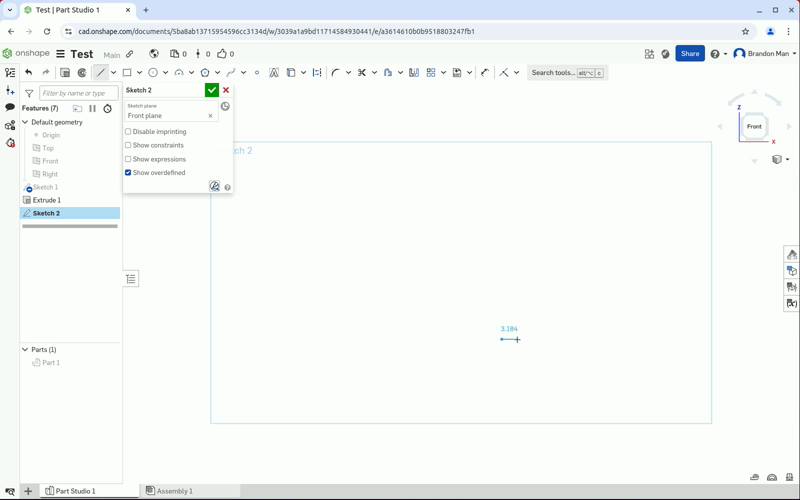
key_down(shift)
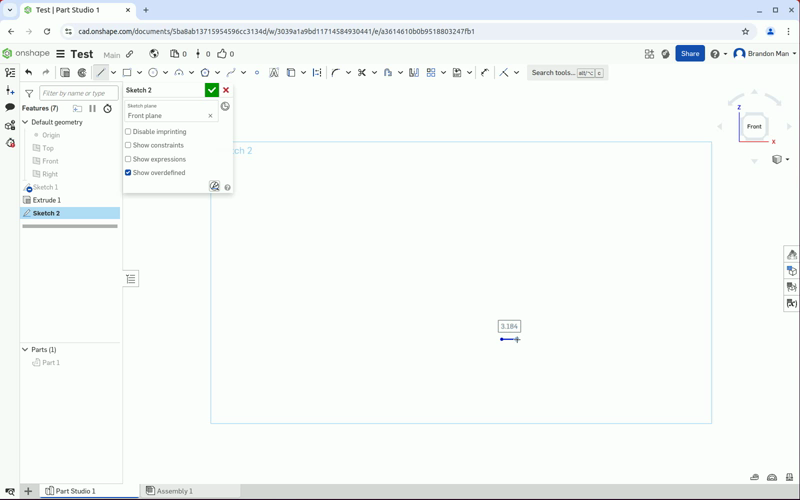
mouse_move(547, 339)
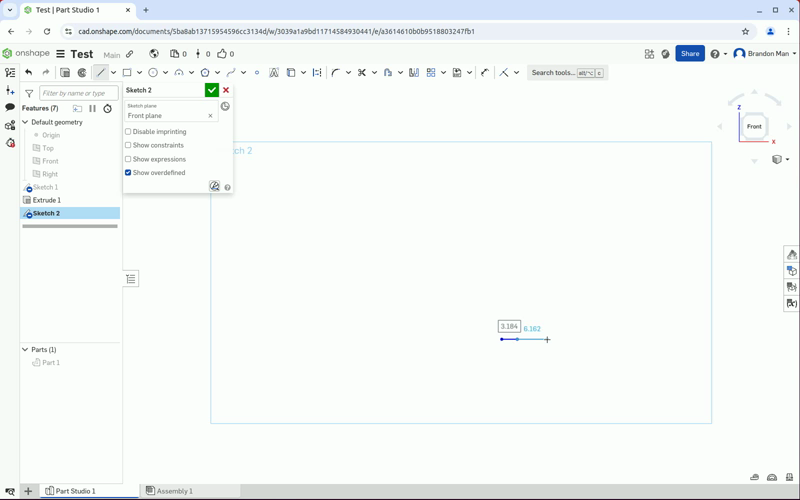
mouse_move(517, 282)
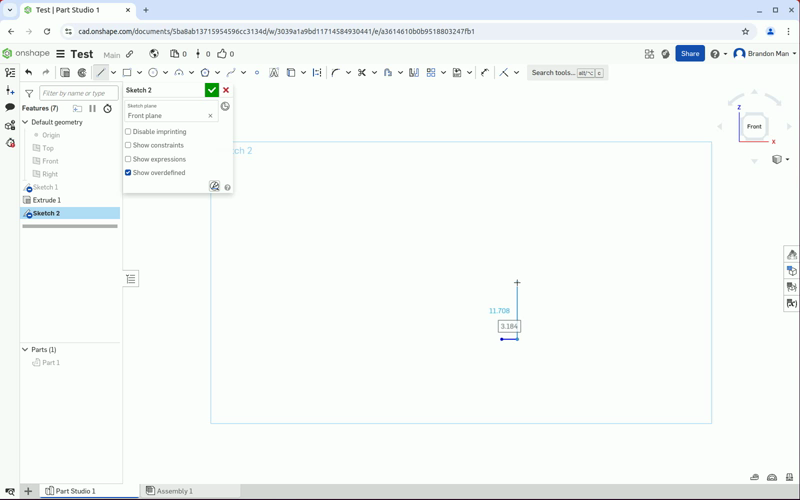
click(517, 282)
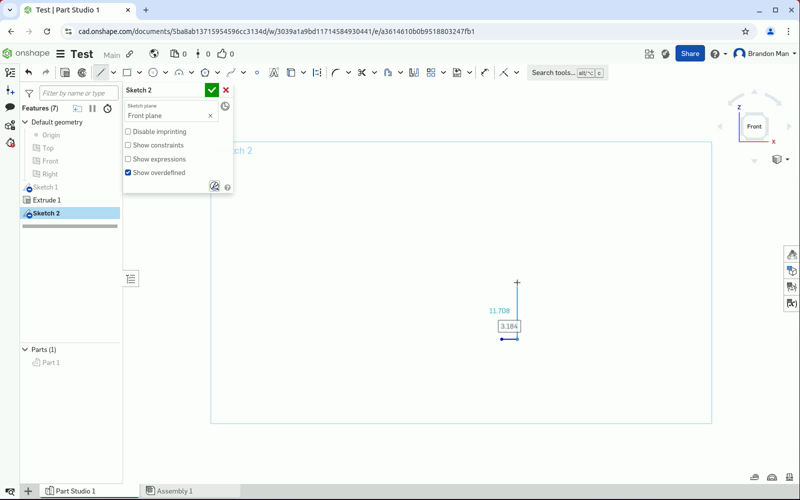
key_up(shift)
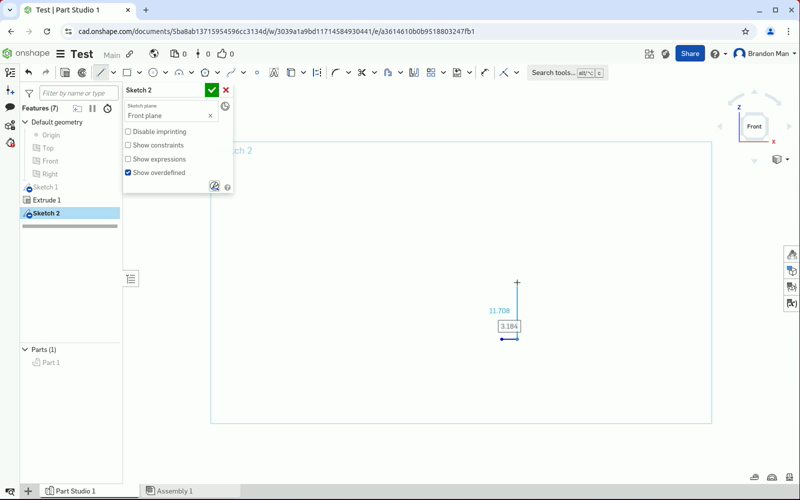
key_down(shift)
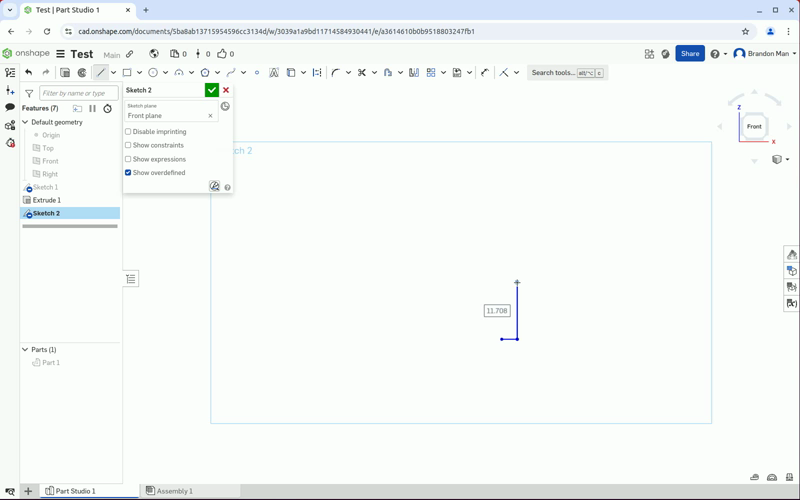
mouse_move(547, 282)
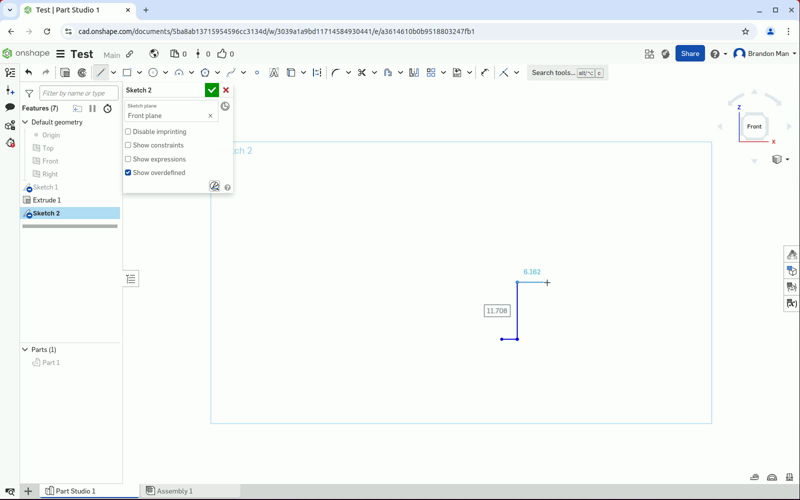
mouse_move(517, 226)
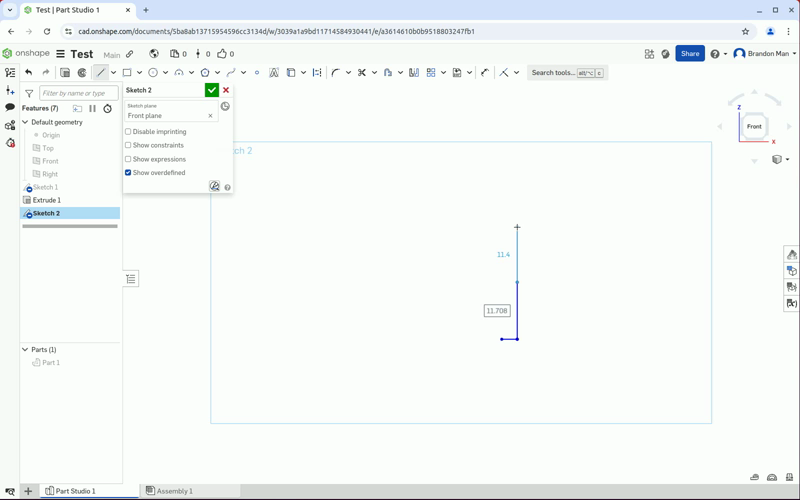
click(517, 226)
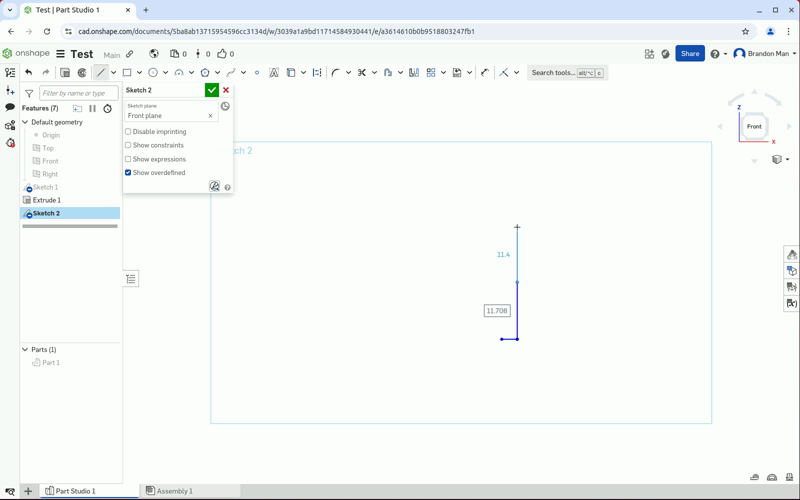
key_up(shift)
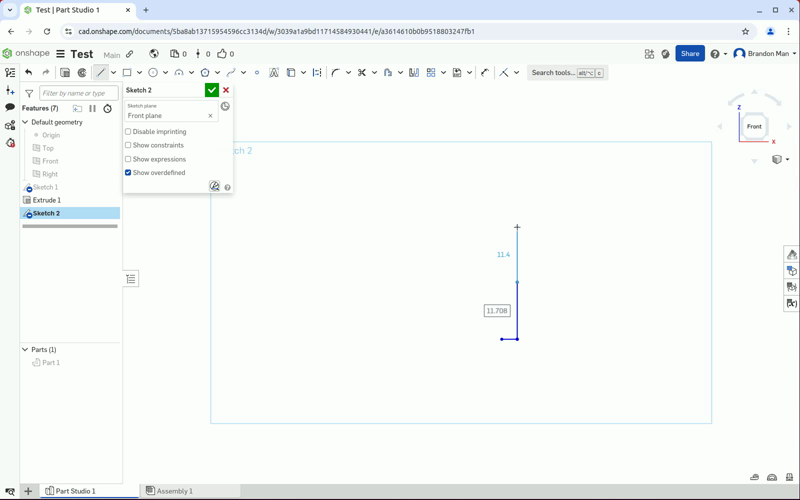
key_down(shift)
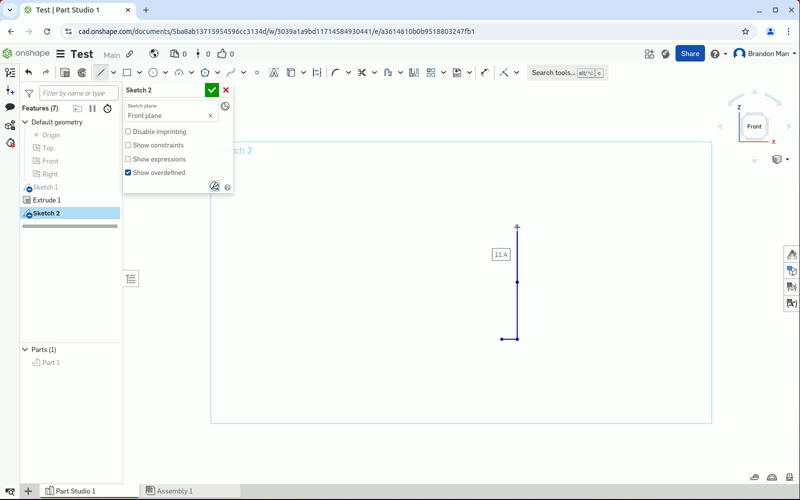
mouse_move(547, 226)
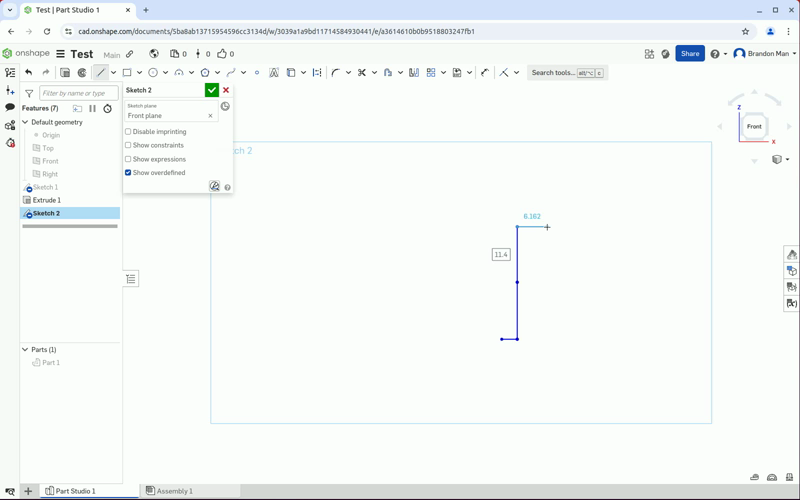
mouse_move(501, 226)
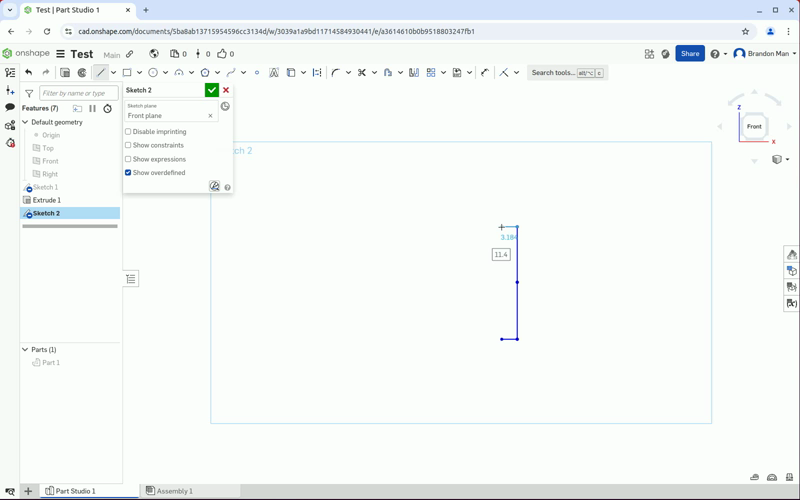
click(501, 226)
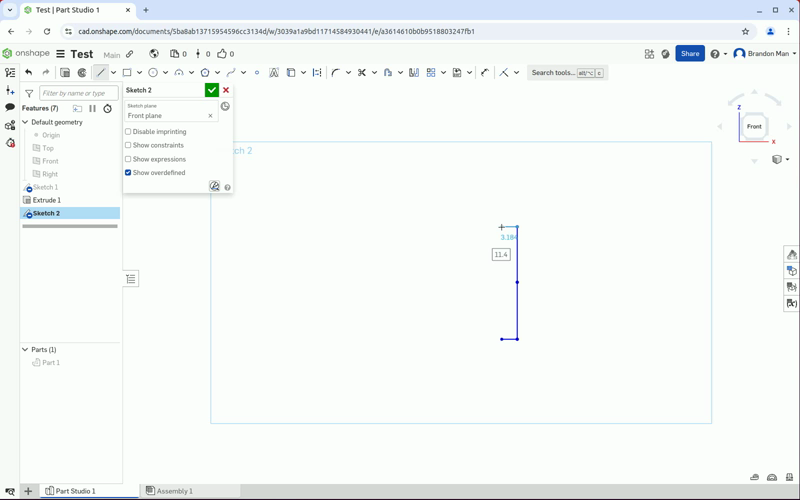
key_up(shift)
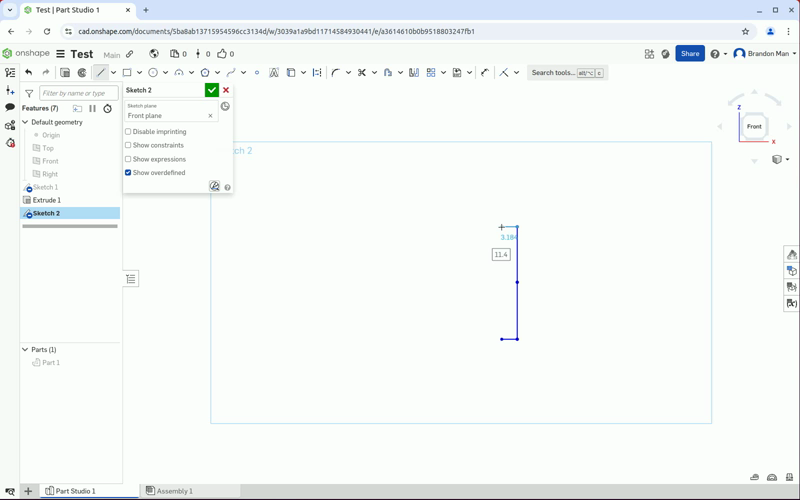
key_down(shift)
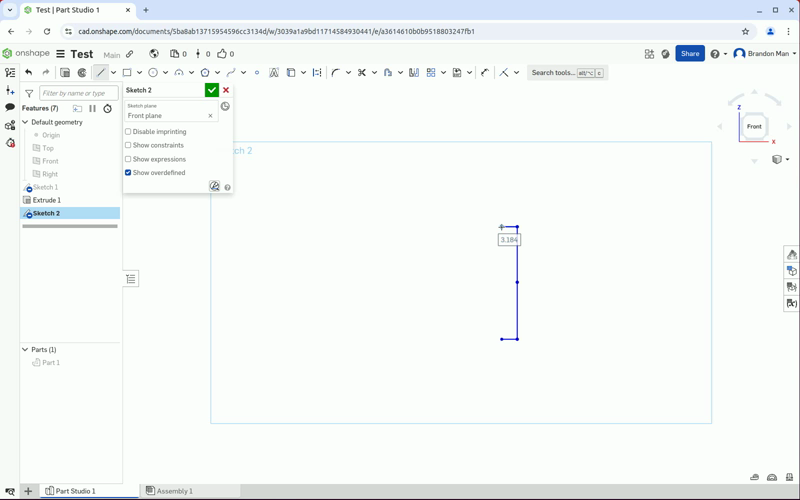
mouse_move(501, 339)
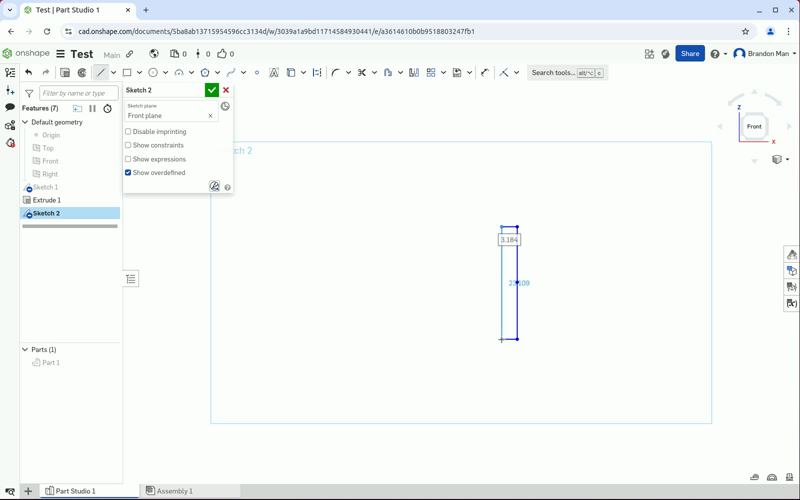
key_up(shift)
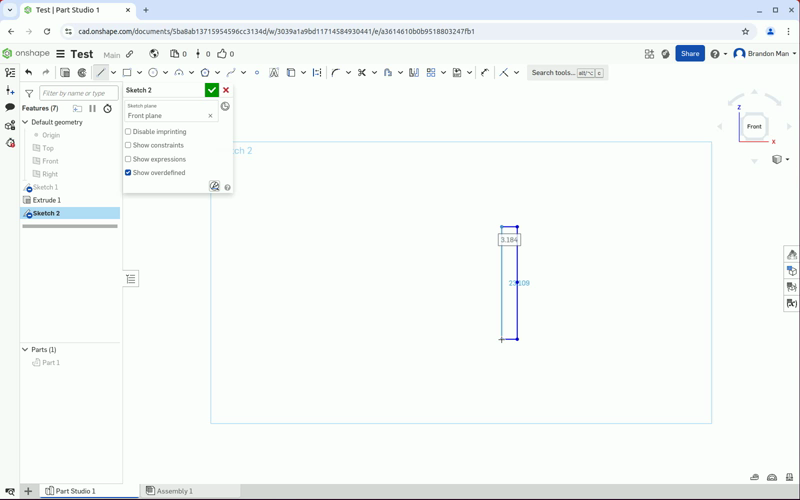
click(501, 339)
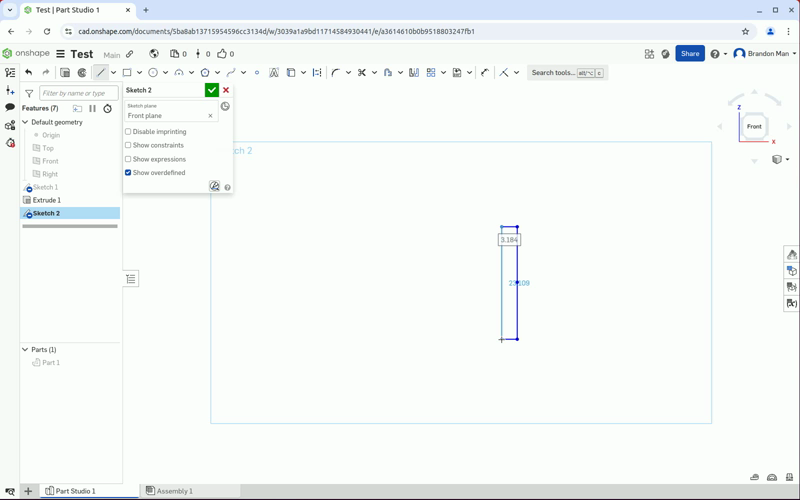
key(esc)
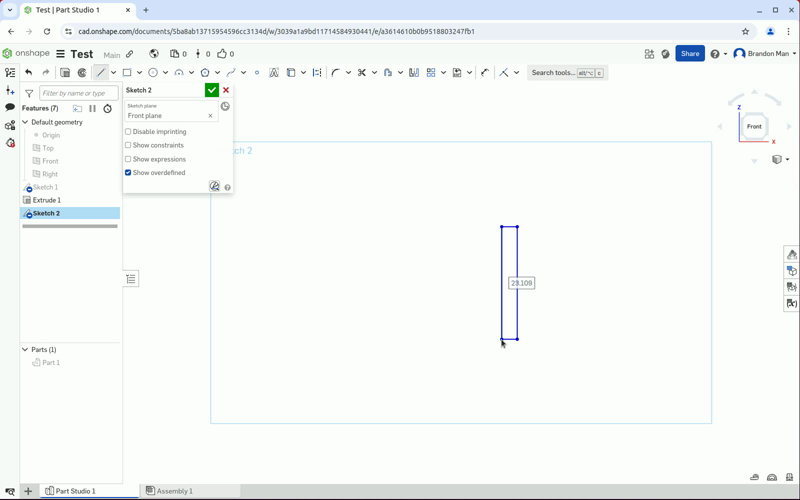
mouse_move(510, 275)
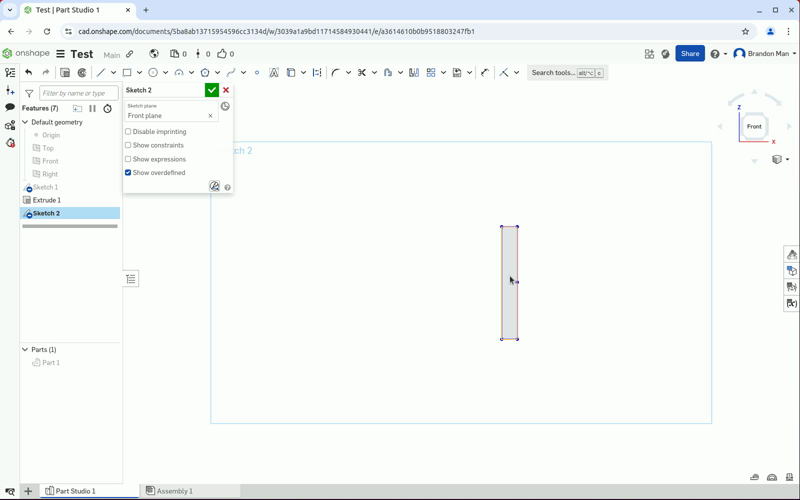
scroll(6)
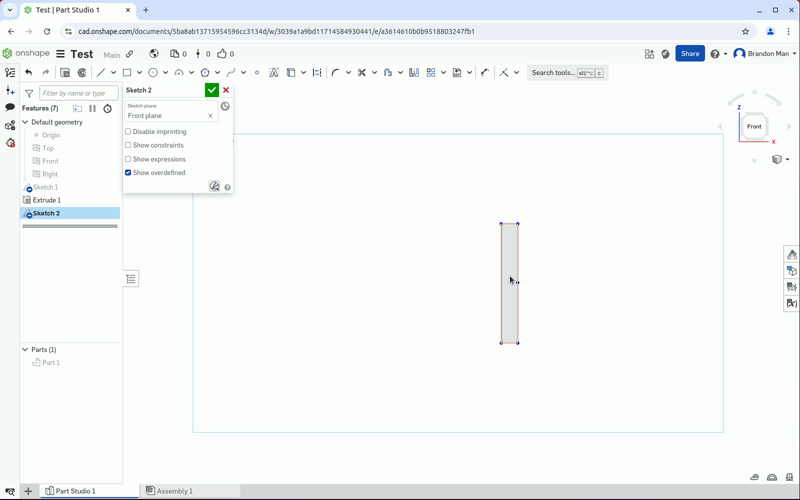
scroll(6)
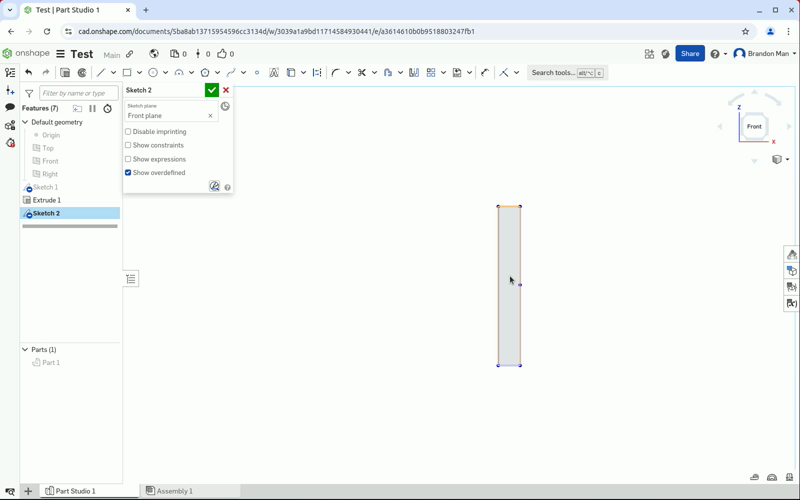
scroll(6)
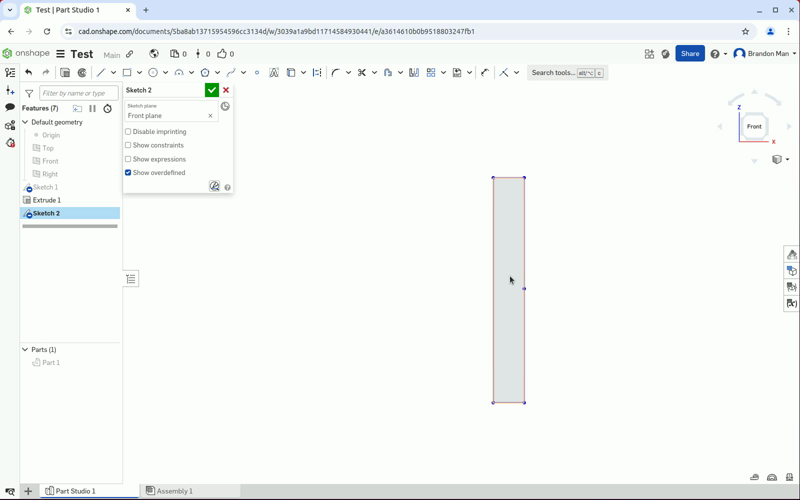
scroll(6)
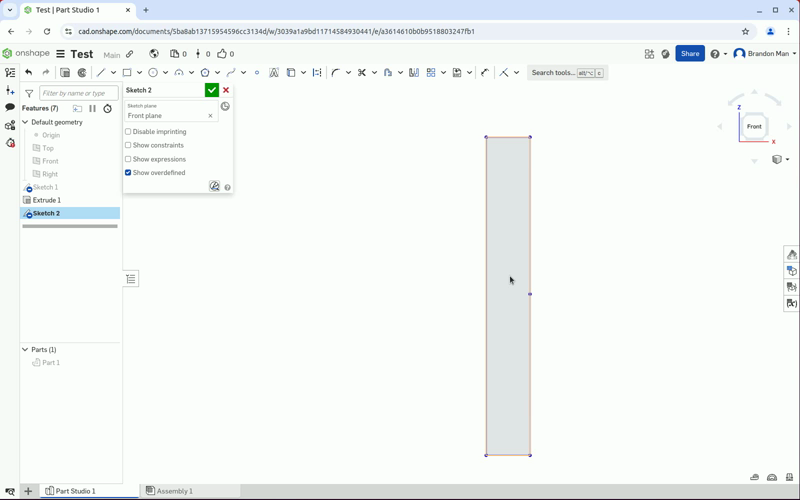
scroll(6)
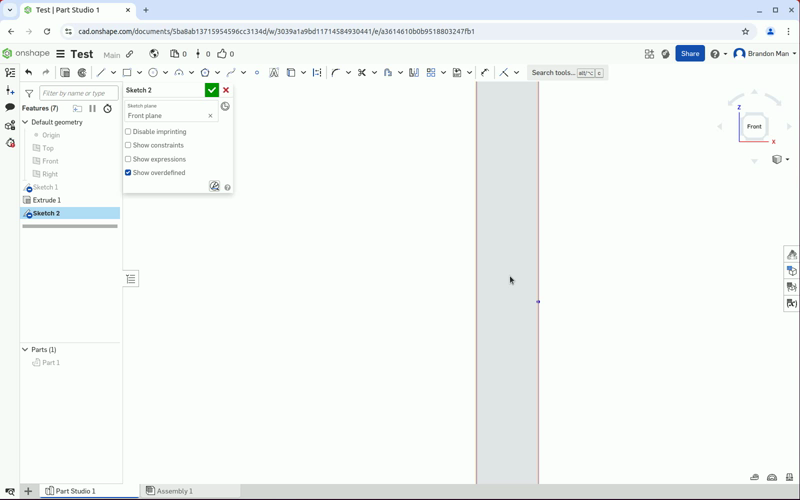
scroll(6)
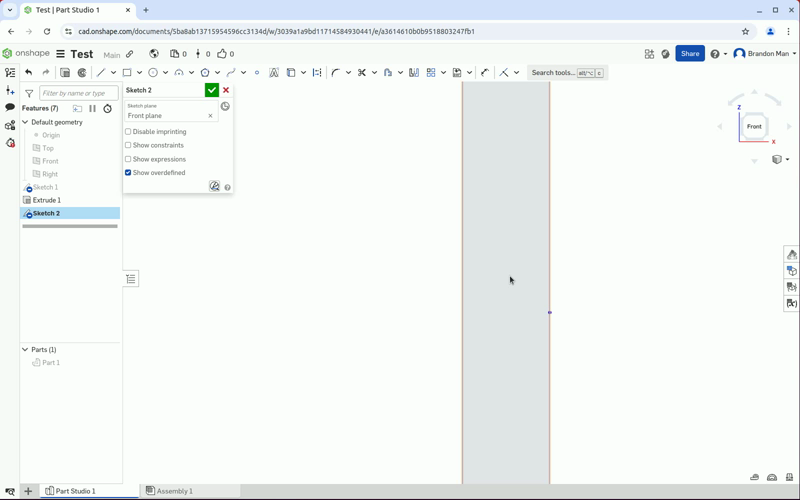
scroll(6)
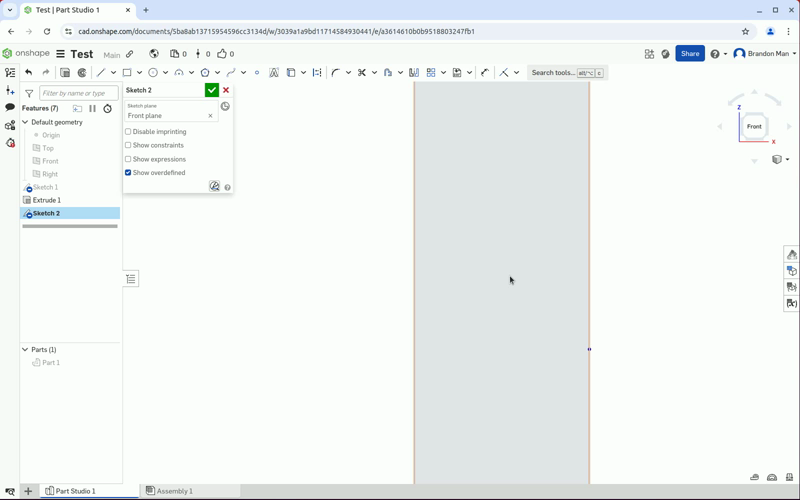
click(510, 275)
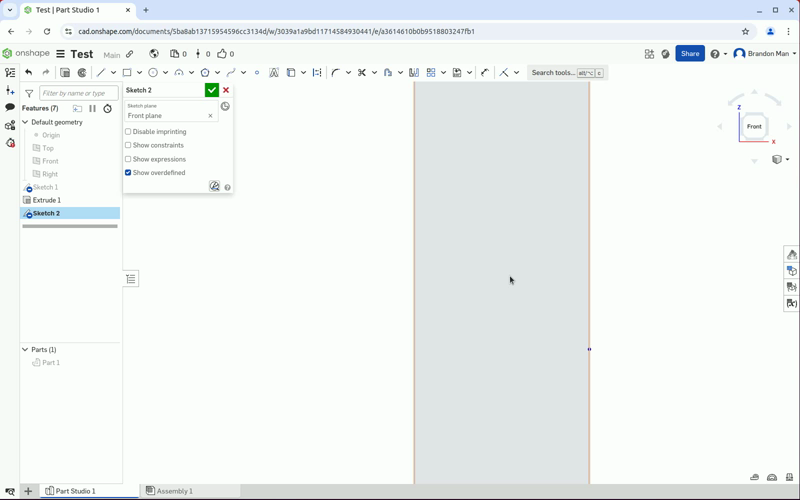
scroll(-6)
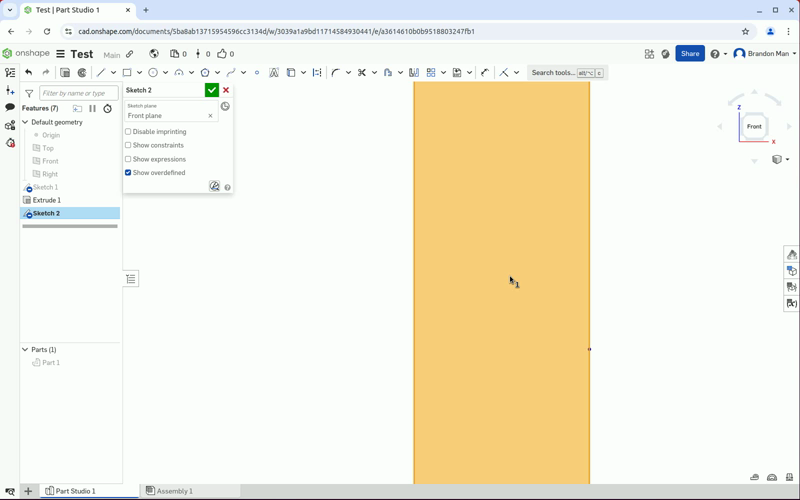
scroll(-6)
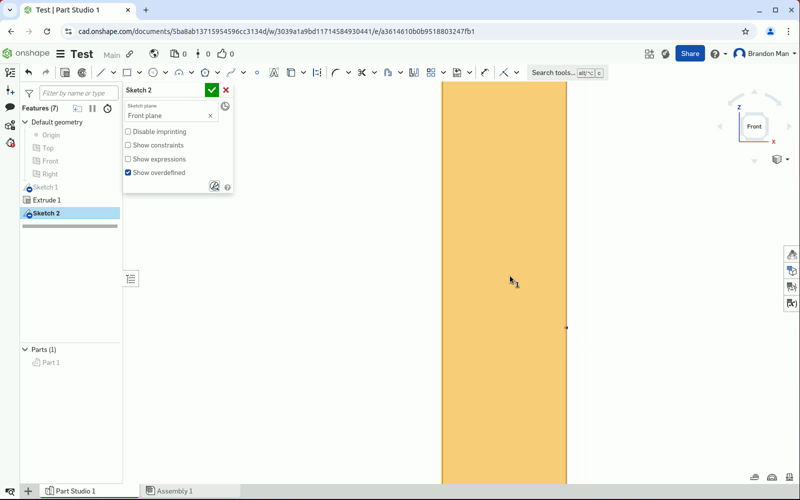
scroll(-6)
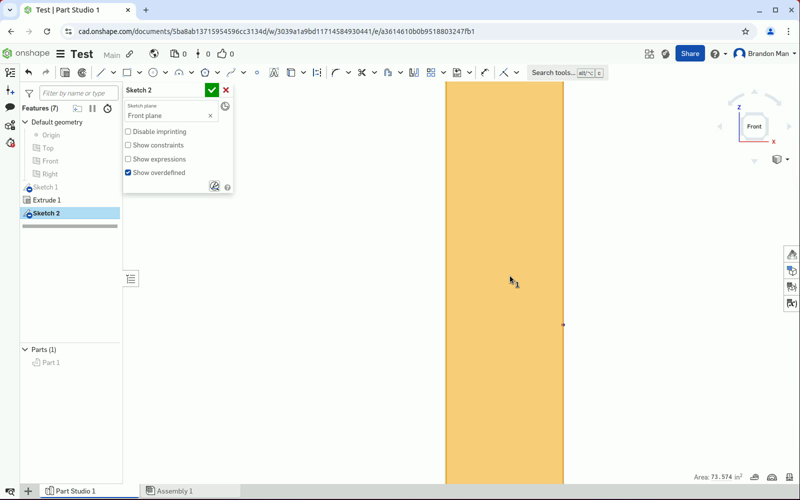
scroll(-6)
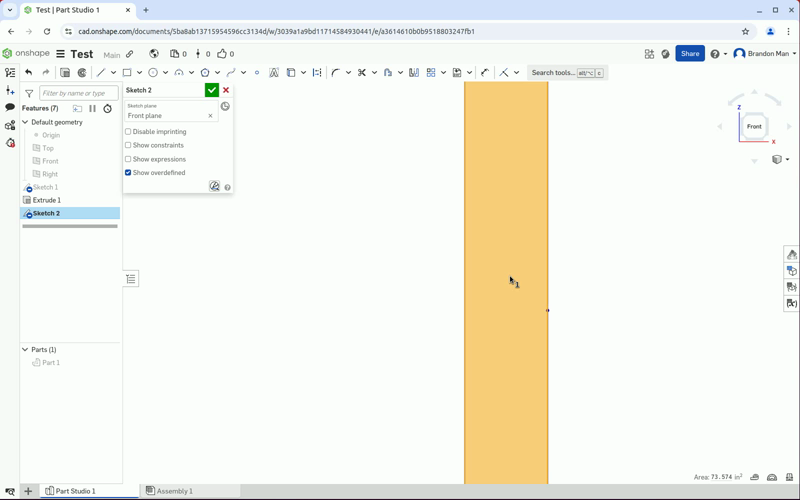
scroll(-6)
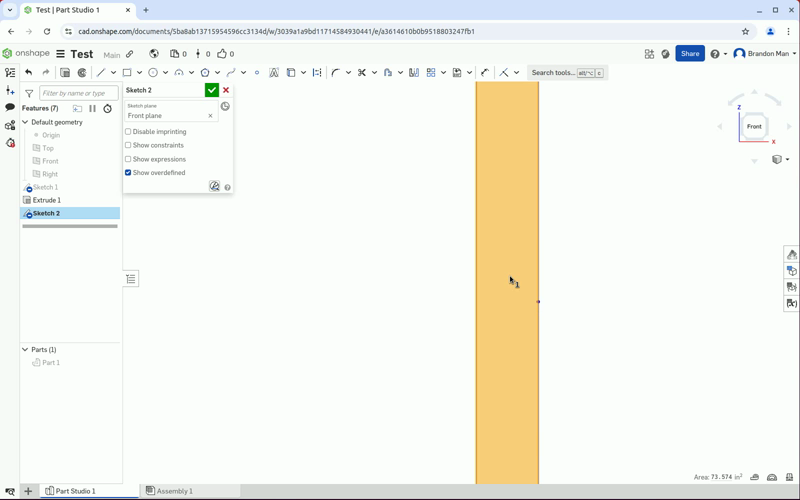
scroll(-6)
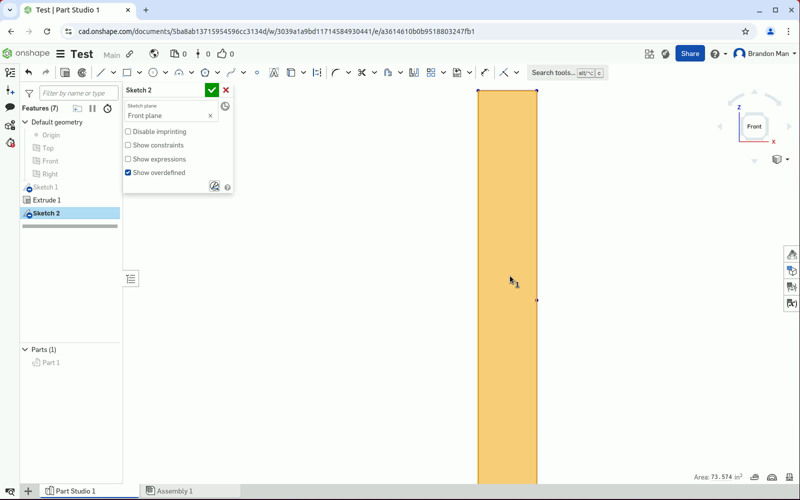
scroll(-6)
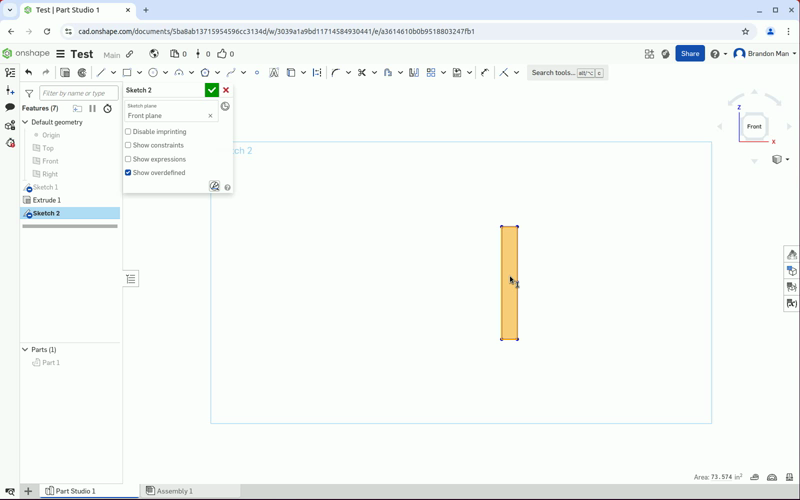
mouse_move(73, 352)
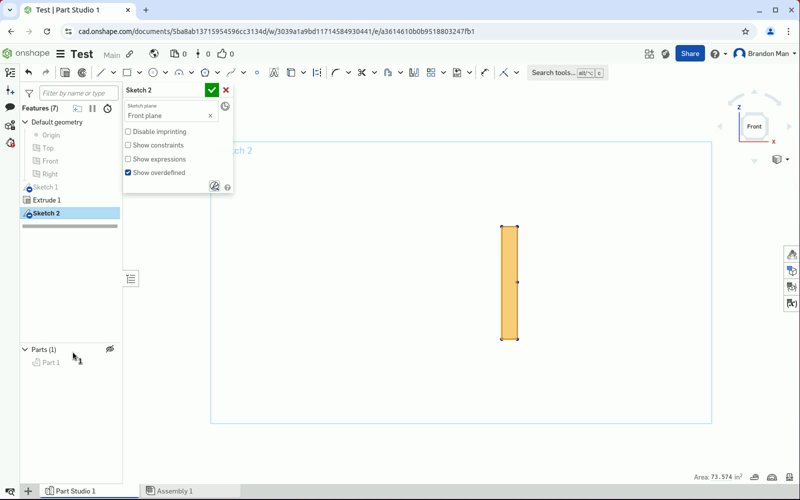
key(shift+y)
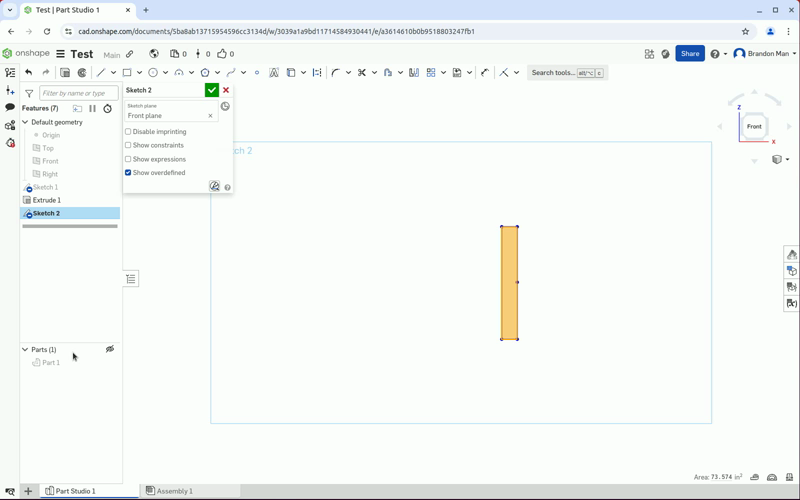
key(shift+e)
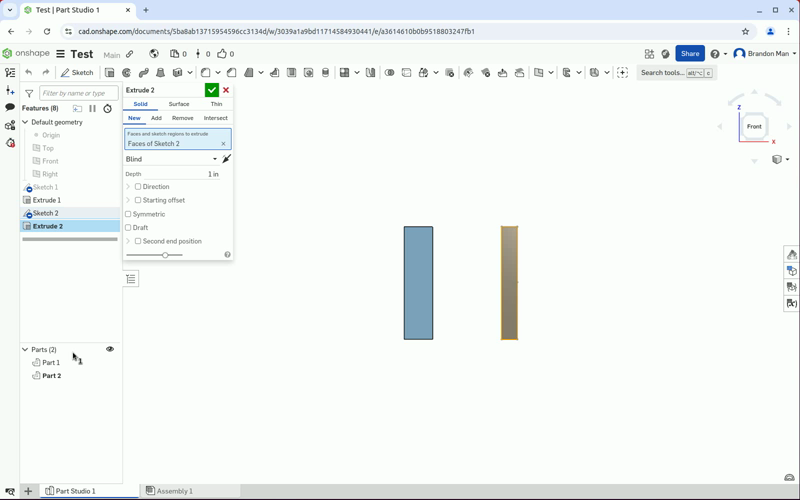
mouse_move(143, 106)
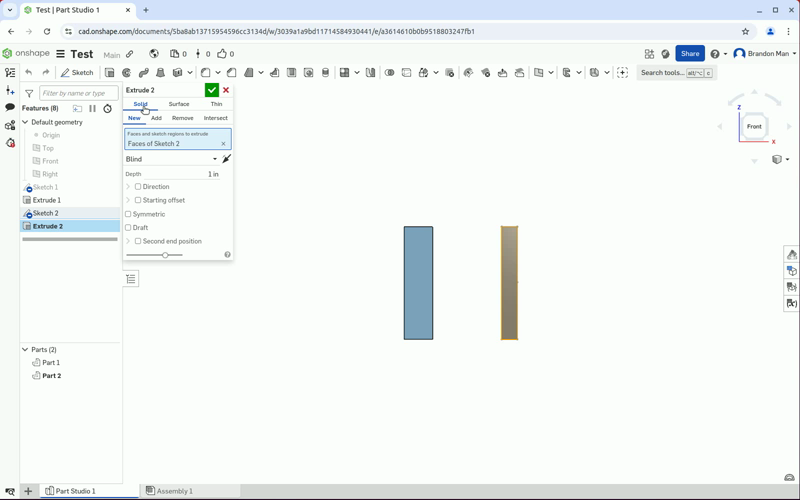
click(143, 106)
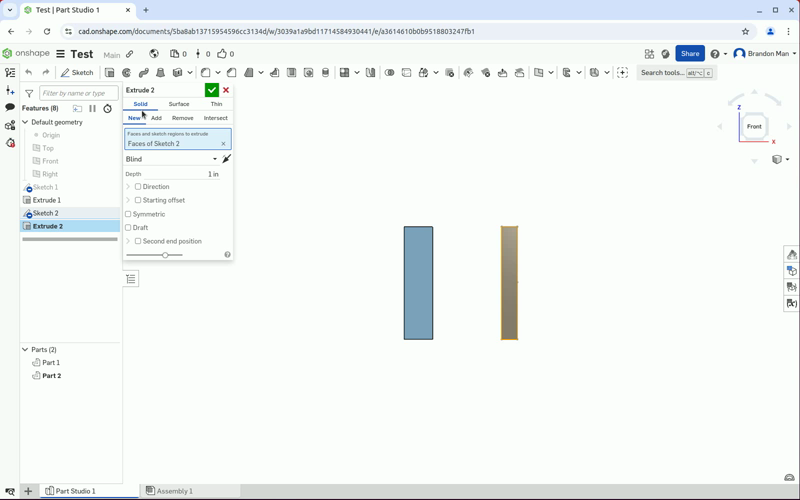
mouse_move(137, 120)
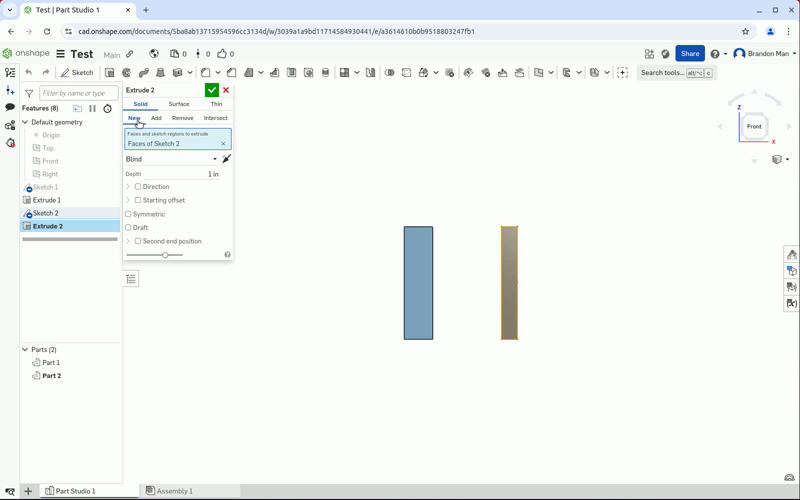
click(137, 120)
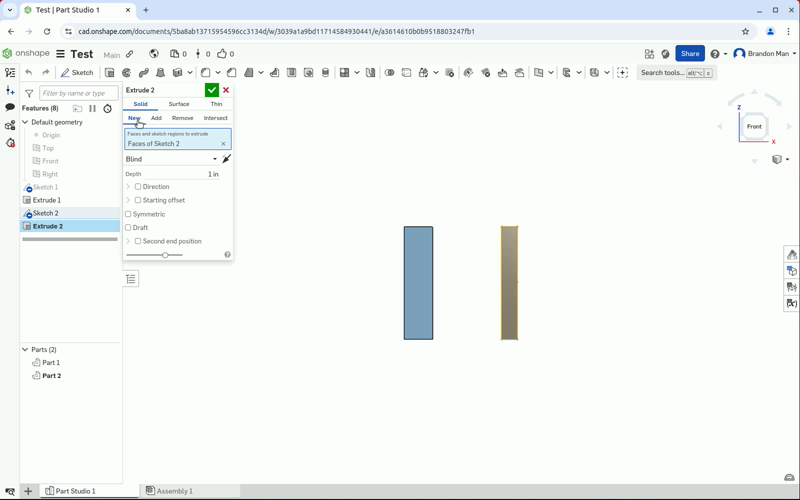
key(tab, 4)
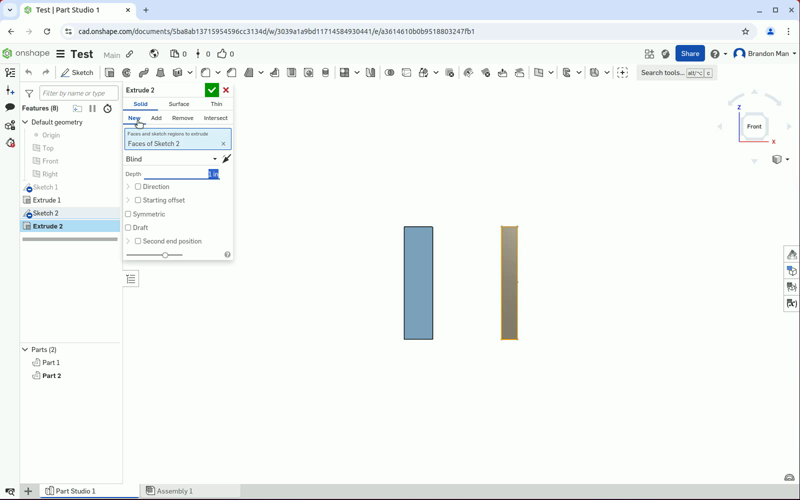
text(23.108)
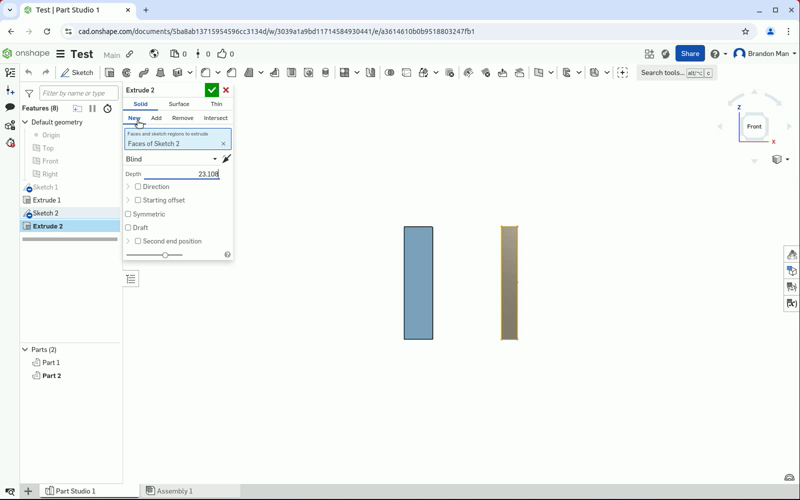
key(enter)
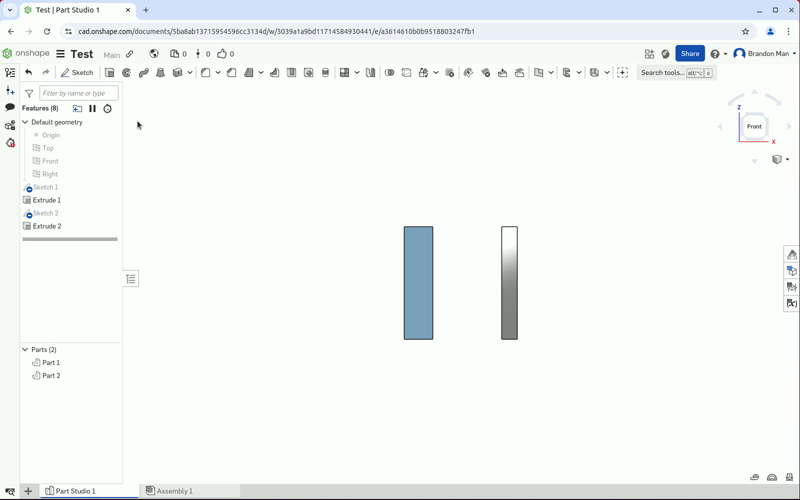
key(shift+h)
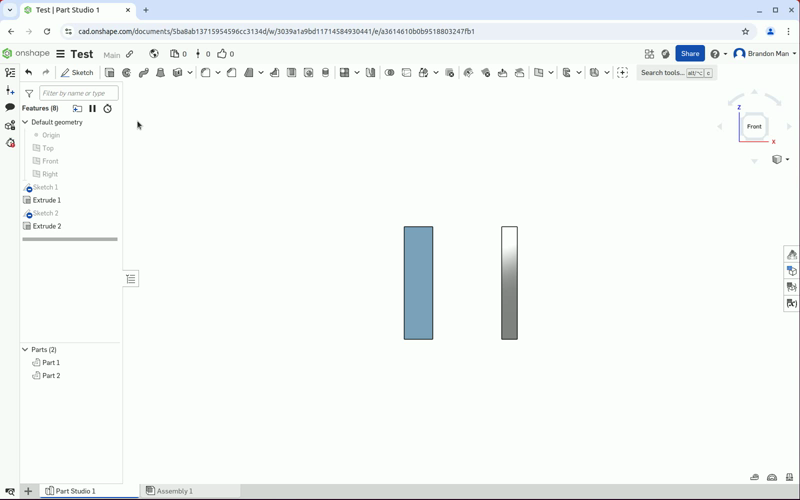
key(shift+h)
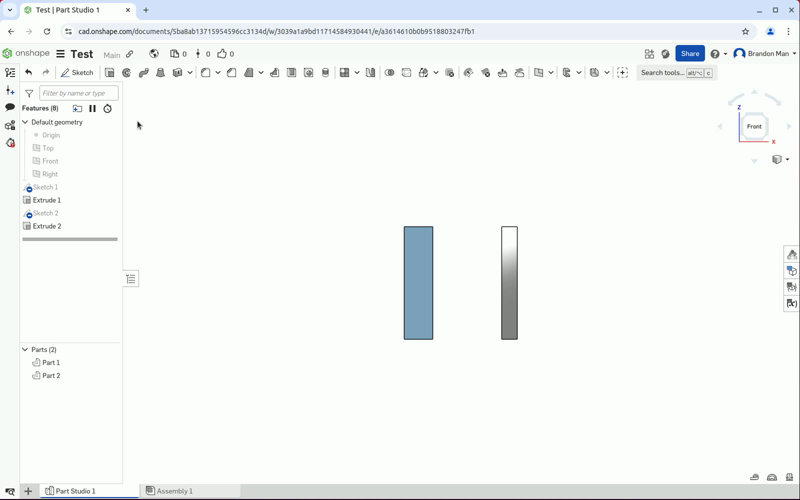
mouse_move(73, 189)
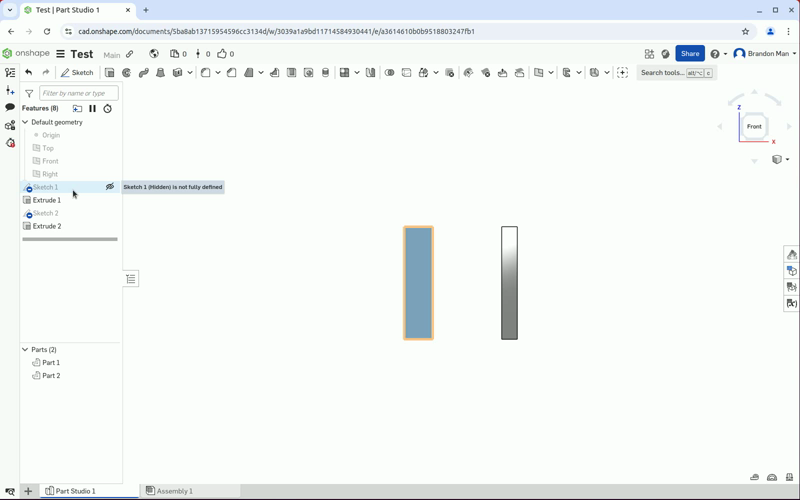
click(73, 189)
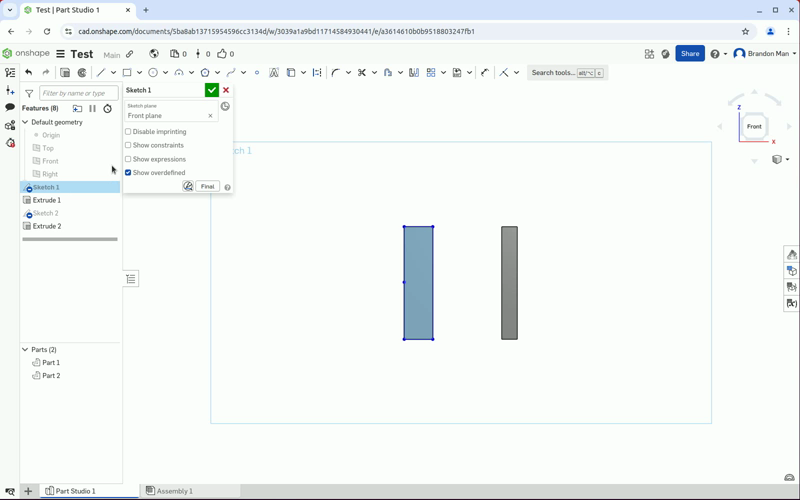
mouse_move(229, 92)
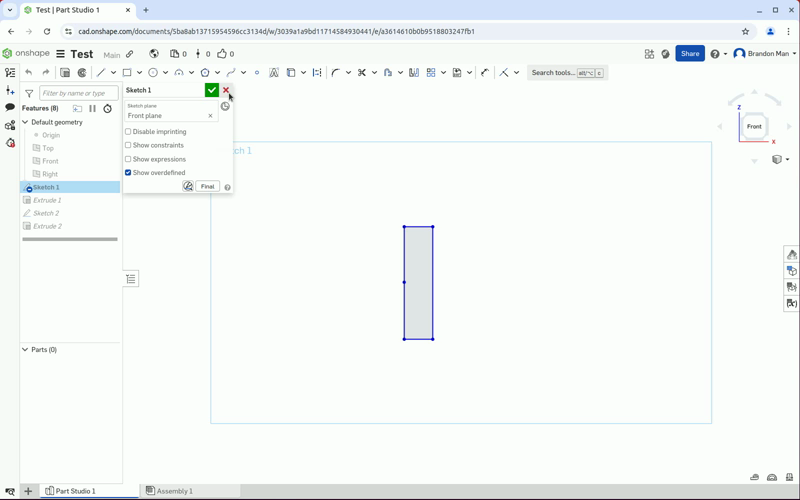
click(229, 92)
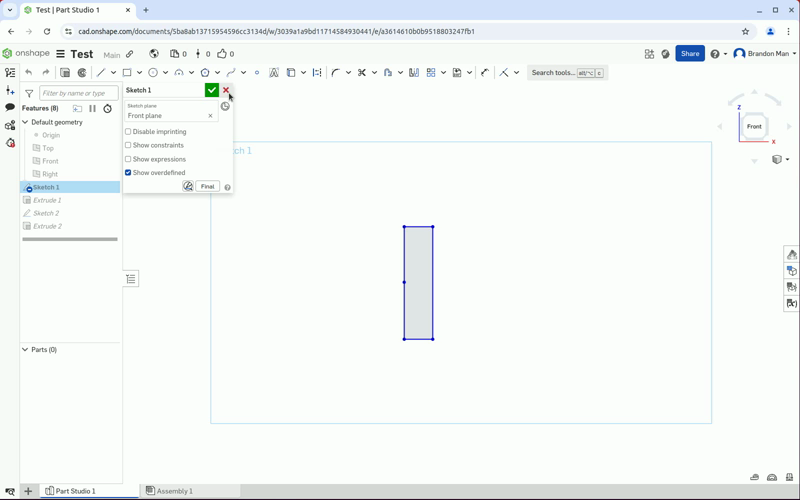
key(shift+s)
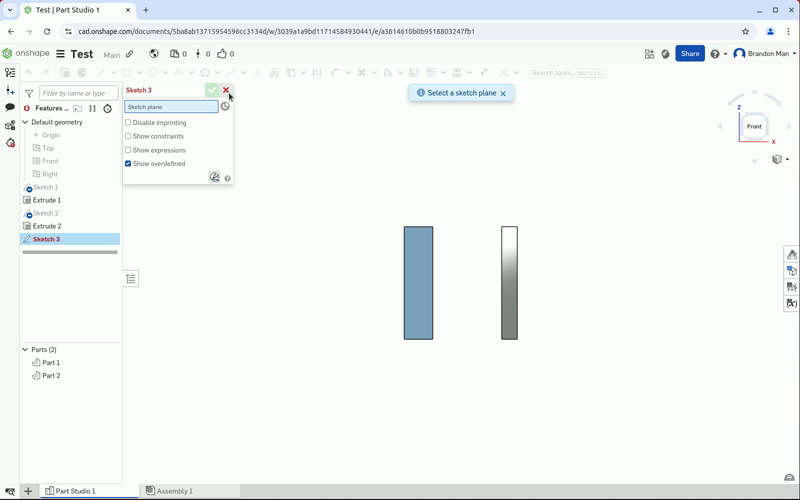
mouse_move(73, 163)
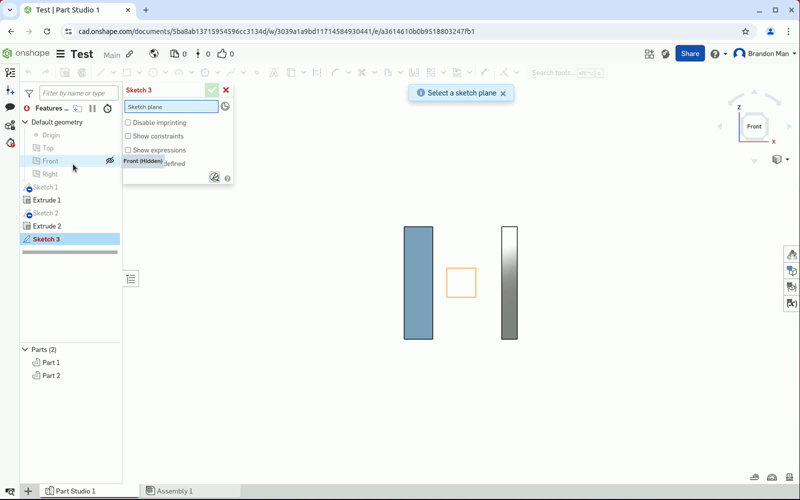
click(73, 163)
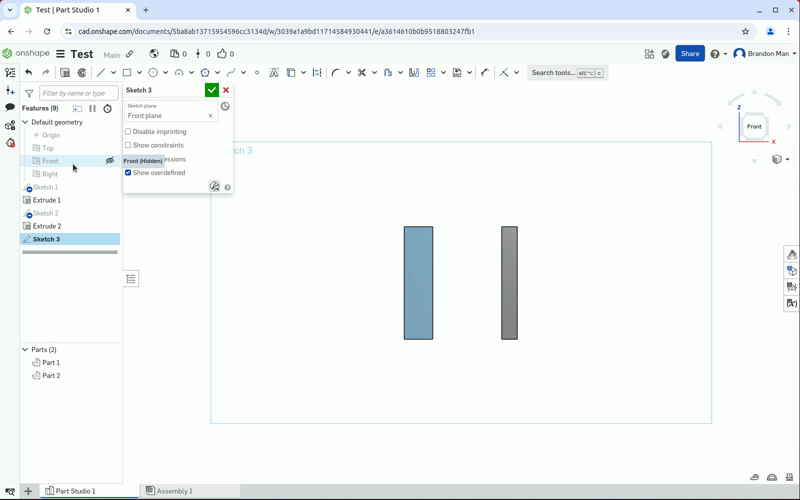
mouse_move(73, 352)
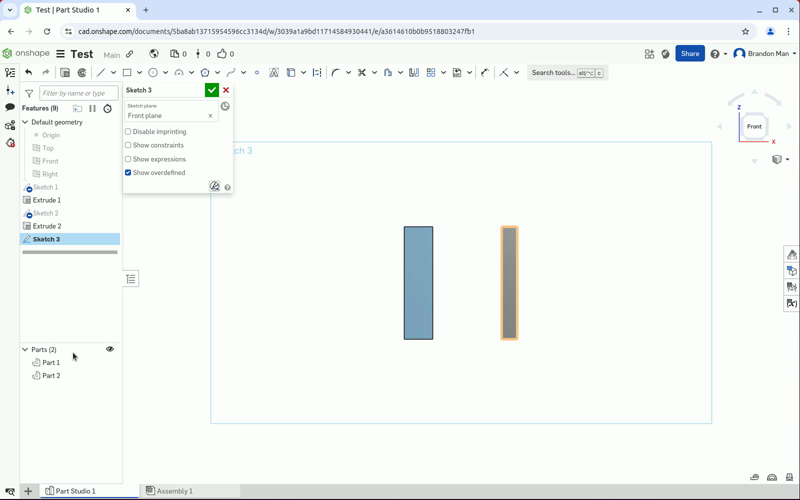
key(y)
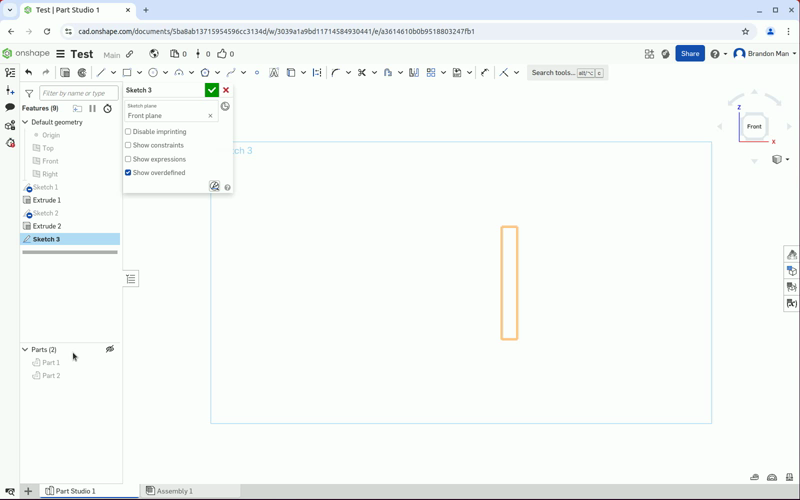
key(l)
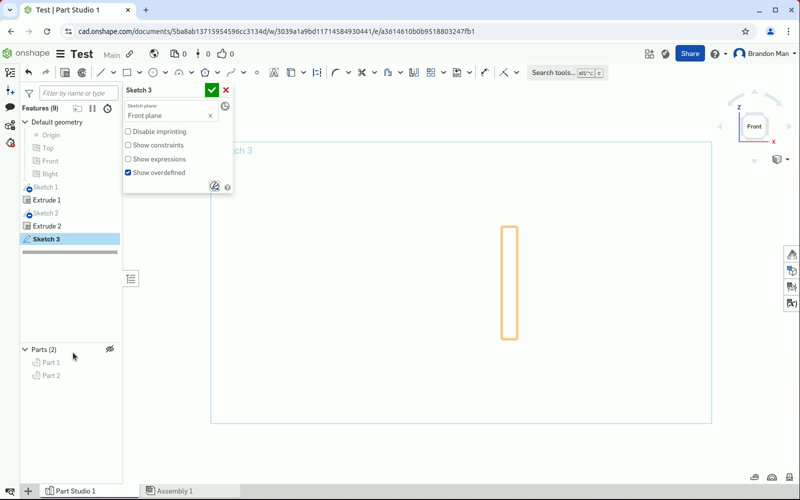
key_down(shift)
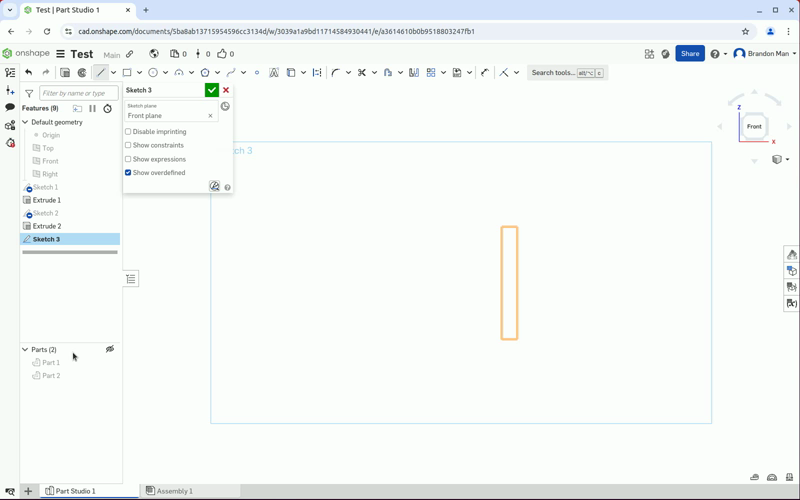
mouse_move(438, 339)
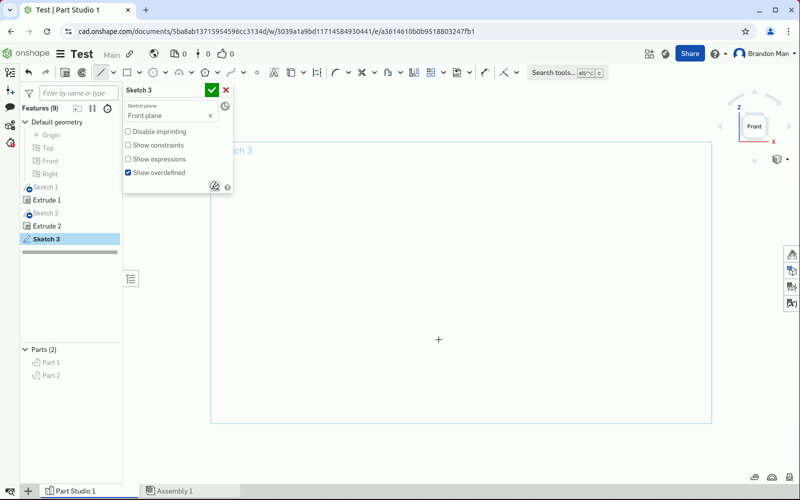
click(438, 339)
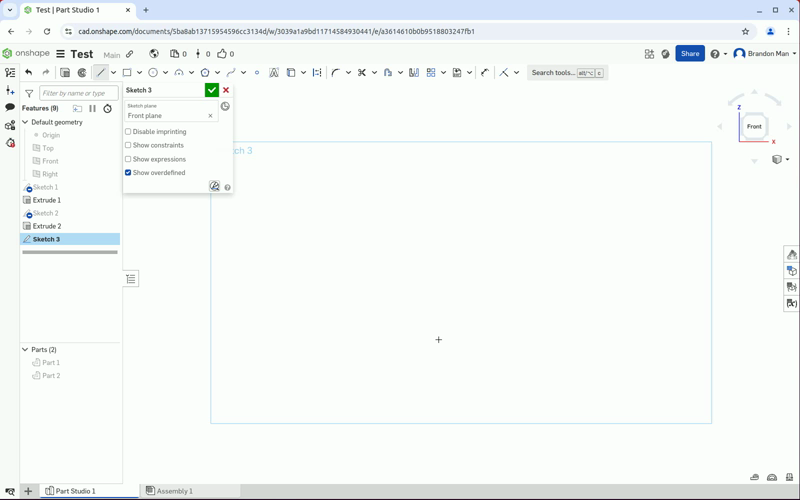
key_up(shift)
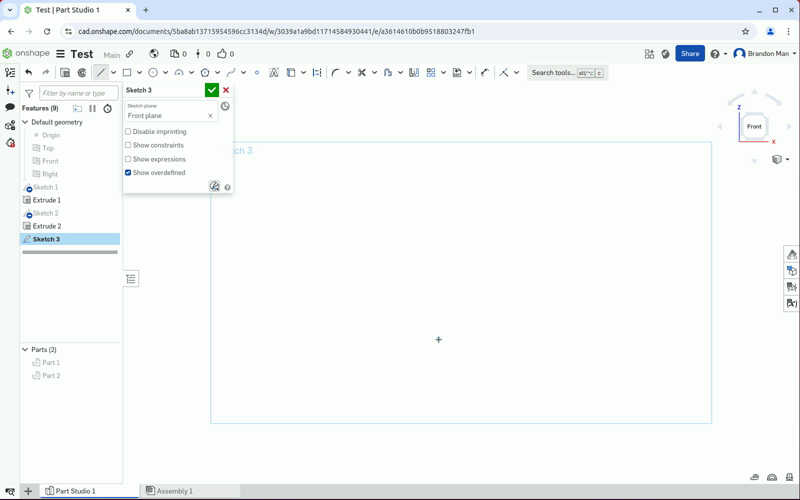
key_down(shift)
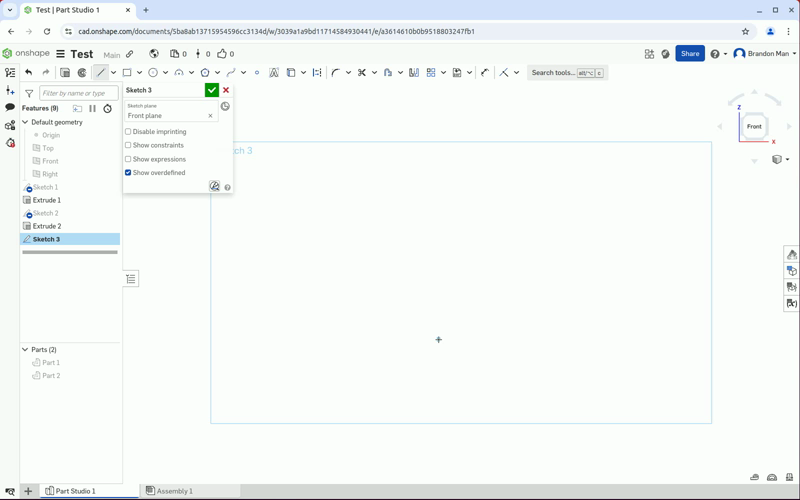
mouse_move(468, 339)
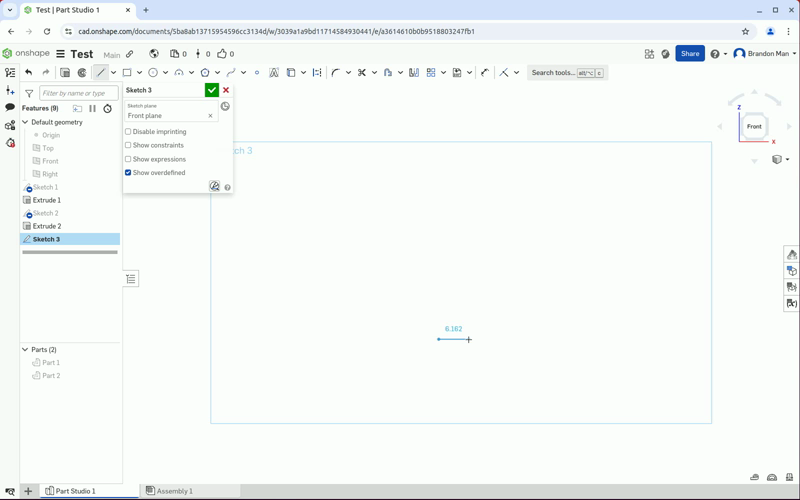
mouse_move(461, 339)
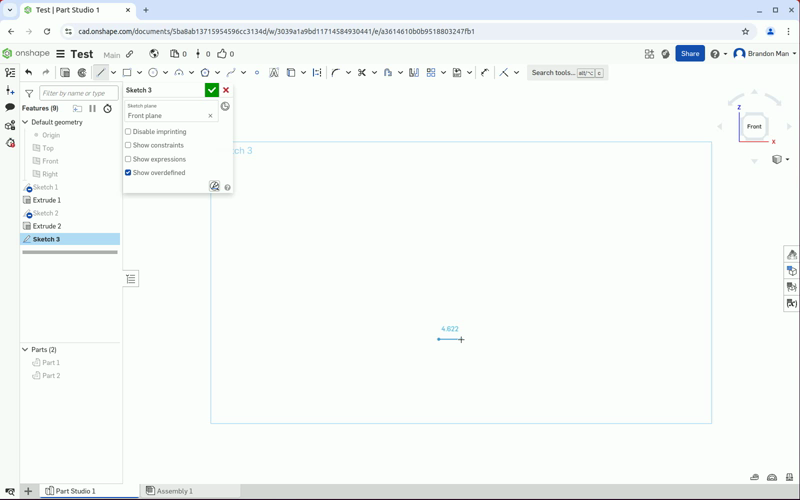
click(461, 339)
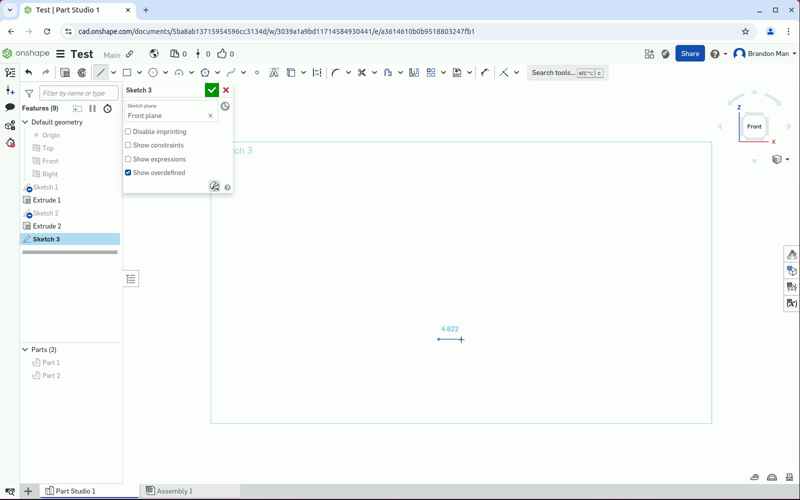
key_up(shift)
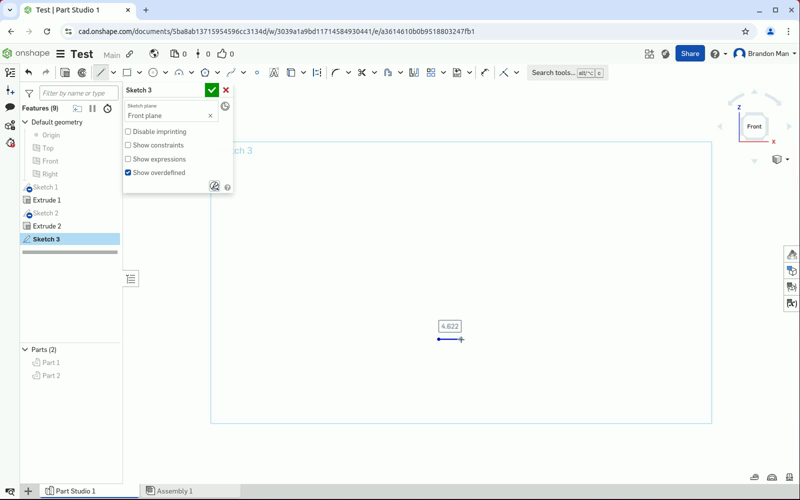
key_down(shift)
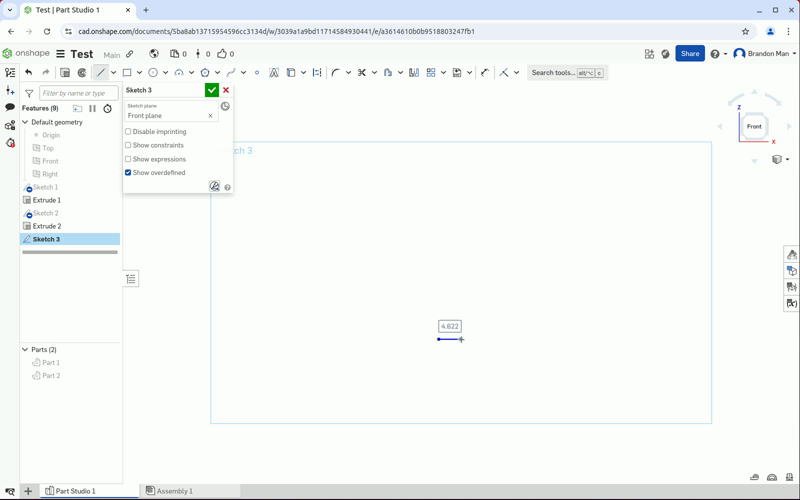
mouse_move(461, 226)
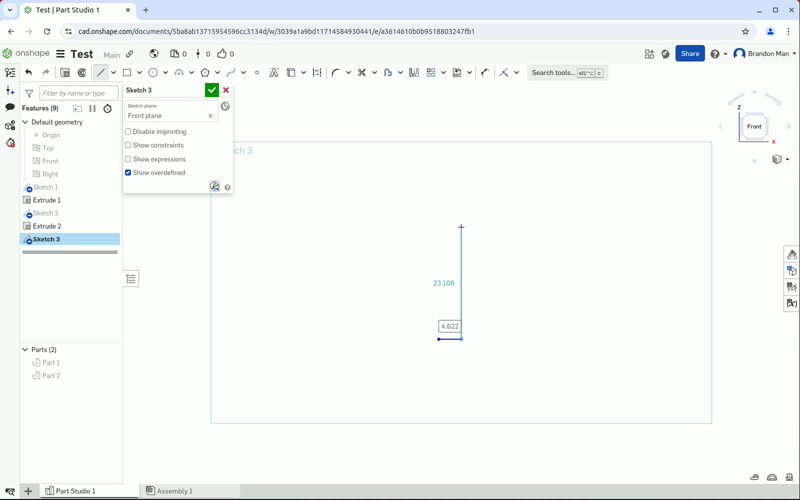
click(461, 226)
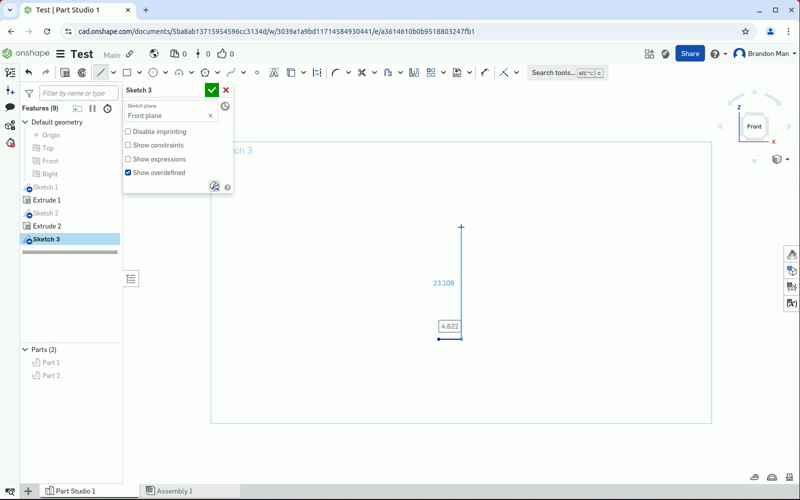
key_up(shift)
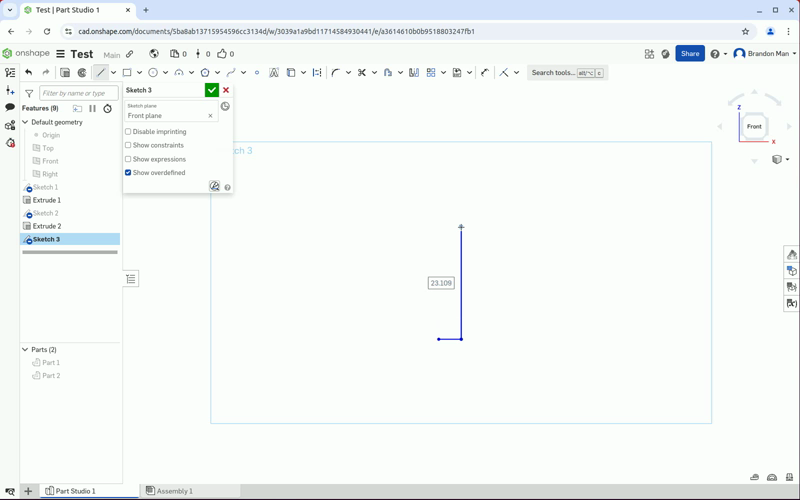
key_down(shift)
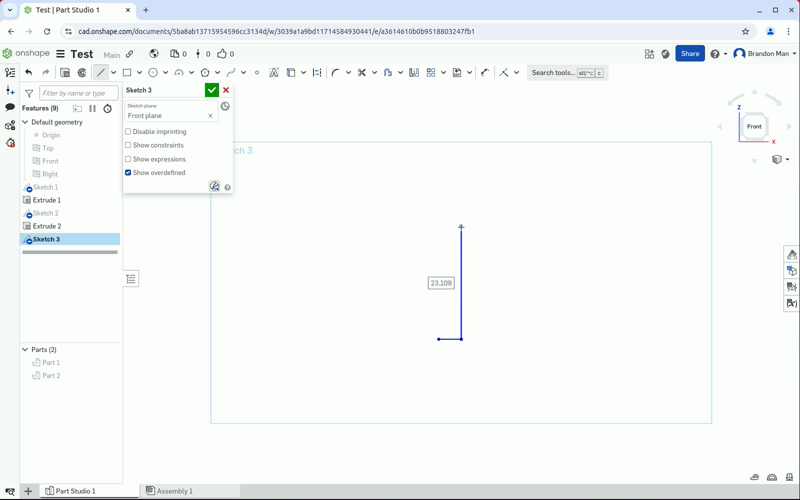
mouse_move(491, 226)
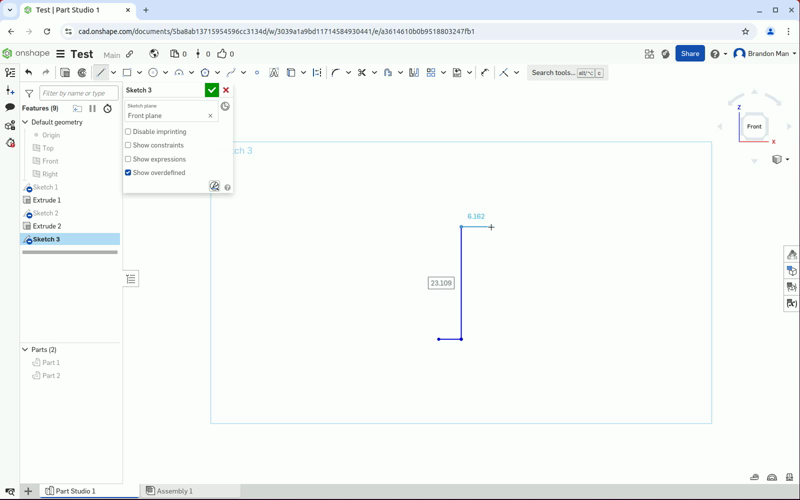
mouse_move(438, 226)
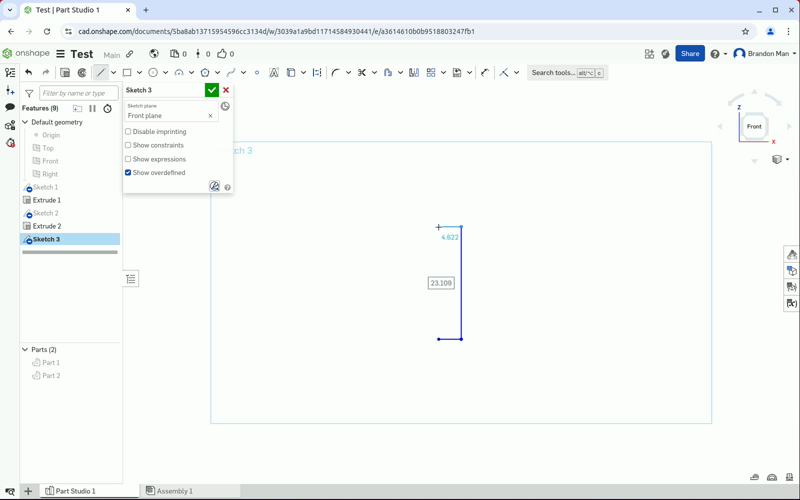
click(438, 226)
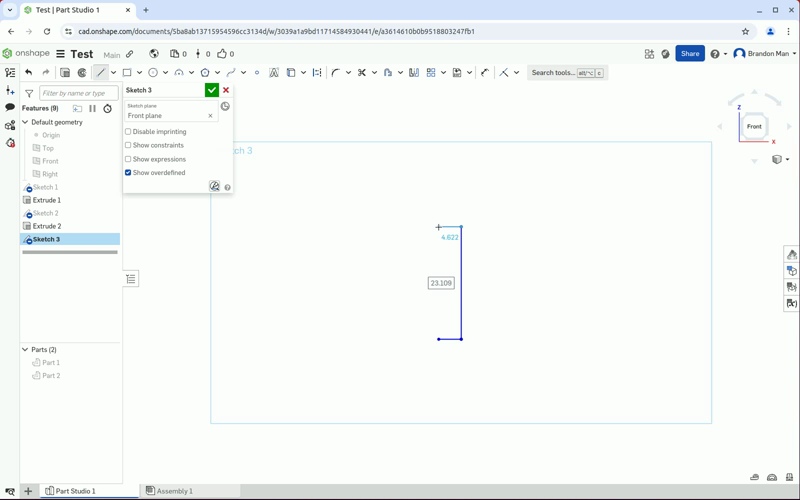
key_up(shift)
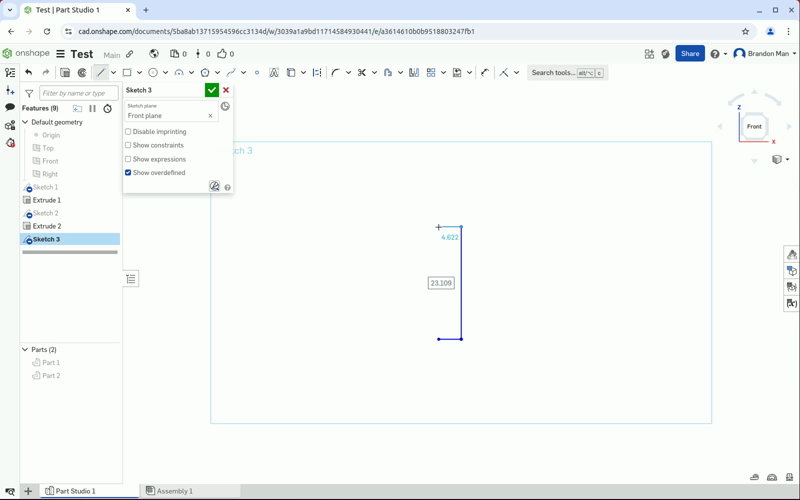
key_down(shift)
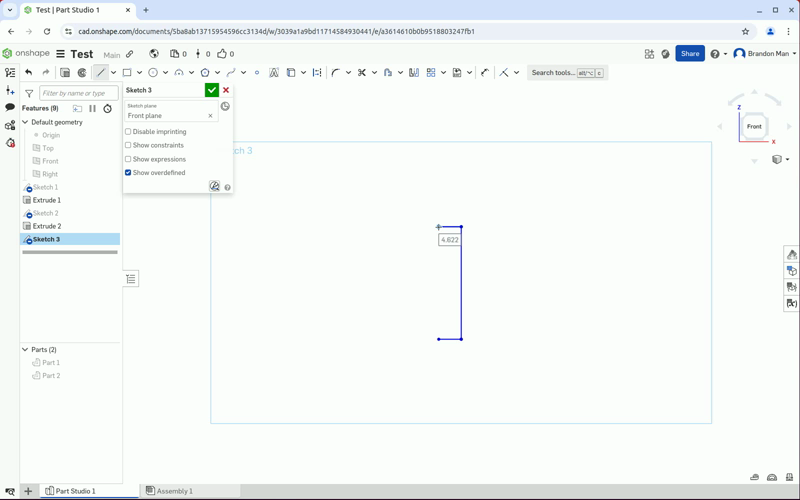
mouse_move(438, 339)
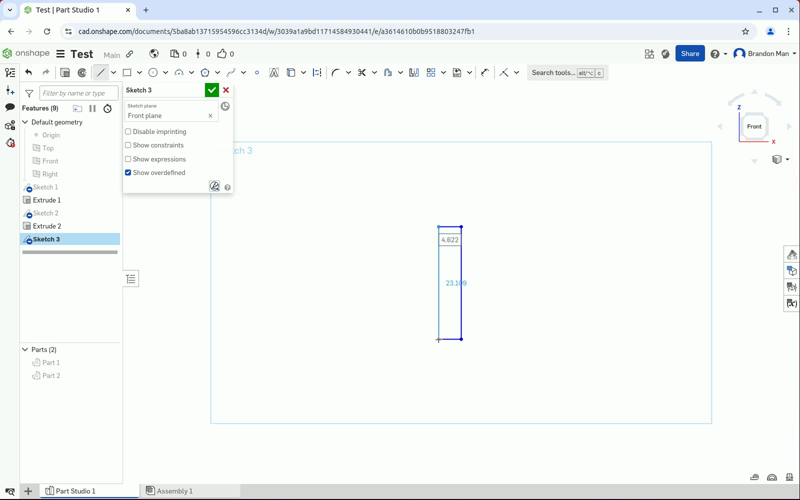
key_up(shift)
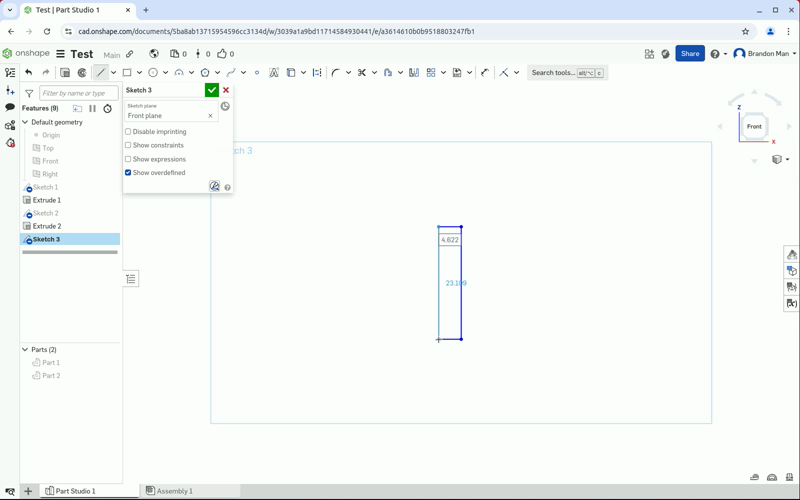
click(438, 339)
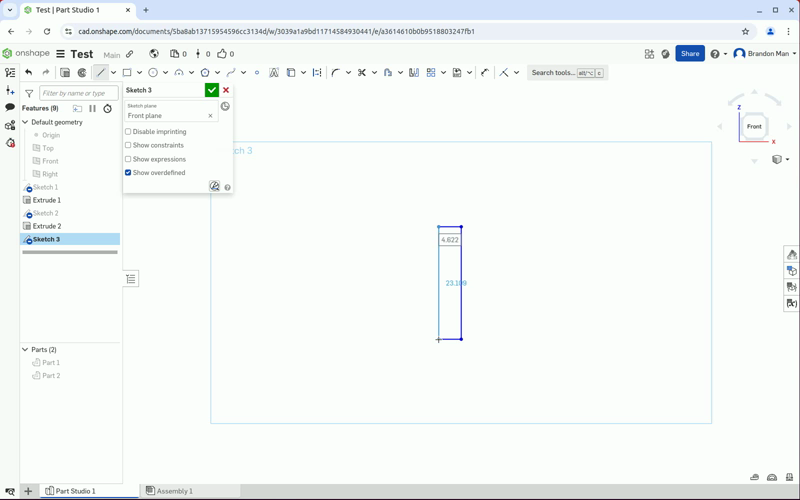
key(esc)
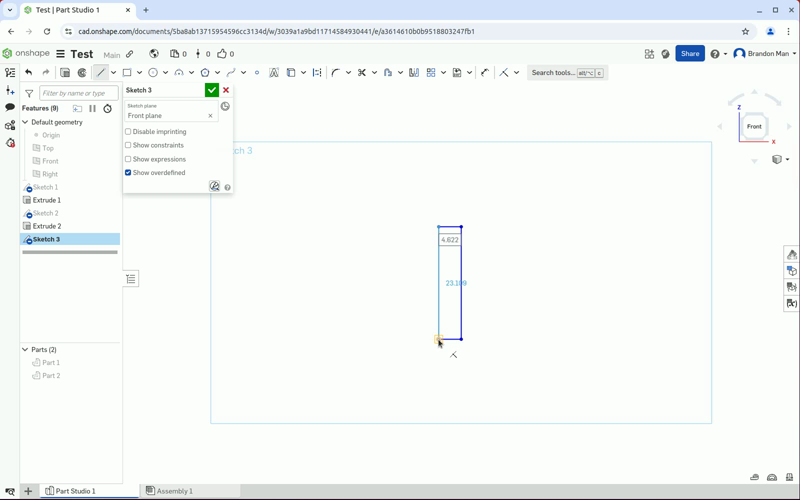
mouse_move(457, 253)
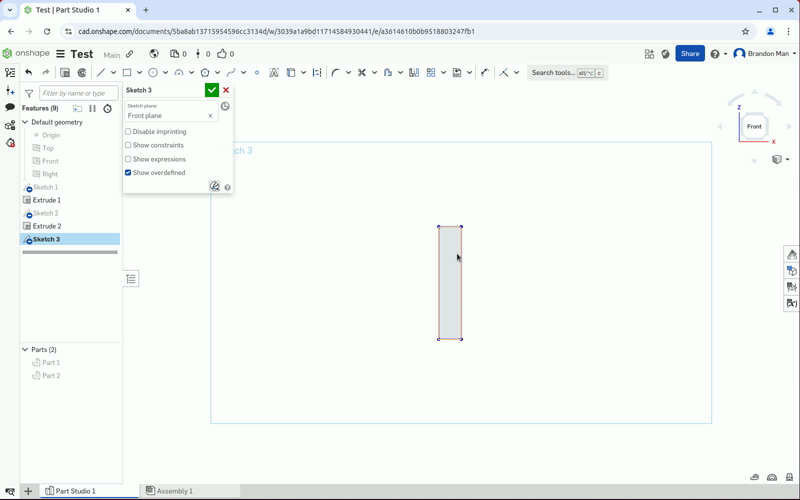
click(457, 253)
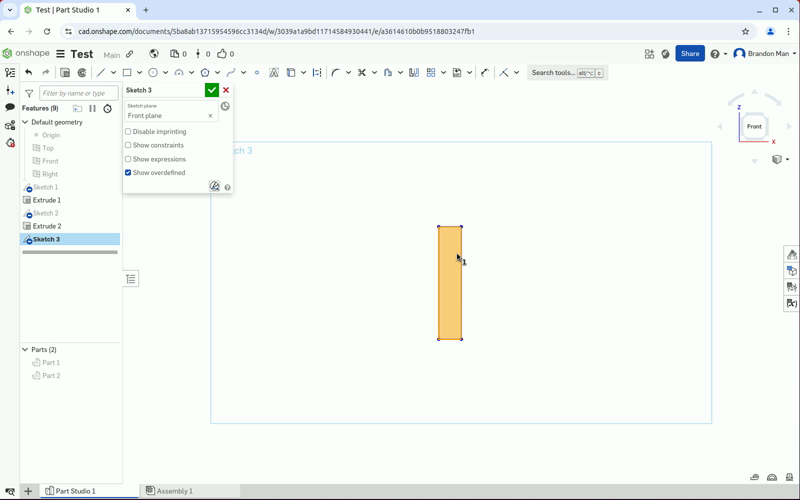
mouse_move(73, 352)
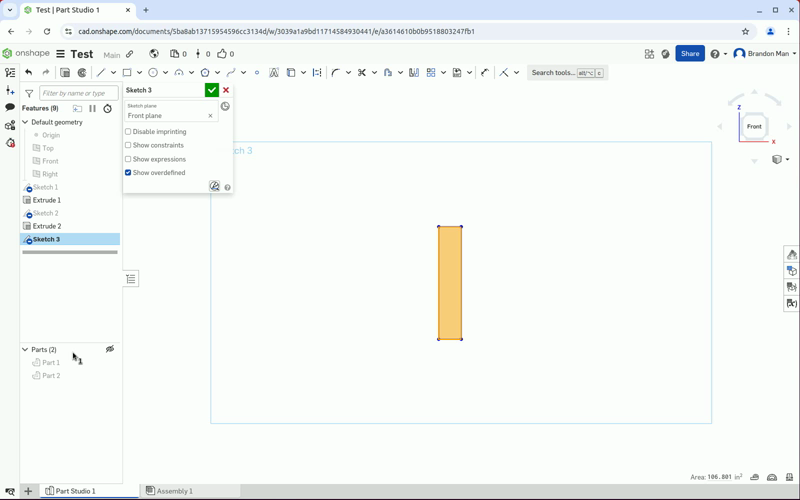
key(shift+y)
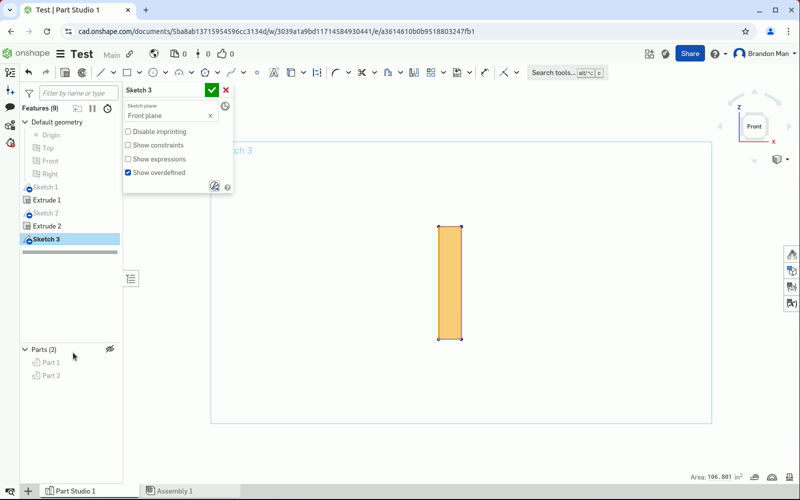
key(shift+e)
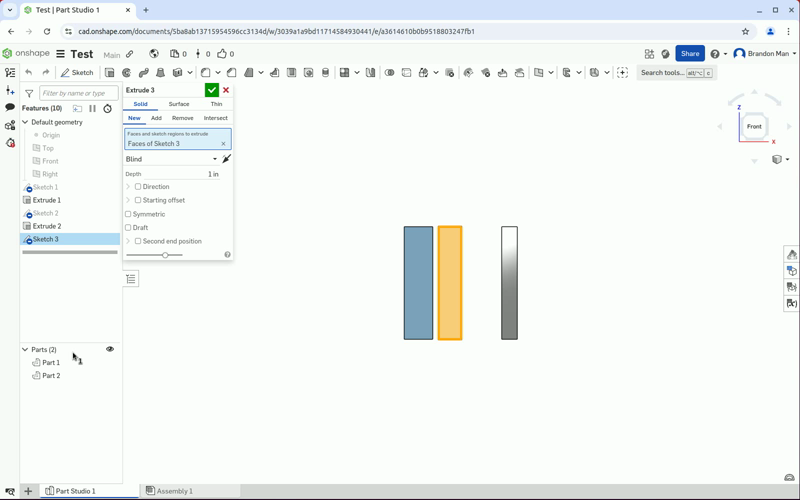
mouse_move(143, 106)
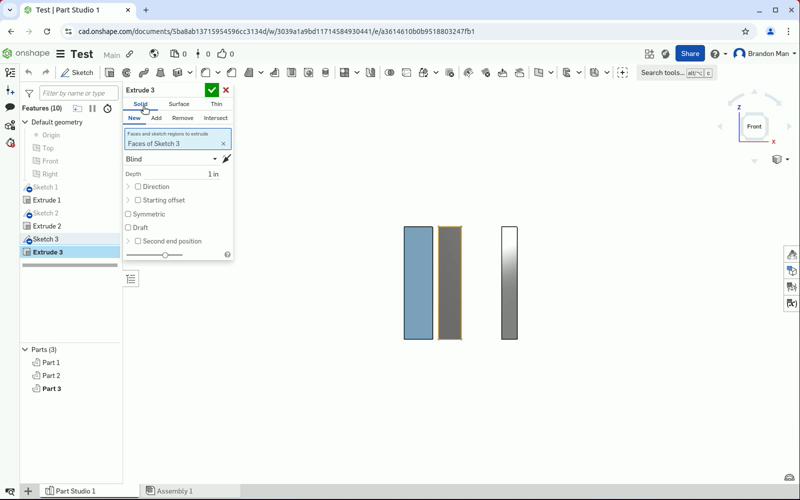
click(143, 106)
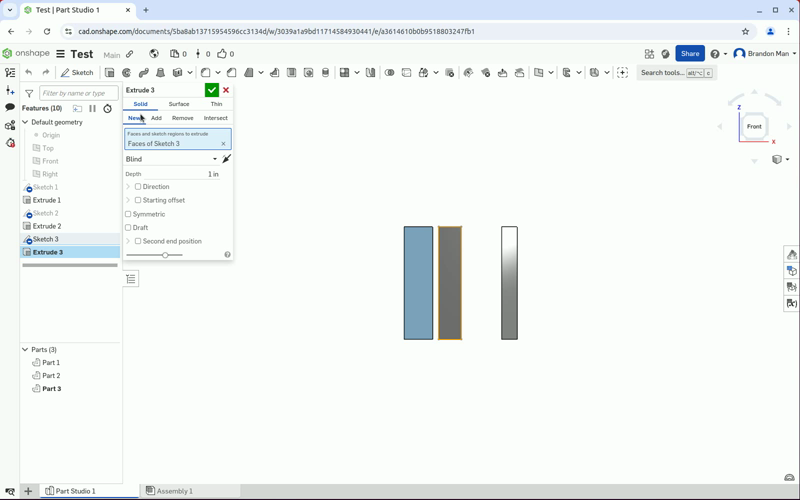
mouse_move(137, 120)
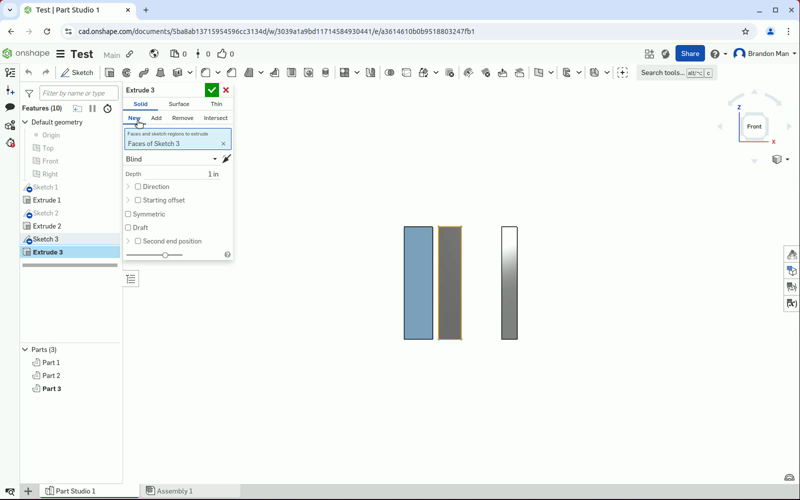
click(137, 120)
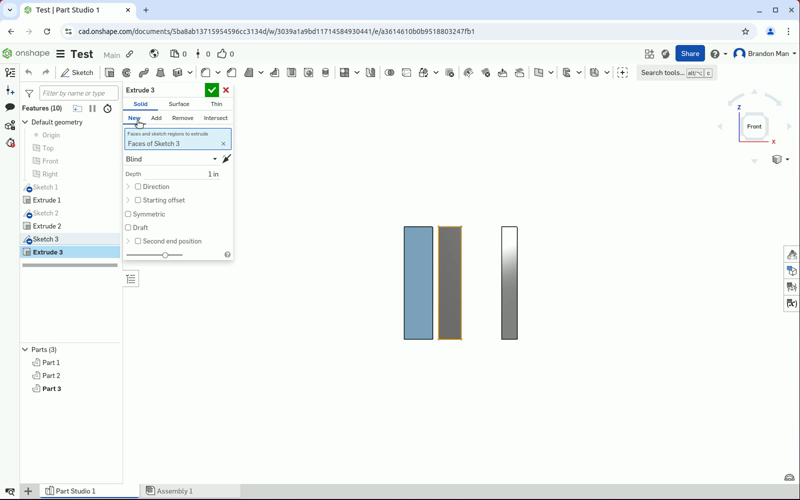
key(tab, 4)
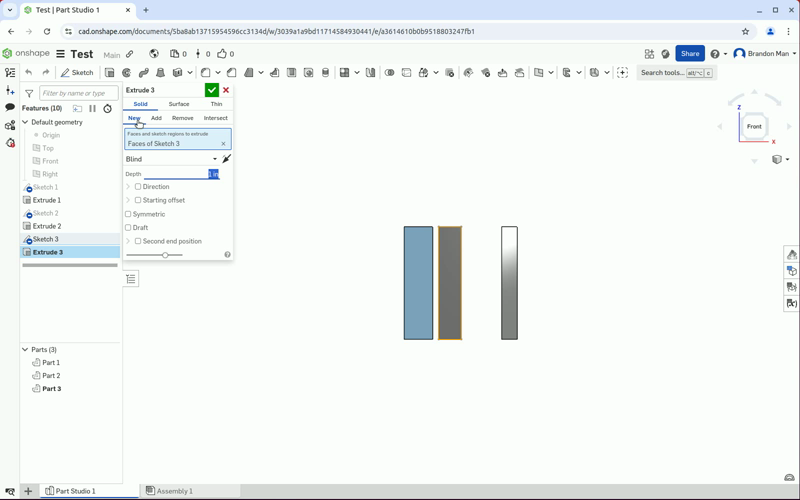
text(23.108)
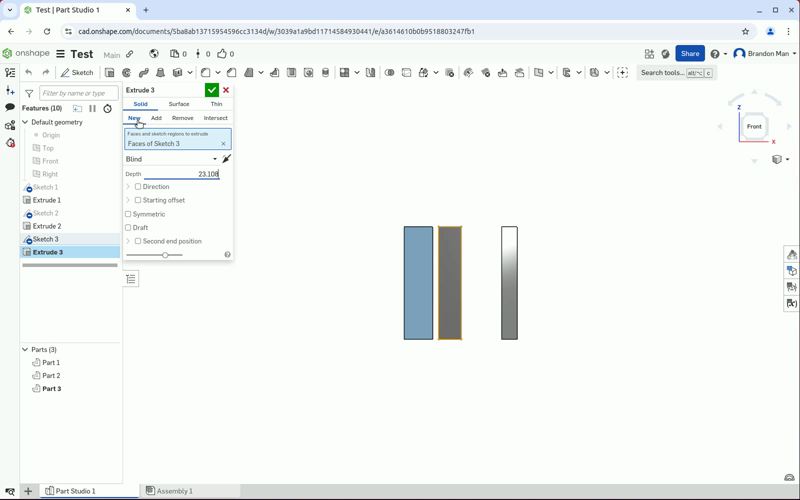
key(enter)
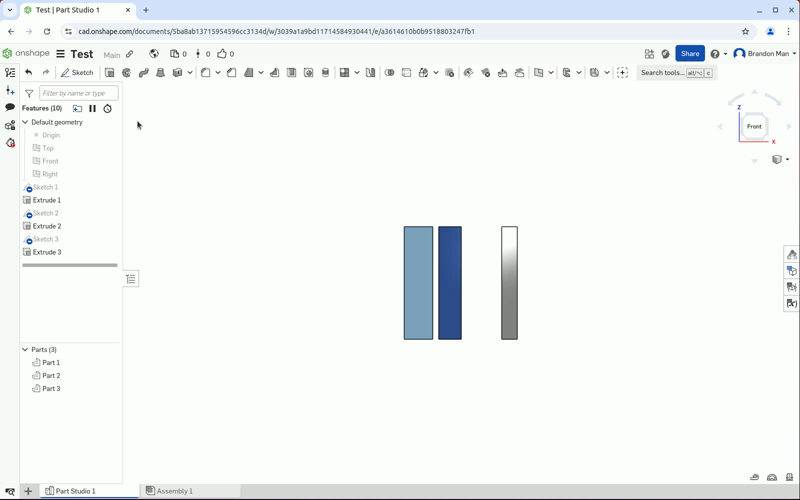
key(shift+h)
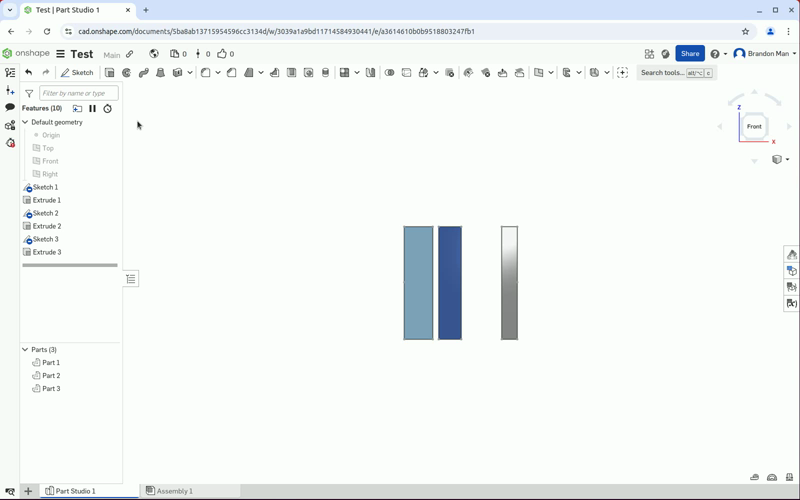
key(shift+h)
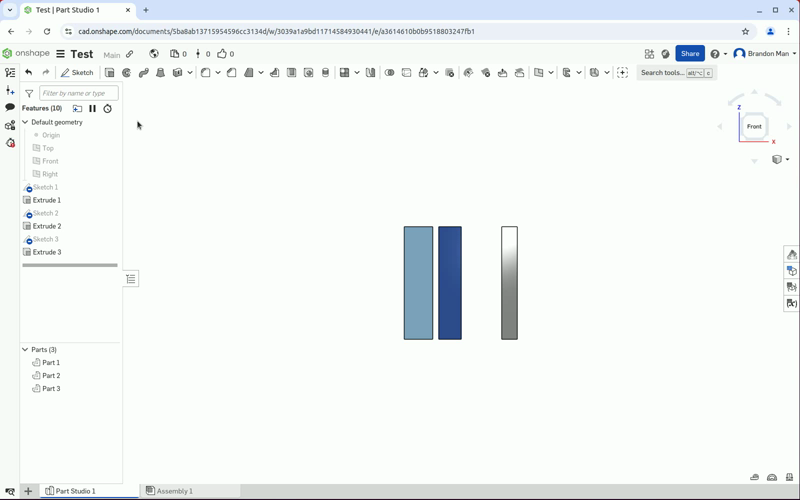
mouse_move(73, 189)
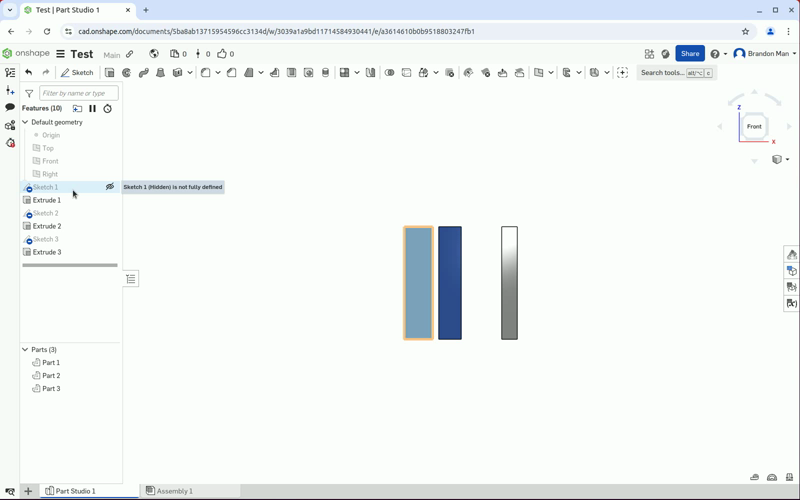
click(73, 189)
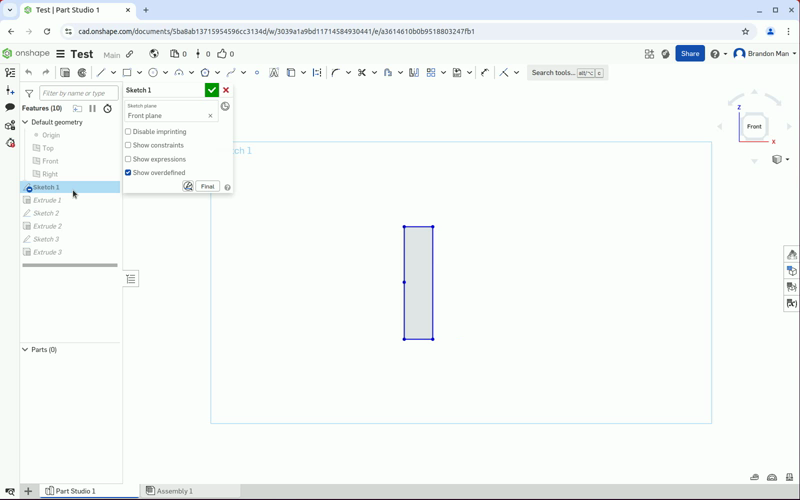
mouse_move(229, 92)
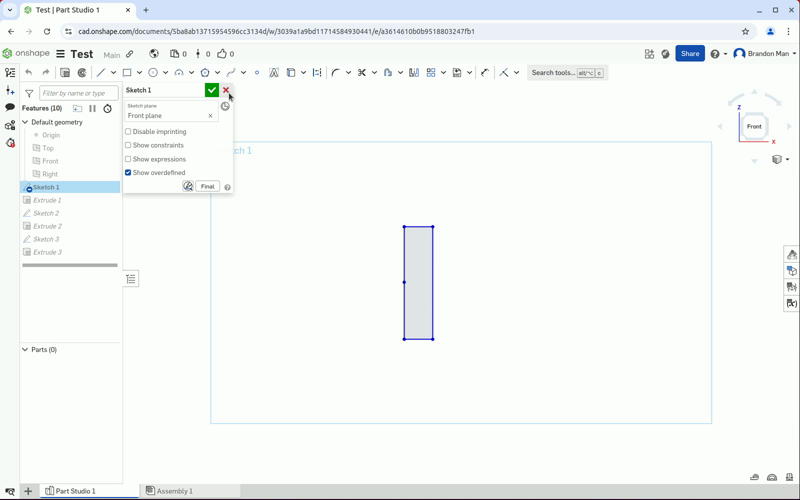
click(229, 92)
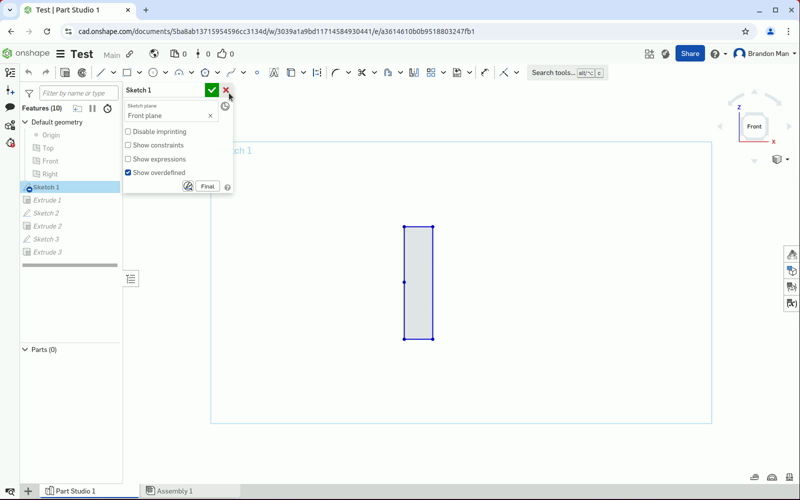
key(shift+s)
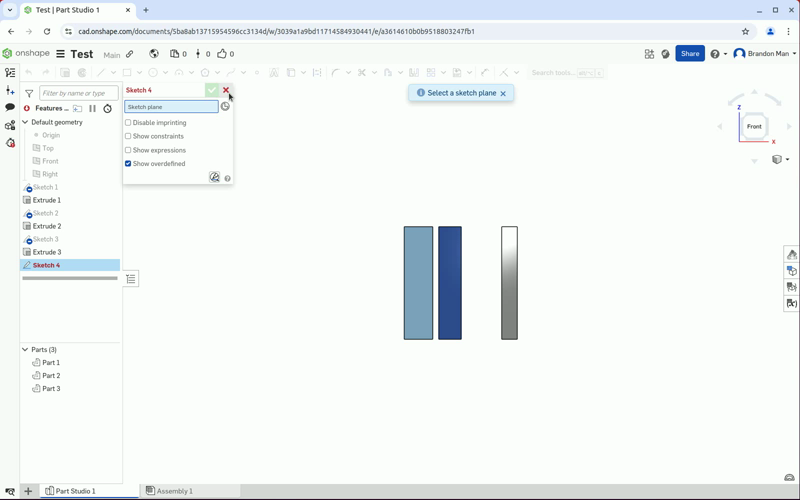
mouse_move(73, 163)
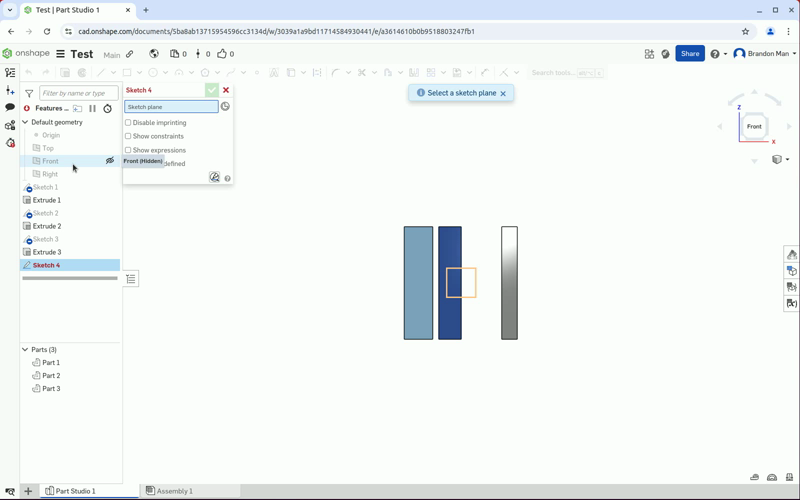
click(73, 163)
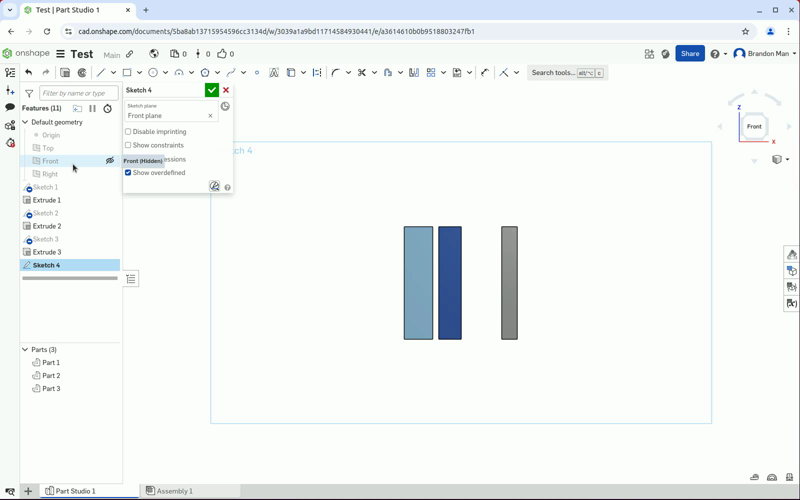
mouse_move(73, 352)
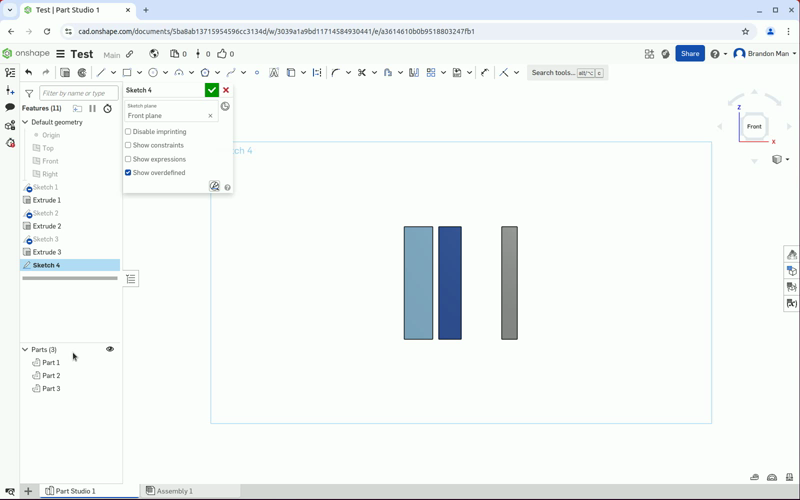
key(y)
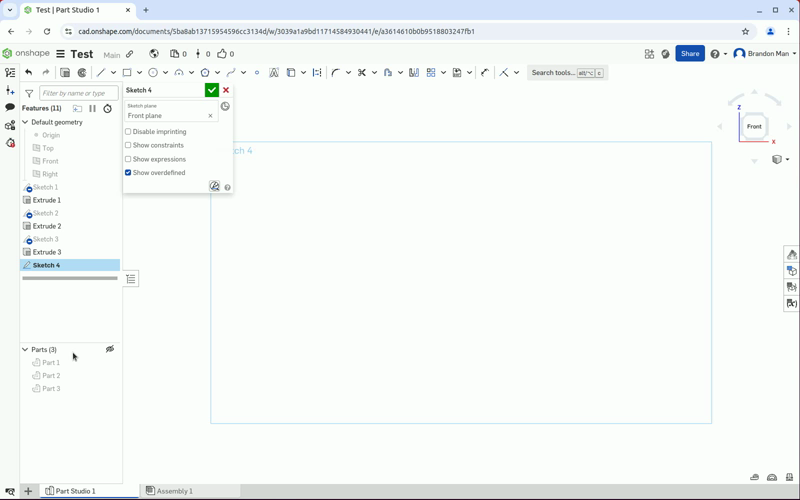
key(l)
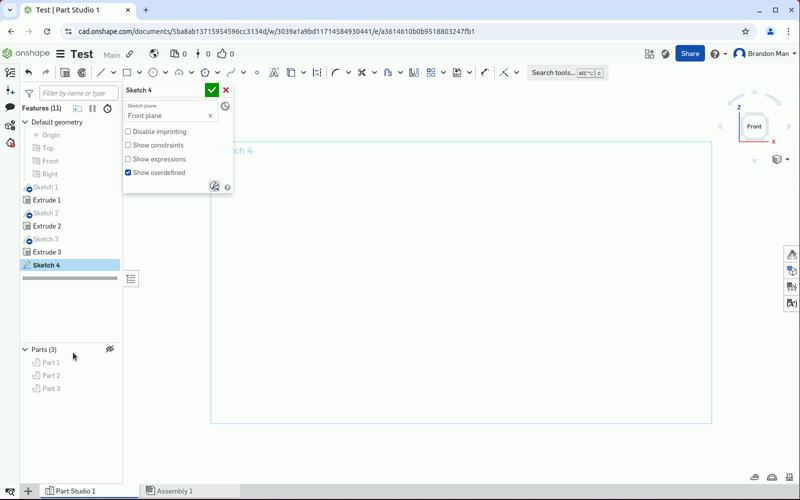
key_down(shift)
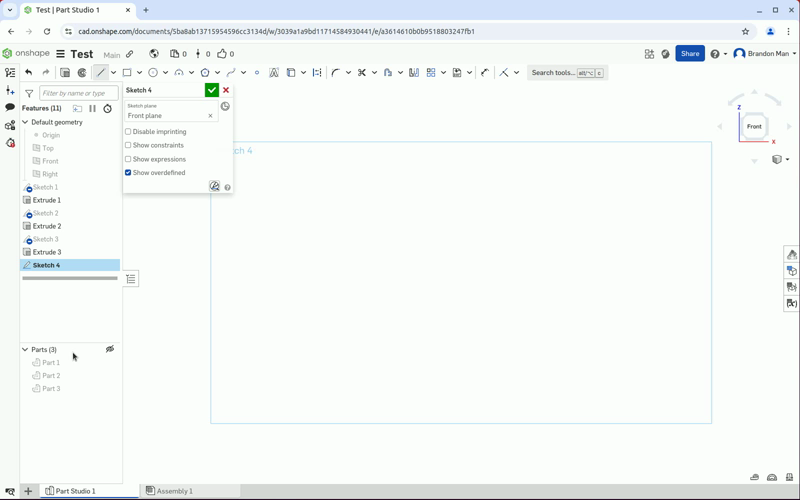
mouse_move(484, 339)
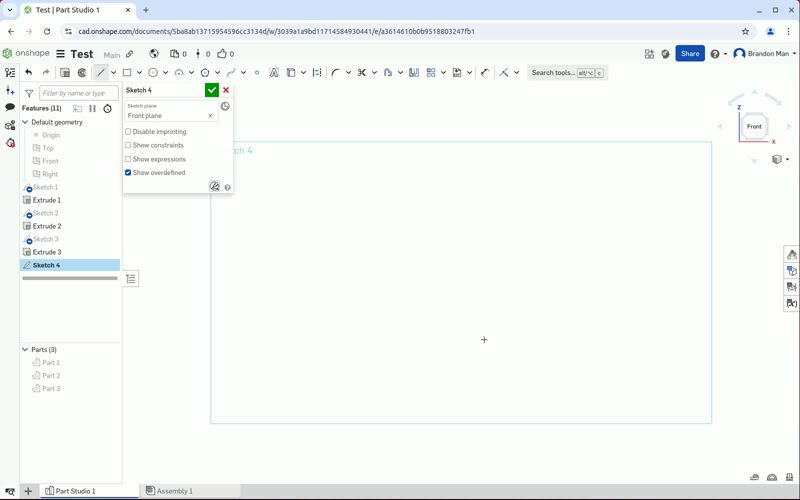
click(484, 339)
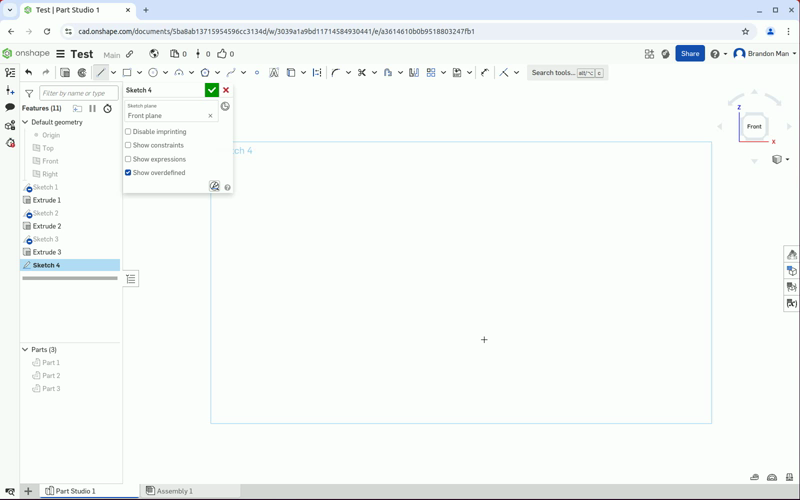
key_up(shift)
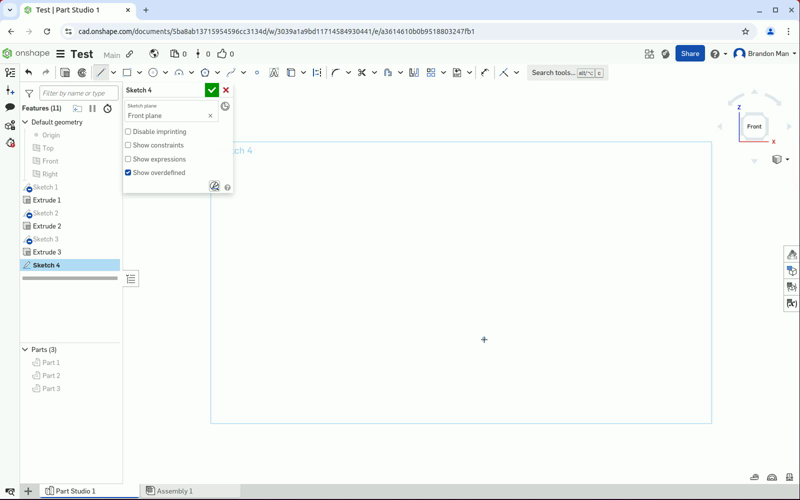
key_down(shift)
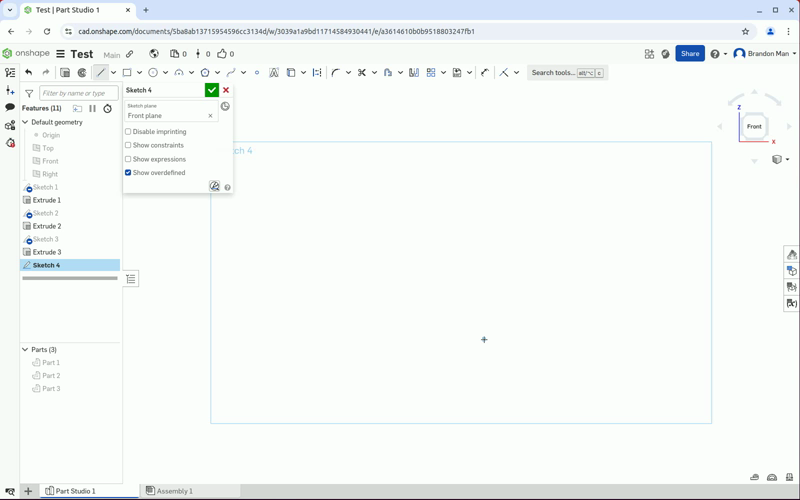
mouse_move(514, 339)
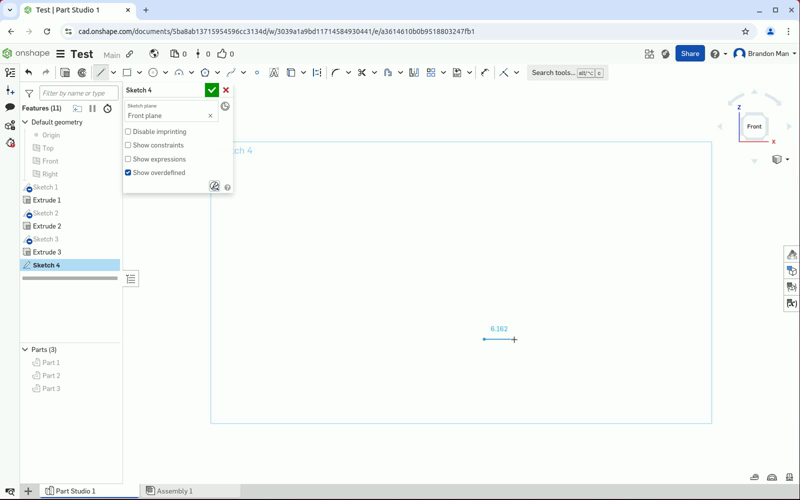
mouse_move(495, 339)
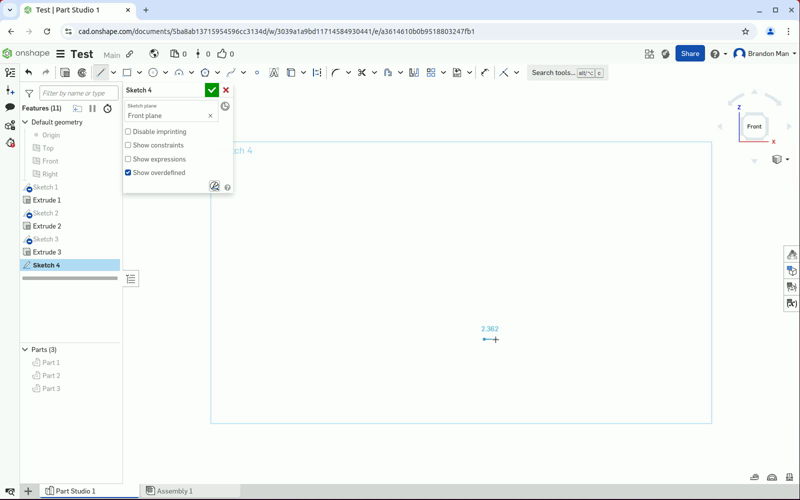
click(495, 339)
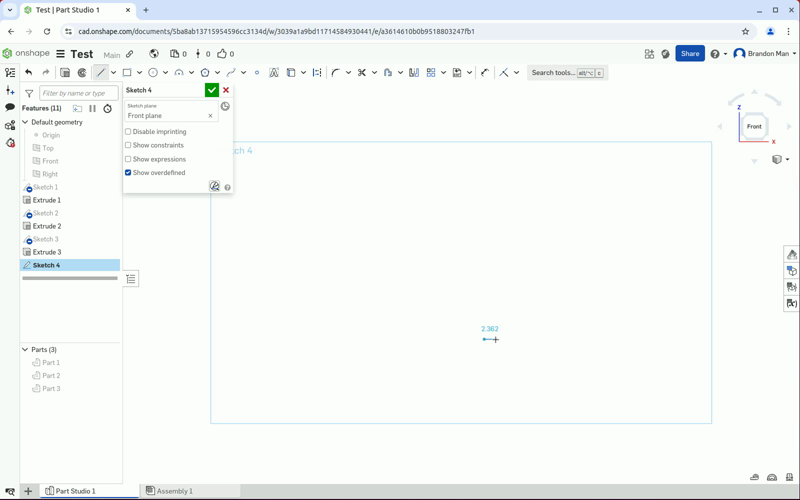
key_up(shift)
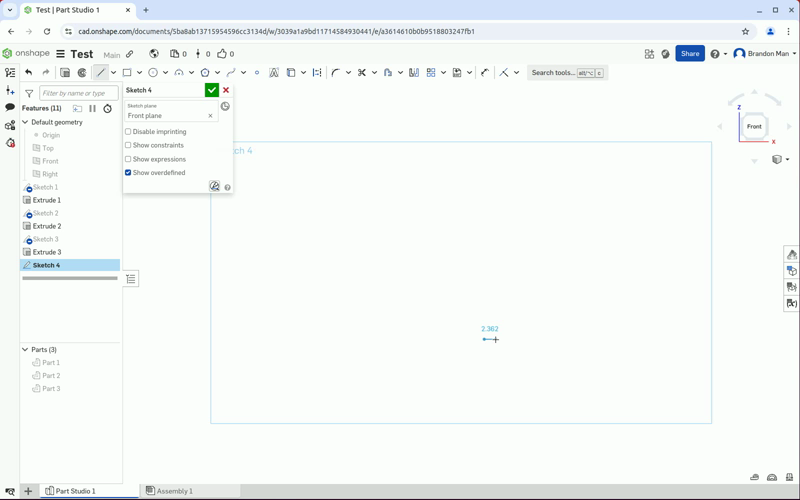
key_down(shift)
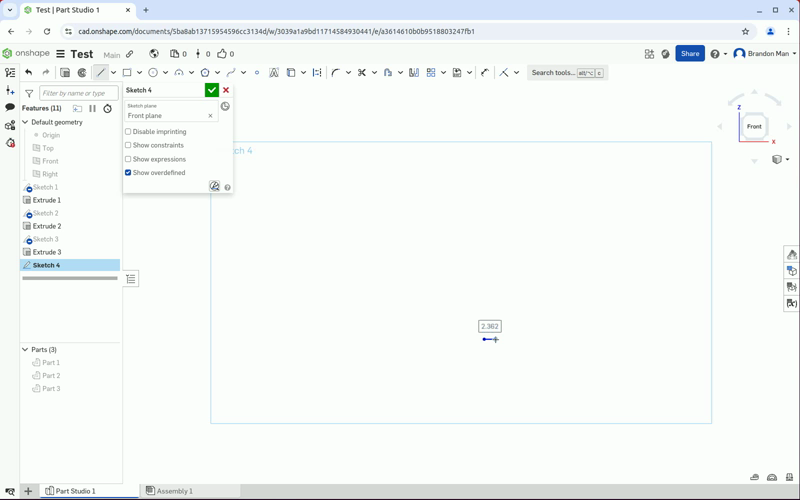
mouse_move(495, 226)
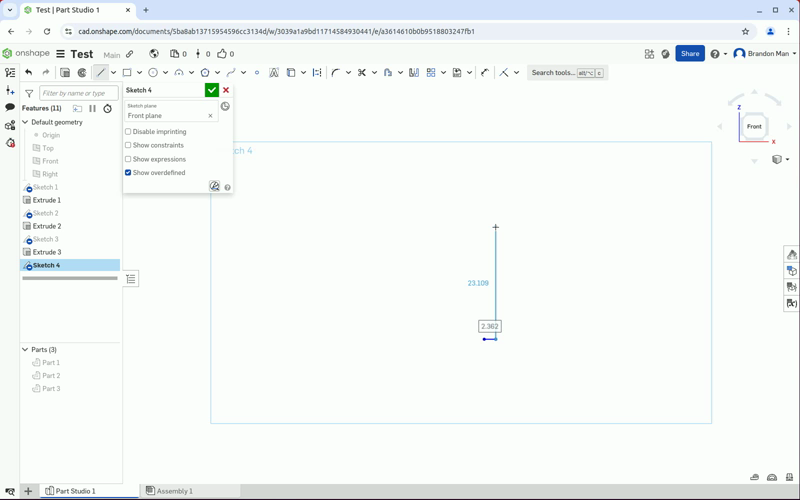
click(495, 226)
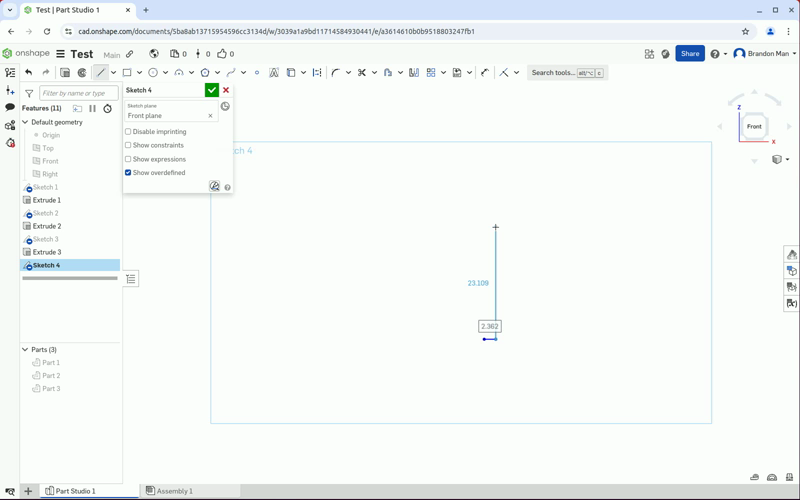
key_up(shift)
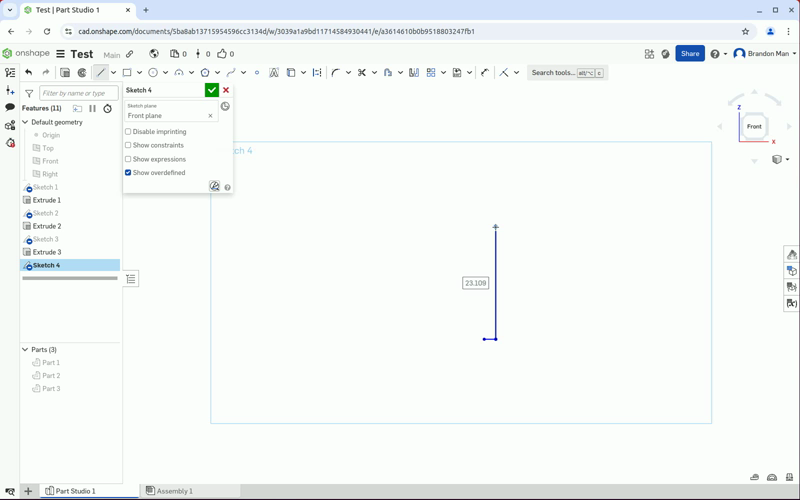
key_down(shift)
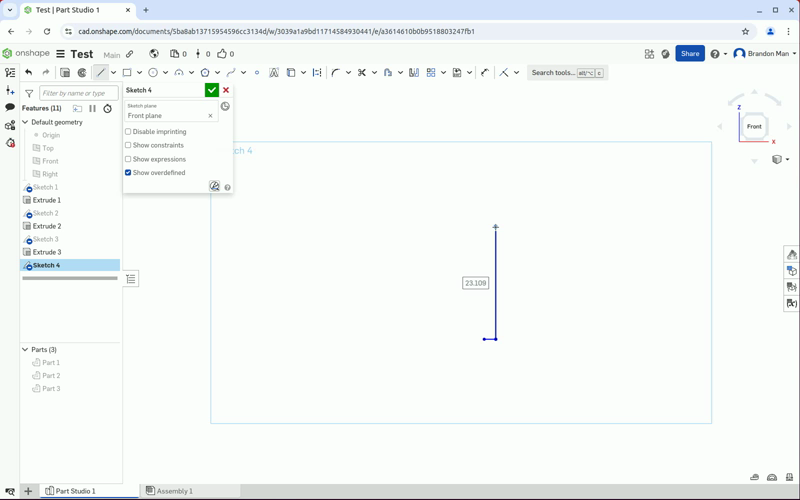
mouse_move(525, 226)
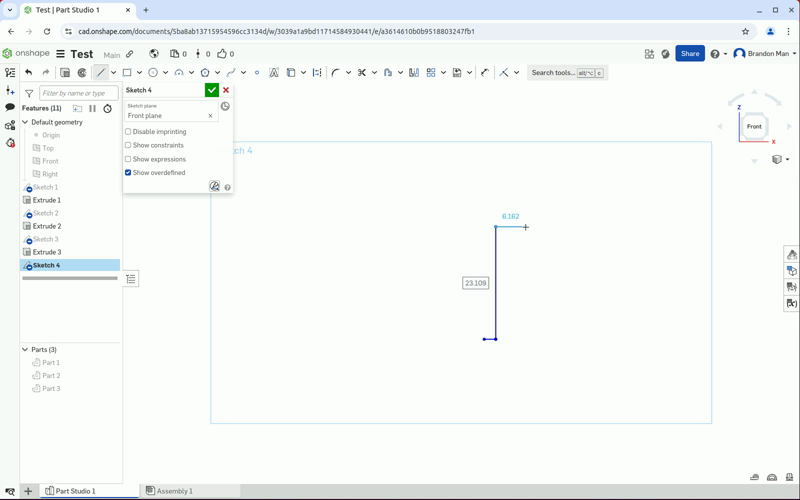
mouse_move(484, 226)
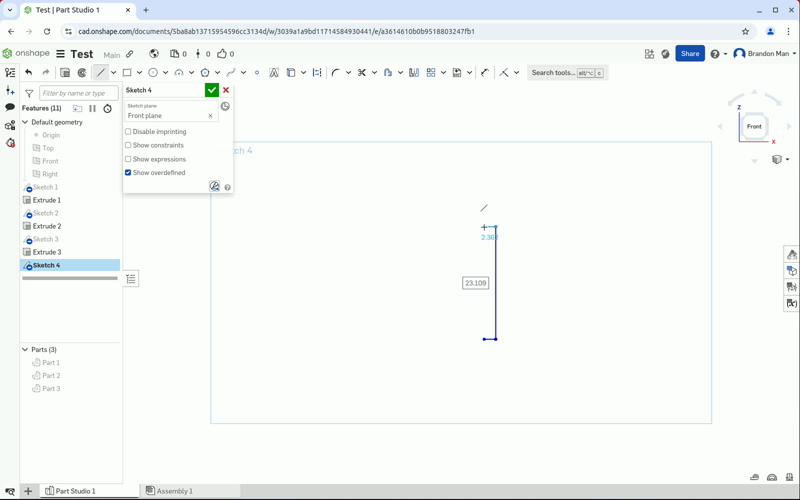
click(484, 226)
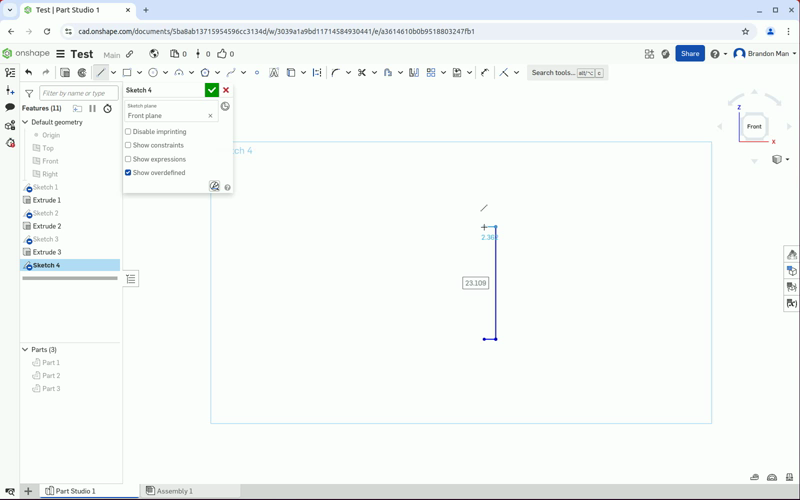
key_up(shift)
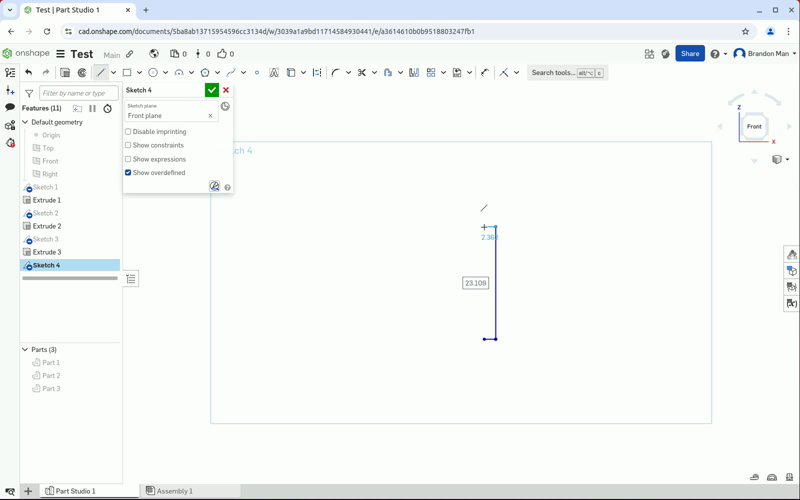
key_down(shift)
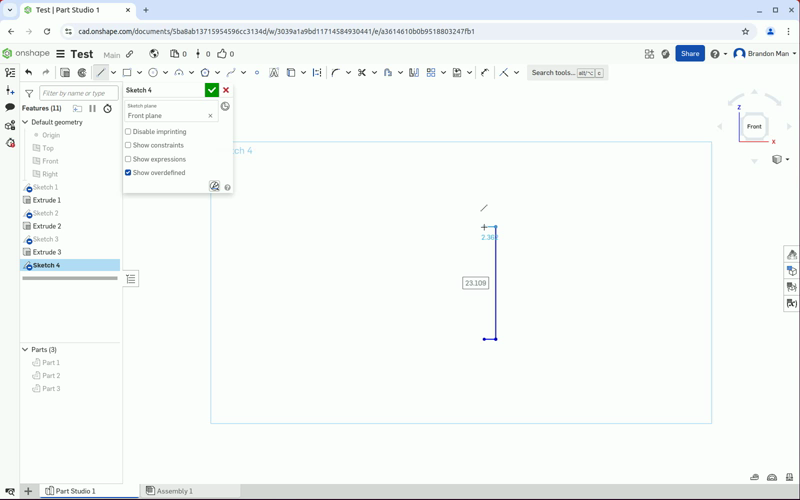
mouse_move(484, 339)
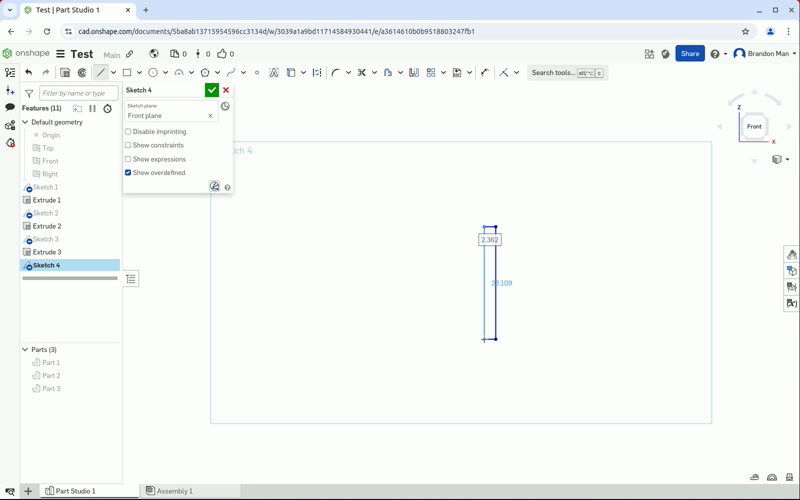
key_up(shift)
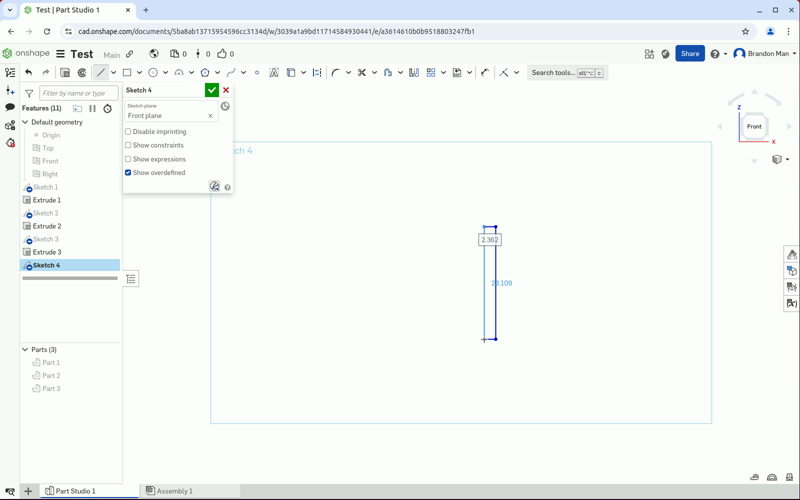
click(484, 339)
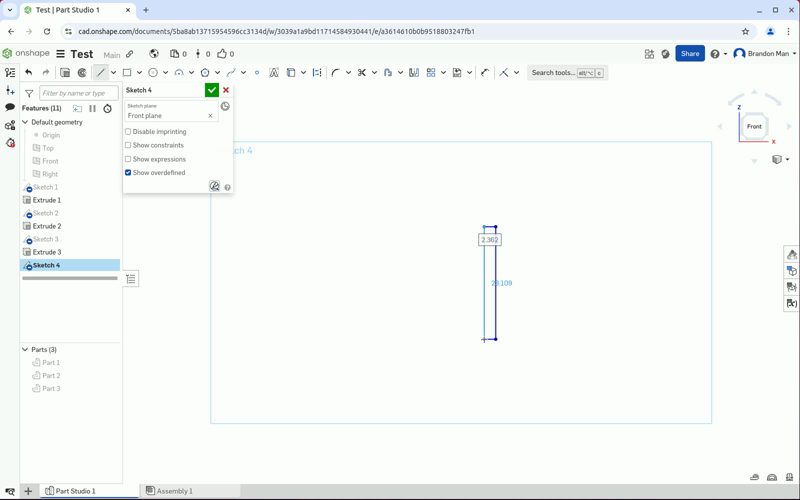
key(esc)
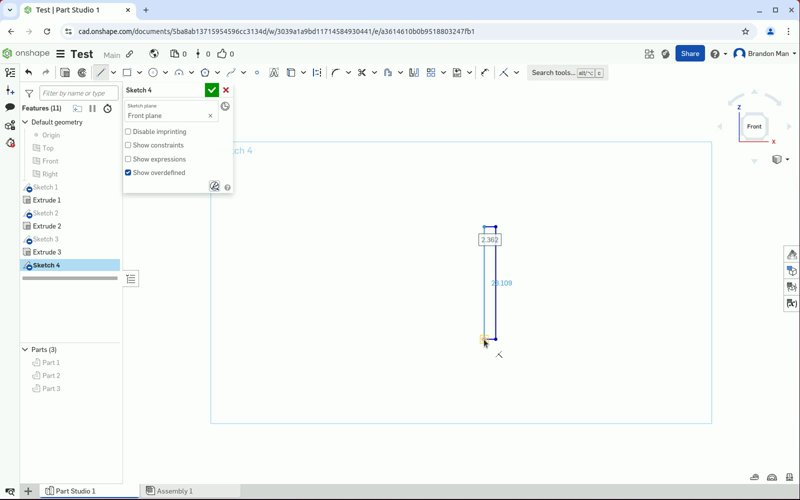
mouse_move(493, 290)
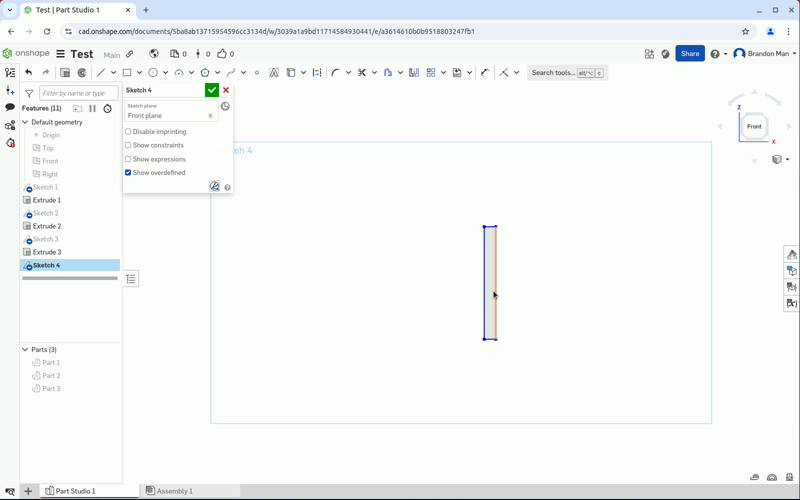
scroll(6)
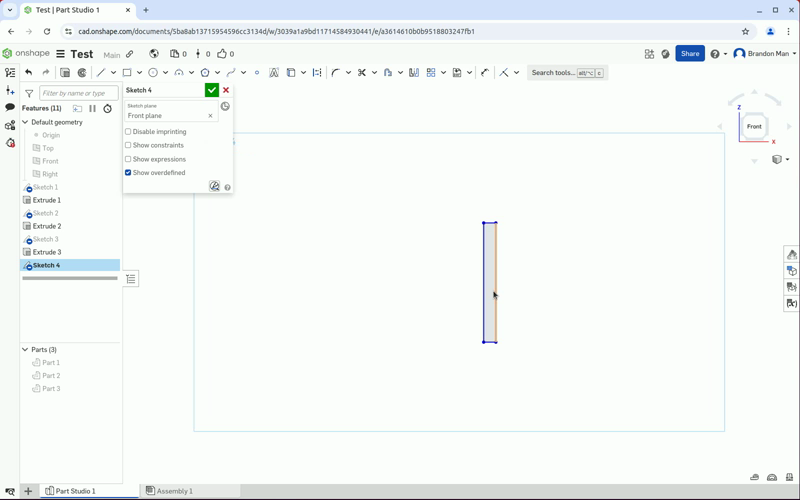
scroll(6)
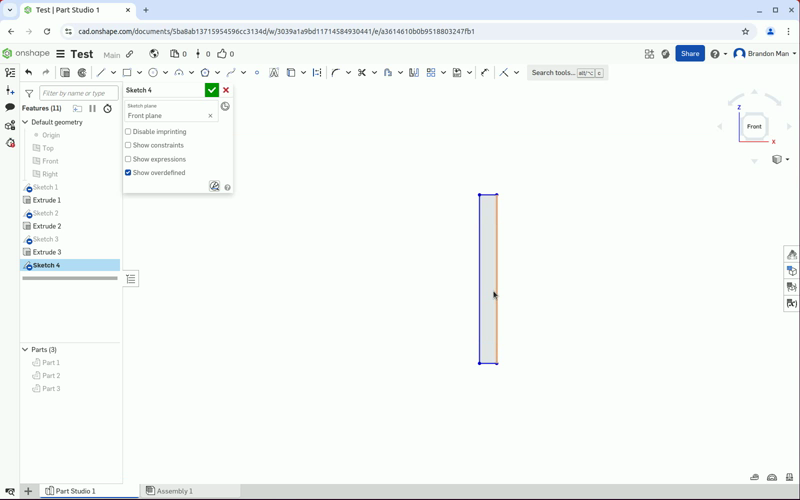
scroll(6)
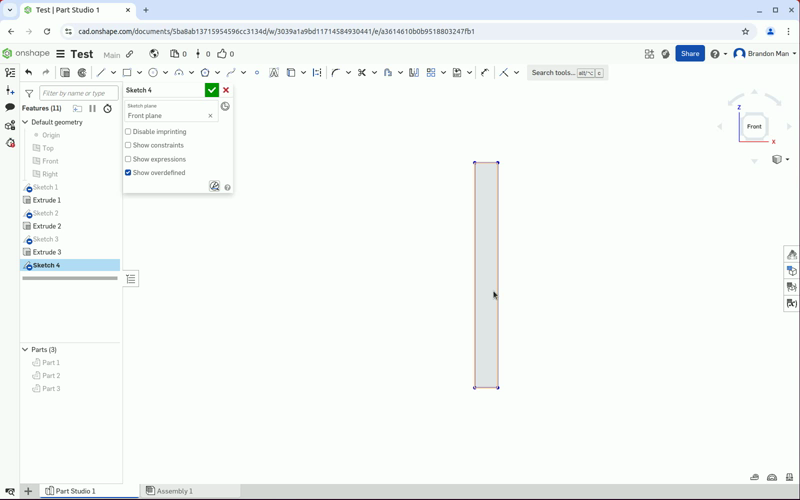
scroll(6)
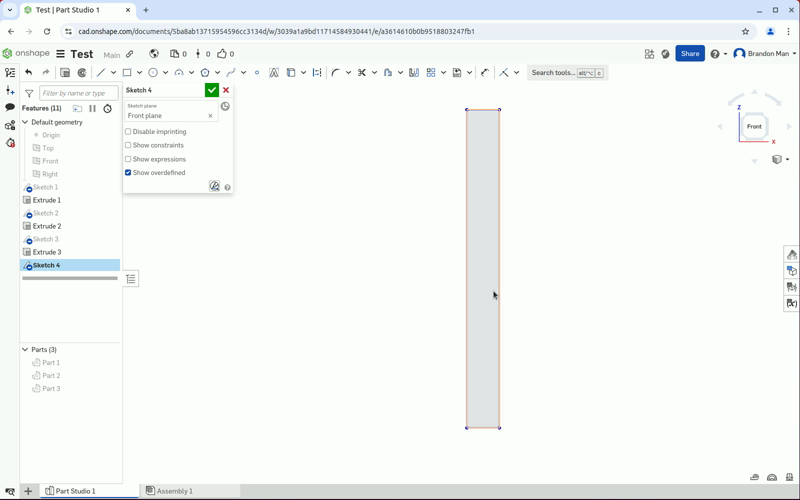
scroll(6)
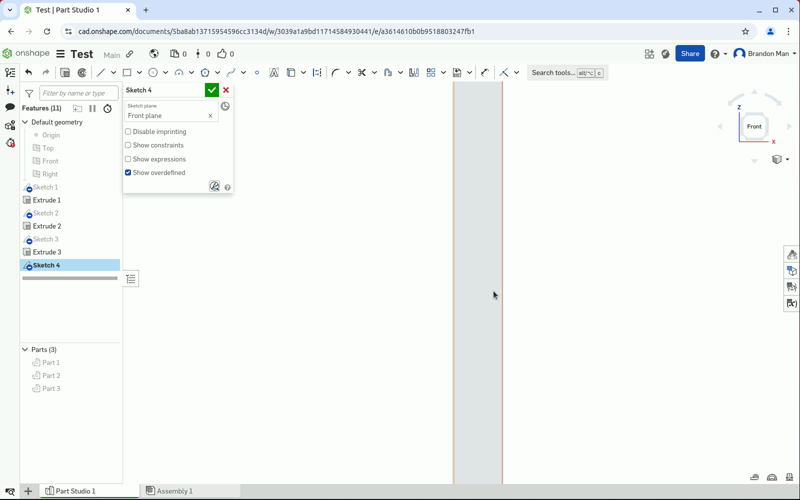
scroll(6)
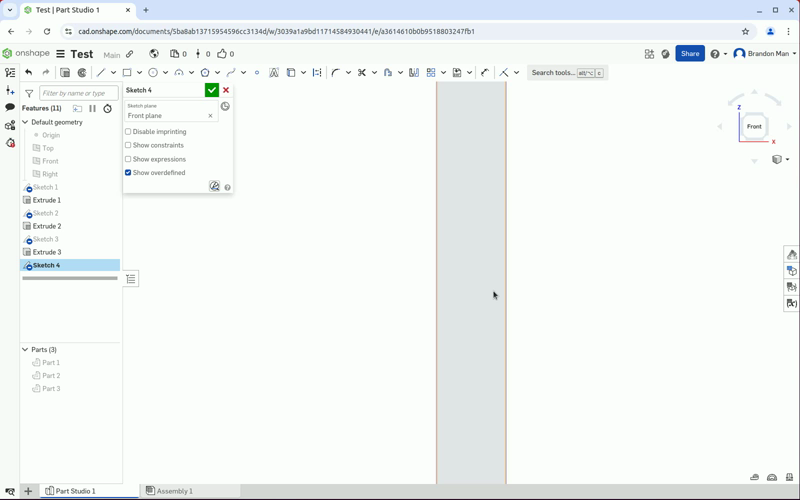
scroll(6)
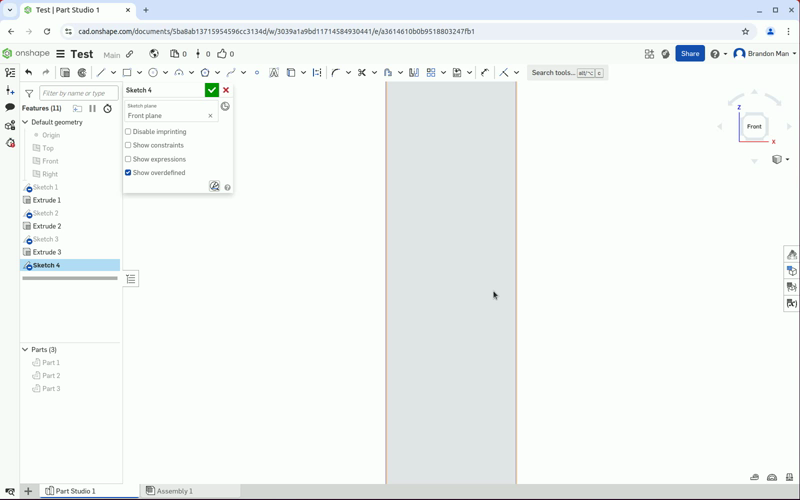
click(493, 290)
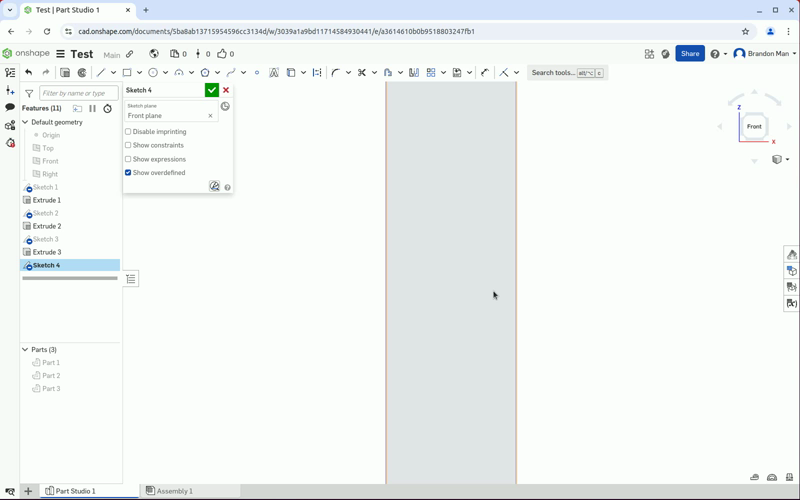
scroll(-6)
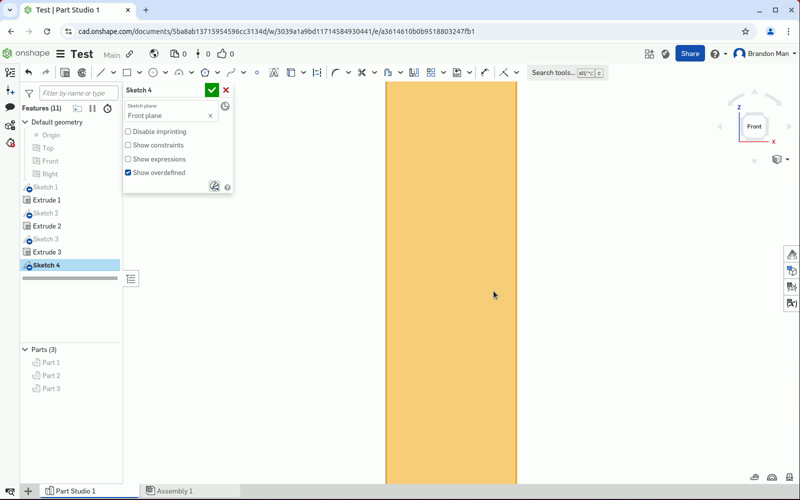
scroll(-6)
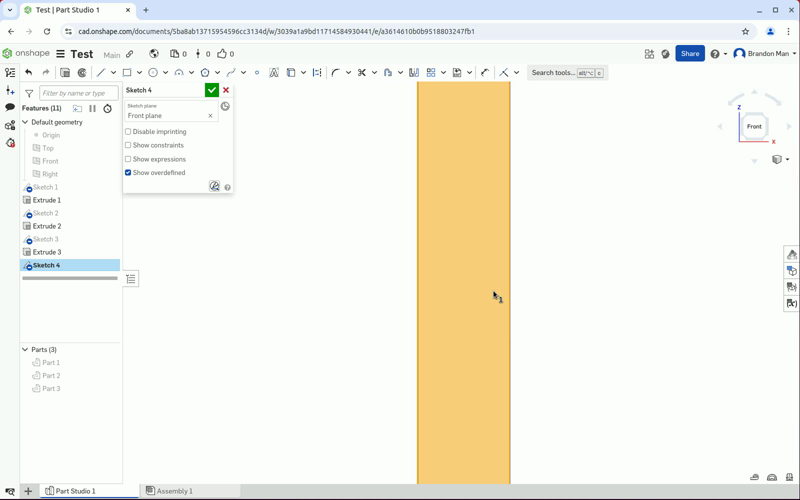
scroll(-6)
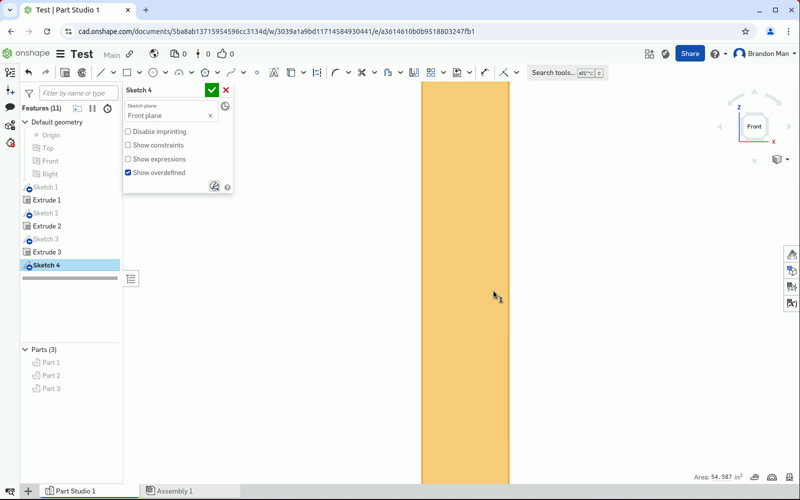
scroll(-6)
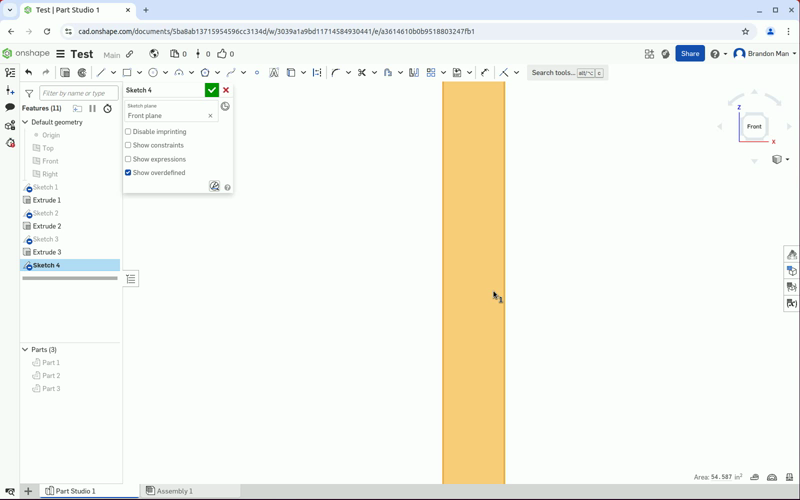
scroll(-6)
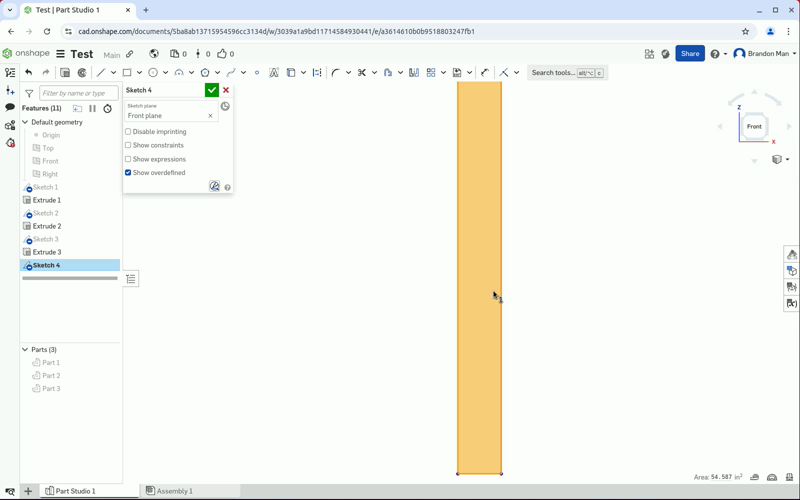
scroll(-6)
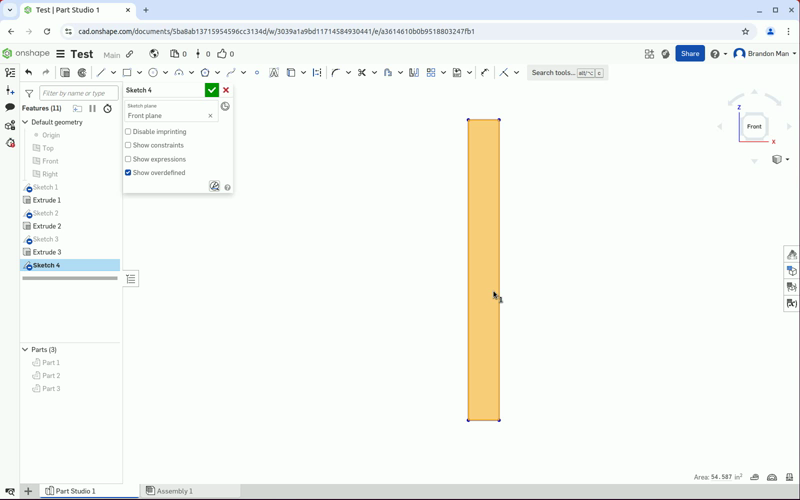
scroll(-6)
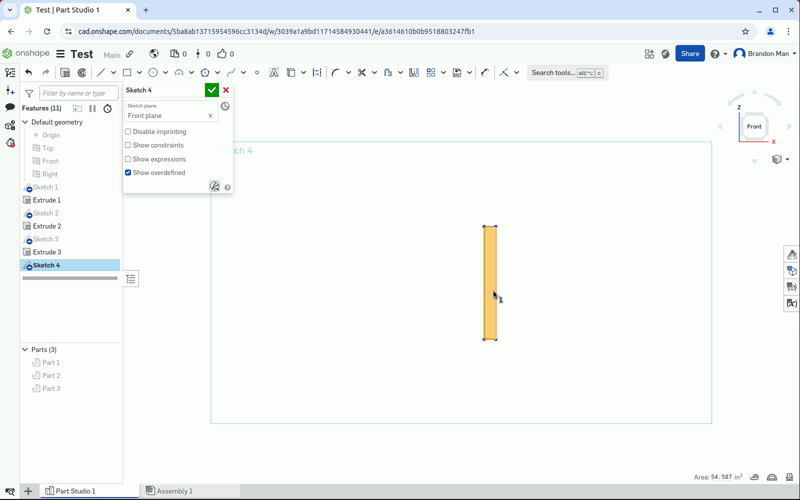
mouse_move(73, 352)
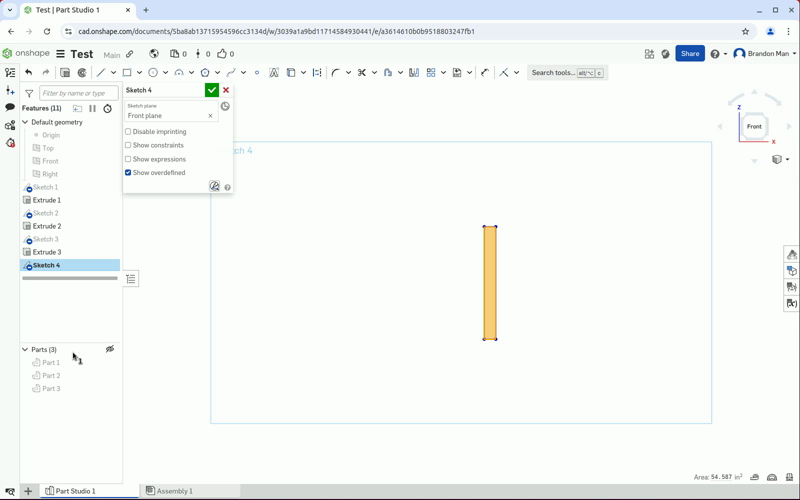
key(shift+y)
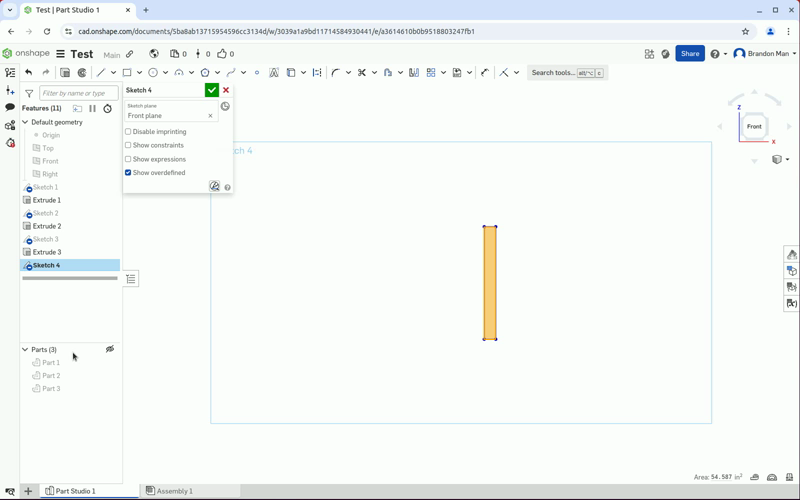
key(shift+e)
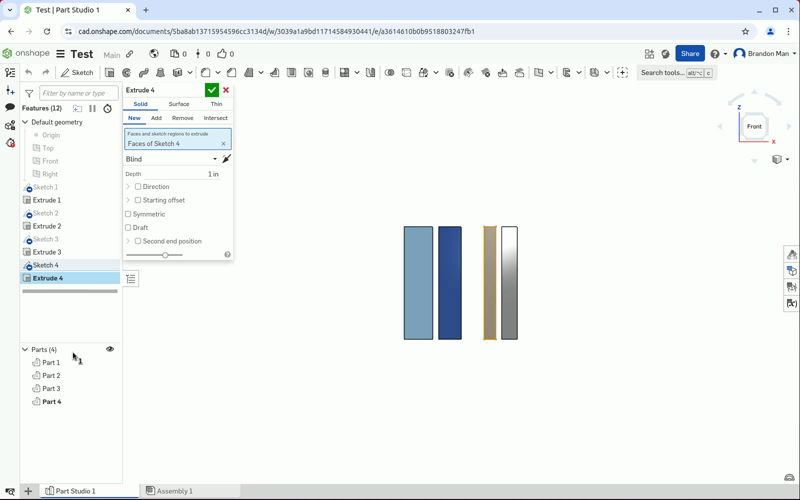
mouse_move(143, 106)
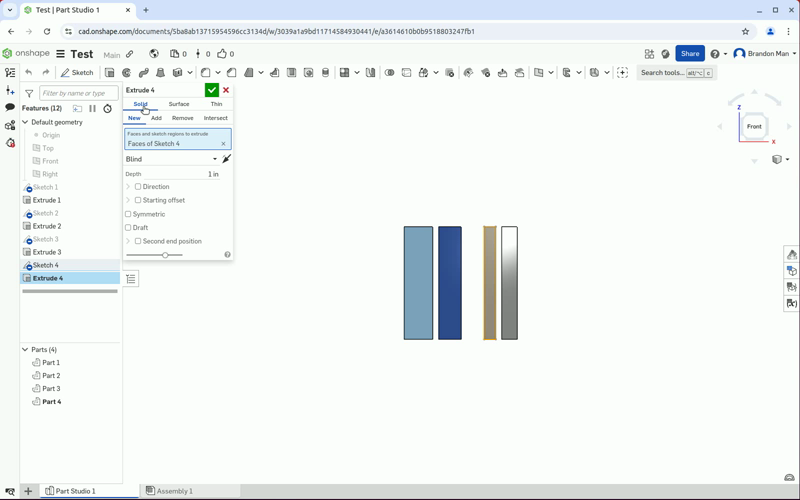
click(143, 106)
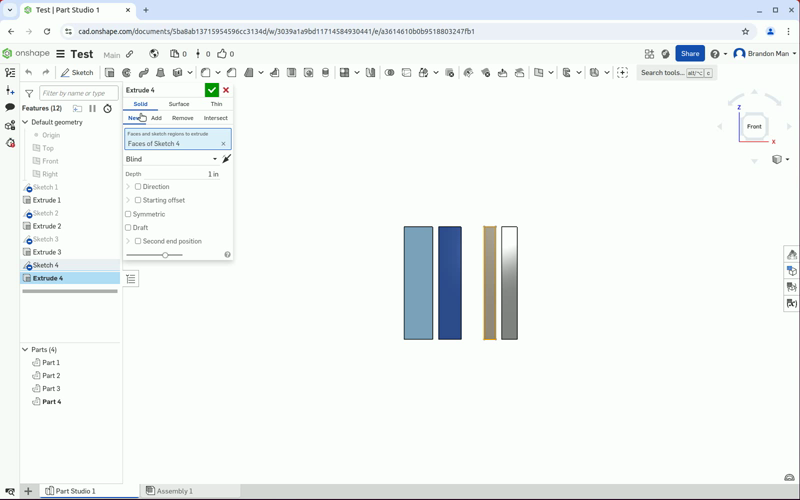
mouse_move(137, 120)
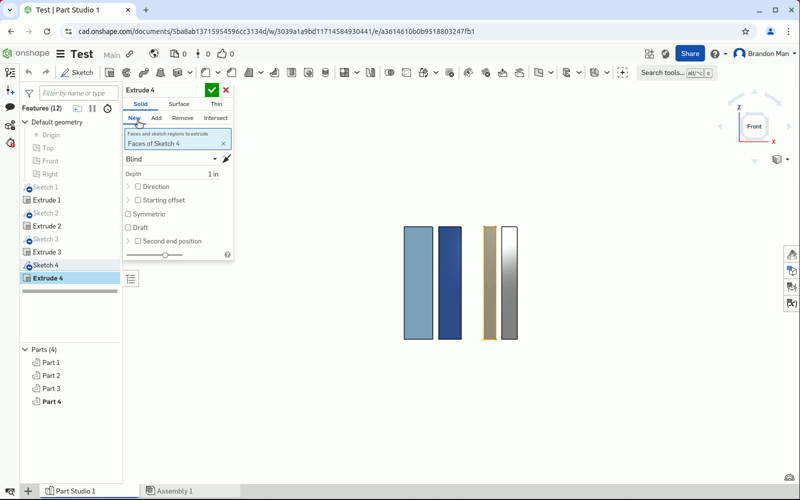
click(137, 120)
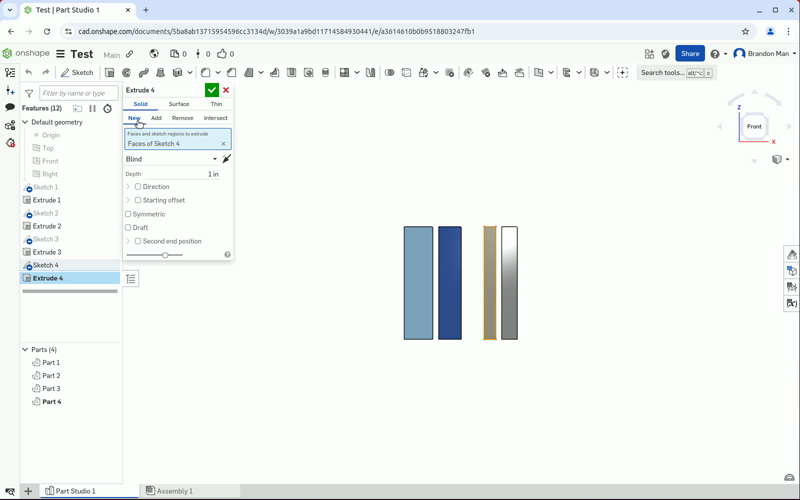
key(tab, 4)
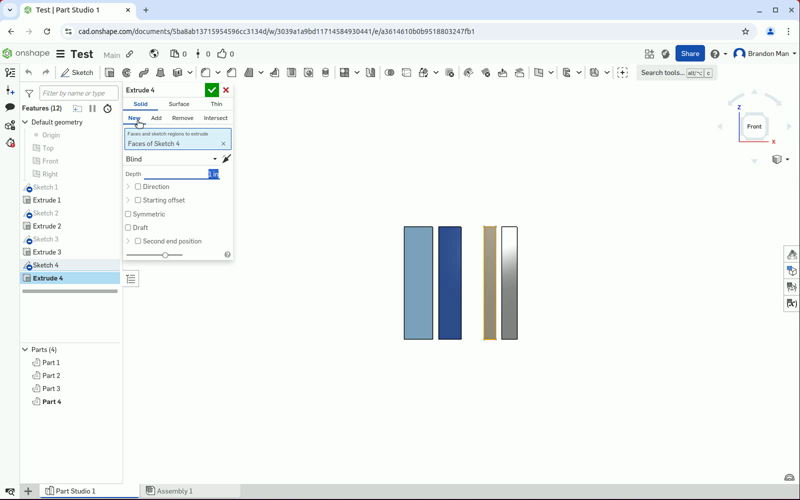
text(23.108)
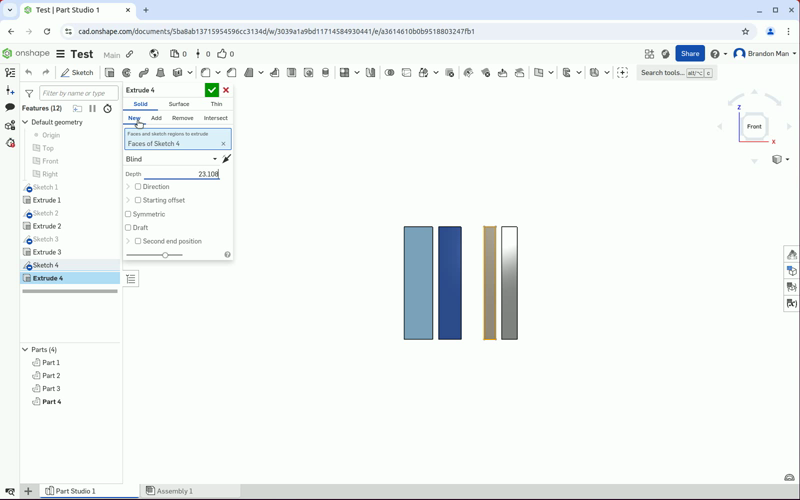
key(enter)
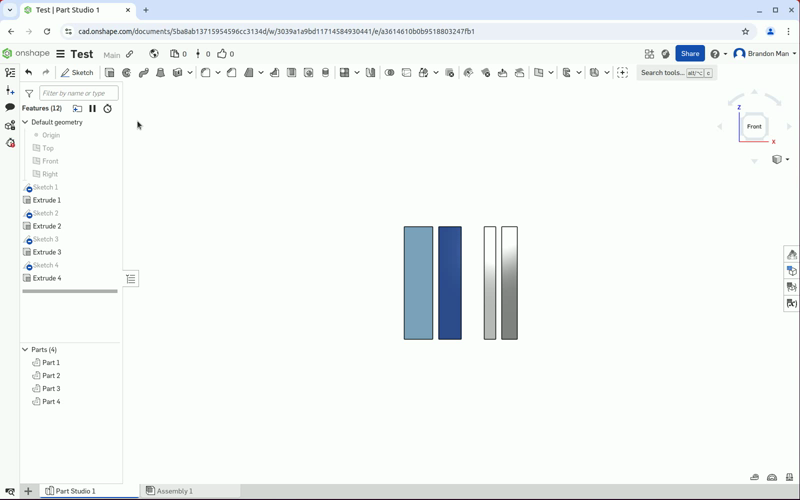
key(shift+h)
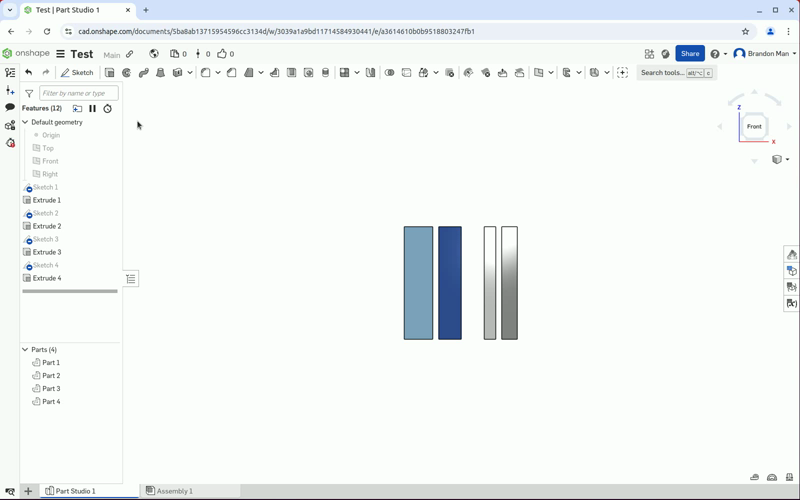
key(shift+h)
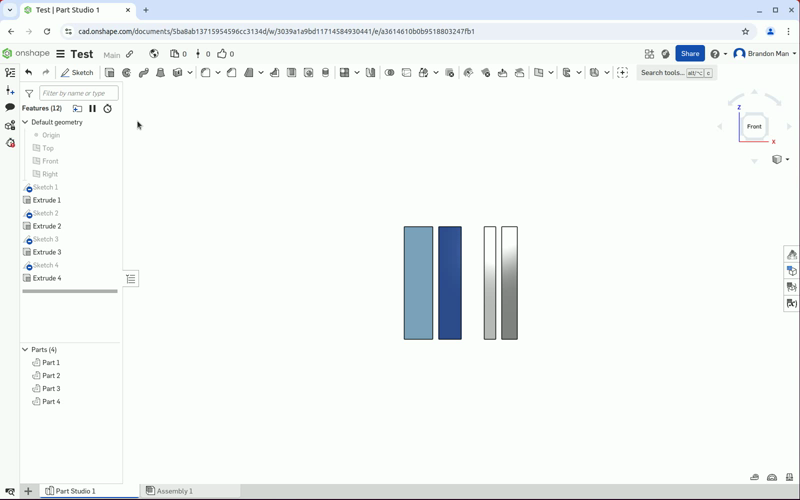
mouse_move(73, 189)
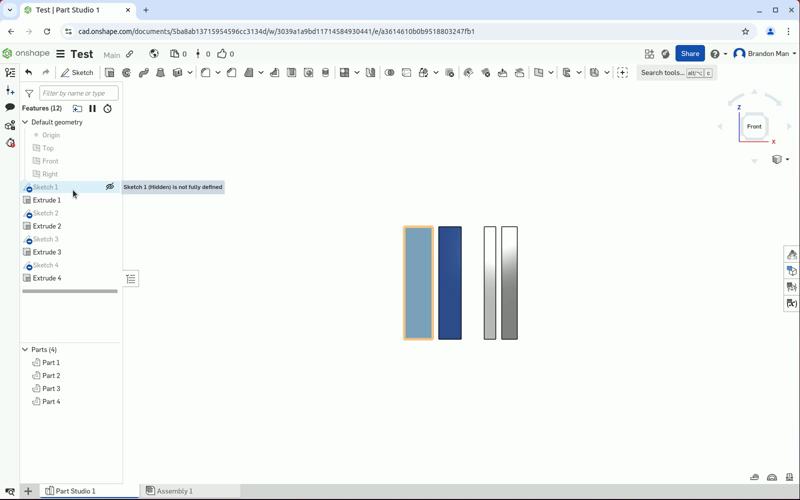
click(73, 189)
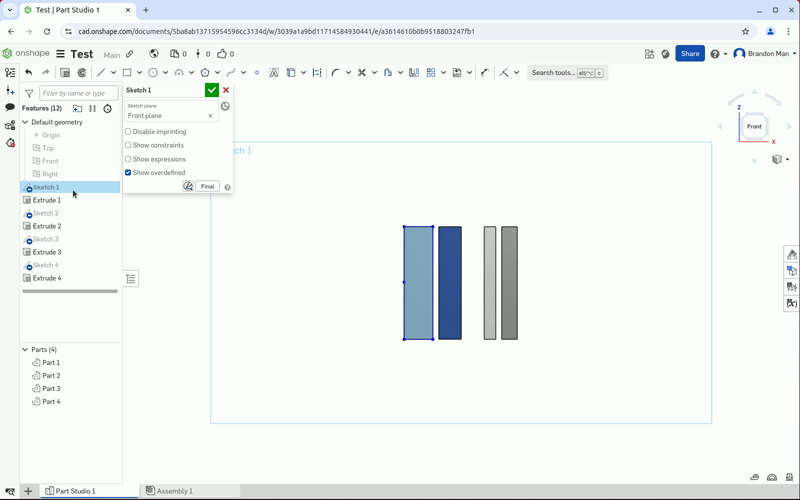
mouse_move(229, 92)
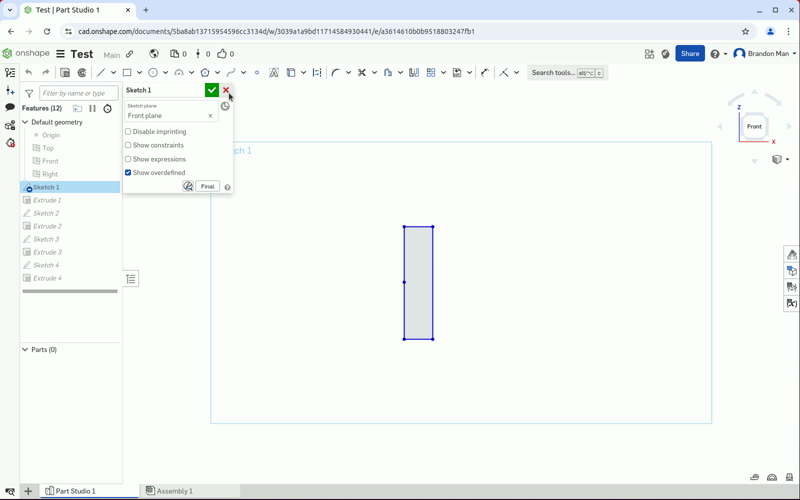
click(229, 92)
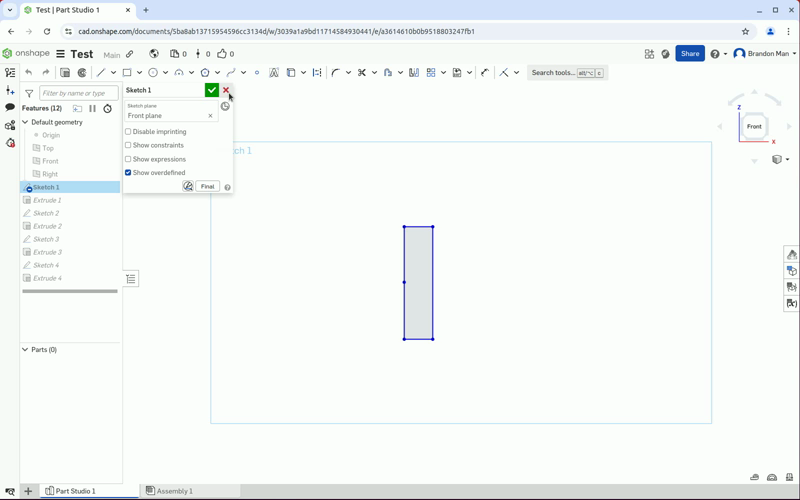
key(shift+s)
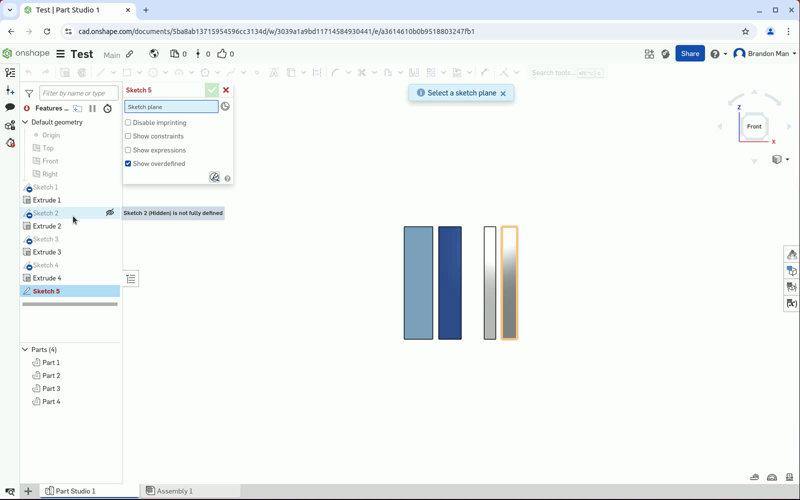
scroll(3)
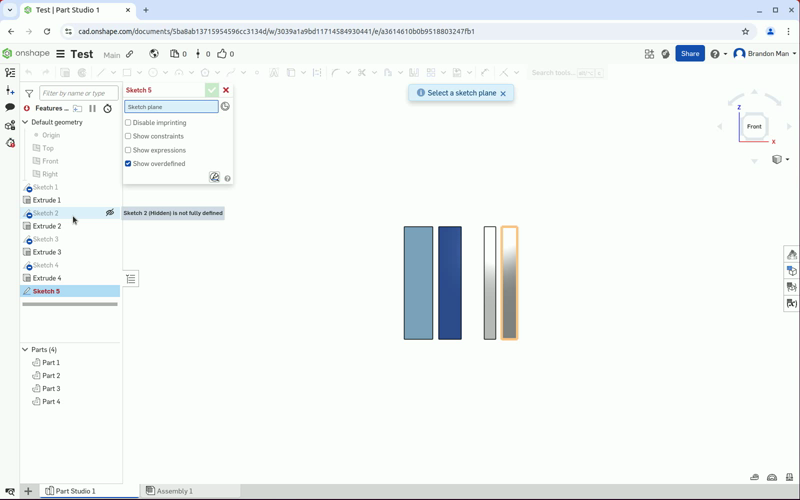
mouse_move(73, 163)
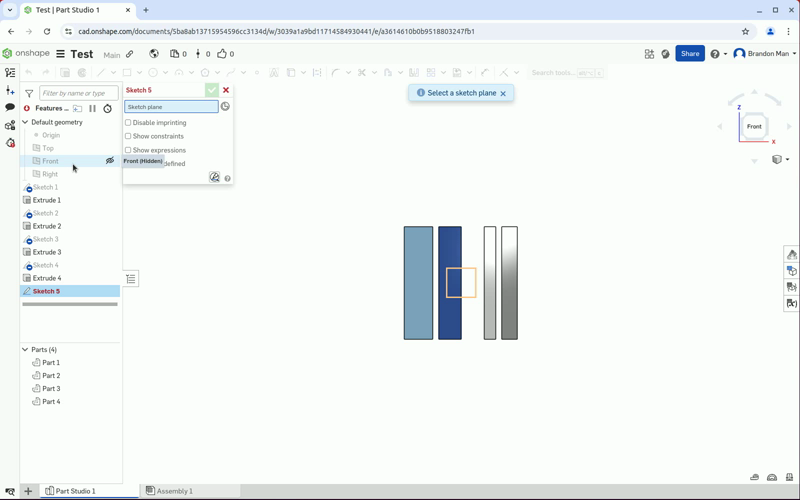
click(73, 163)
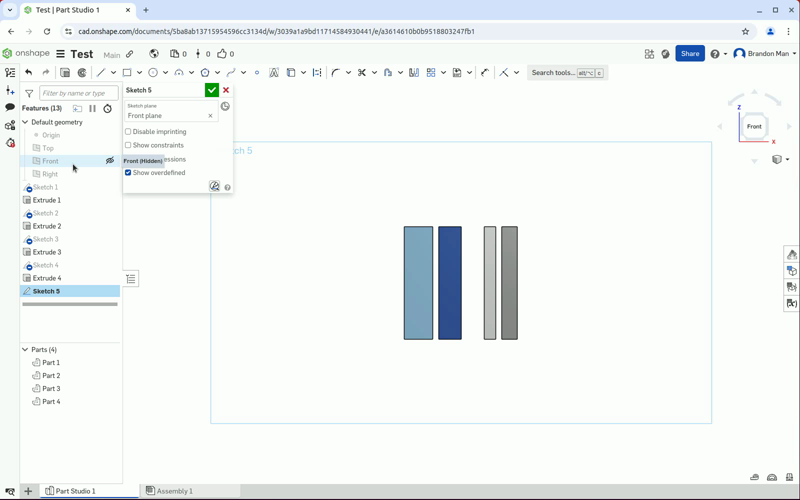
mouse_move(73, 352)
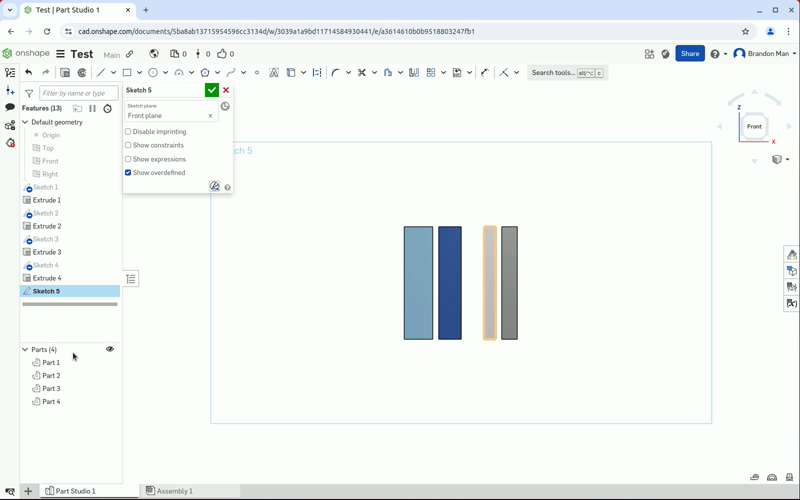
key(y)
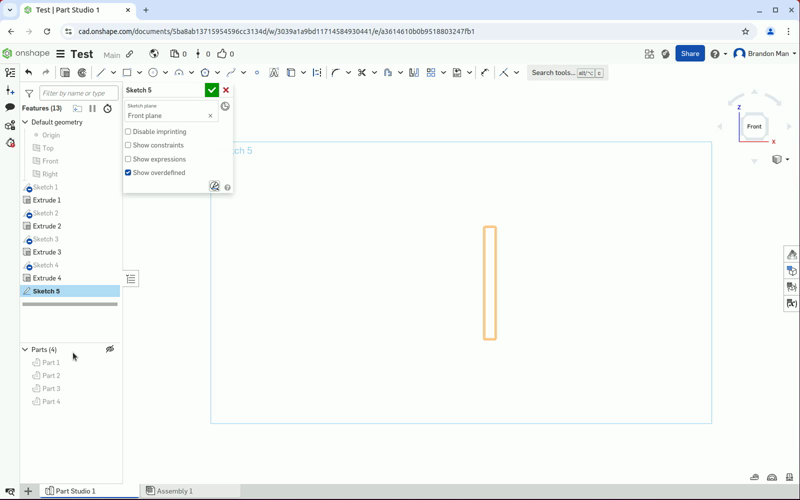
key(l)
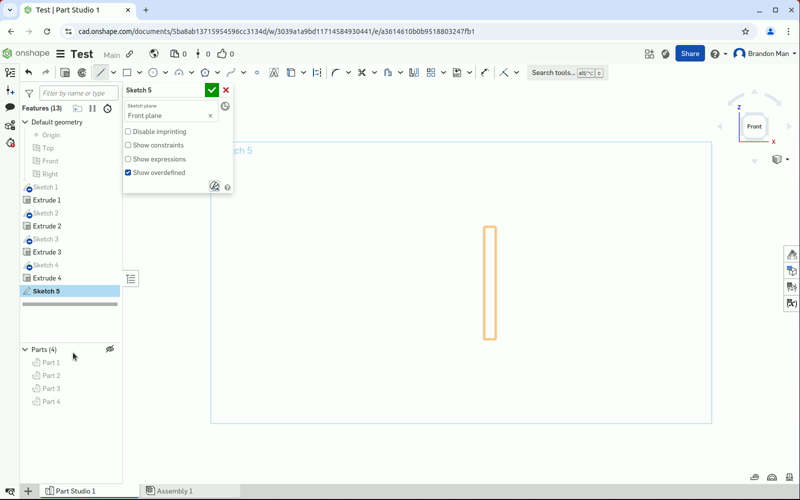
key_down(shift)
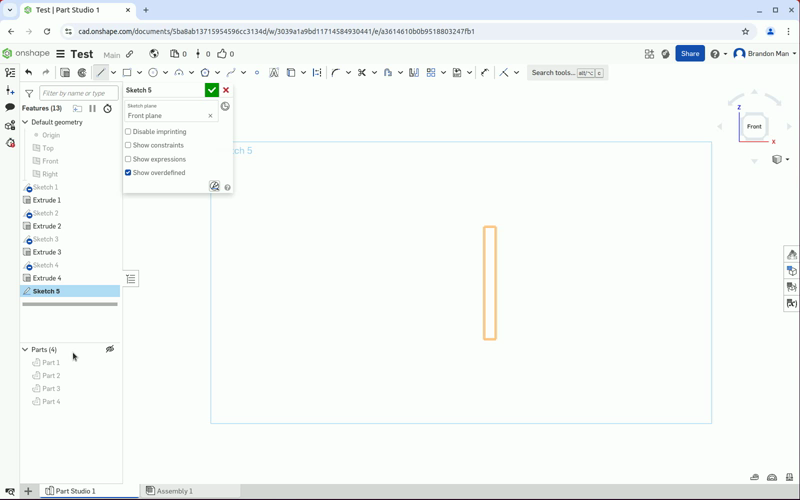
mouse_move(460, 339)
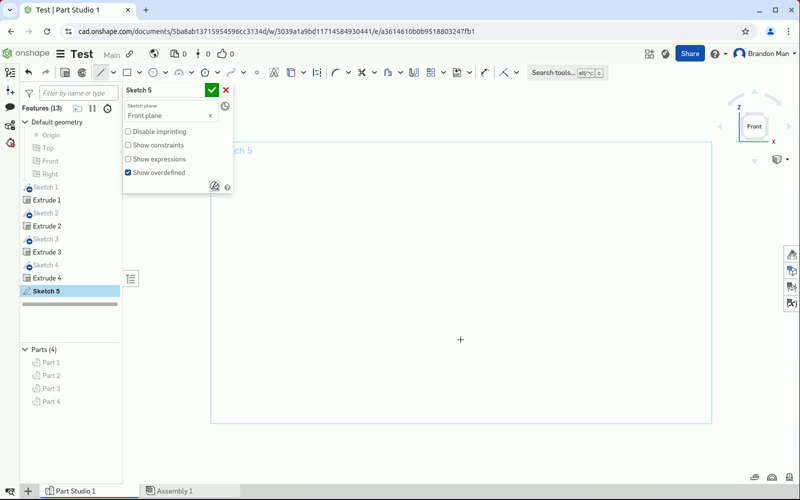
click(460, 339)
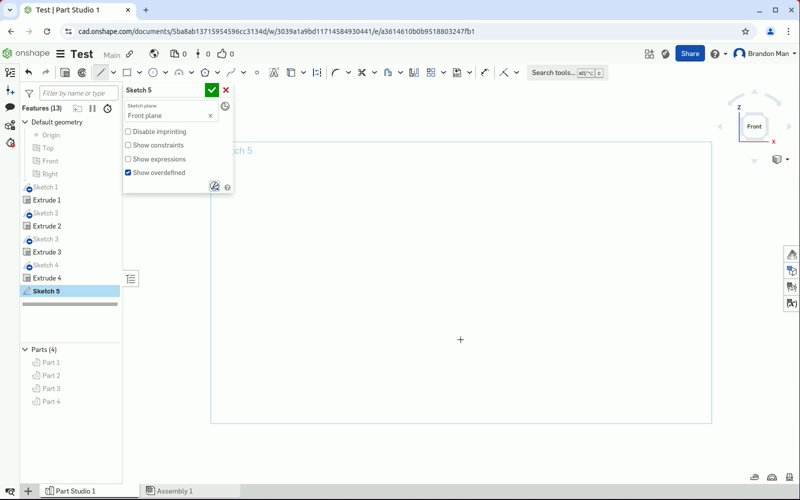
key_up(shift)
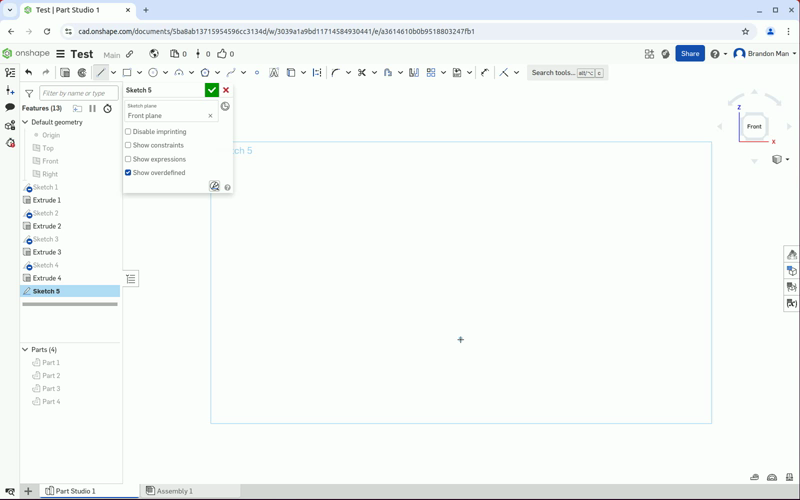
key_down(shift)
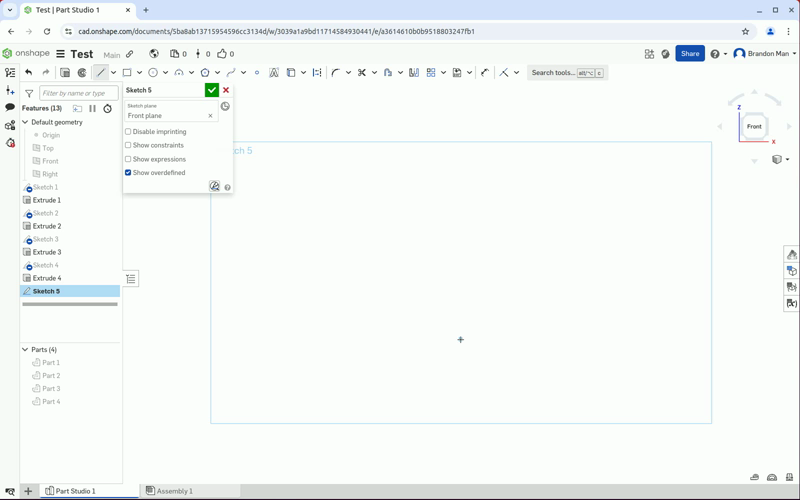
mouse_move(490, 339)
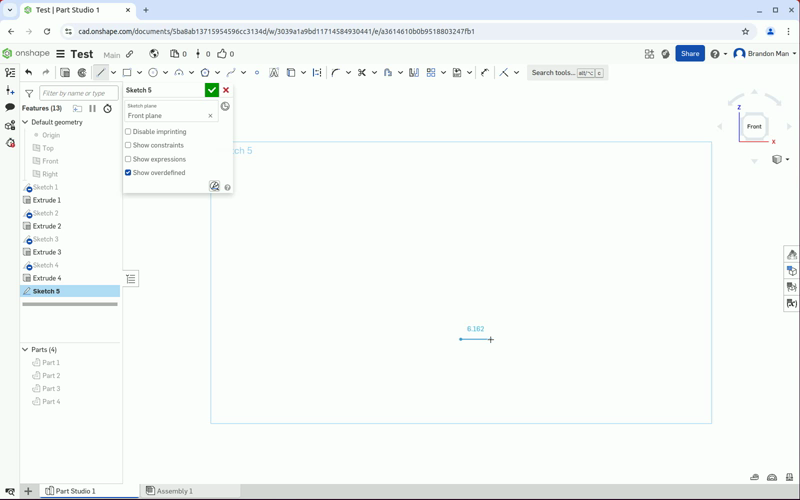
mouse_move(477, 339)
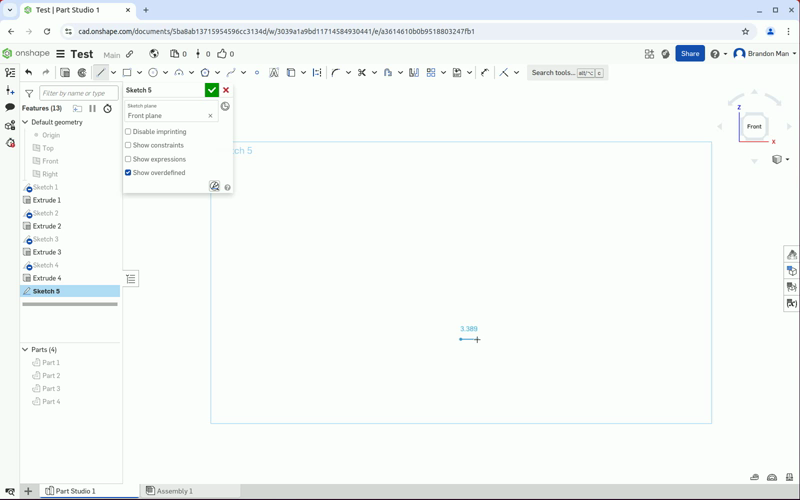
click(477, 339)
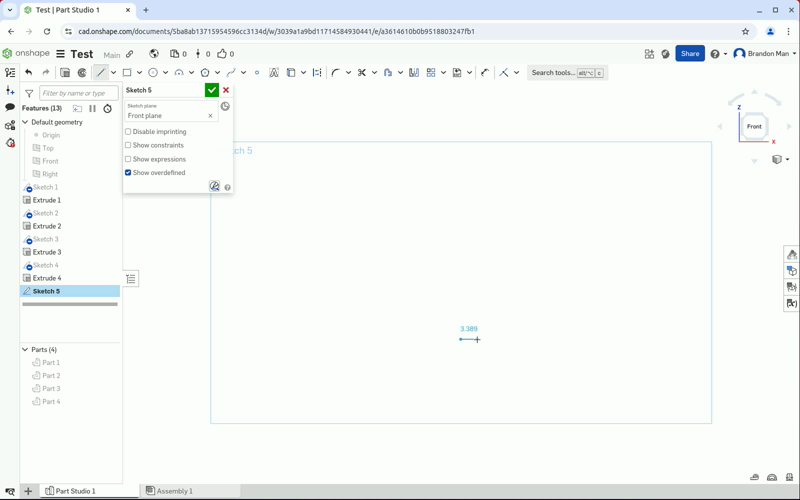
key_up(shift)
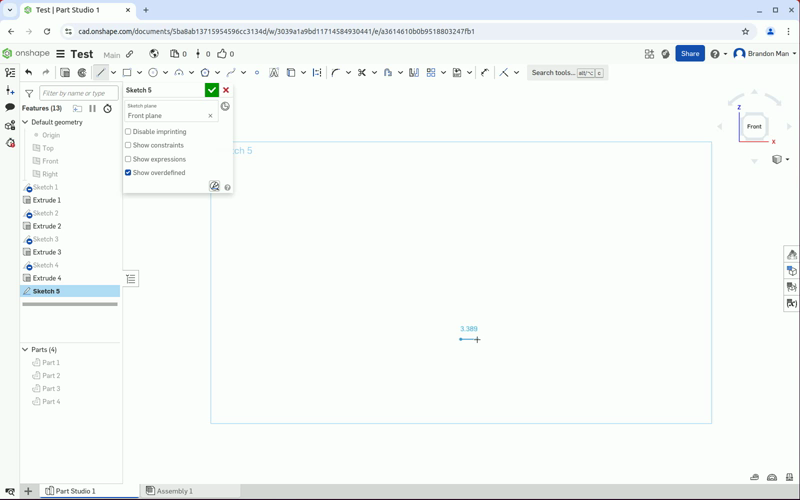
key_down(shift)
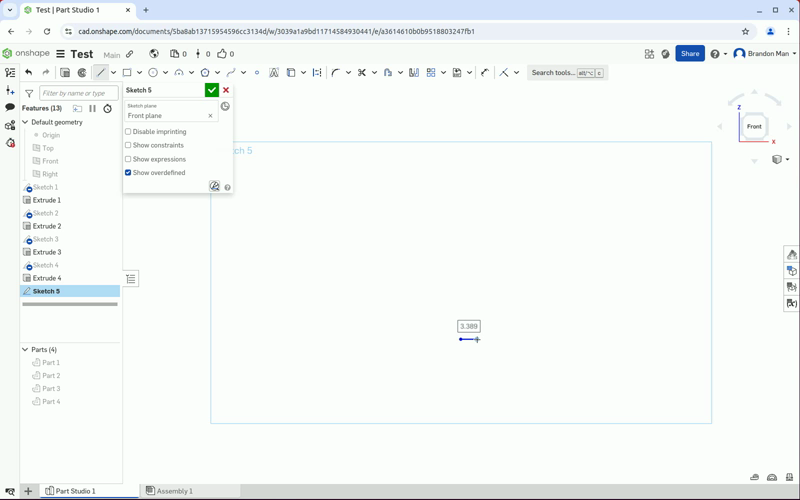
mouse_move(477, 226)
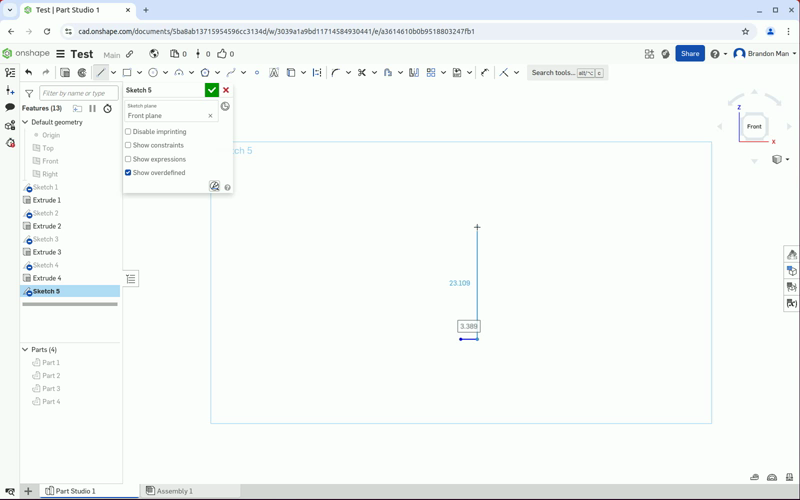
click(477, 226)
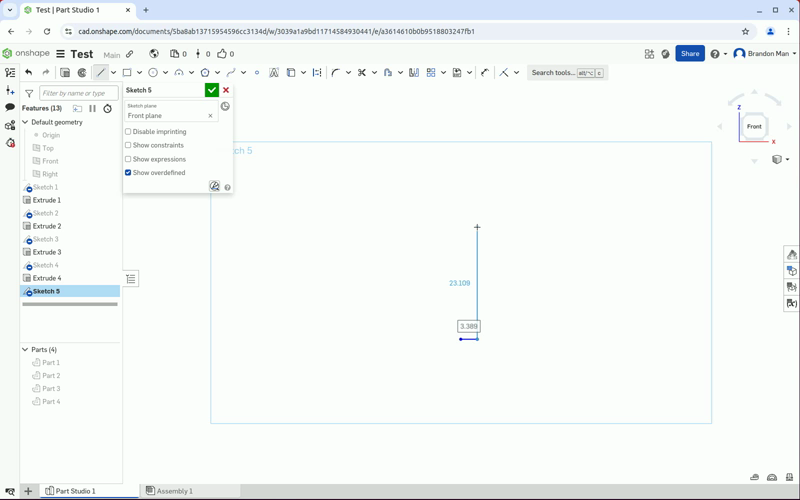
key_up(shift)
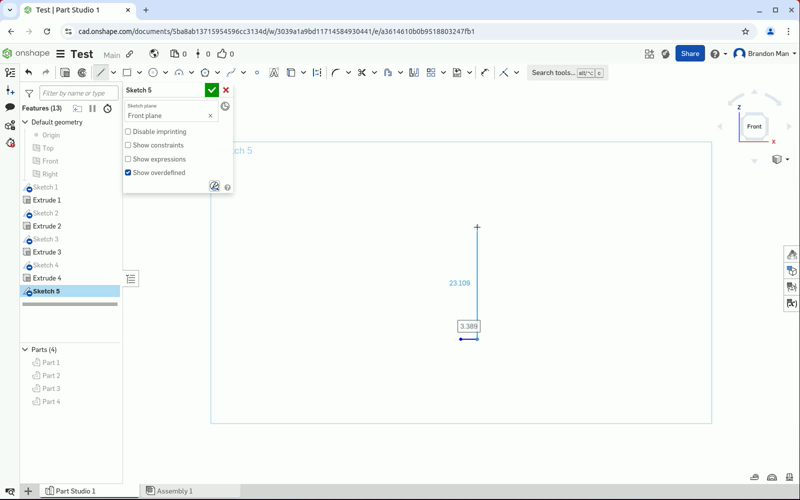
key_down(shift)
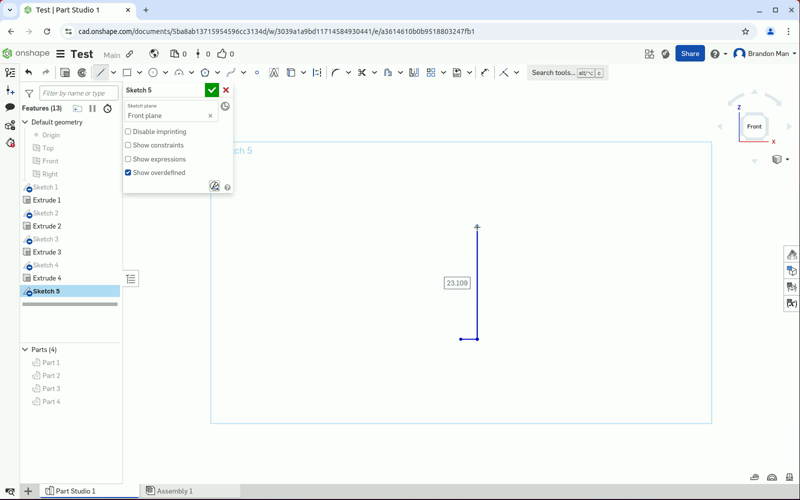
mouse_move(507, 226)
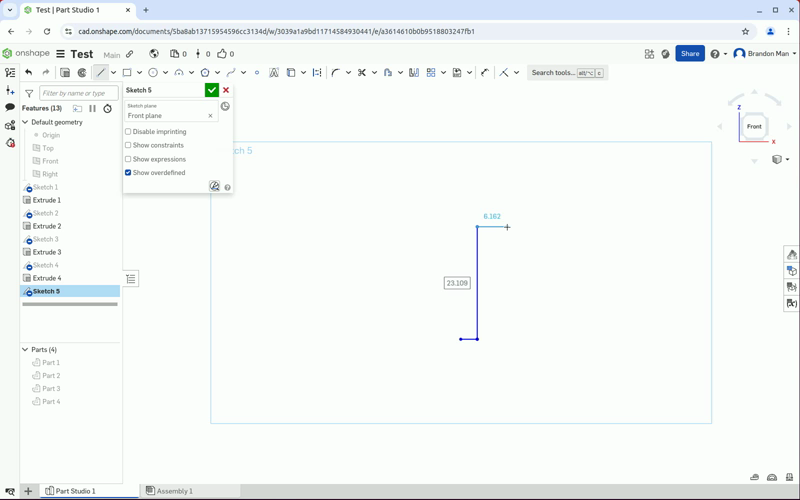
mouse_move(460, 226)
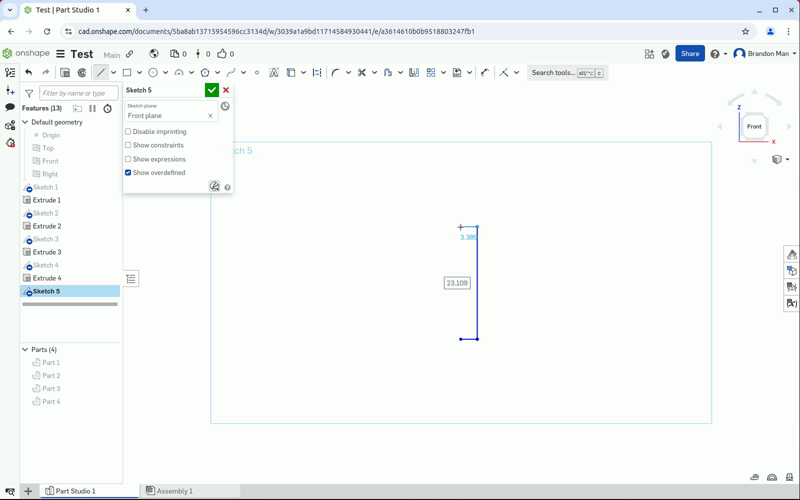
click(460, 226)
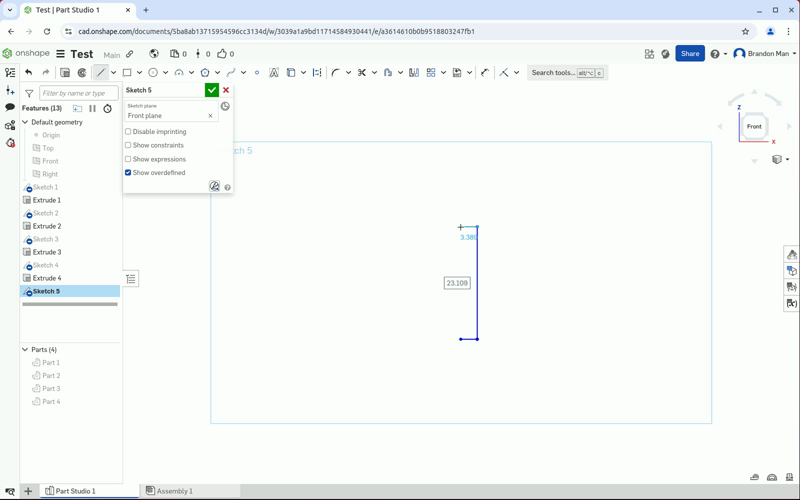
key_up(shift)
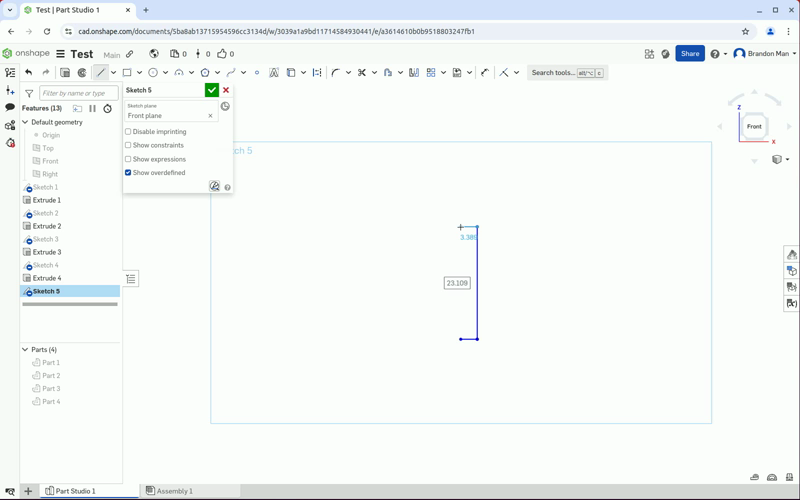
key_down(shift)
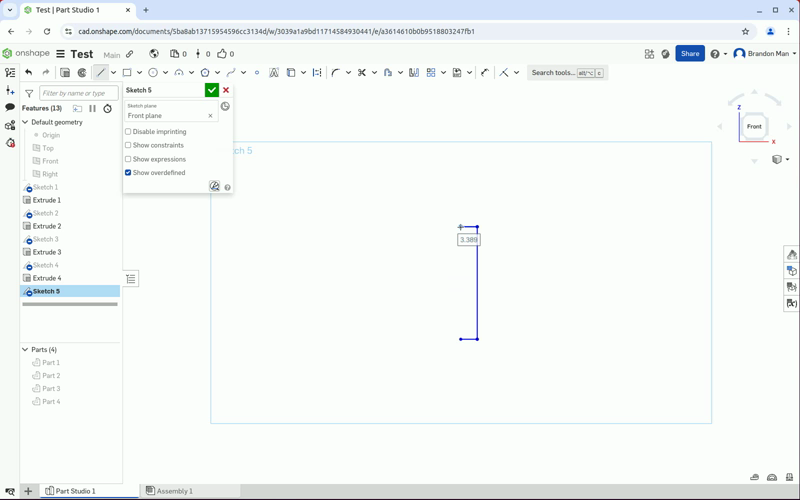
mouse_move(460, 339)
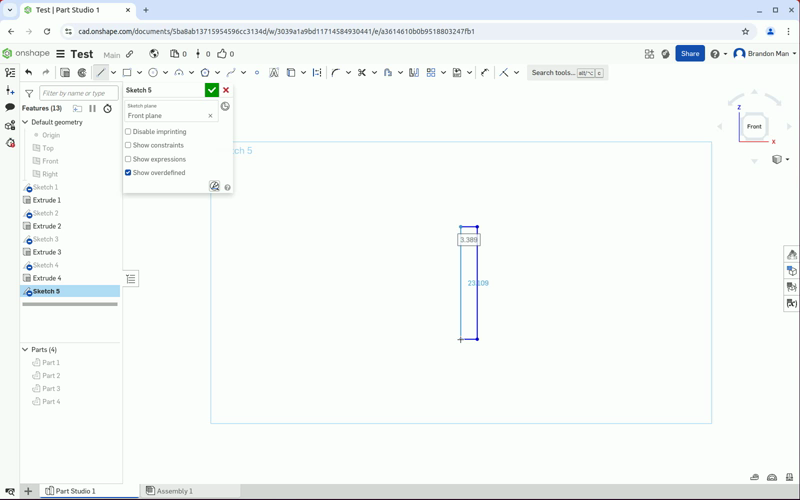
key_up(shift)
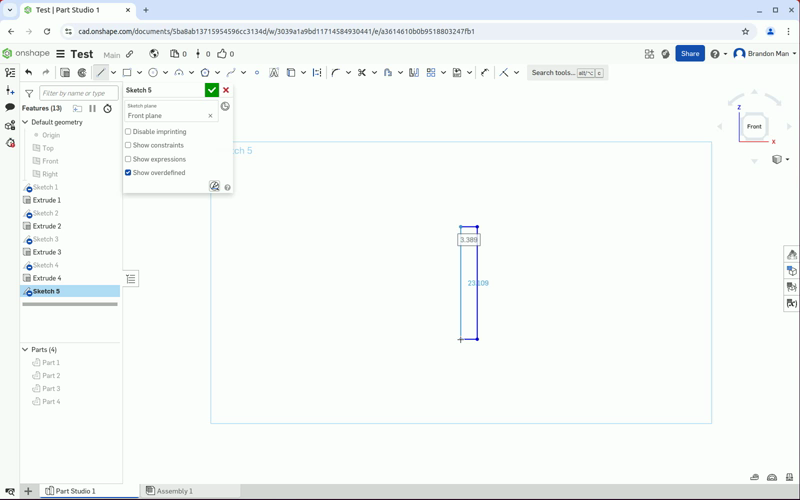
click(460, 339)
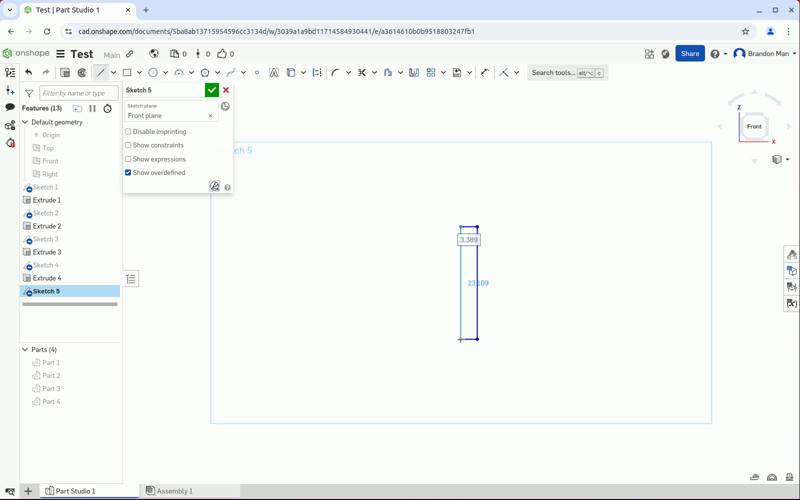
key(esc)
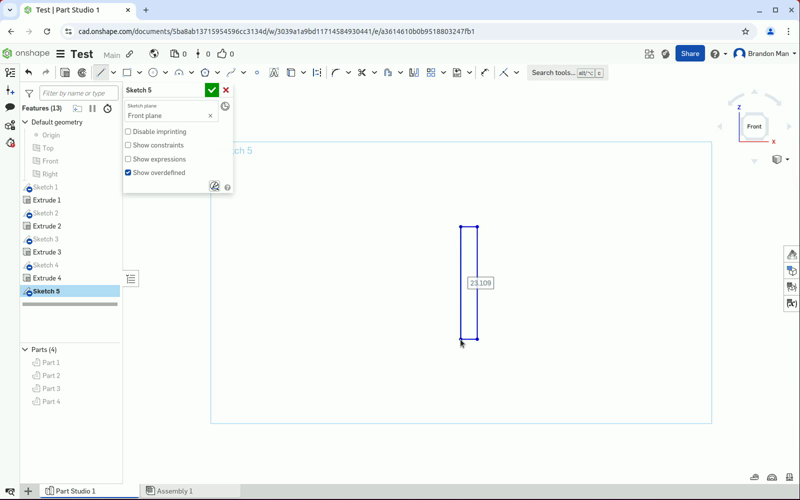
mouse_move(464, 330)
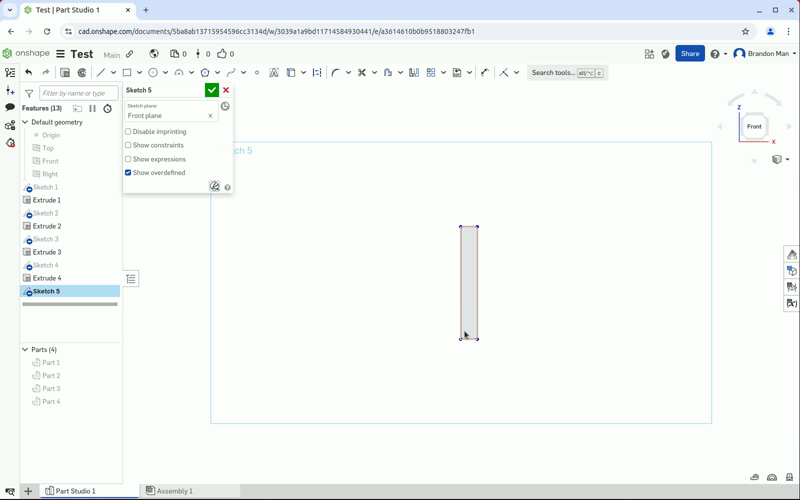
click(464, 330)
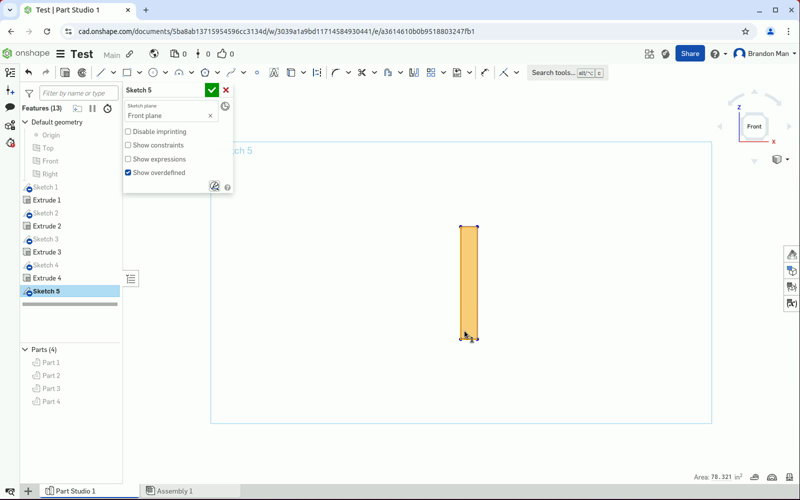
mouse_move(73, 352)
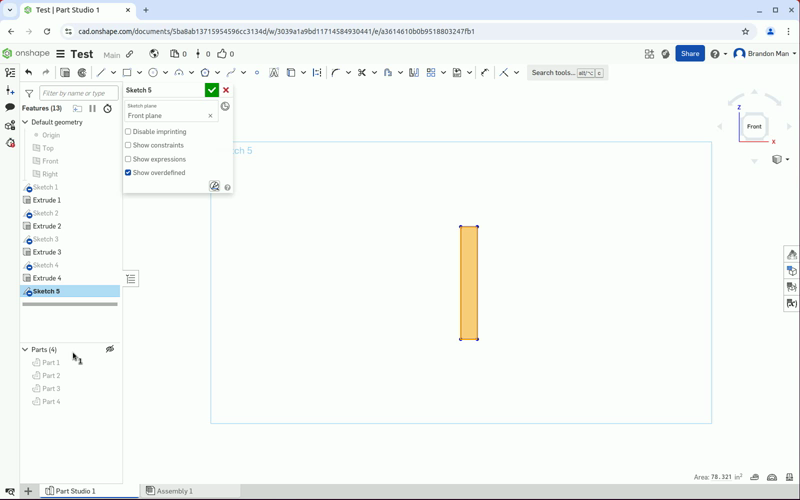
key(shift+y)
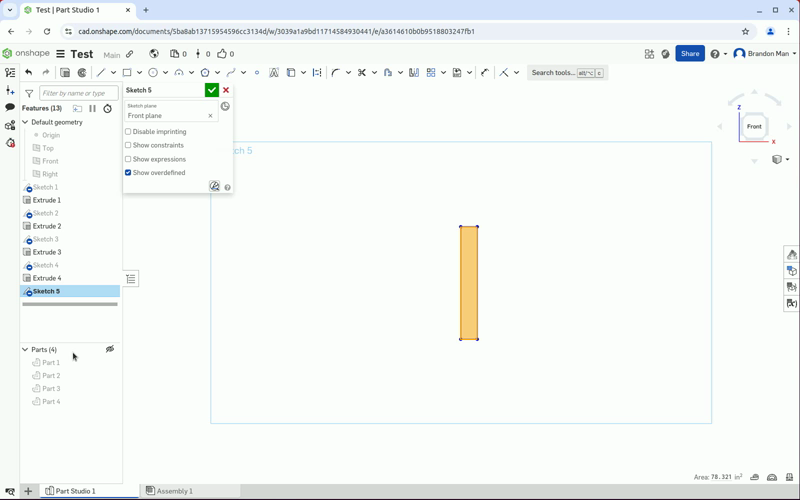
key(shift+e)
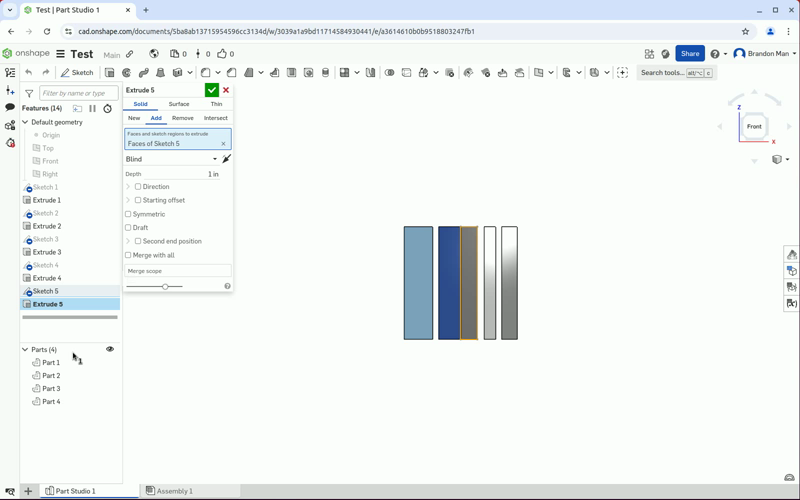
mouse_move(143, 106)
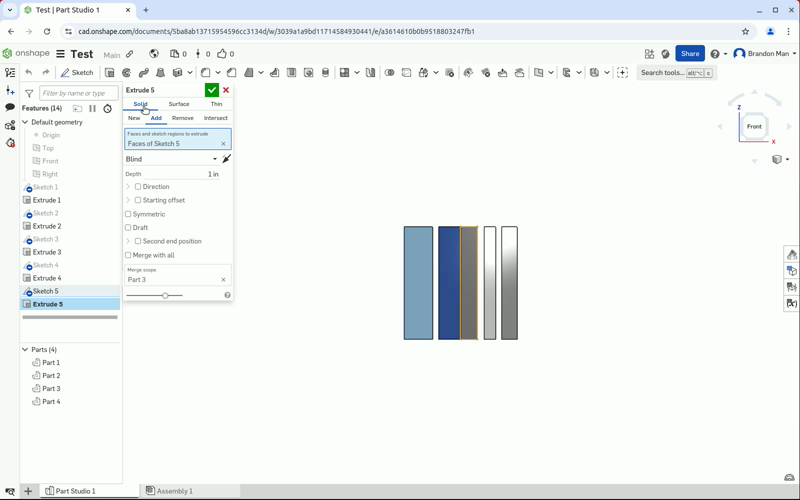
click(143, 106)
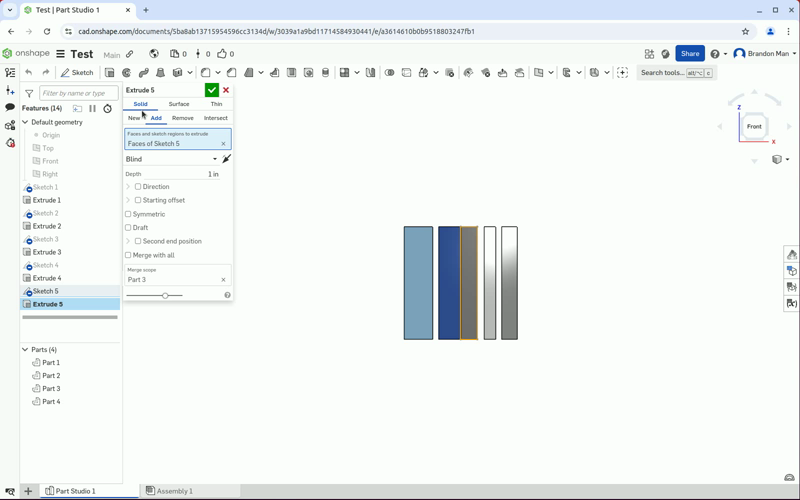
mouse_move(137, 120)
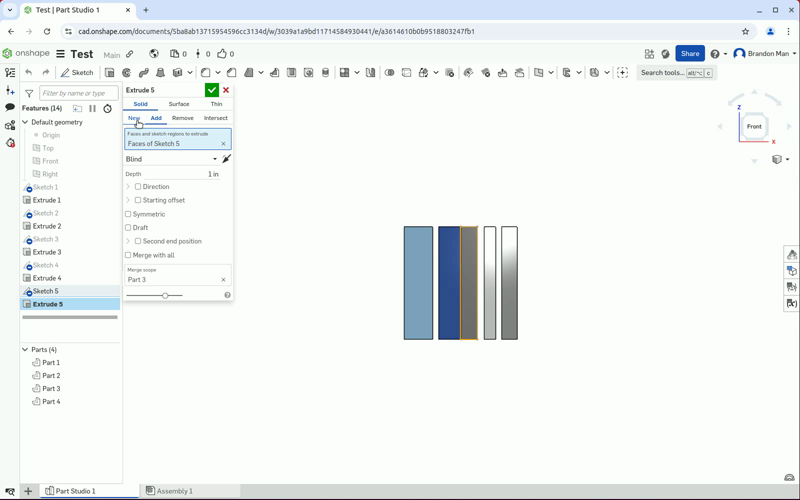
click(137, 120)
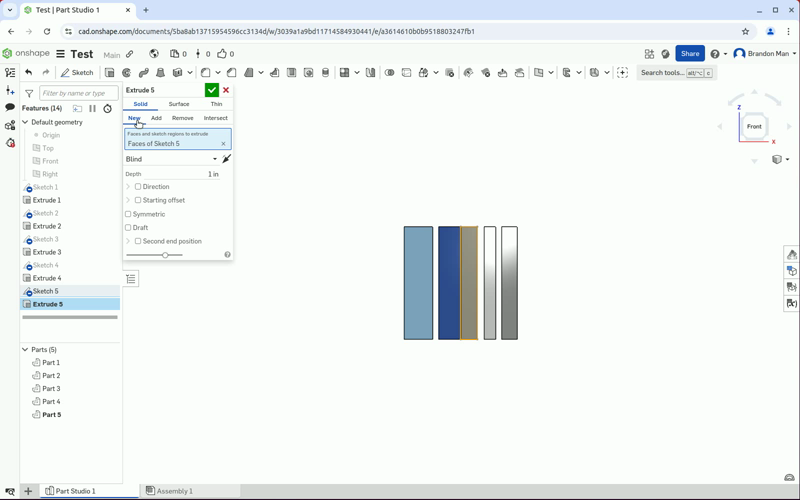
key(tab, 4)
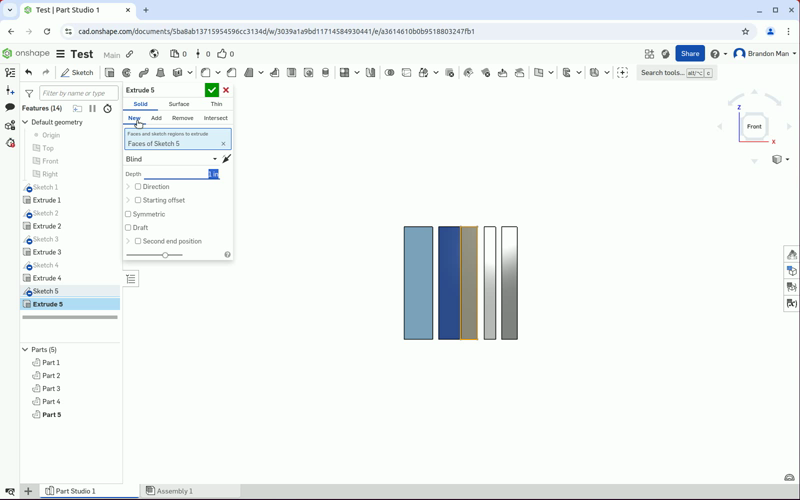
text(23.108)
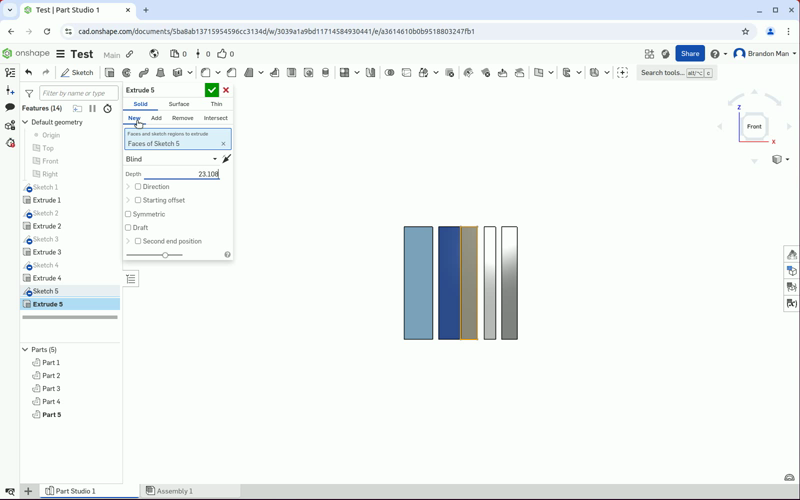
key(enter)
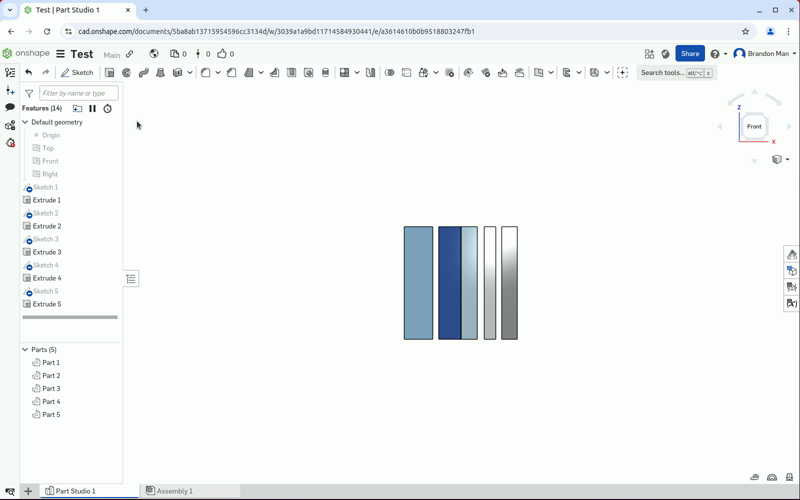
key(shift+h)
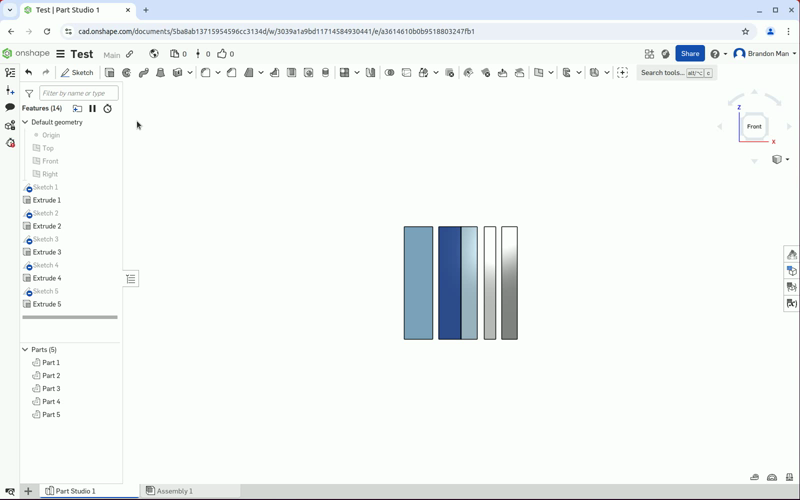
key(shift+h)
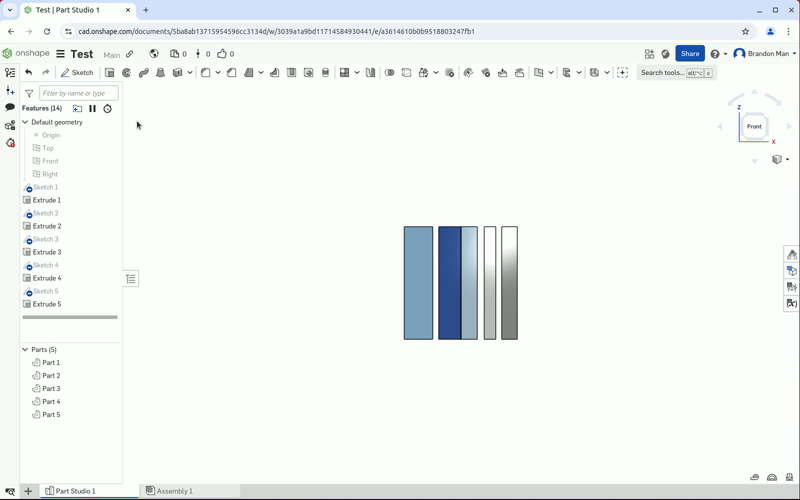
mouse_move(73, 189)
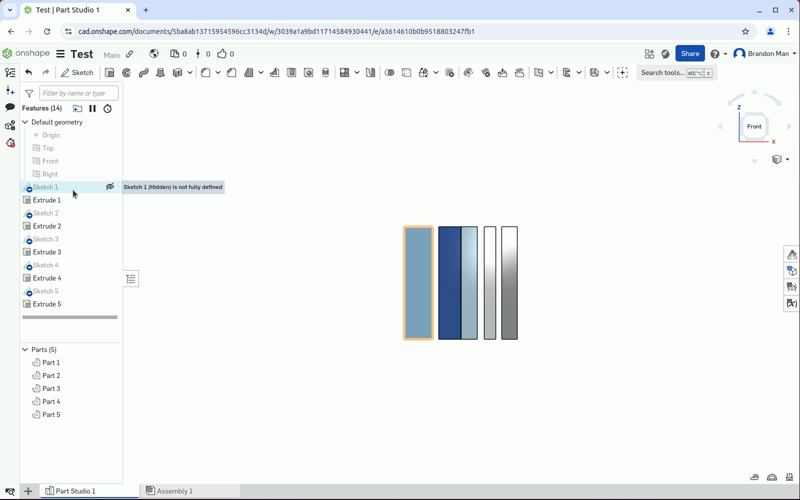
click(73, 189)
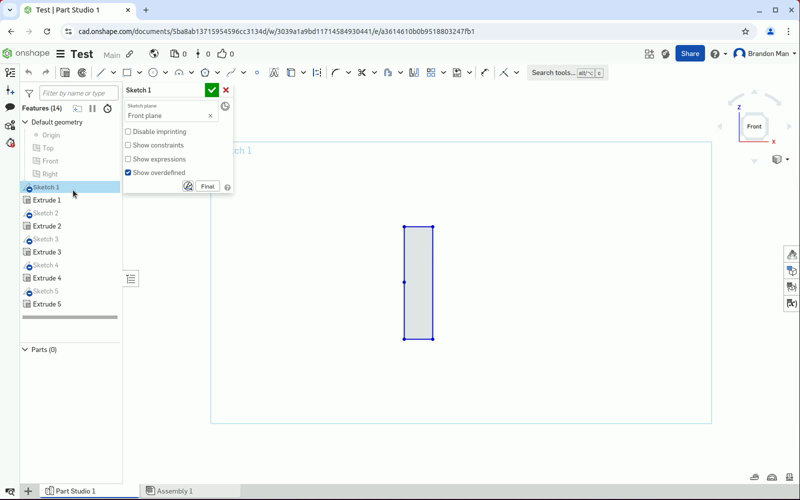
mouse_move(229, 92)
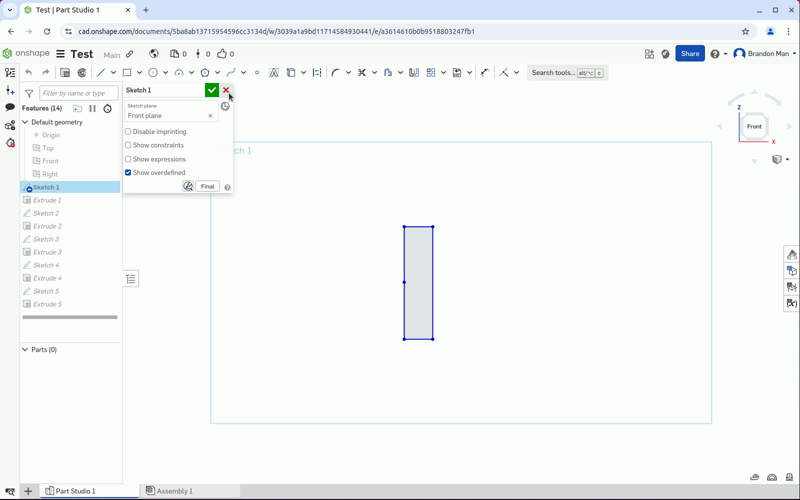
click(229, 92)
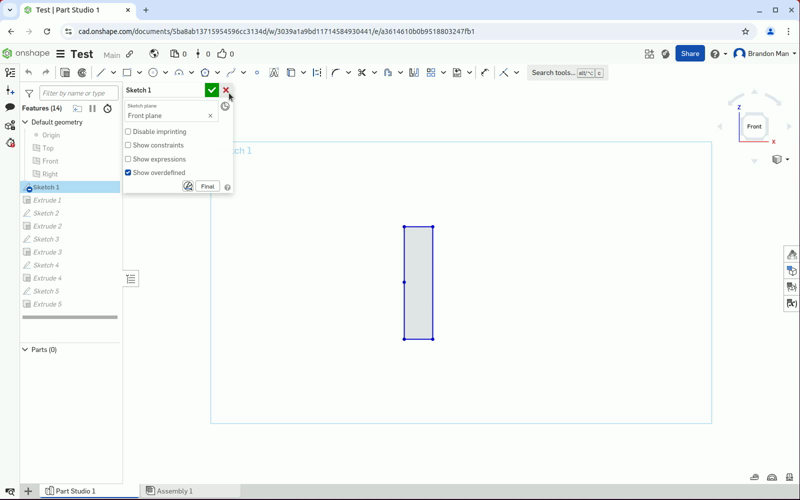
key(shift+s)
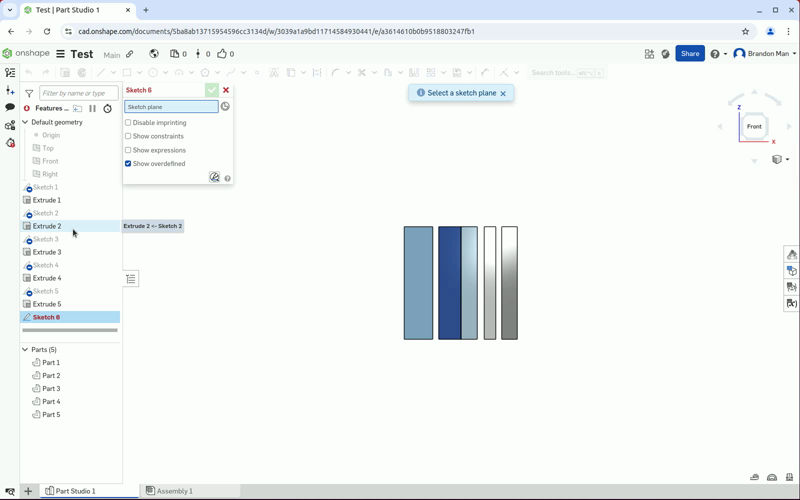
scroll(3)
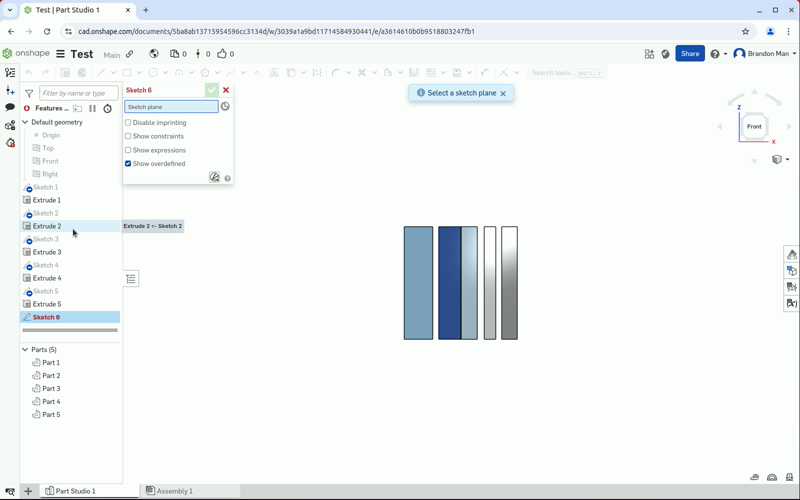
mouse_move(73, 163)
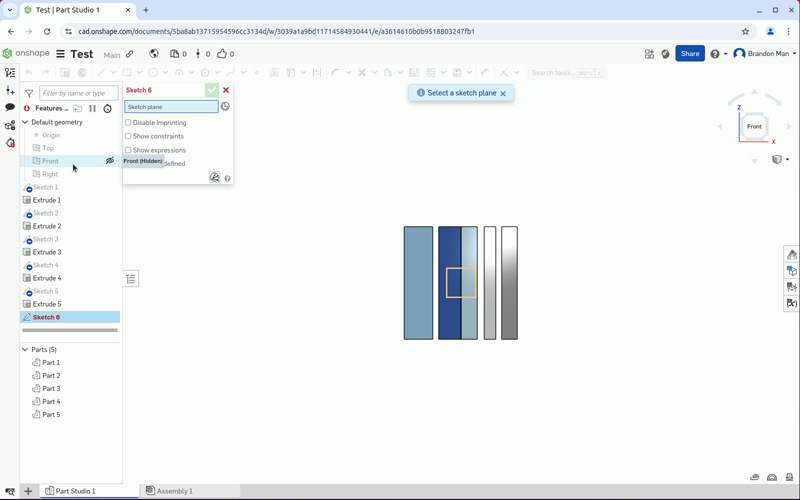
click(73, 163)
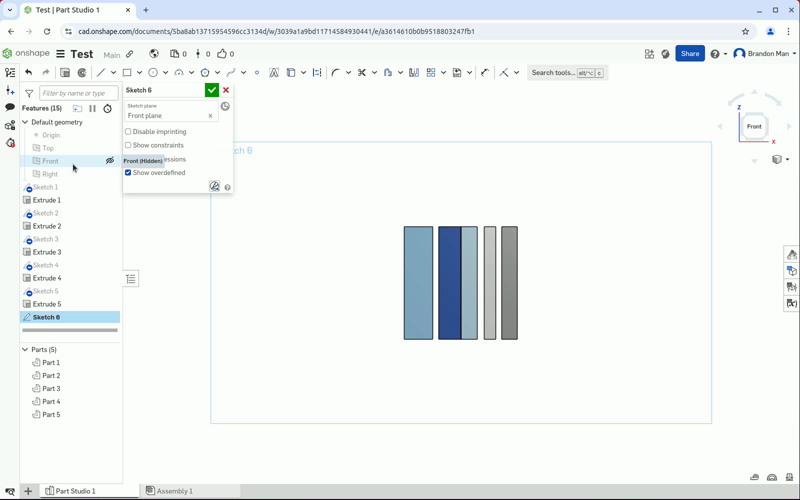
mouse_move(73, 352)
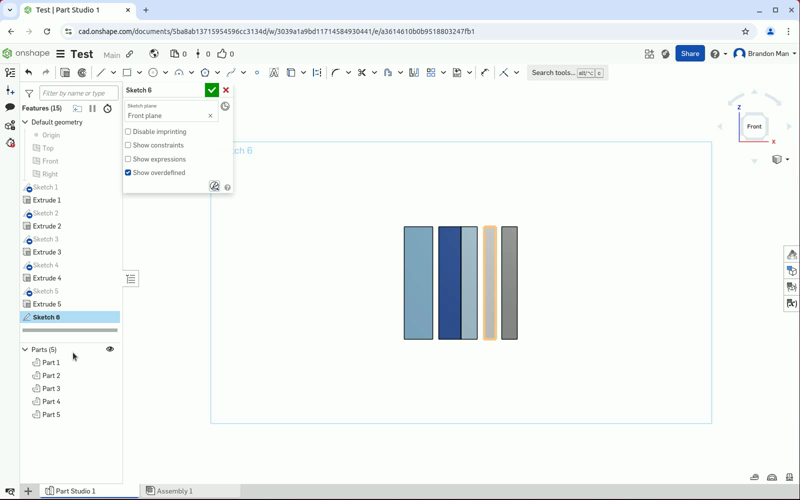
key(y)
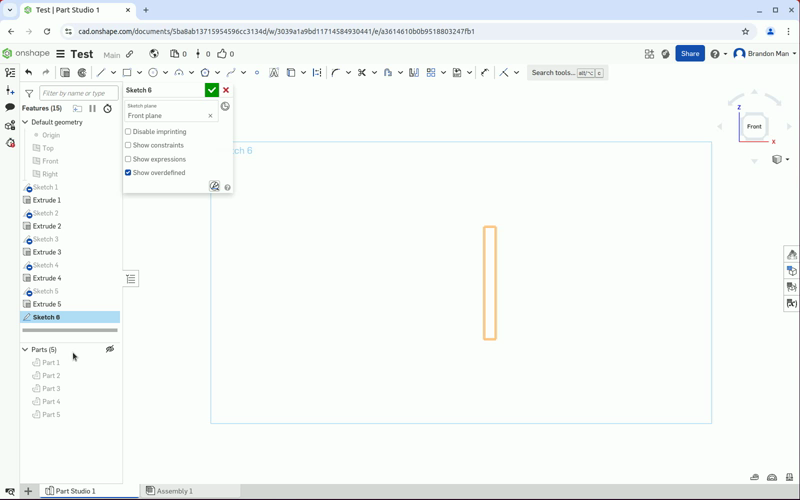
key(l)
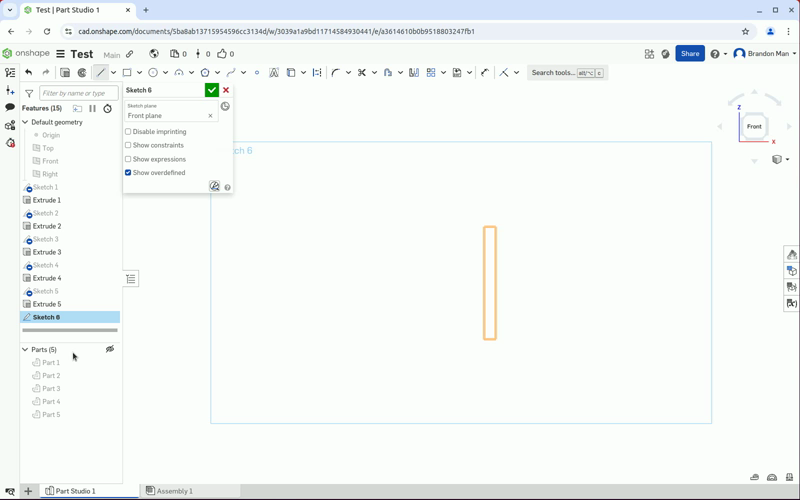
key_down(shift)
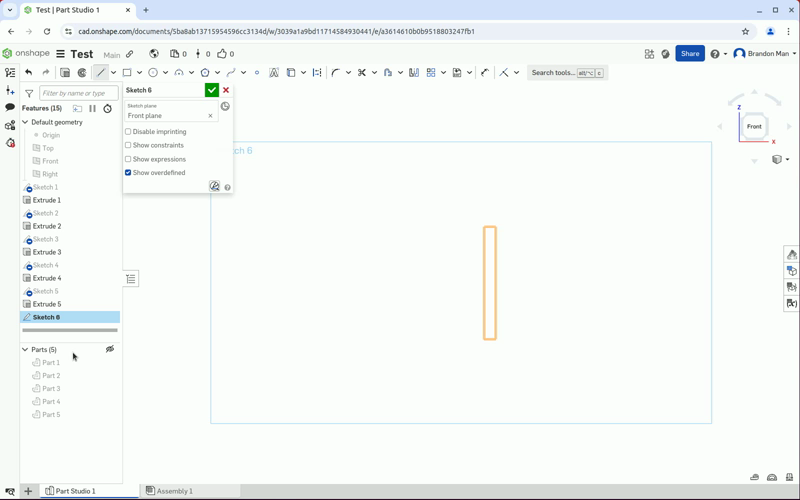
mouse_move(495, 339)
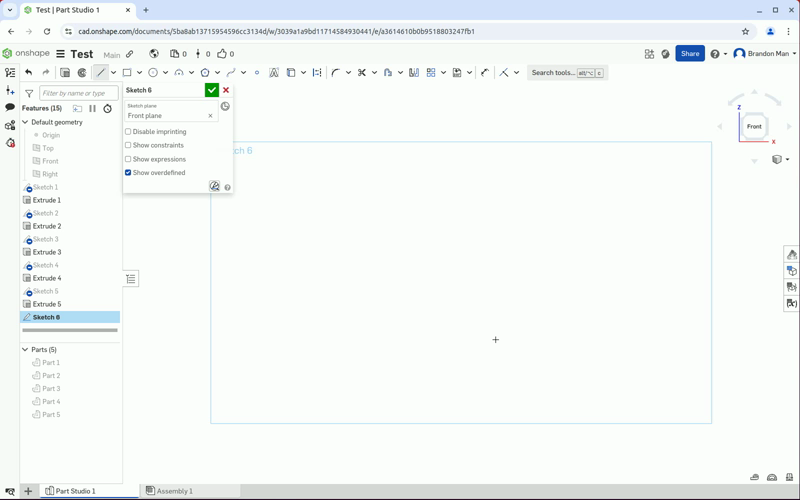
click(495, 339)
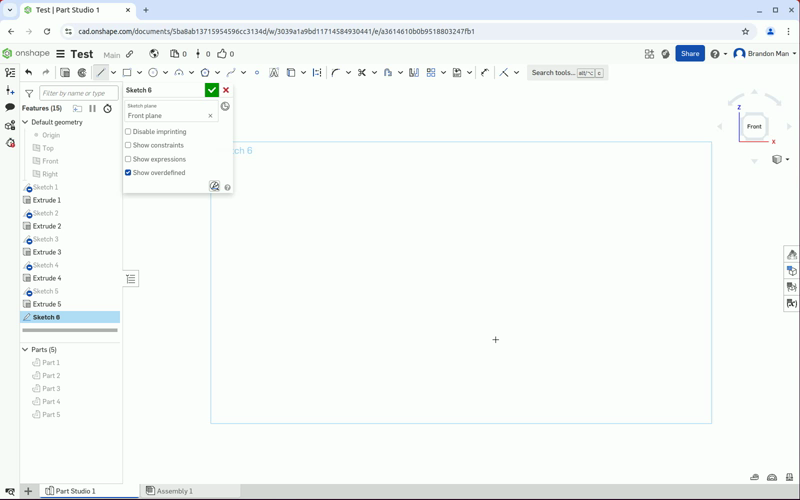
key_up(shift)
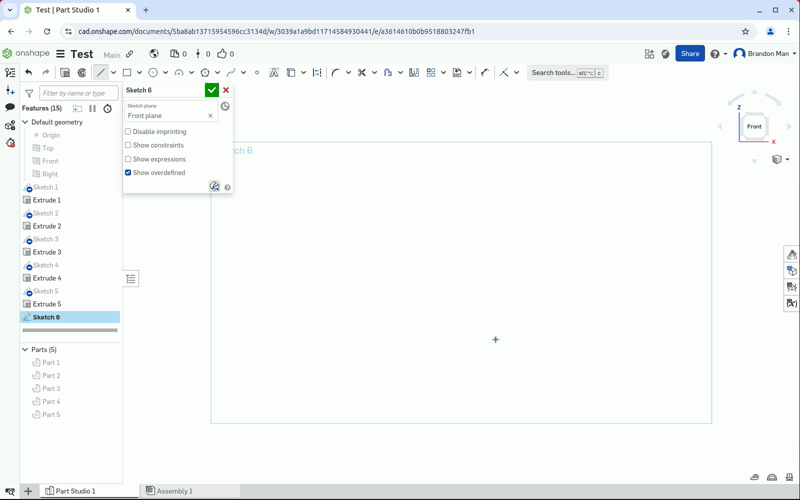
key_down(shift)
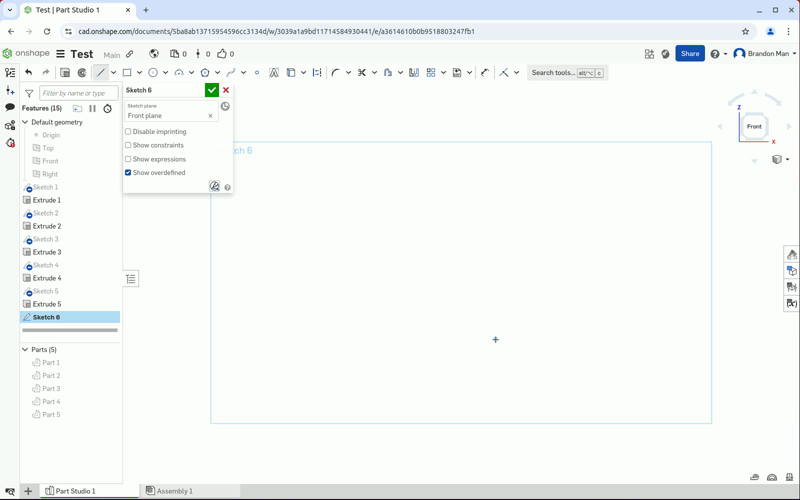
mouse_move(525, 339)
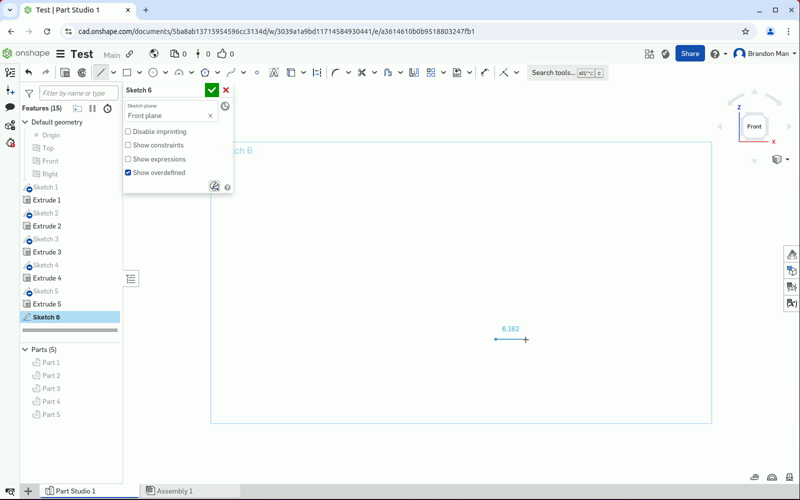
mouse_move(500, 339)
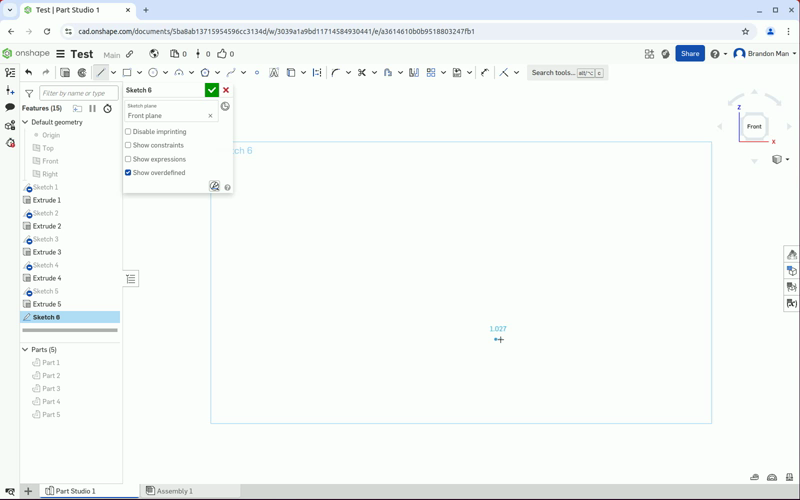
scroll(6)
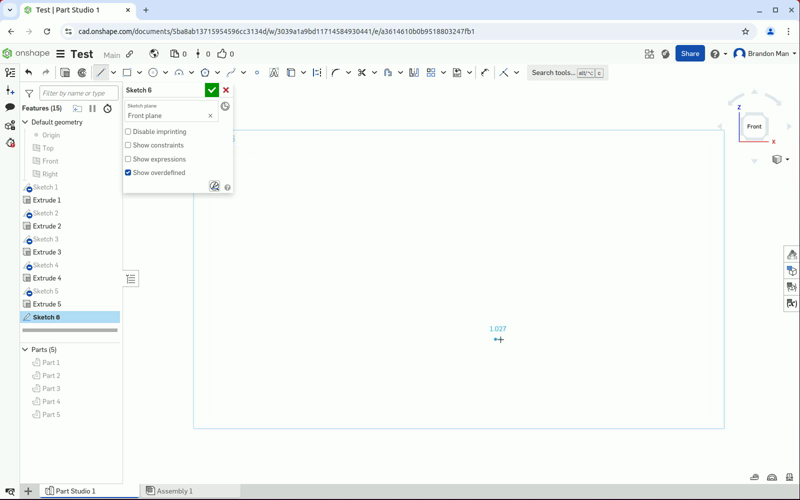
scroll(6)
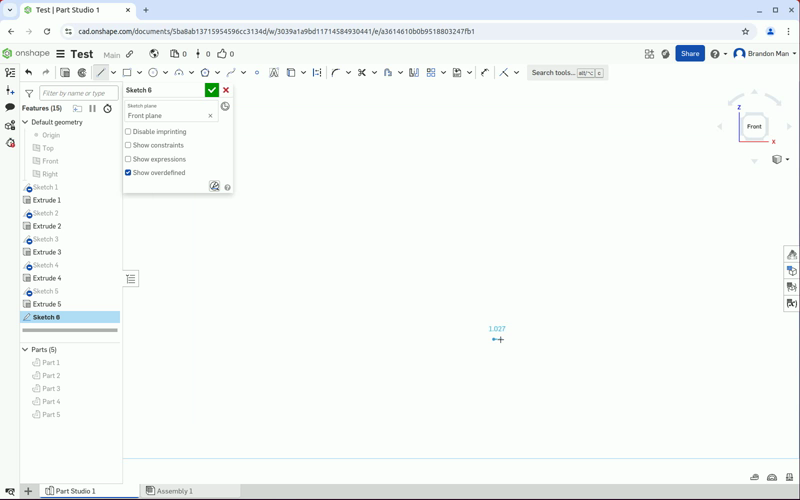
scroll(6)
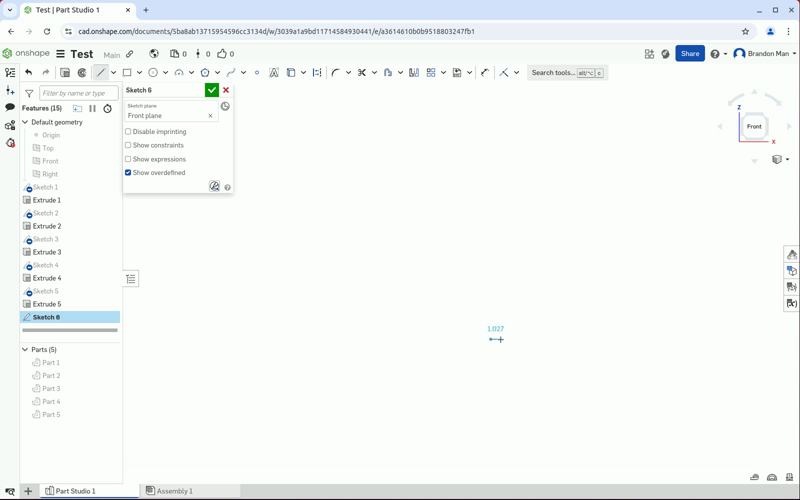
scroll(6)
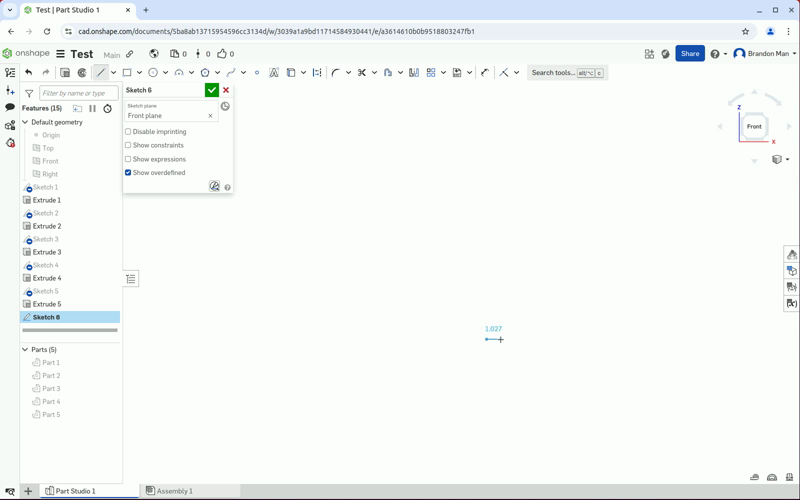
scroll(6)
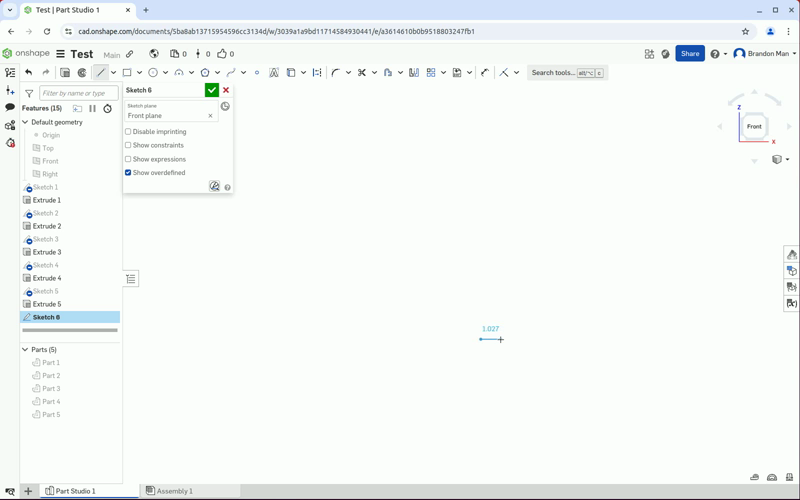
scroll(6)
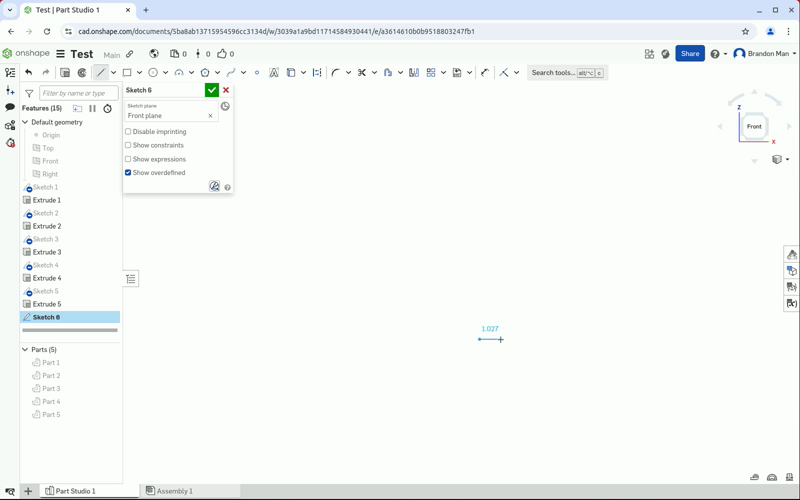
scroll(6)
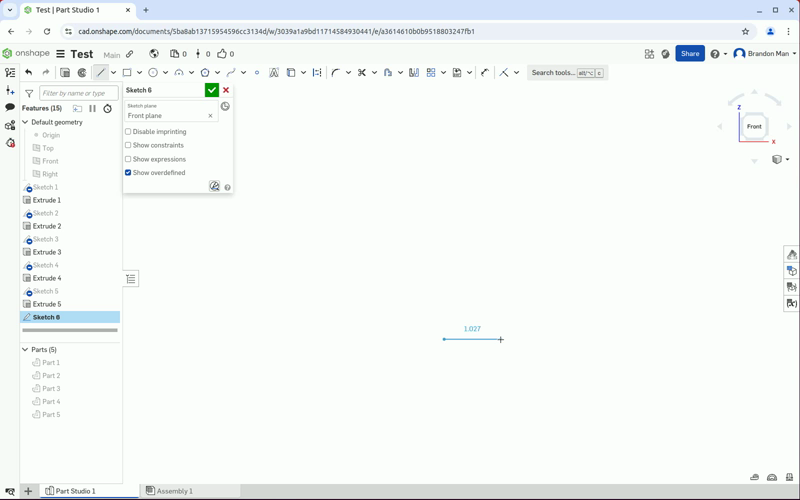
click(500, 339)
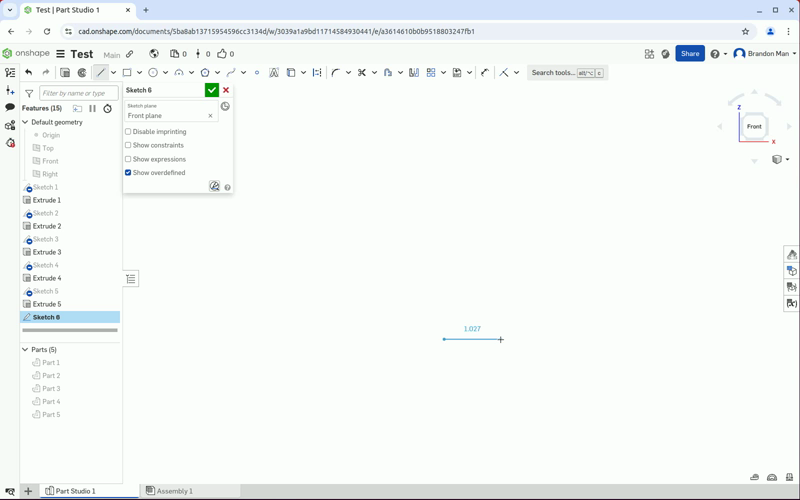
scroll(-6)
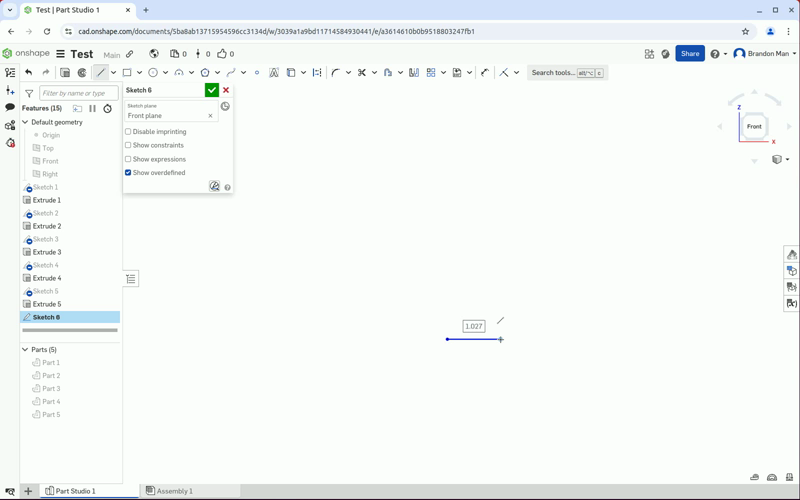
scroll(-6)
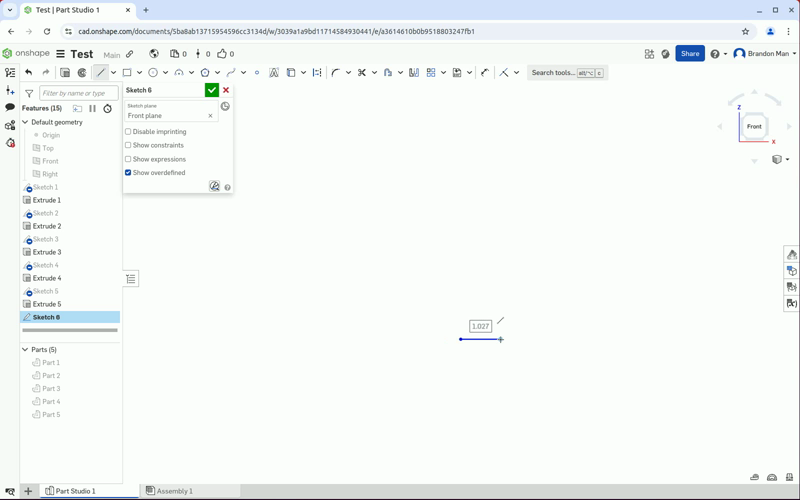
scroll(-6)
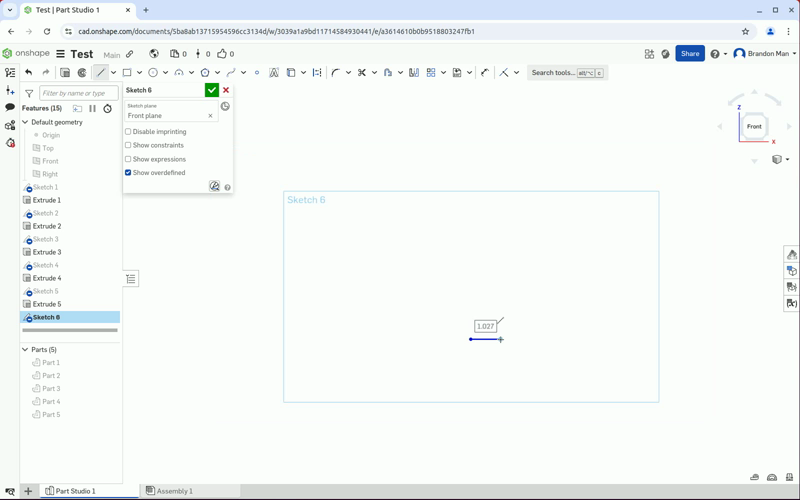
scroll(-6)
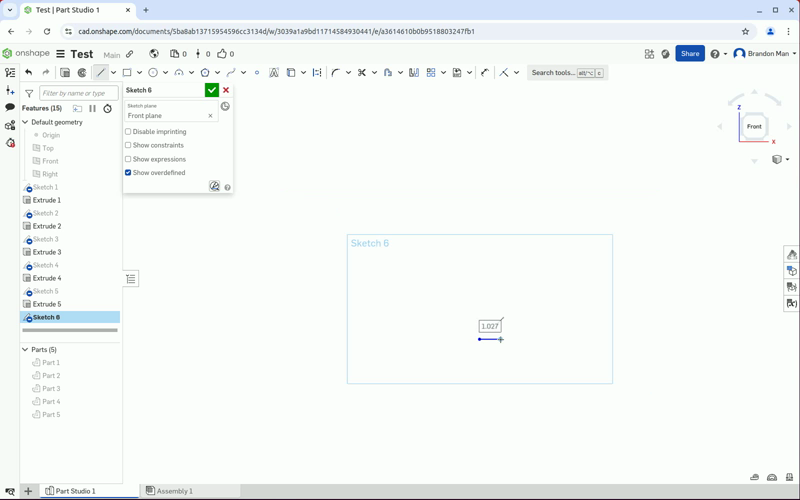
scroll(-6)
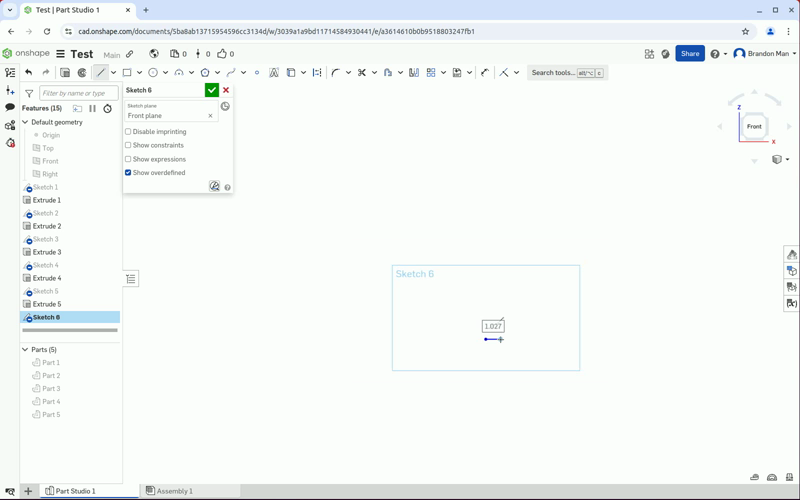
scroll(-6)
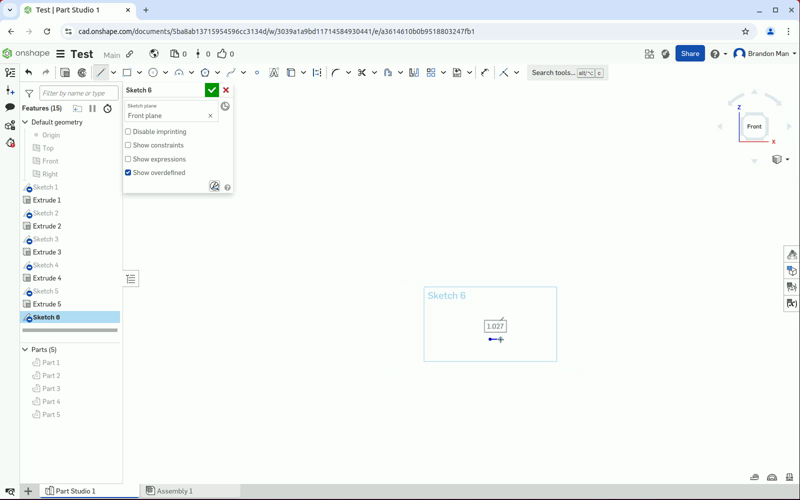
scroll(-6)
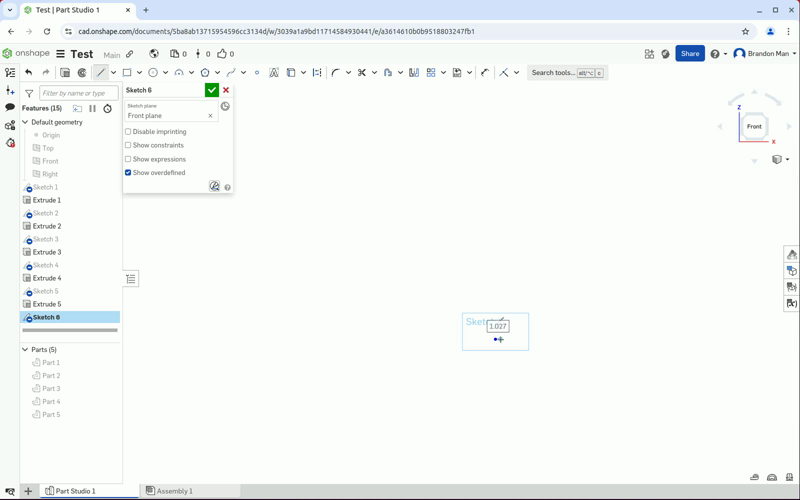
key_up(shift)
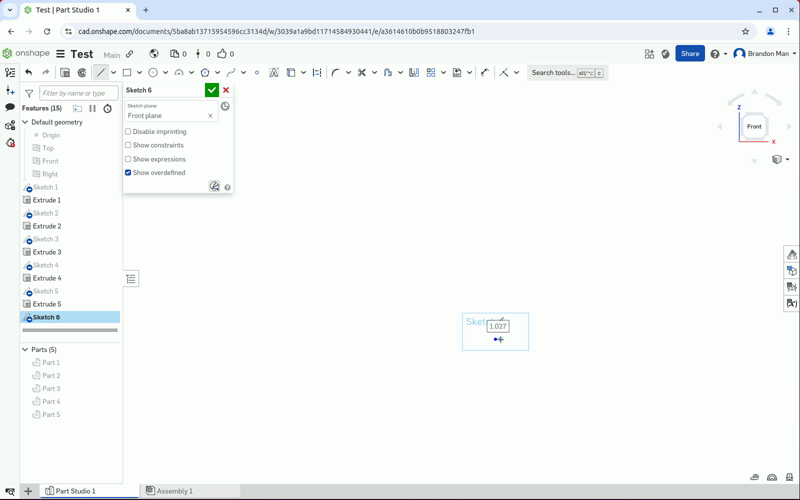
key_down(shift)
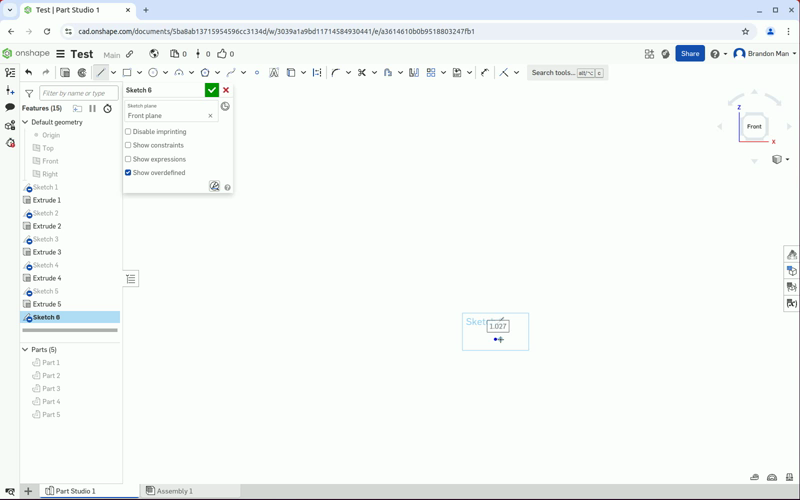
mouse_move(500, 226)
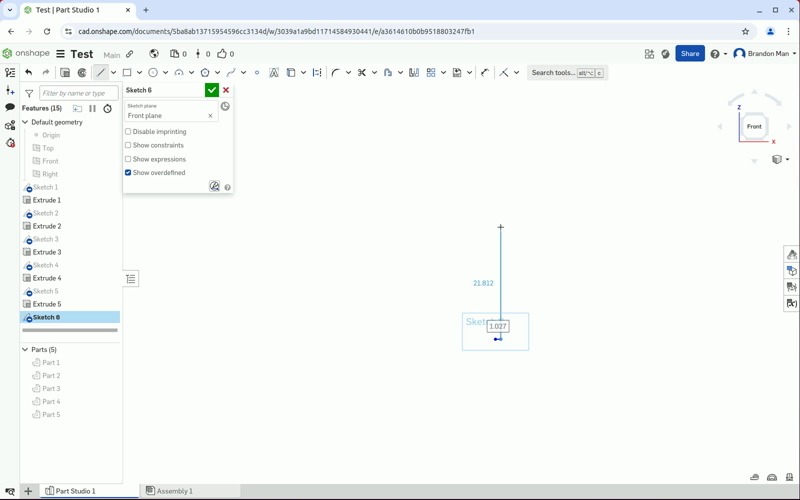
click(500, 226)
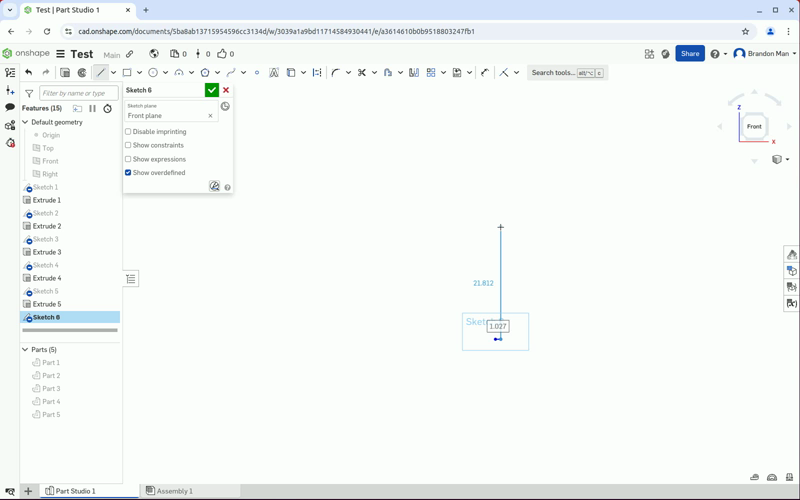
key_up(shift)
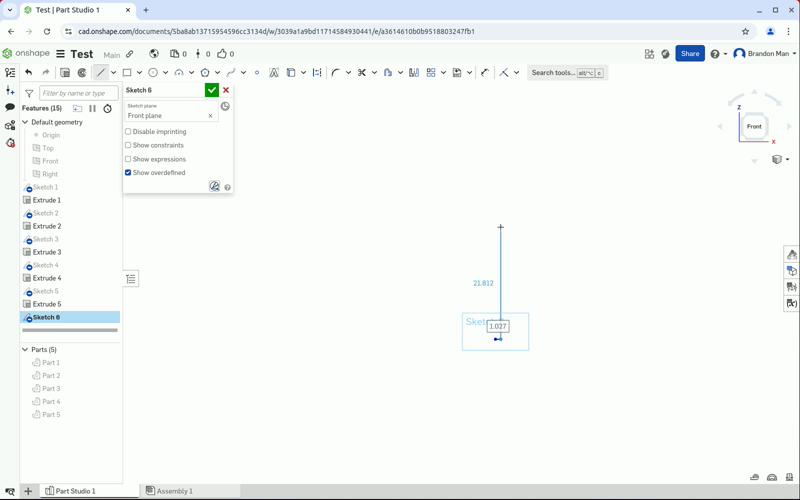
key_down(shift)
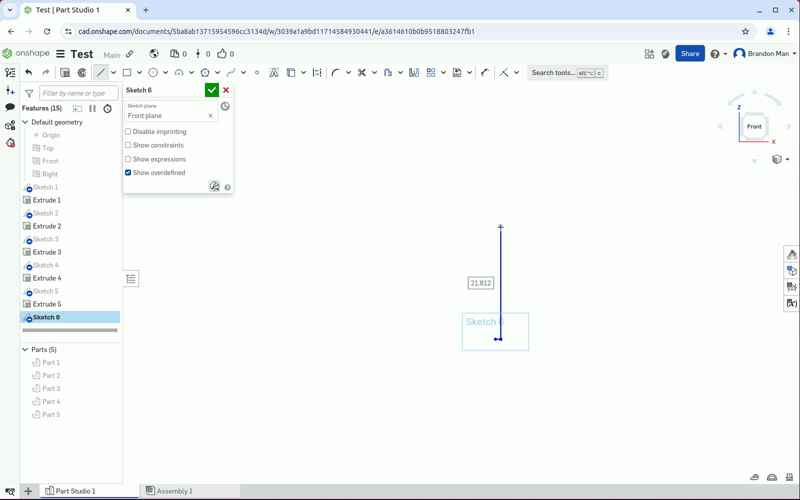
mouse_move(530, 226)
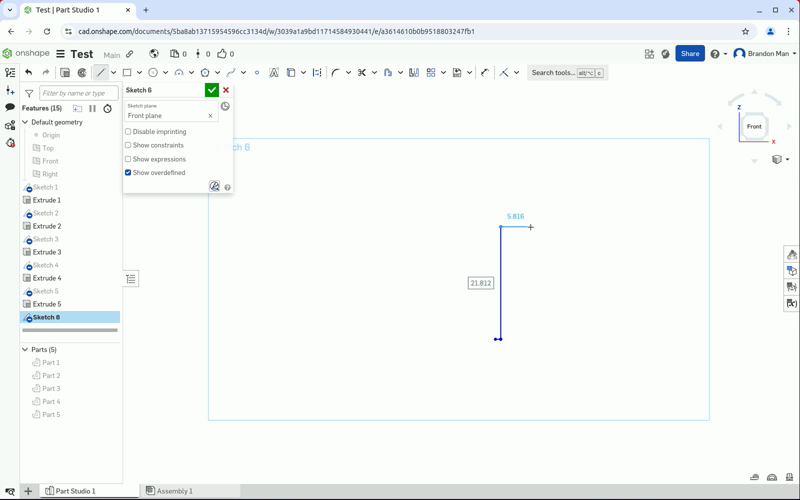
mouse_move(495, 226)
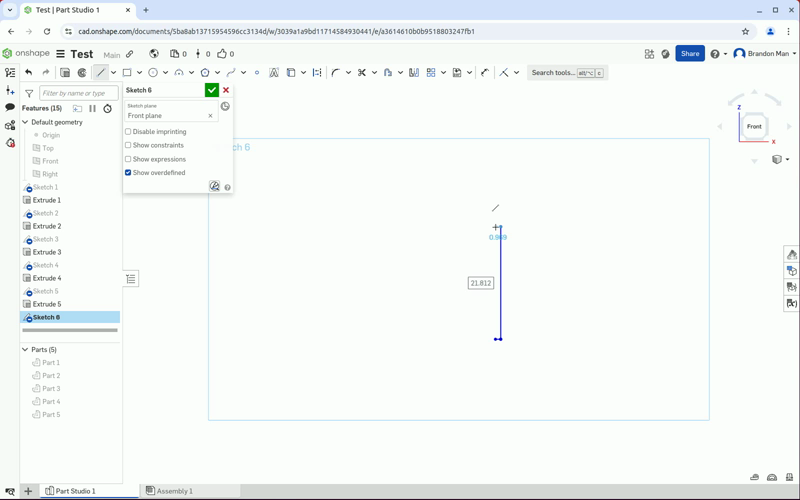
scroll(6)
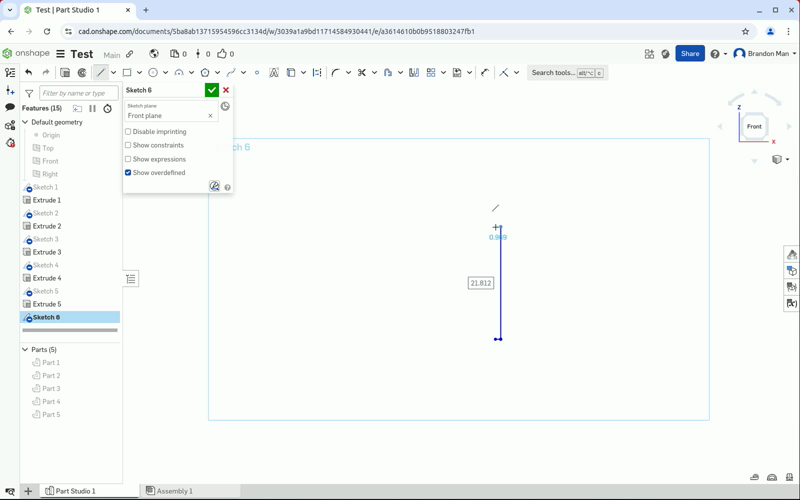
scroll(6)
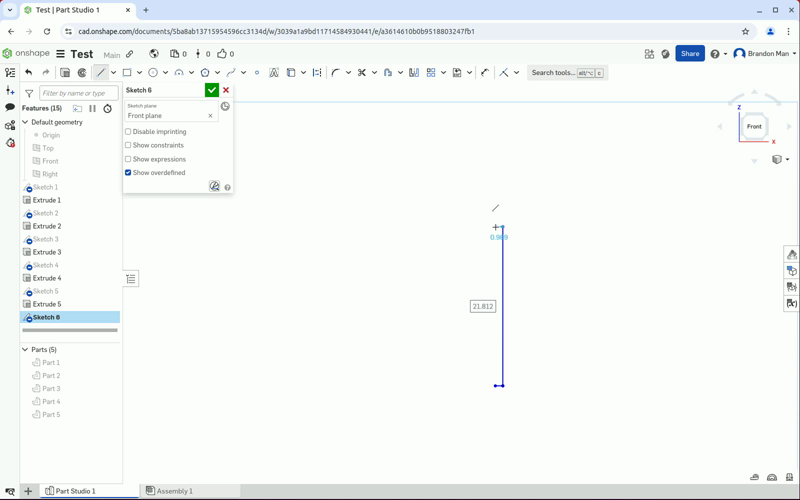
scroll(6)
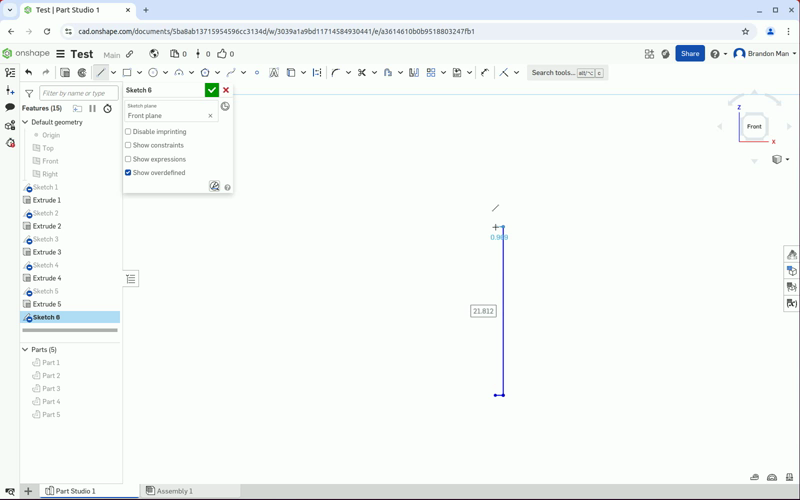
scroll(6)
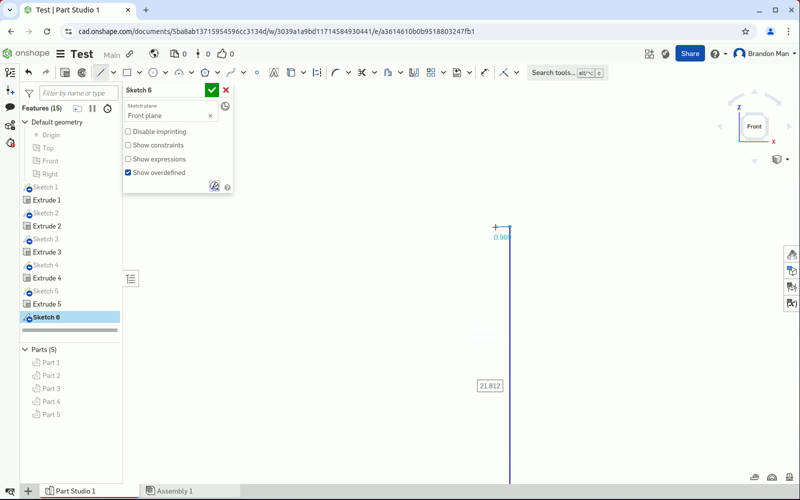
scroll(6)
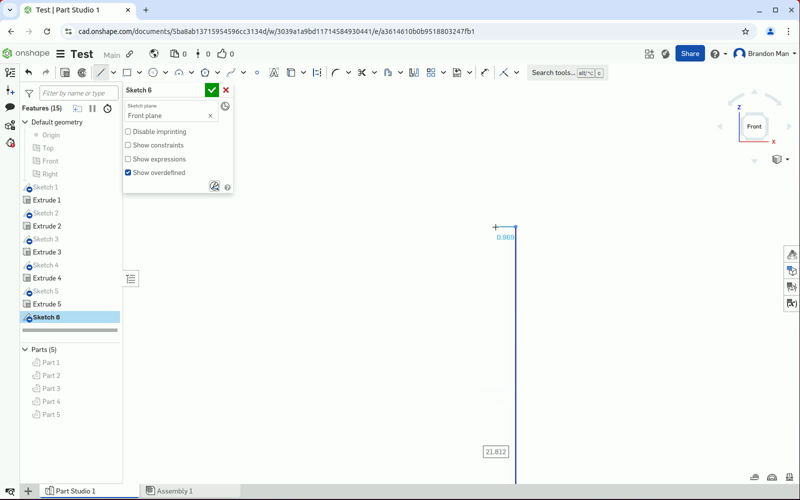
scroll(6)
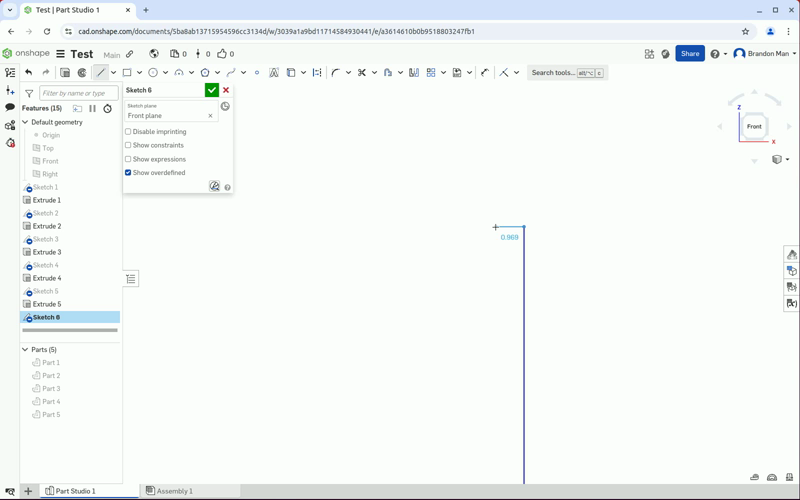
scroll(6)
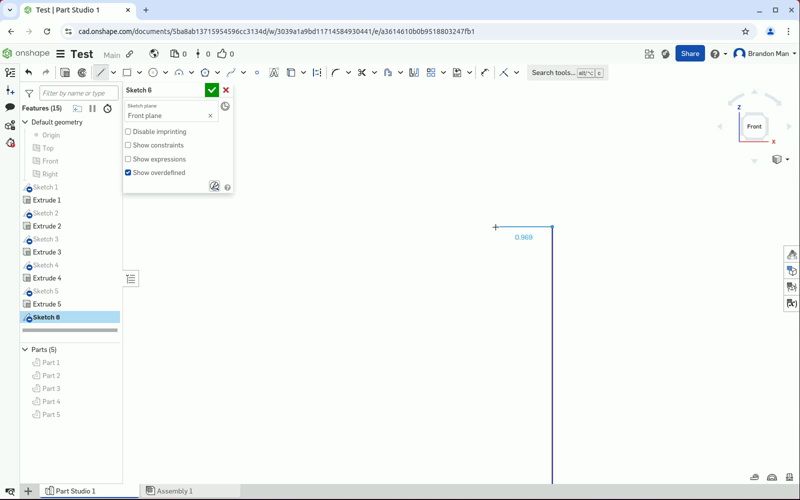
click(495, 226)
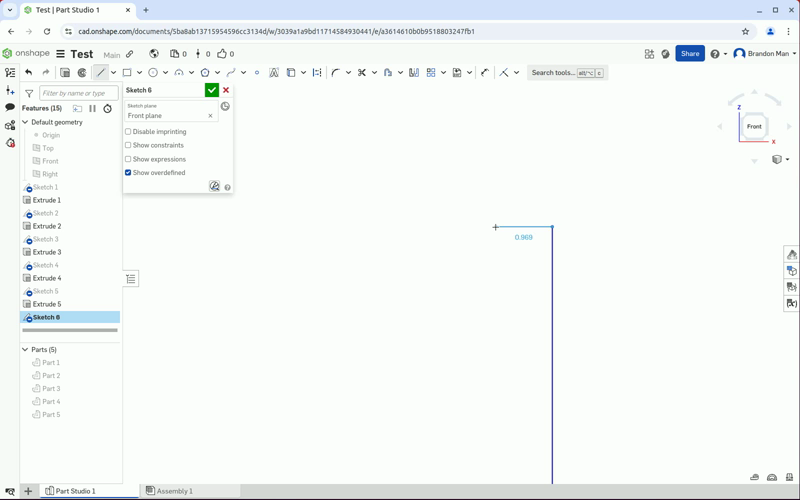
scroll(-6)
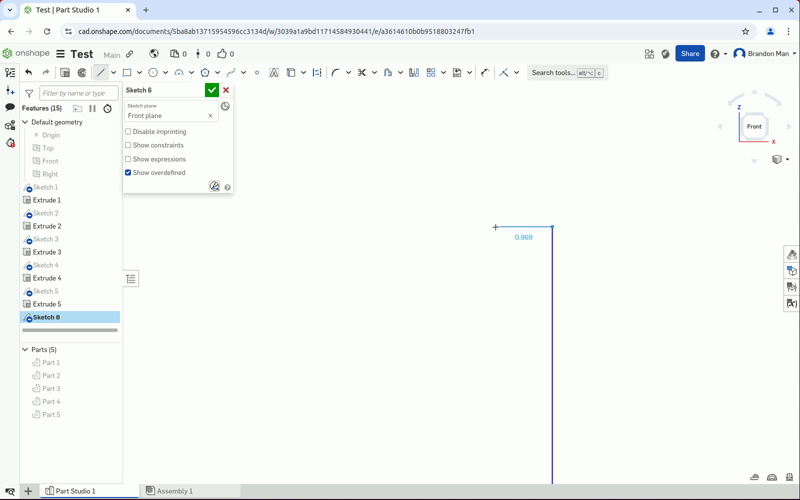
scroll(-6)
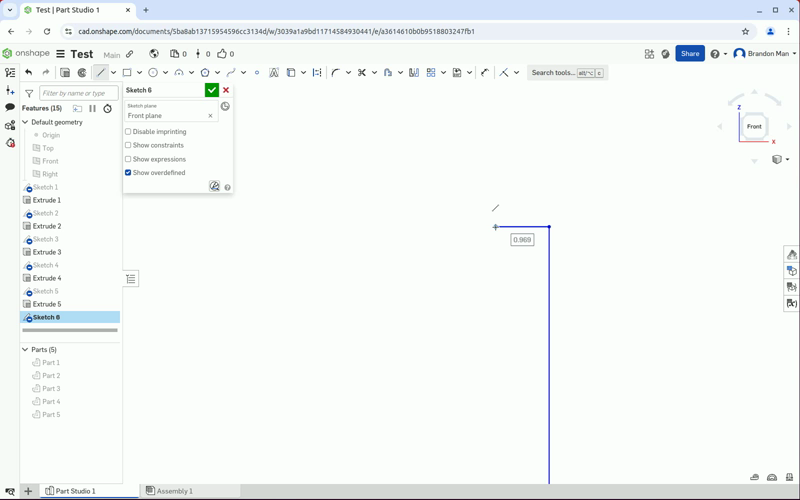
scroll(-6)
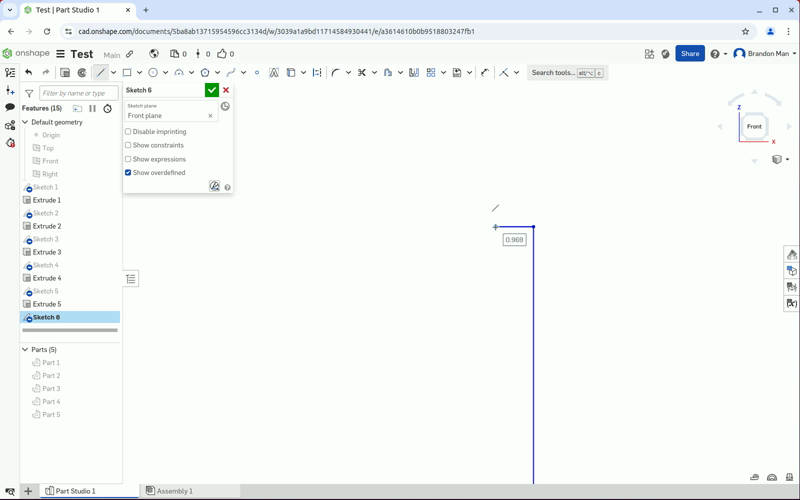
scroll(-6)
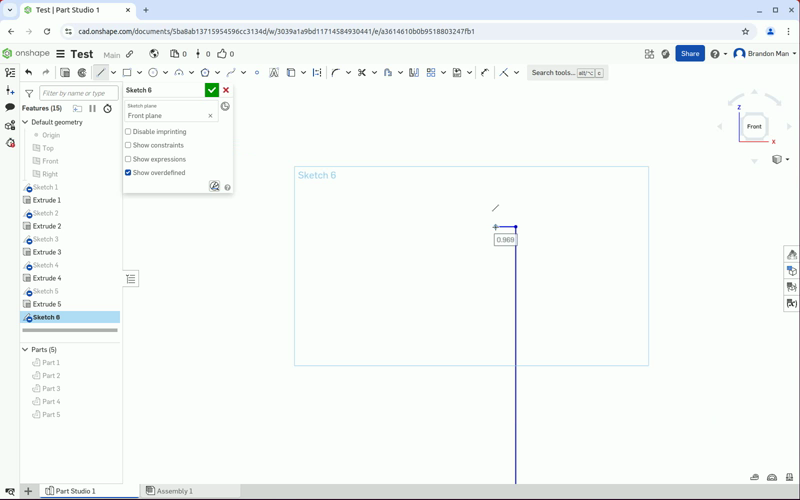
scroll(-6)
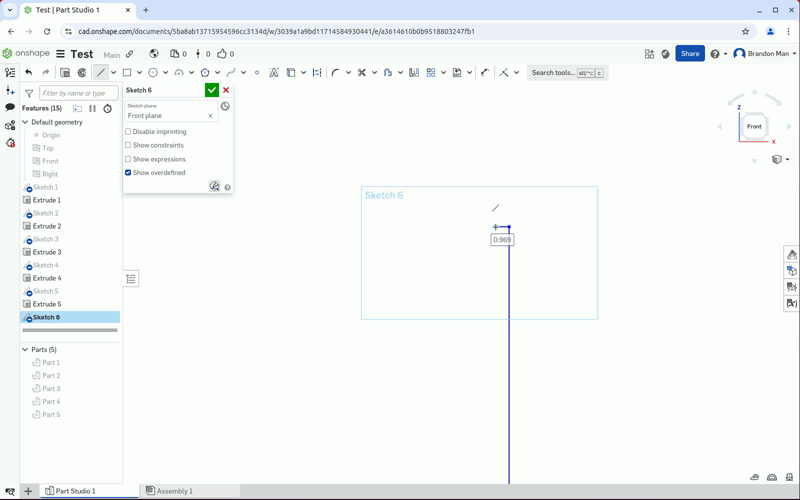
scroll(-6)
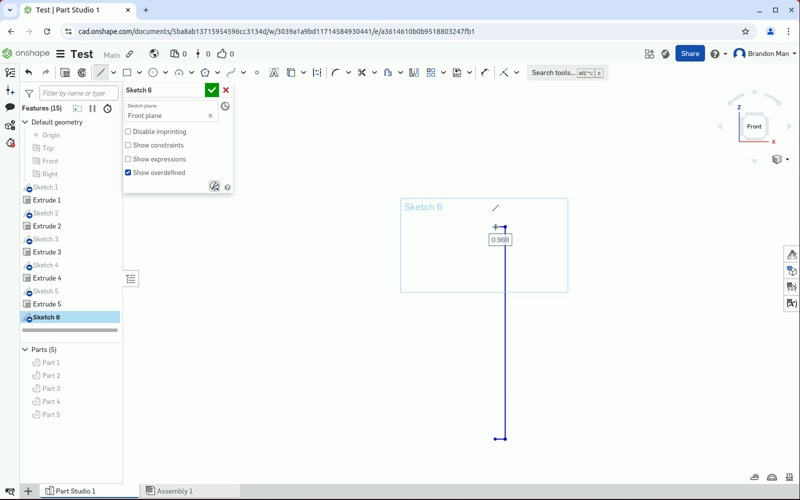
scroll(-6)
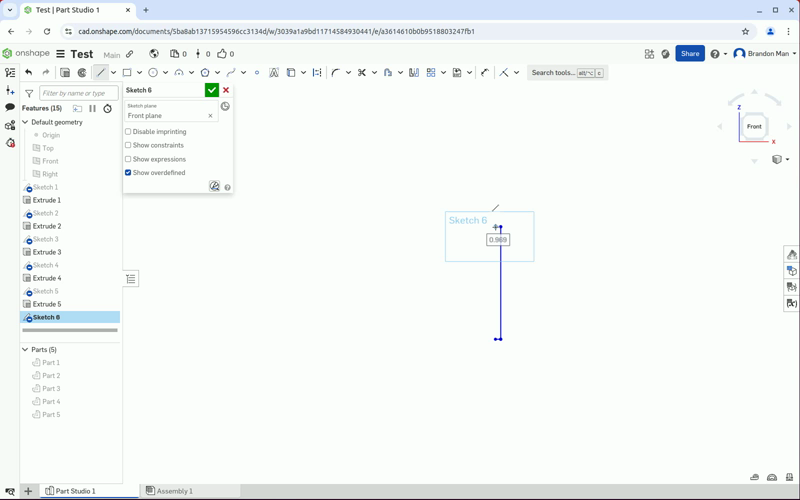
key_up(shift)
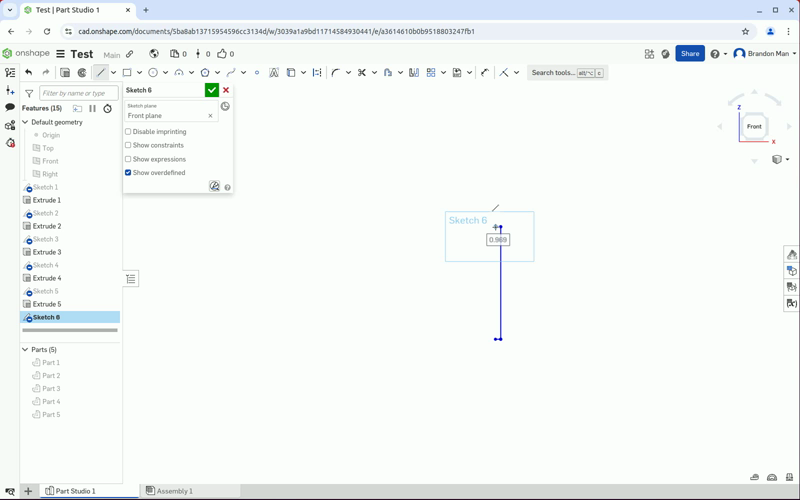
key_down(shift)
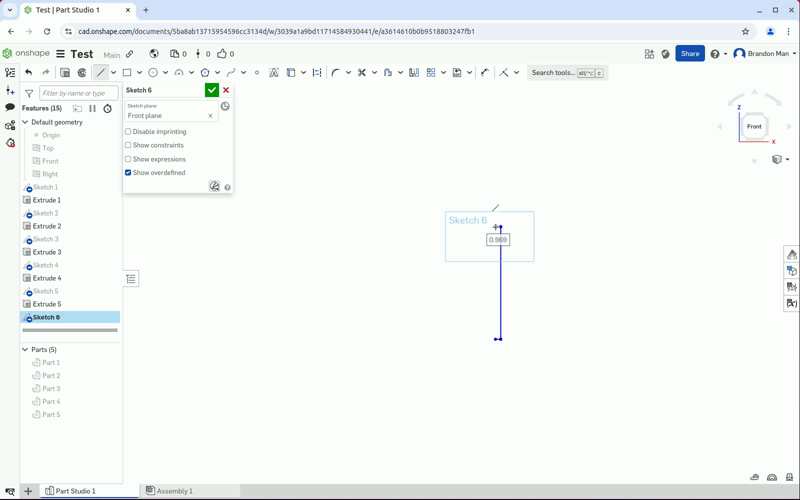
mouse_move(495, 339)
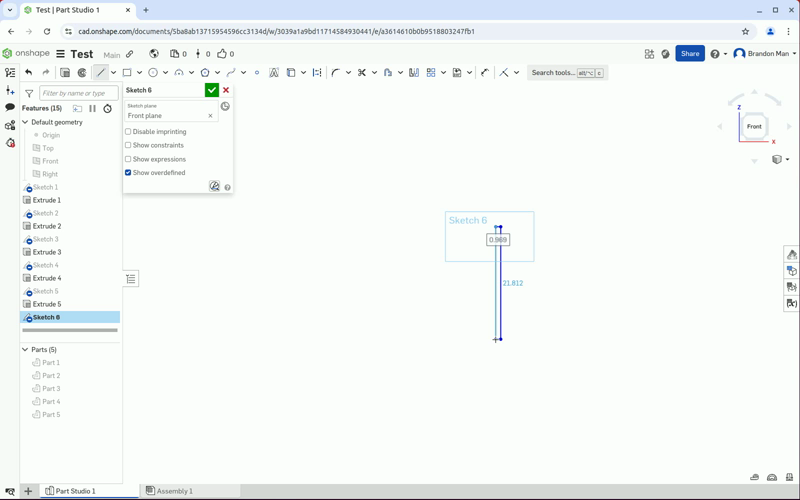
key_up(shift)
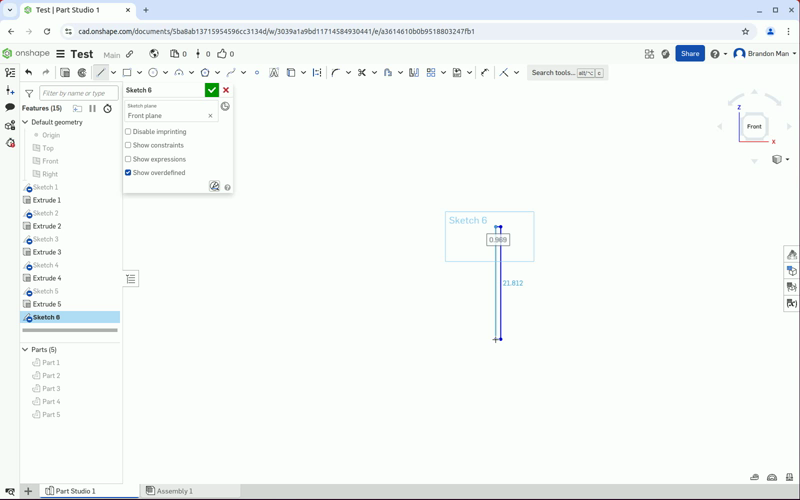
click(495, 339)
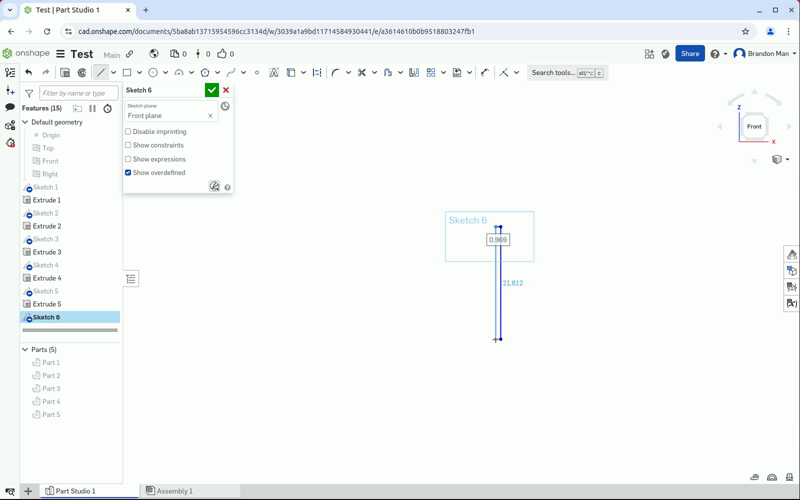
key(esc)
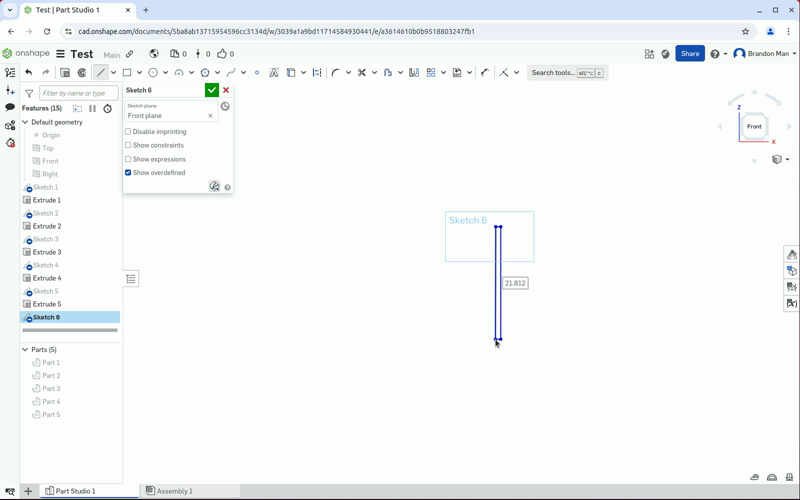
mouse_move(498, 259)
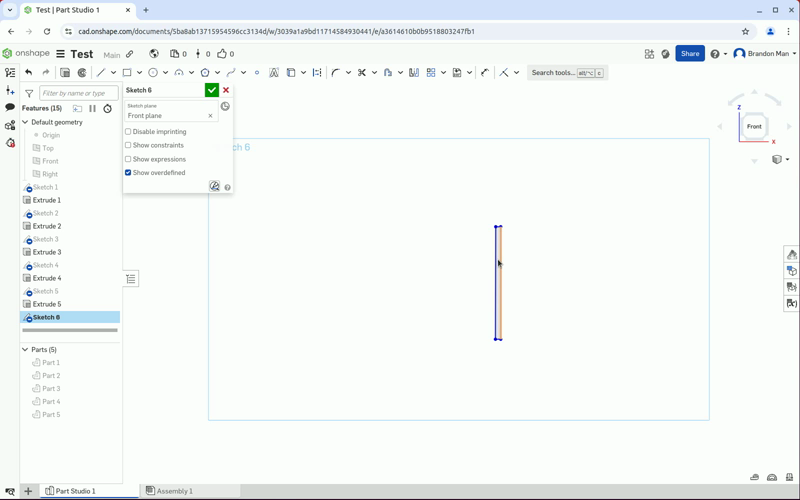
scroll(6)
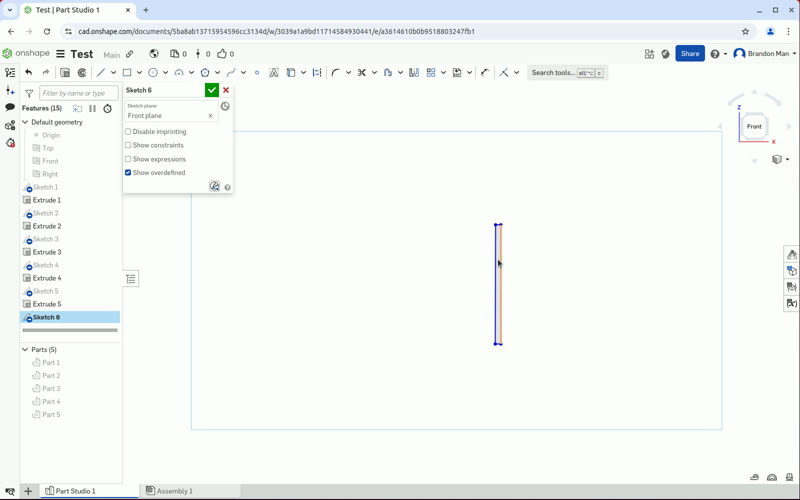
scroll(6)
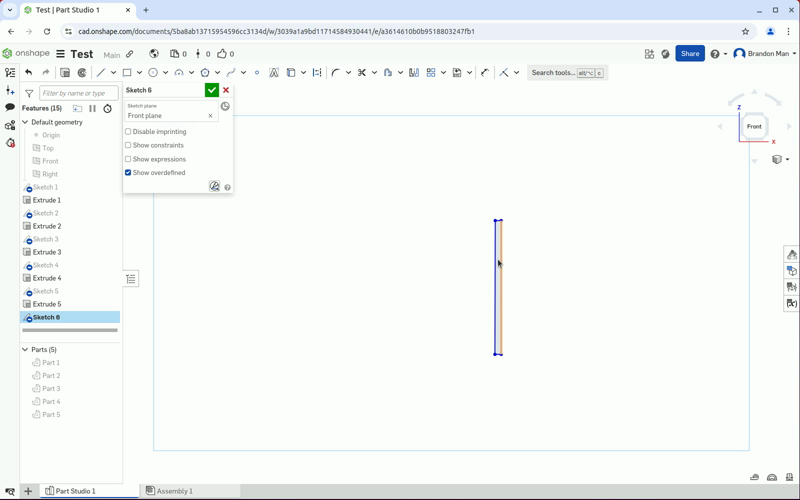
scroll(6)
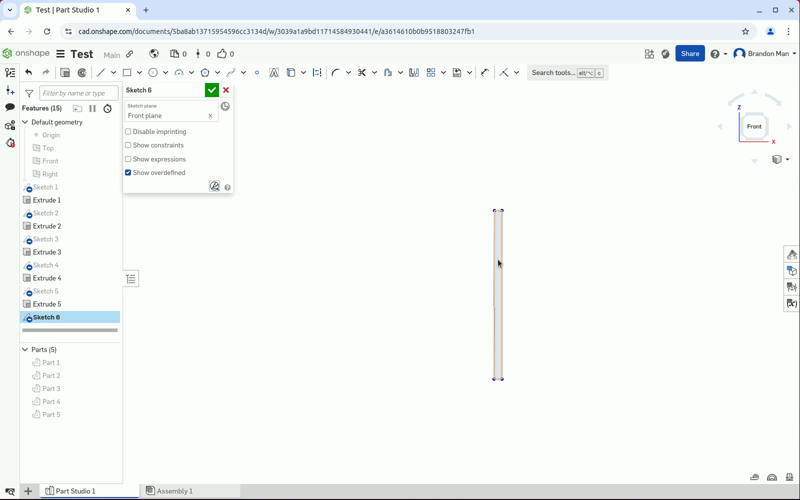
scroll(6)
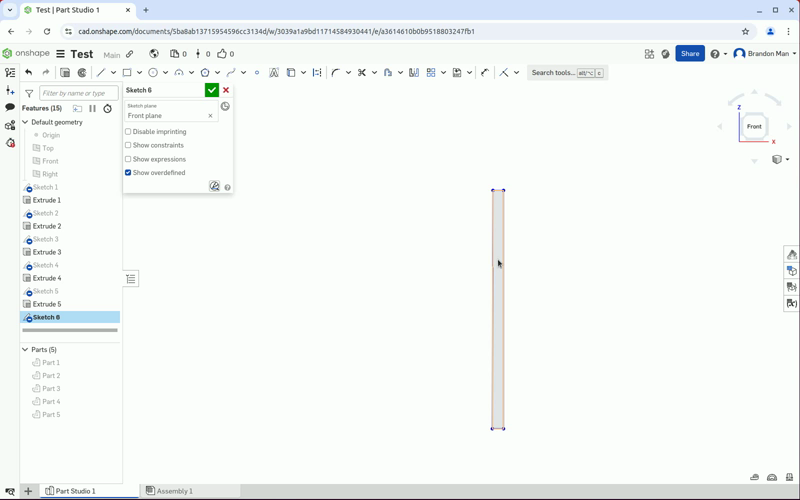
scroll(6)
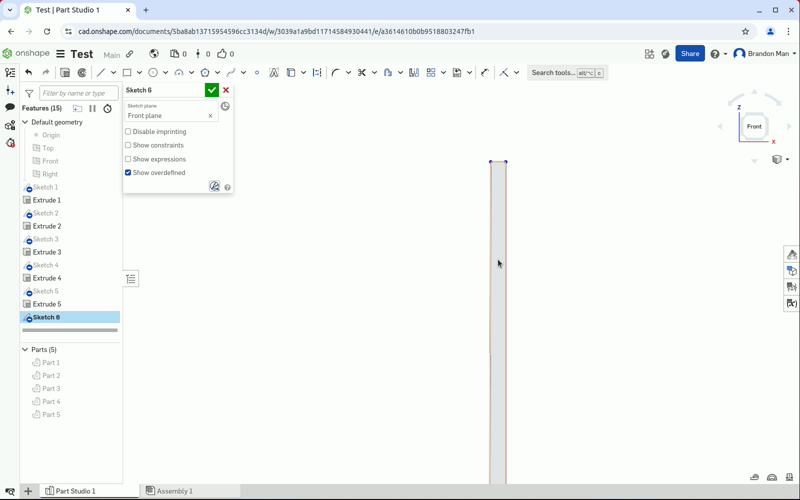
scroll(6)
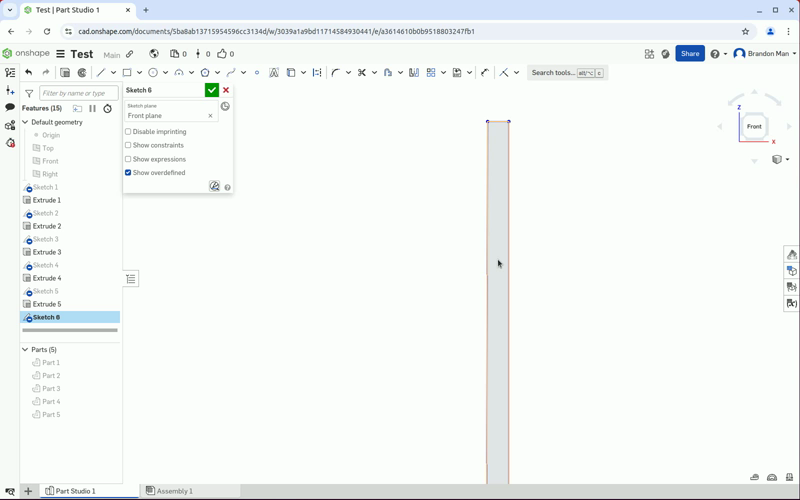
scroll(6)
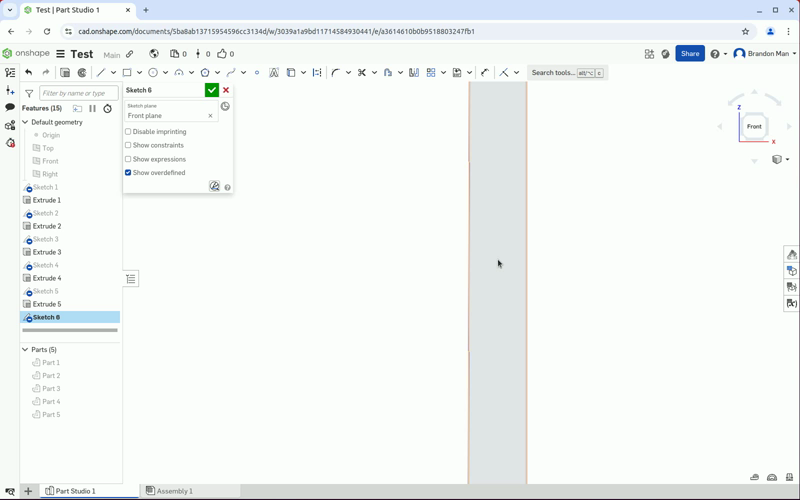
click(498, 259)
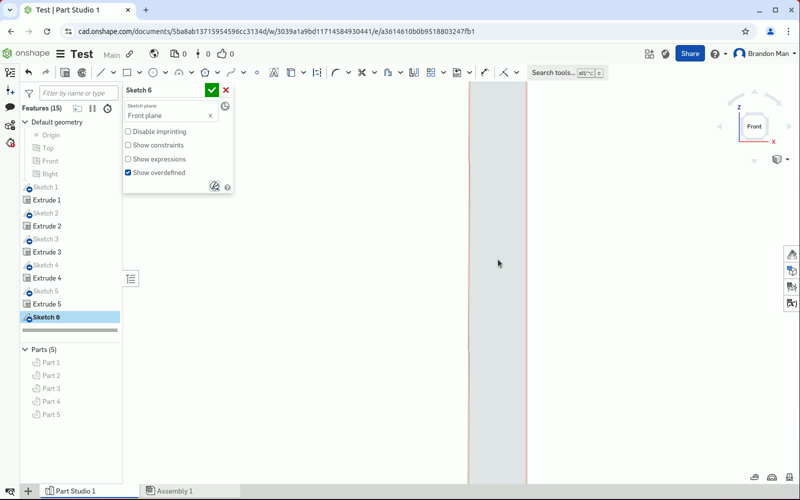
scroll(-6)
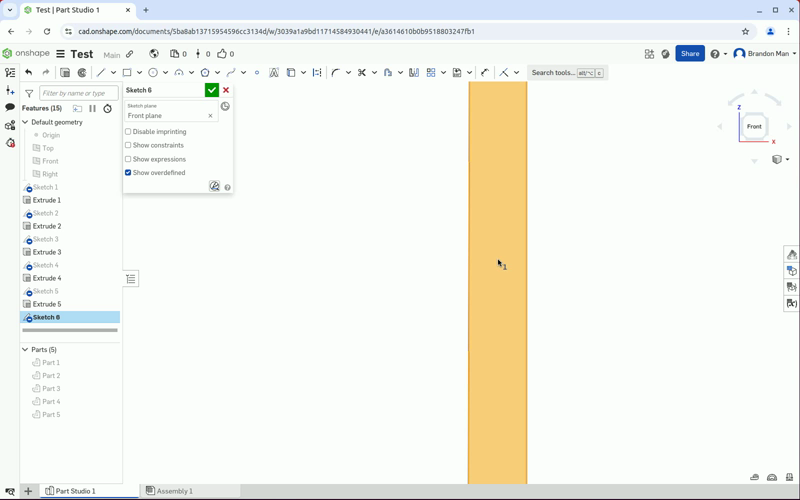
scroll(-6)
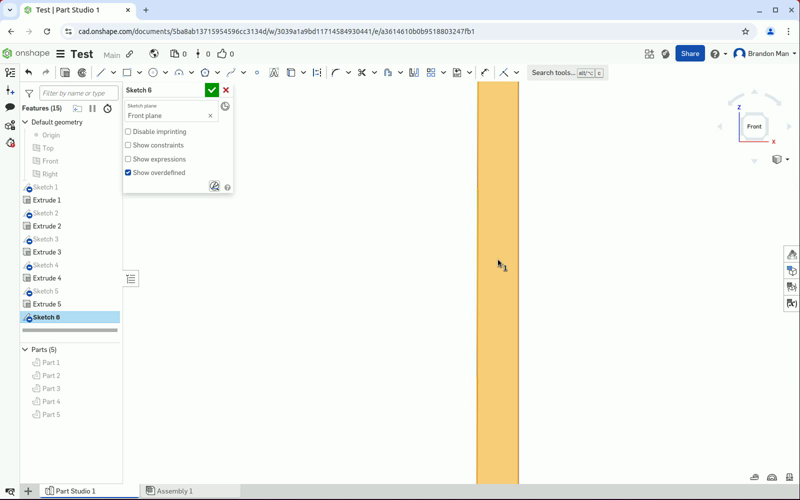
scroll(-6)
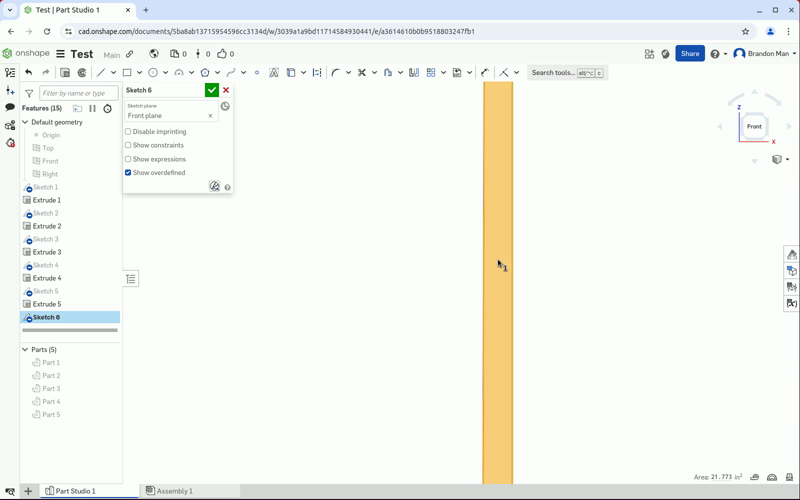
scroll(-6)
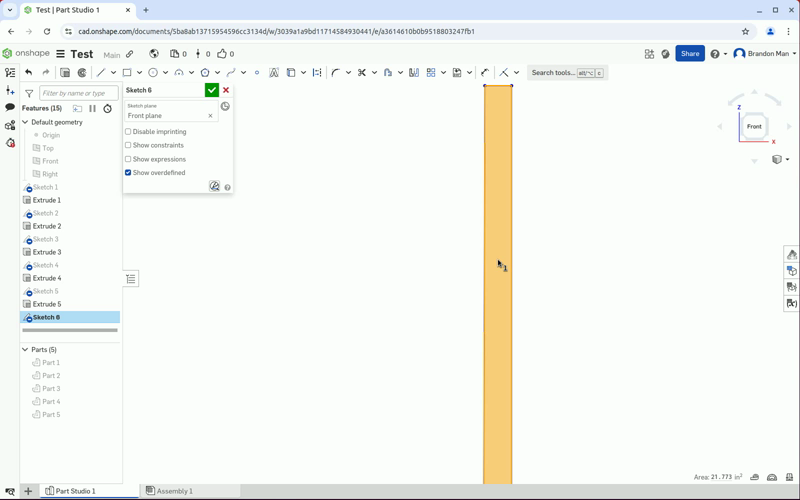
scroll(-6)
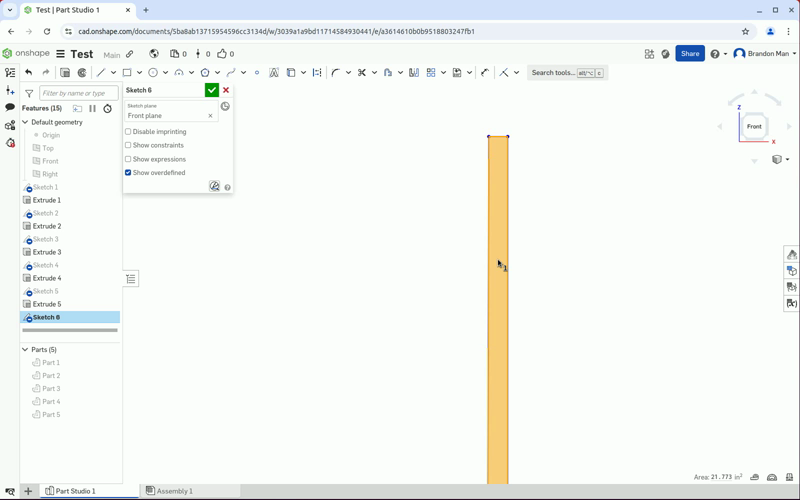
scroll(-6)
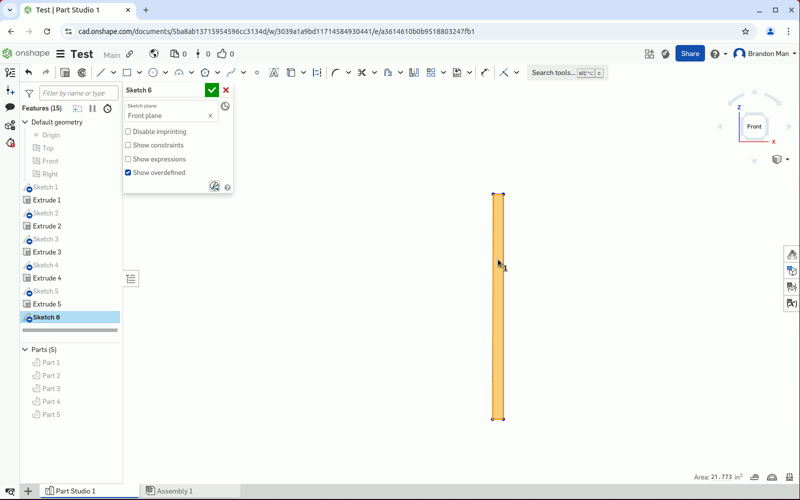
scroll(-6)
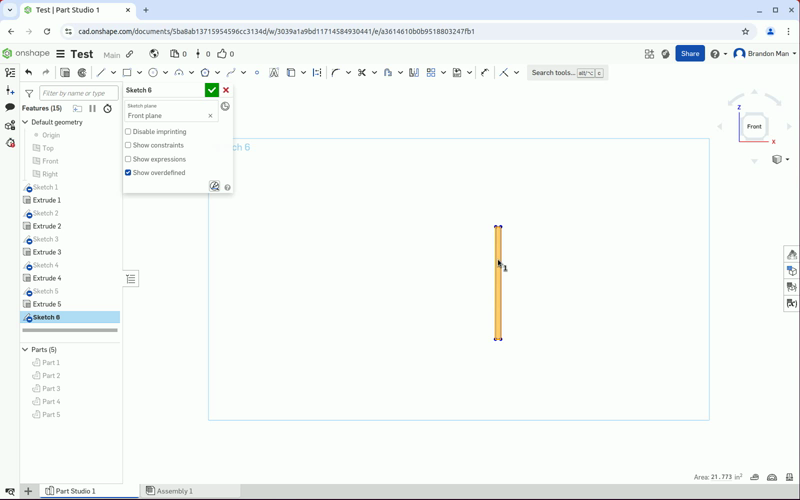
mouse_move(73, 352)
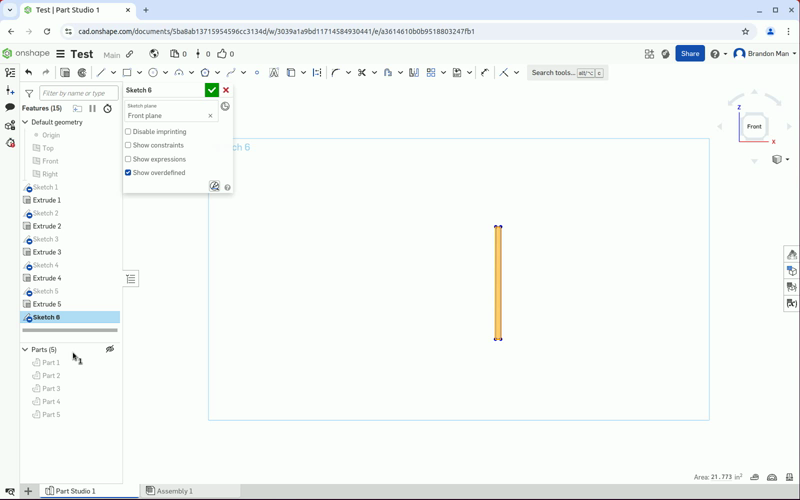
key(shift+y)
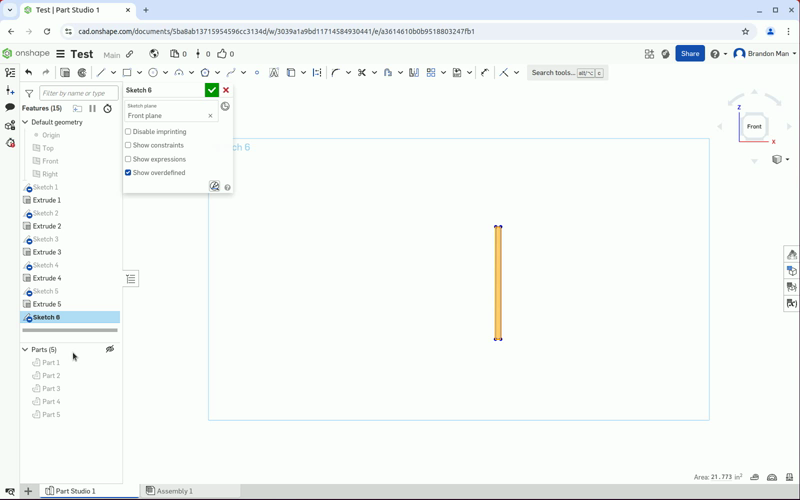
key(shift+e)
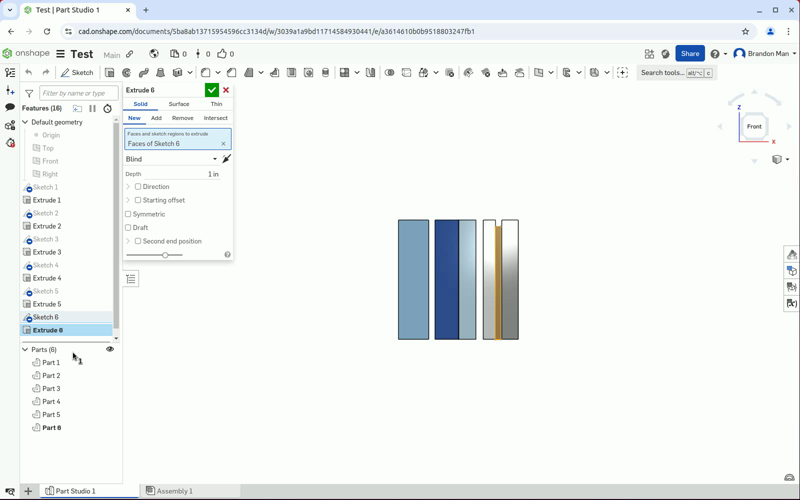
mouse_move(143, 106)
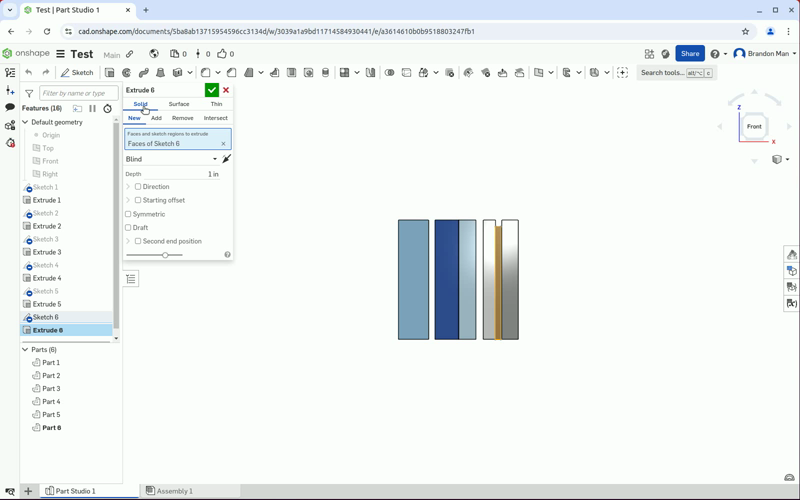
click(143, 106)
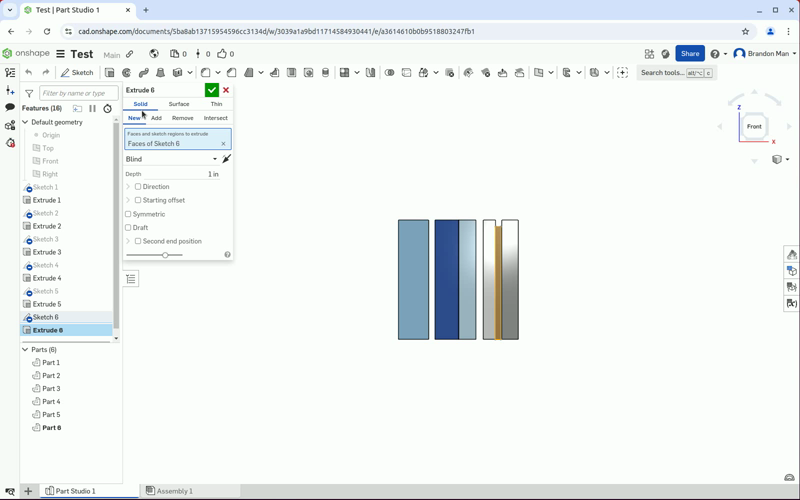
mouse_move(137, 120)
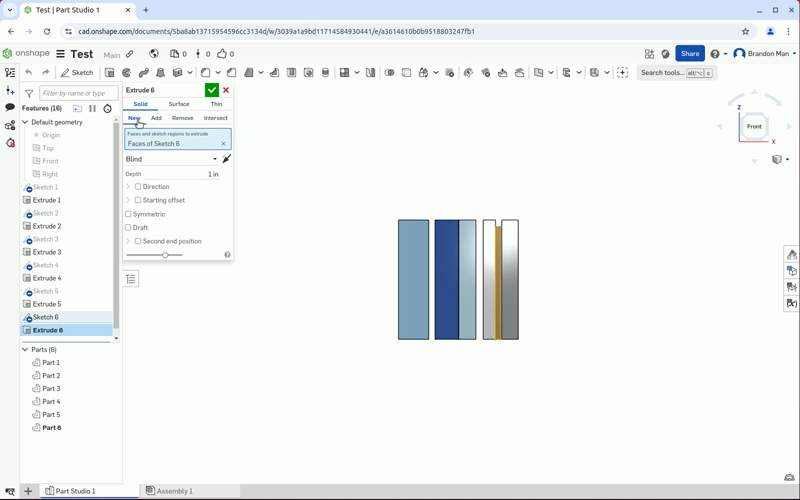
click(137, 120)
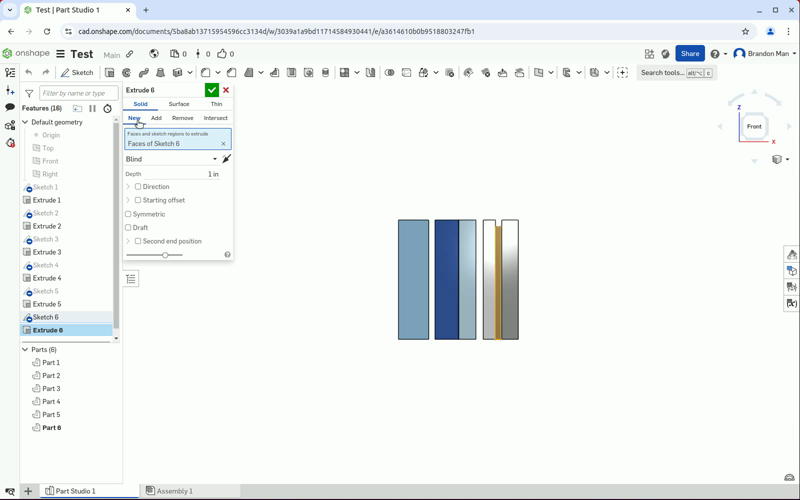
key(tab, 4)
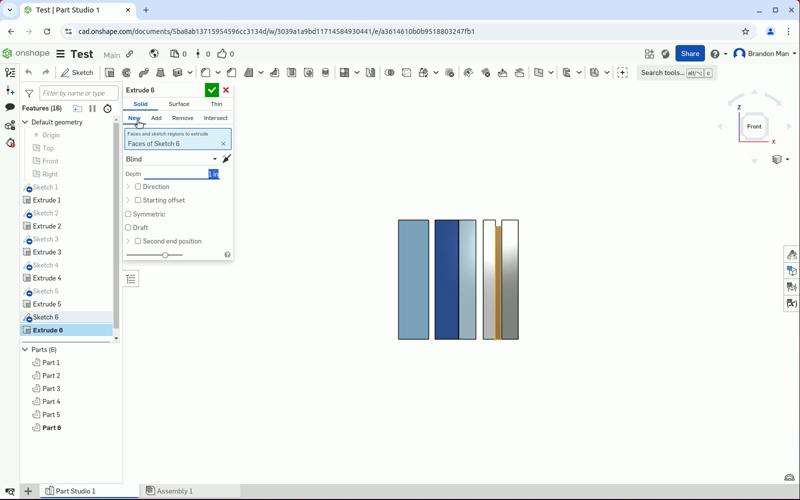
text(23.108)
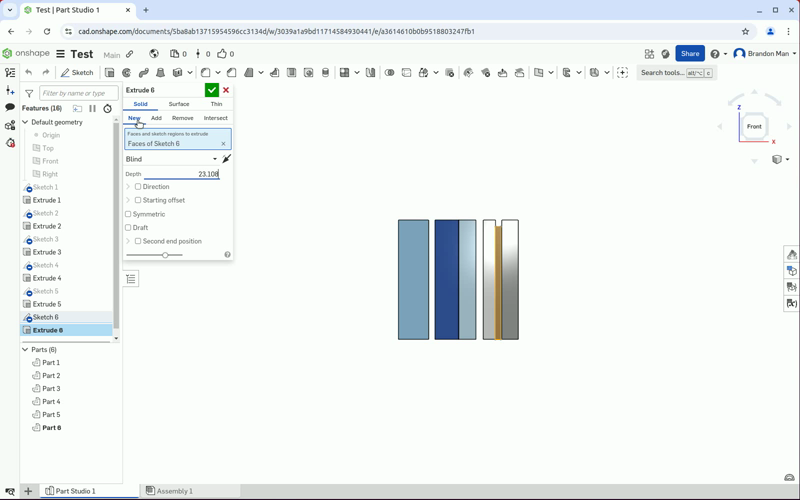
key(enter)
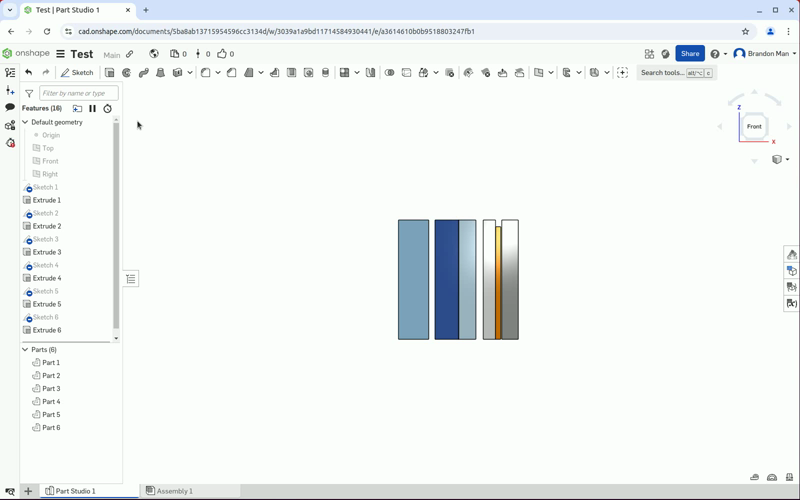
key(shift+h)
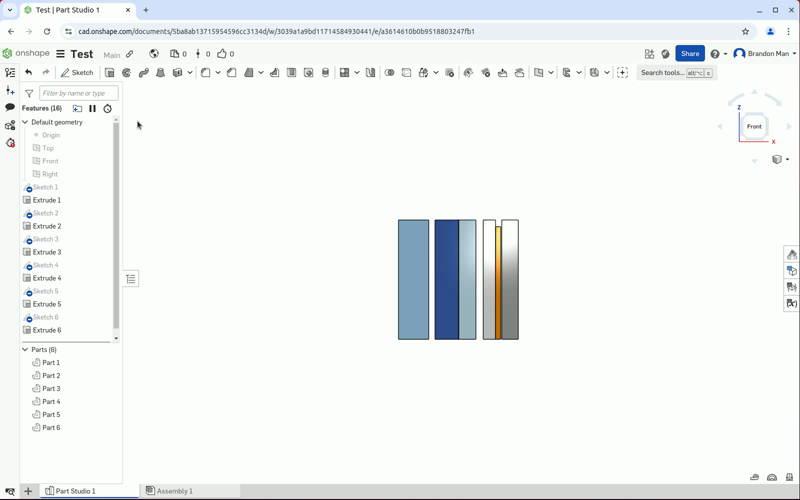
key(shift+h)
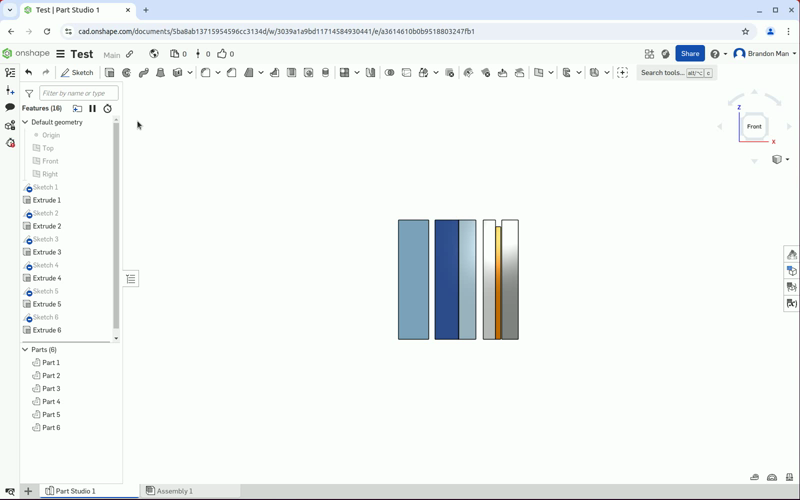
mouse_move(69, 189)
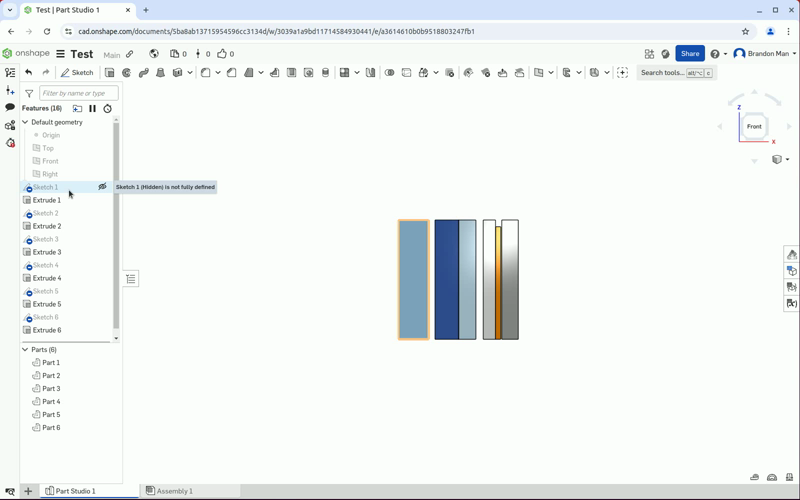
click(69, 189)
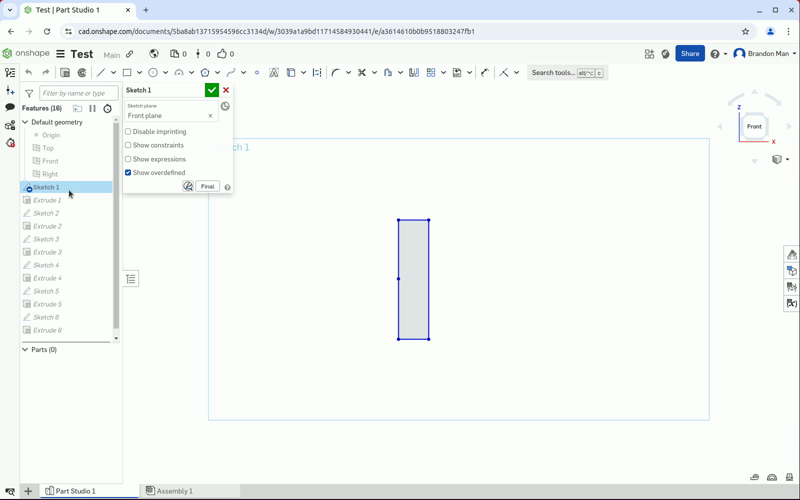
mouse_move(229, 92)
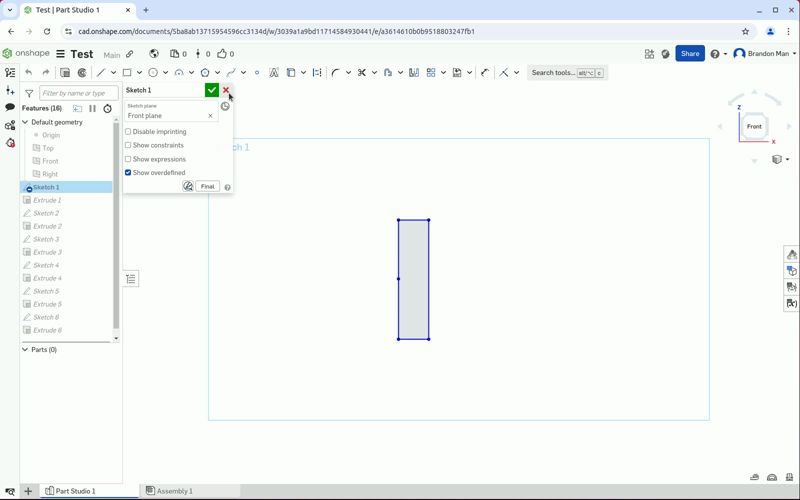
click(229, 92)
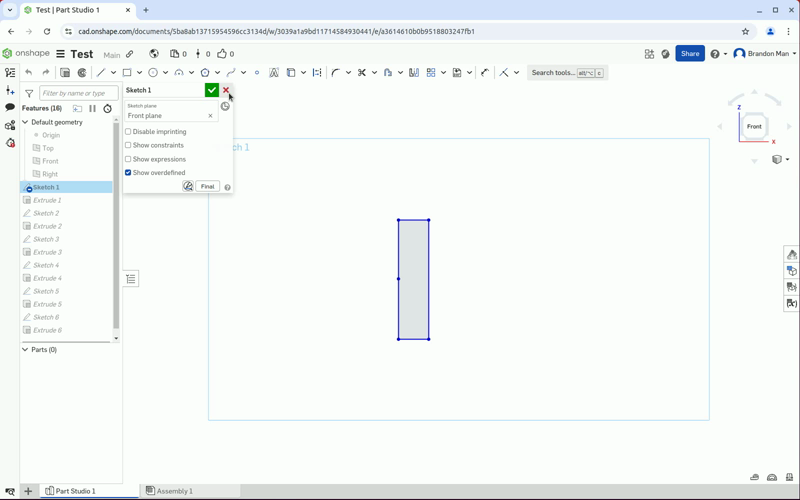
key(shift+s)
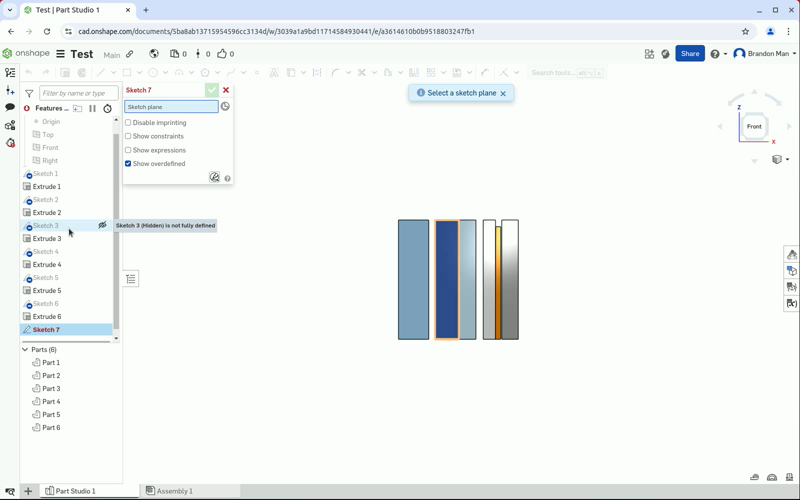
scroll(3)
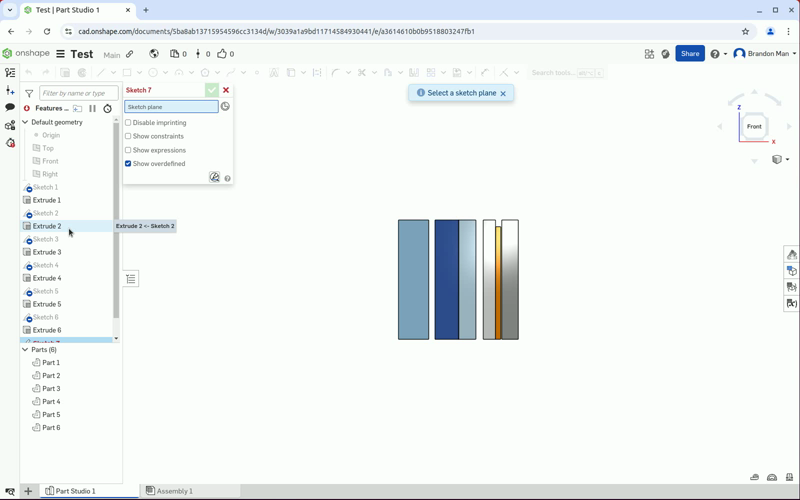
mouse_move(69, 163)
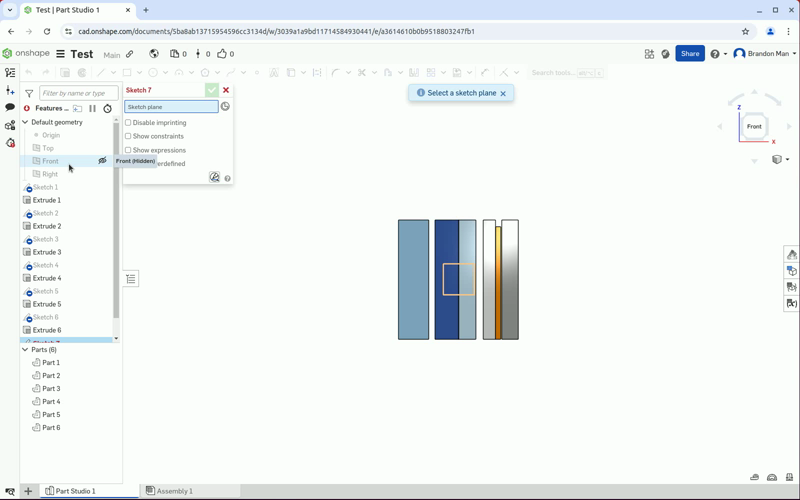
click(69, 163)
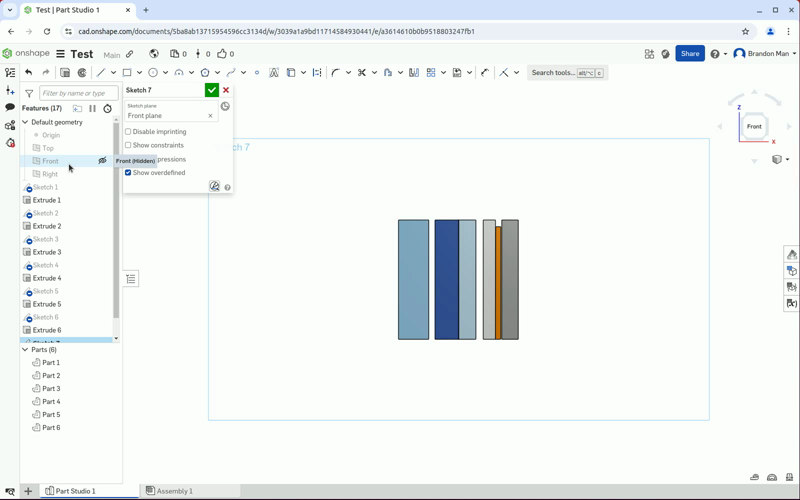
mouse_move(73, 352)
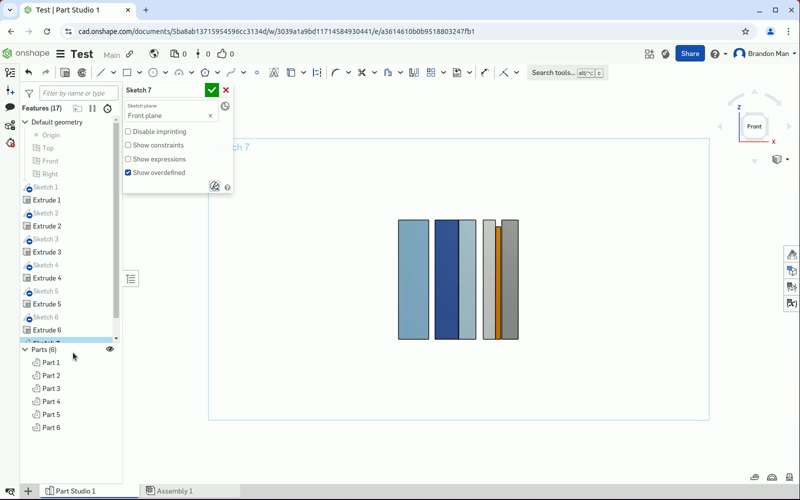
key(y)
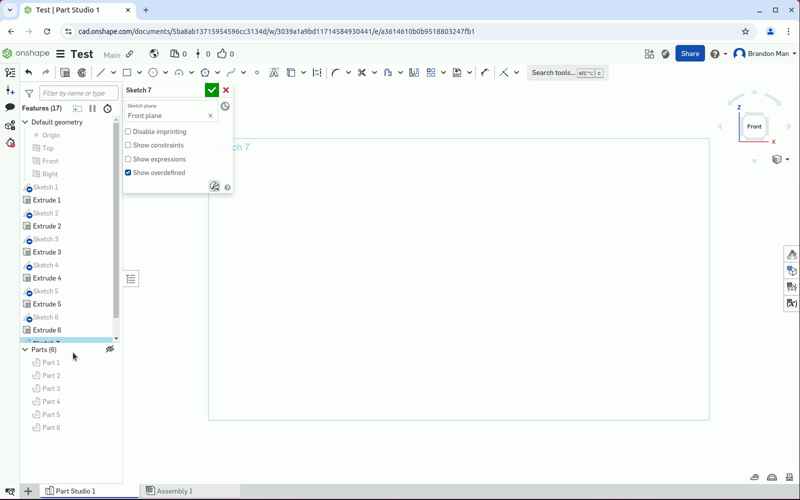
key(l)
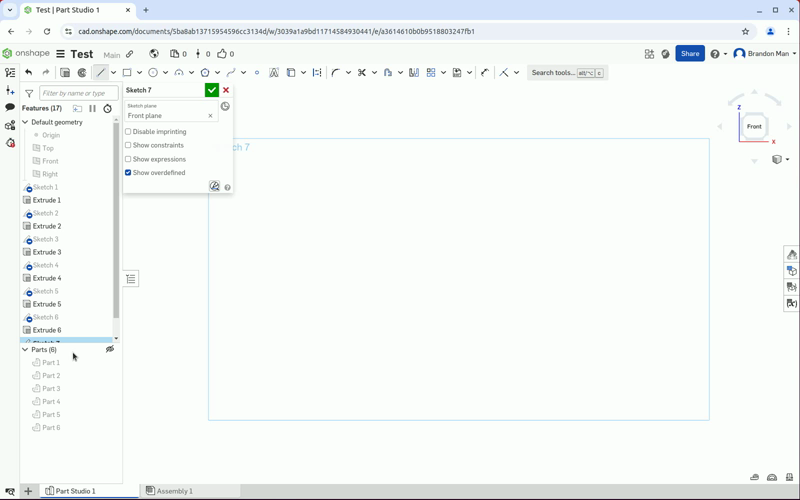
key_down(shift)
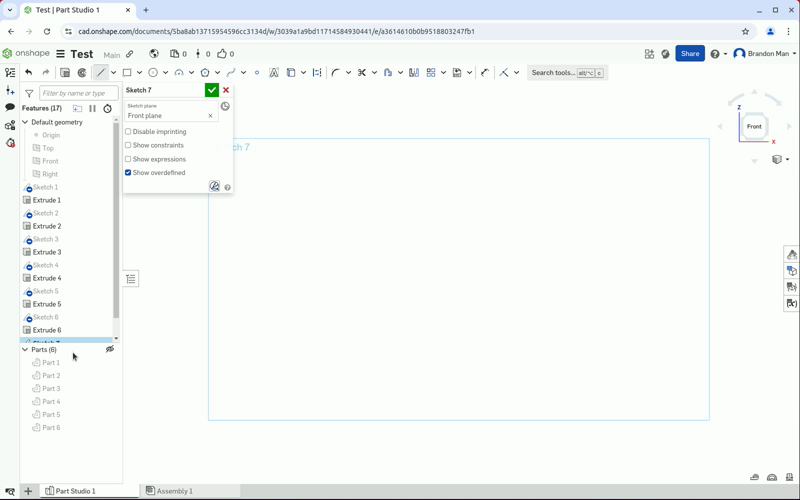
mouse_move(477, 339)
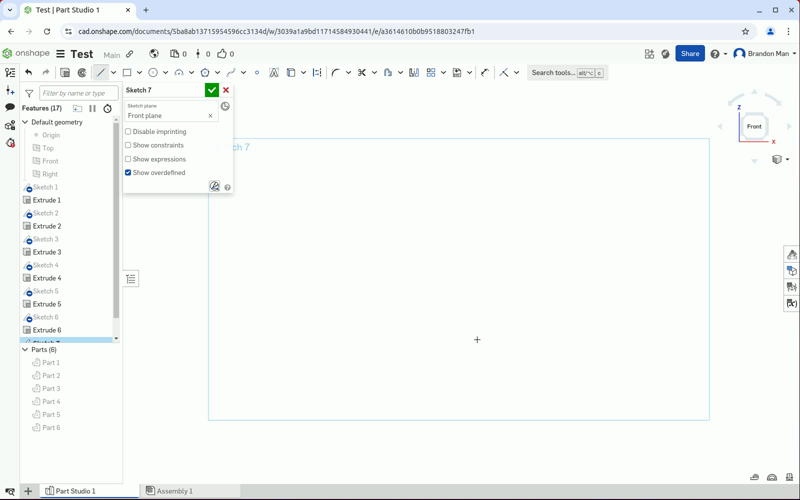
click(477, 339)
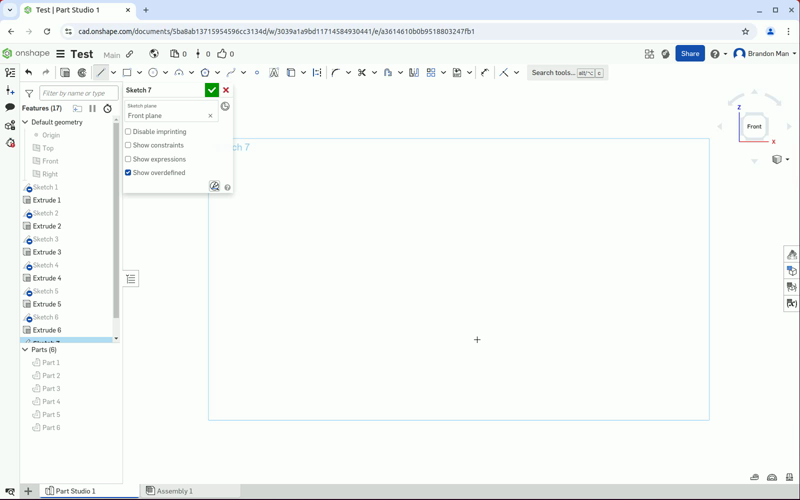
key_up(shift)
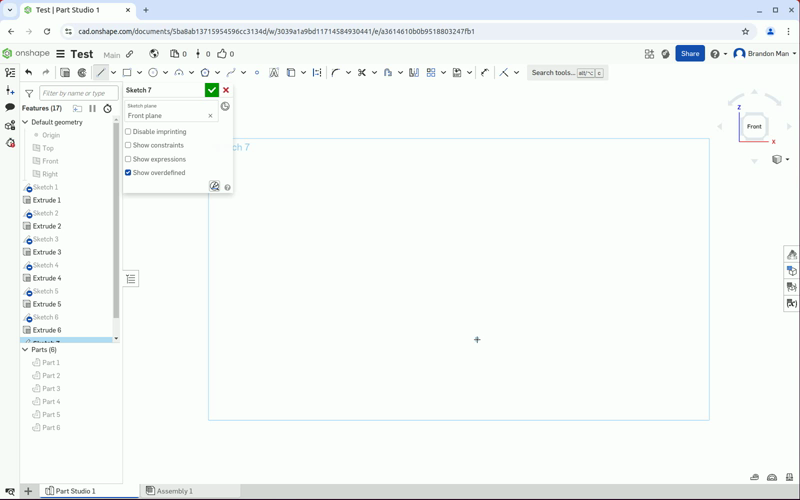
key_down(shift)
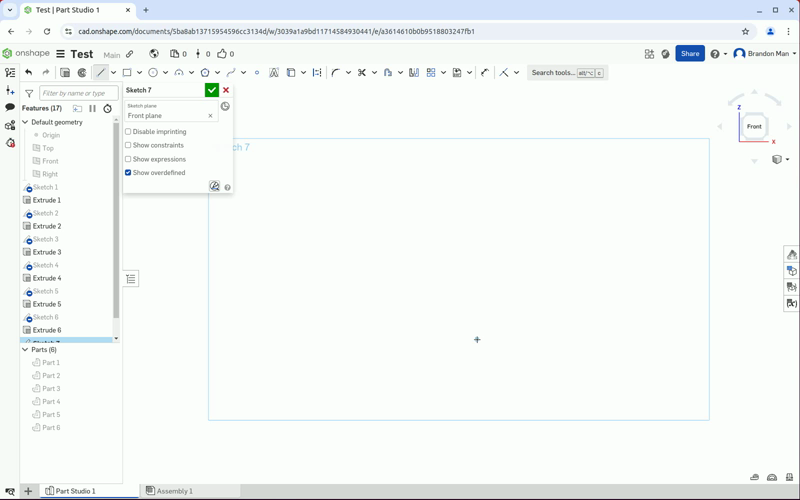
mouse_move(507, 339)
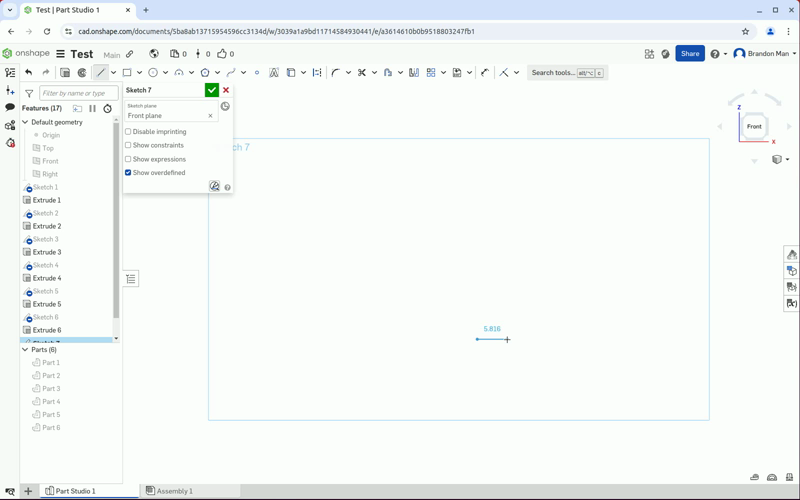
mouse_move(484, 339)
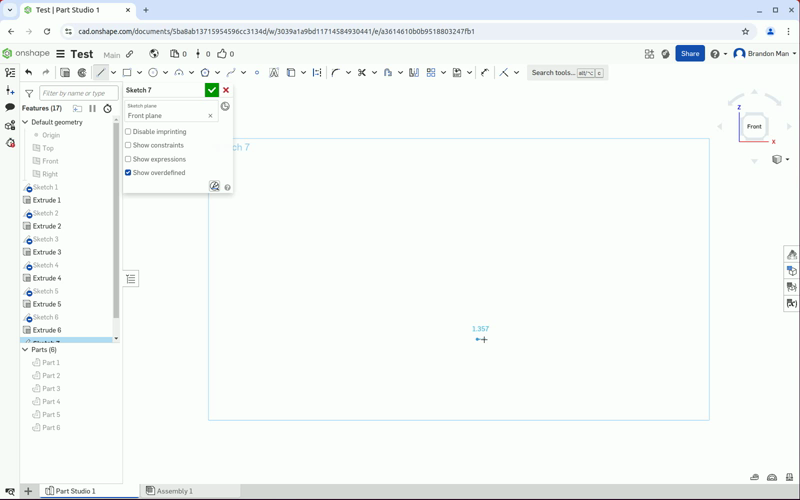
scroll(6)
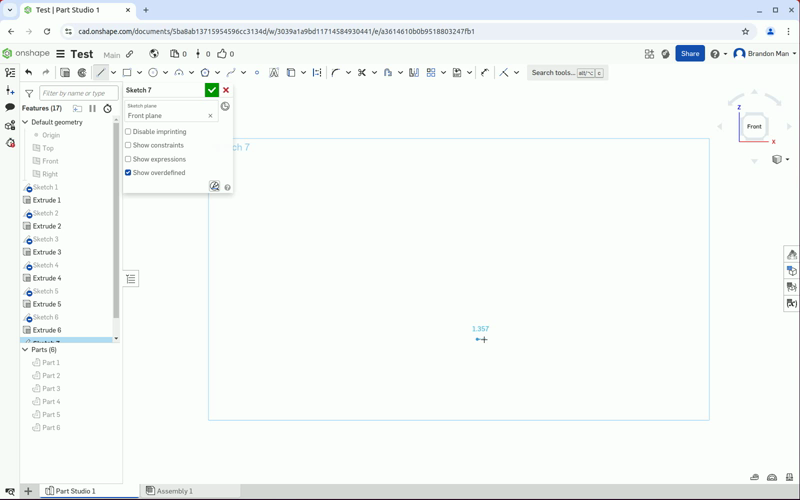
scroll(6)
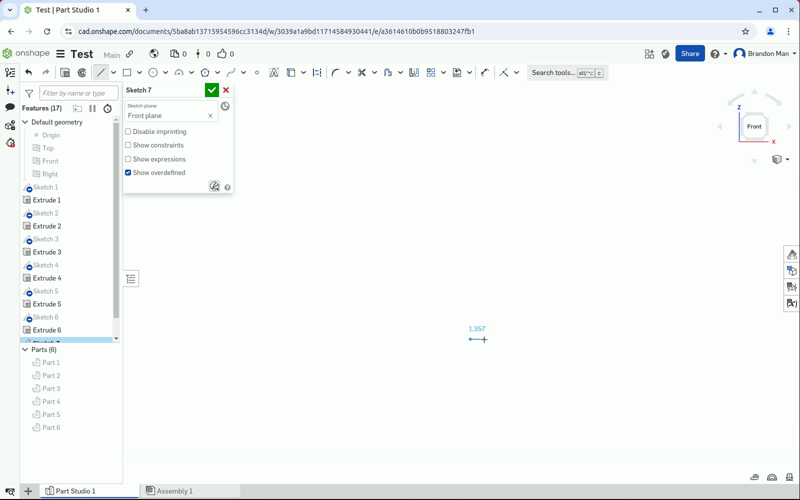
scroll(6)
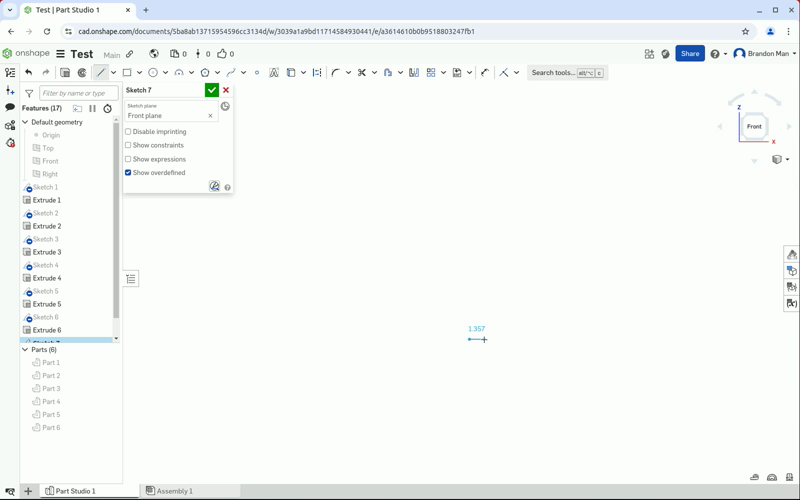
scroll(6)
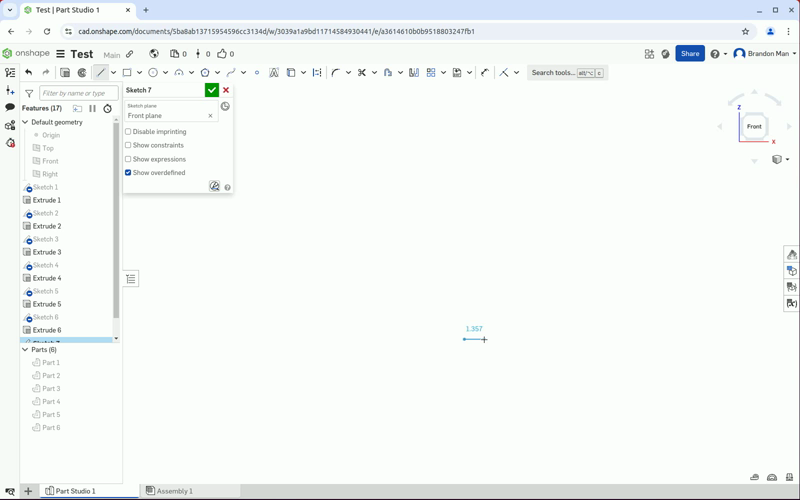
scroll(6)
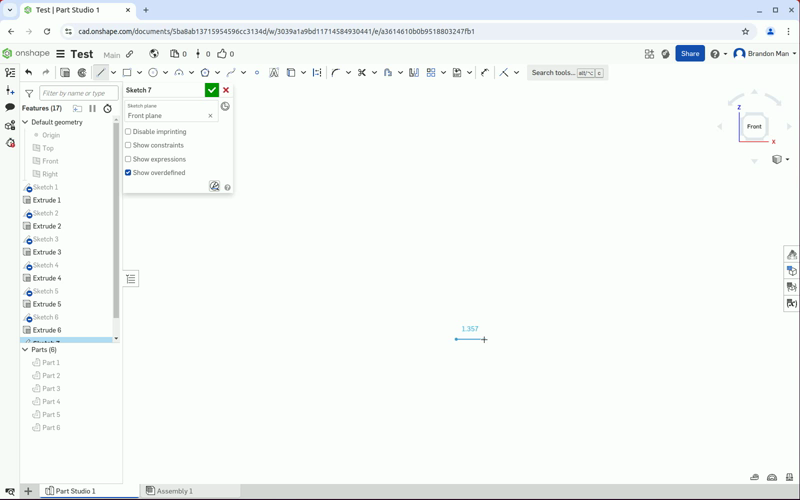
scroll(6)
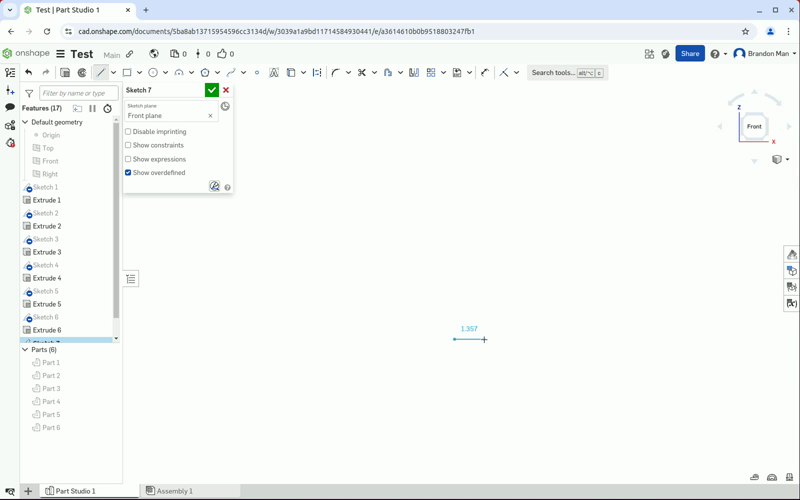
scroll(6)
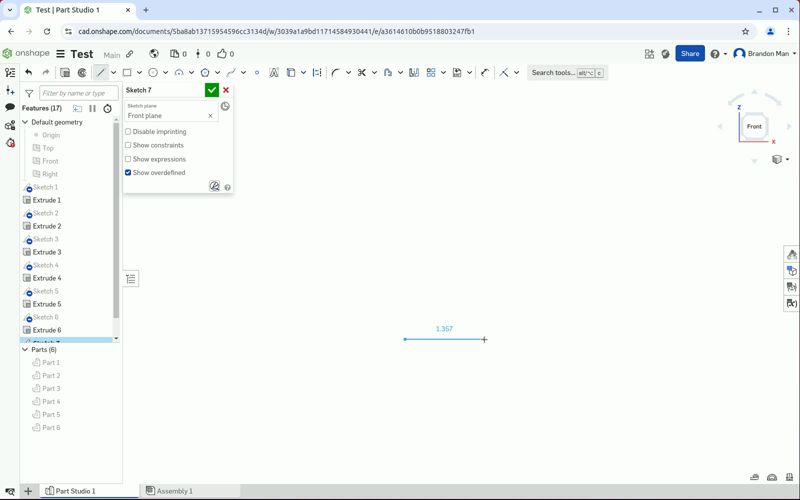
click(484, 339)
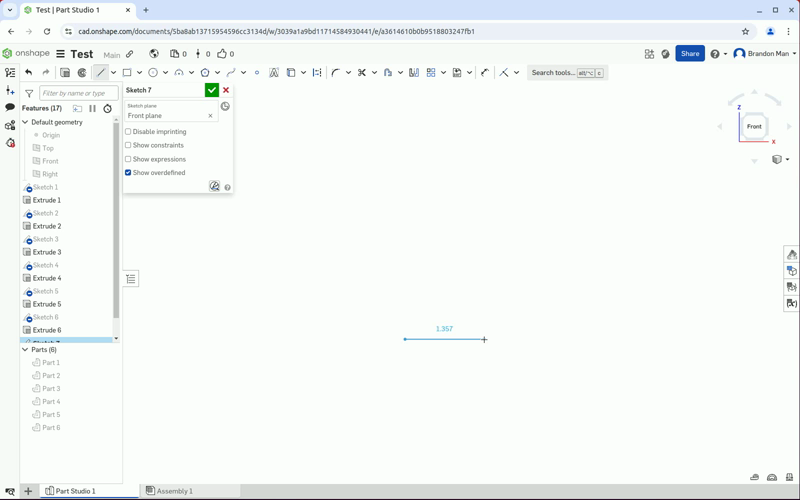
scroll(-6)
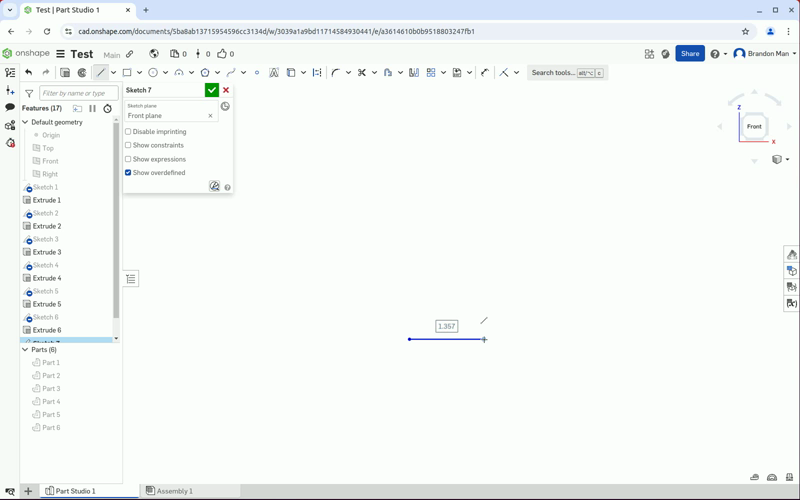
scroll(-6)
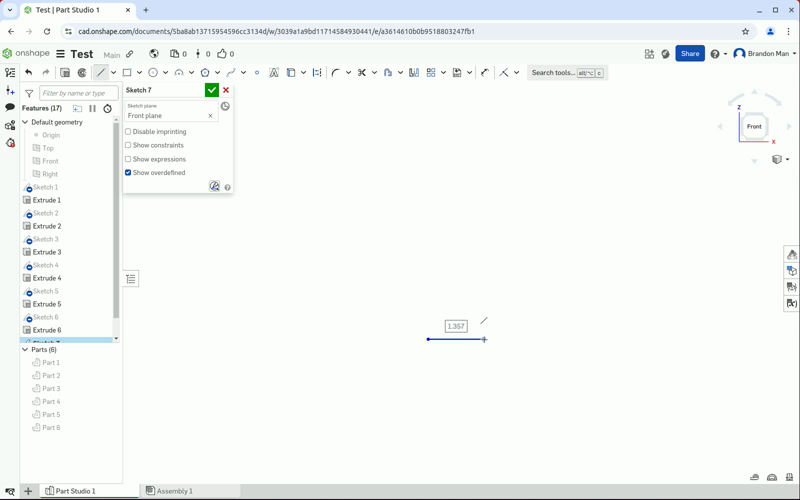
scroll(-6)
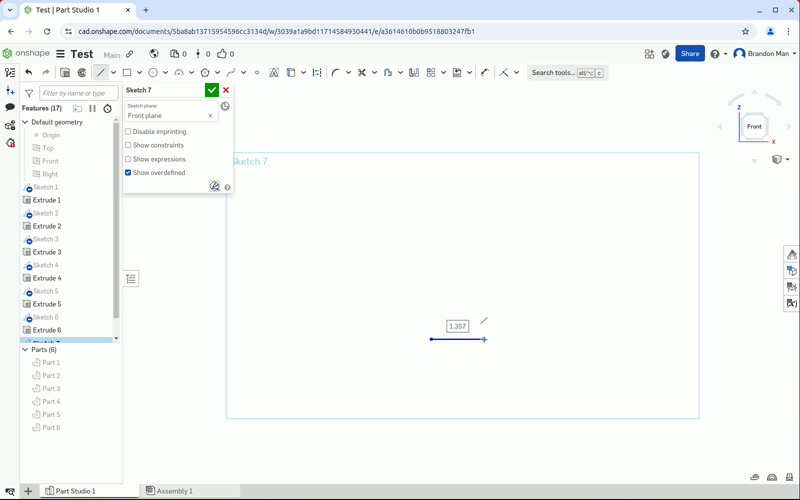
scroll(-6)
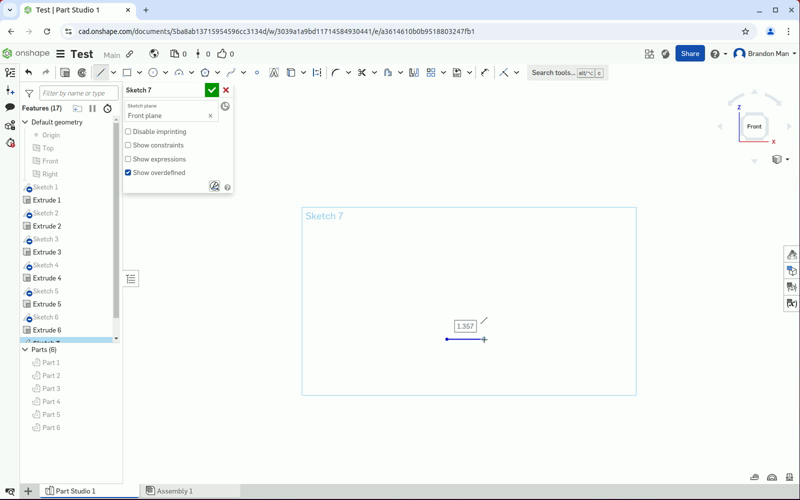
scroll(-6)
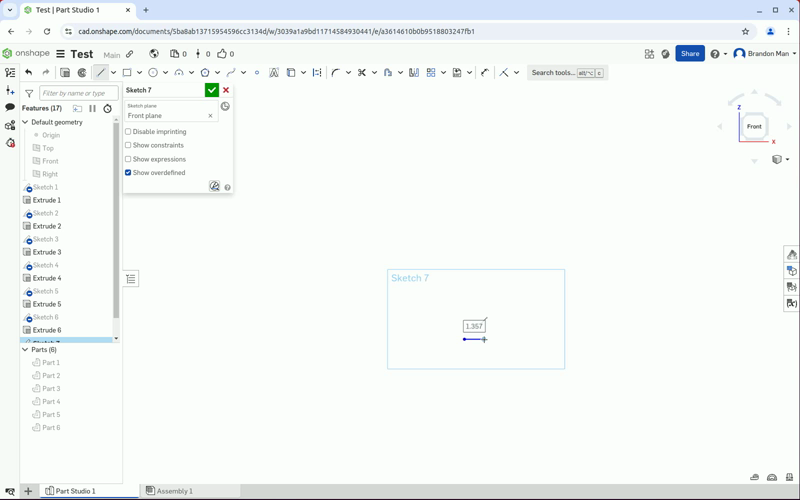
scroll(-6)
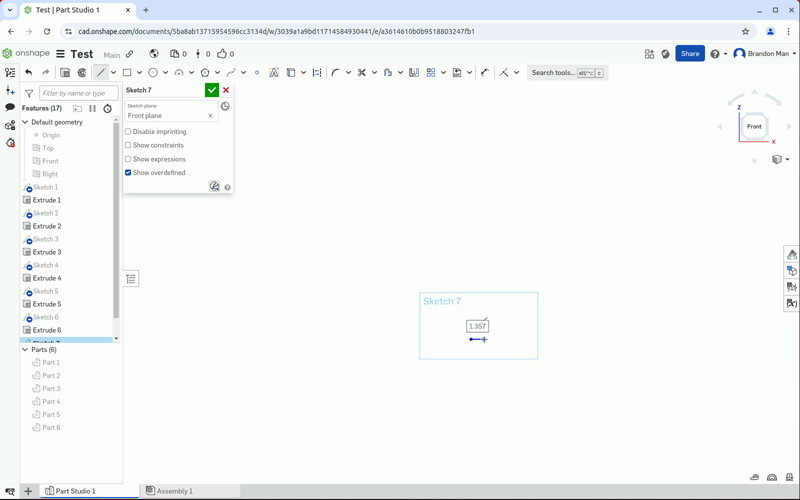
scroll(-6)
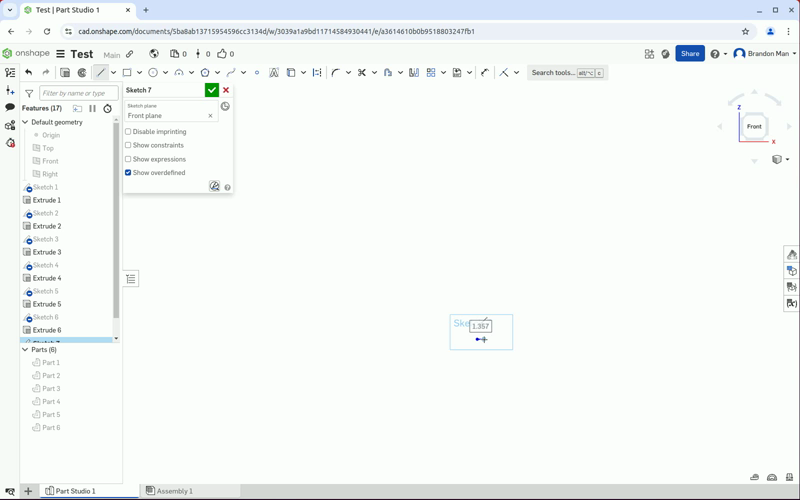
key_up(shift)
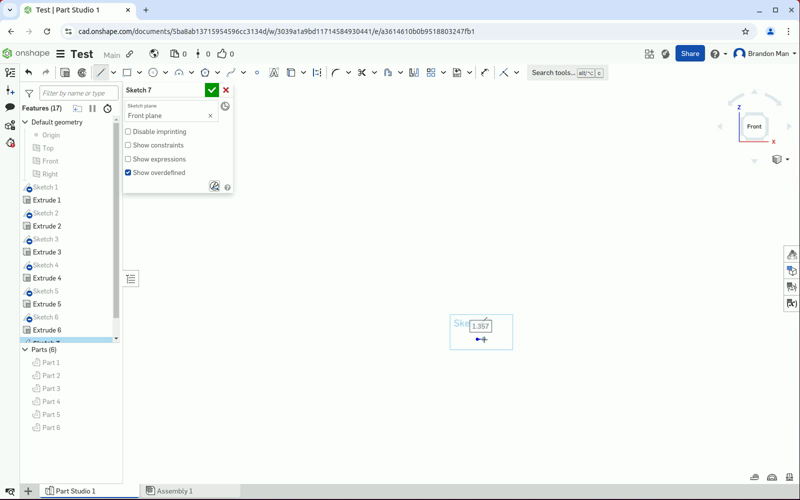
key_down(shift)
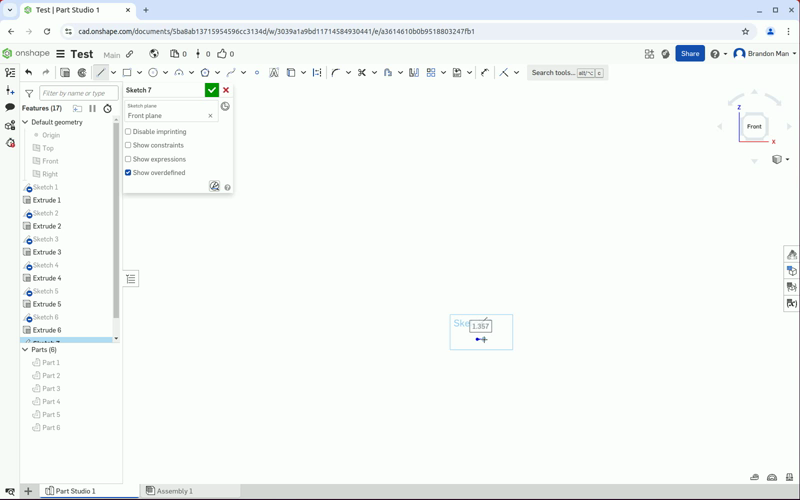
mouse_move(484, 226)
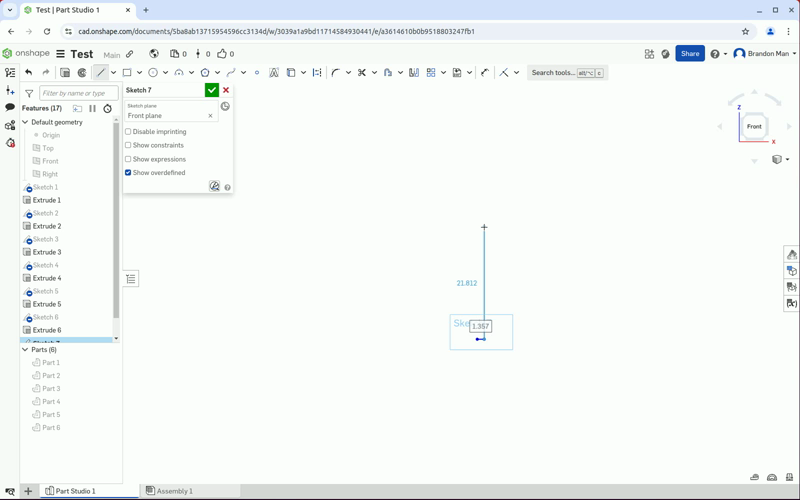
click(484, 226)
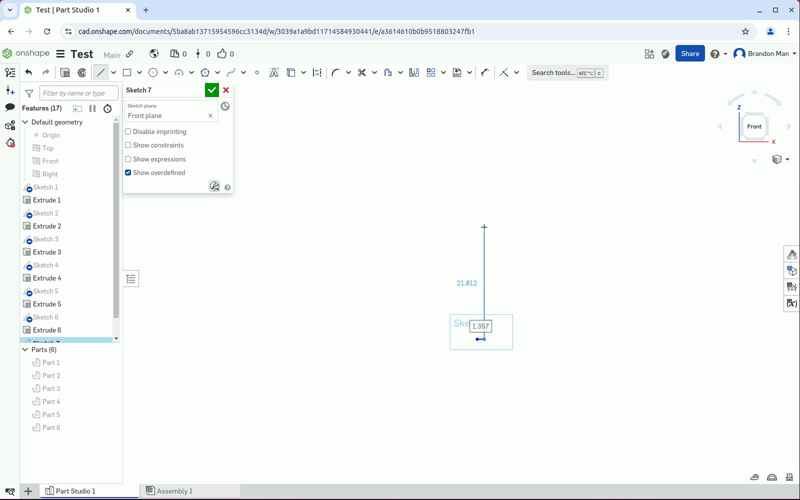
key_up(shift)
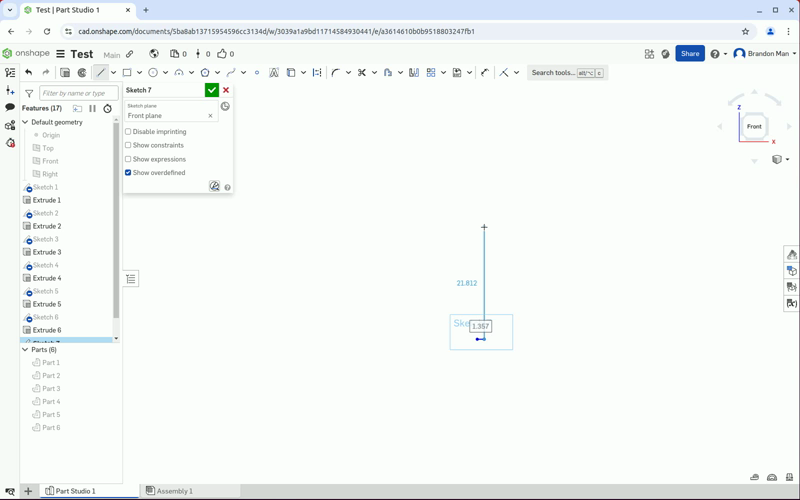
key_down(shift)
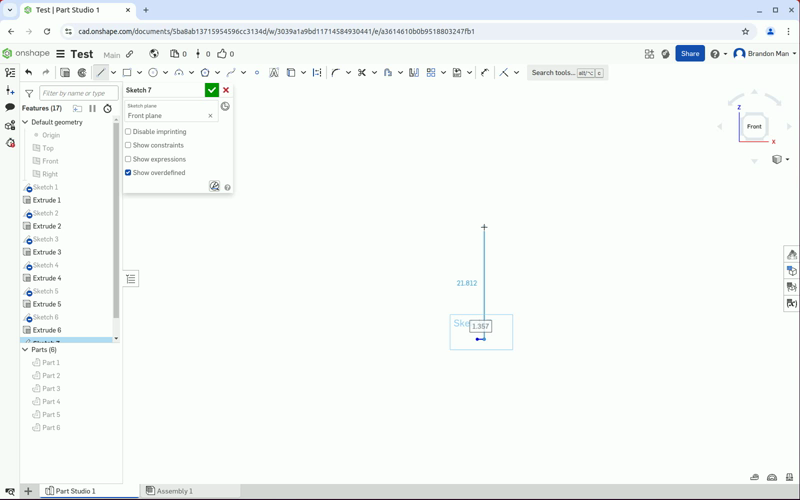
mouse_move(514, 226)
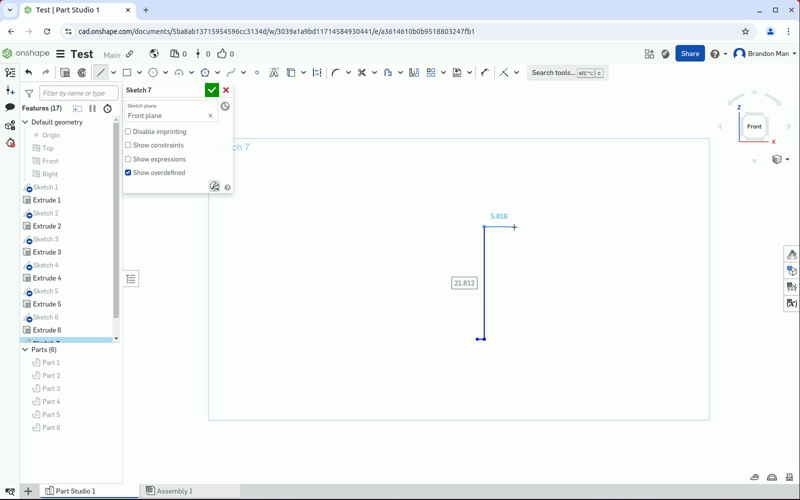
mouse_move(477, 226)
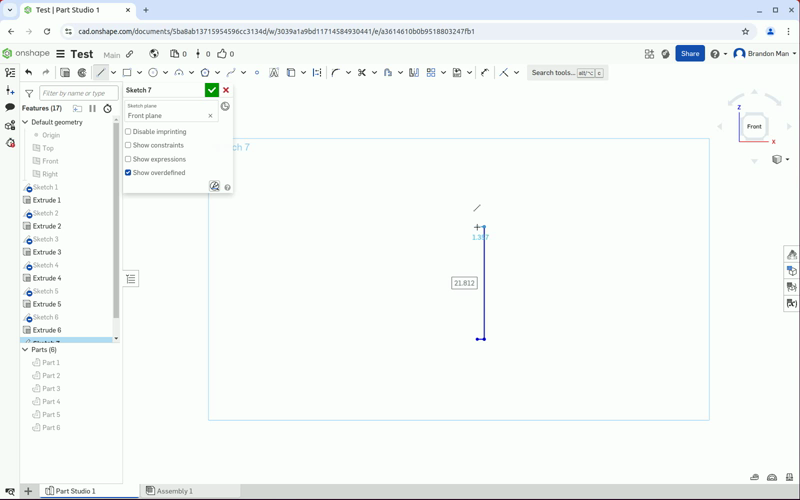
scroll(6)
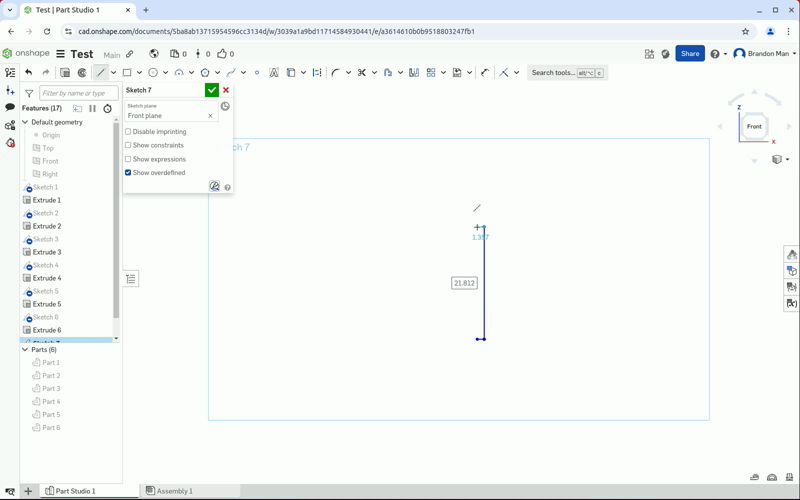
scroll(6)
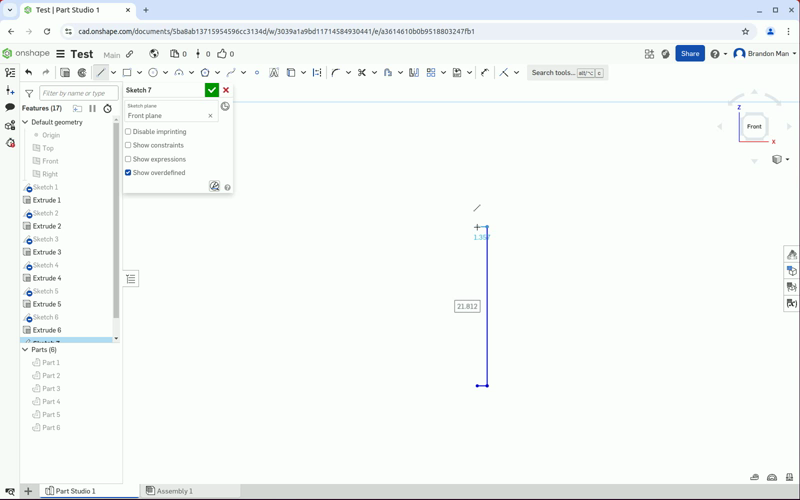
scroll(6)
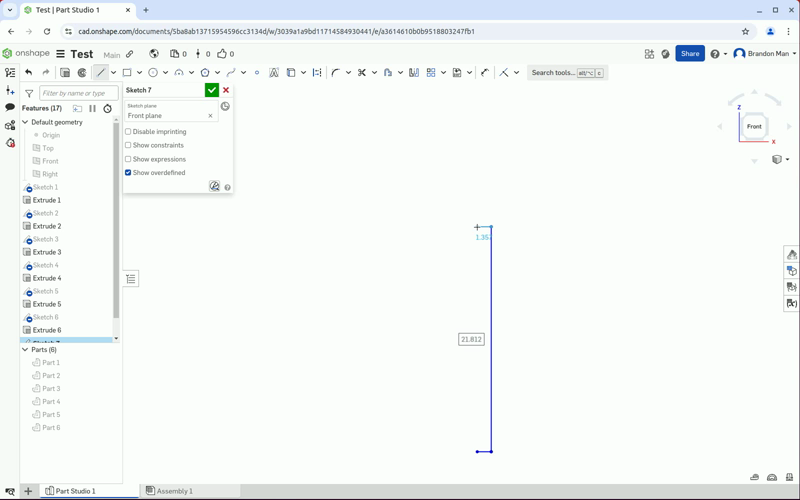
scroll(6)
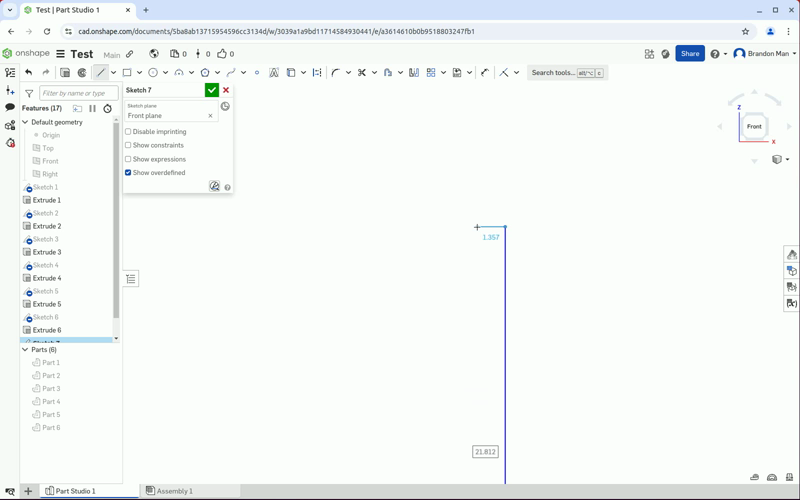
scroll(6)
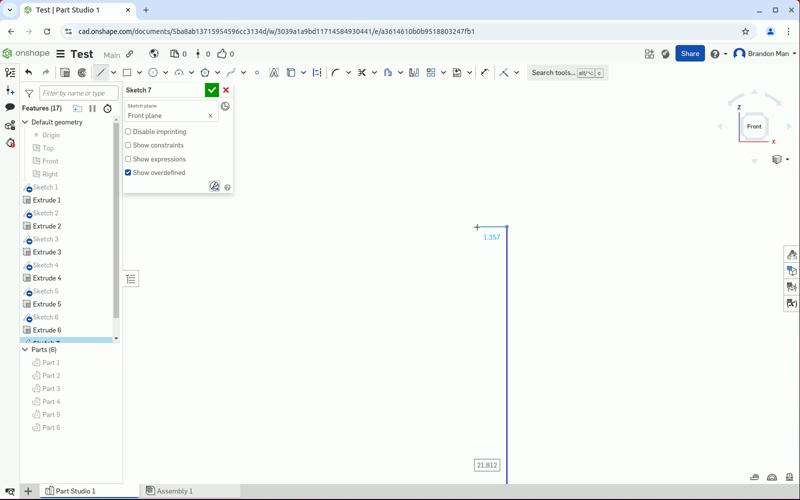
scroll(6)
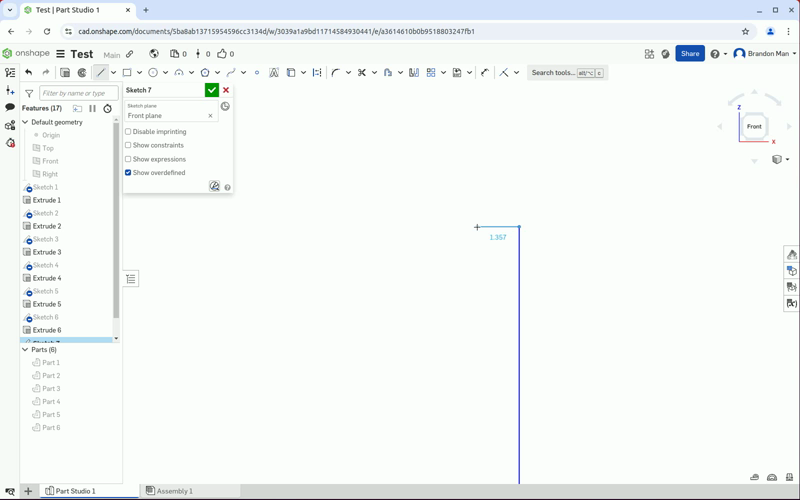
scroll(6)
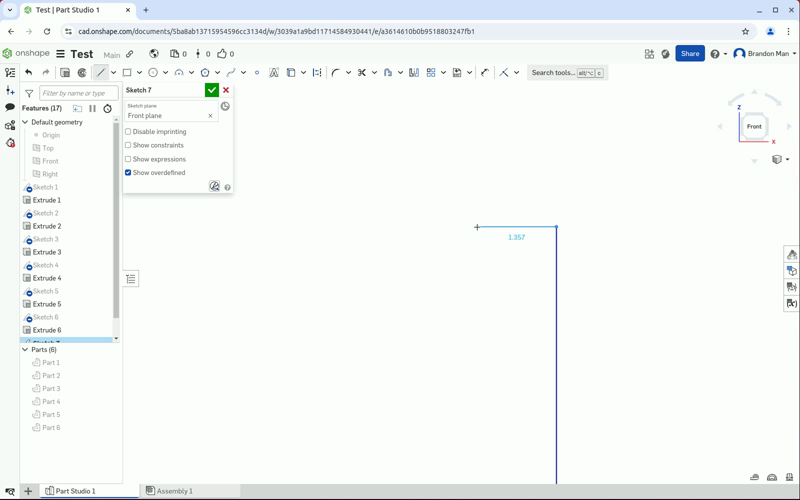
click(477, 226)
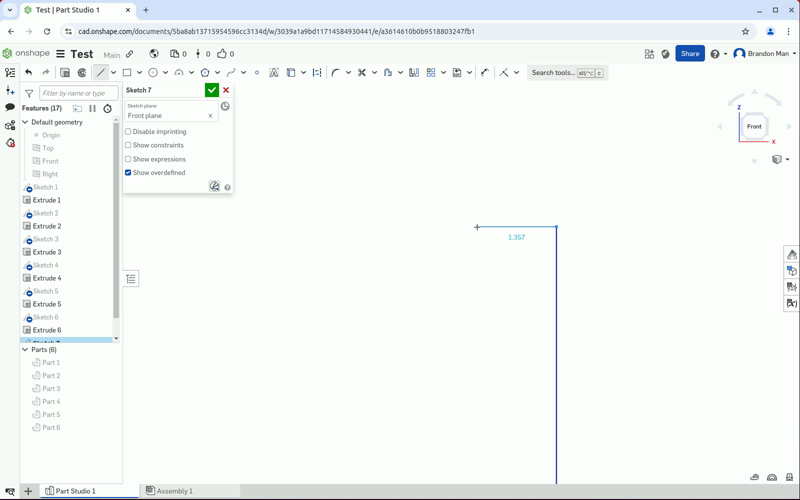
scroll(-6)
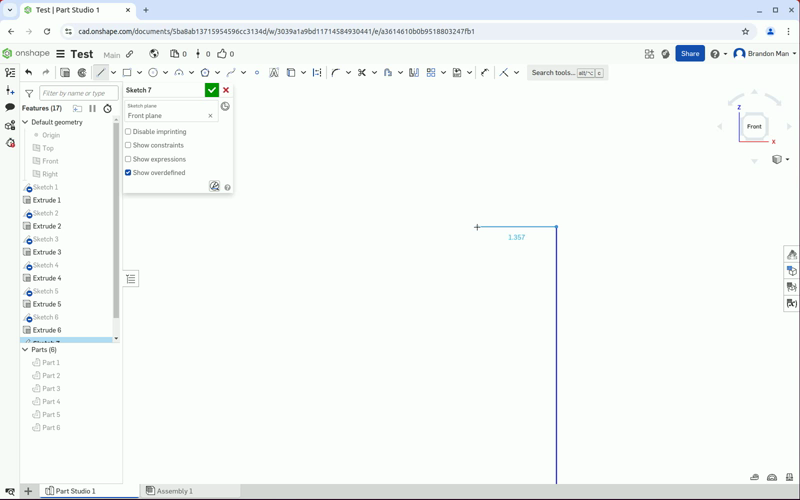
scroll(-6)
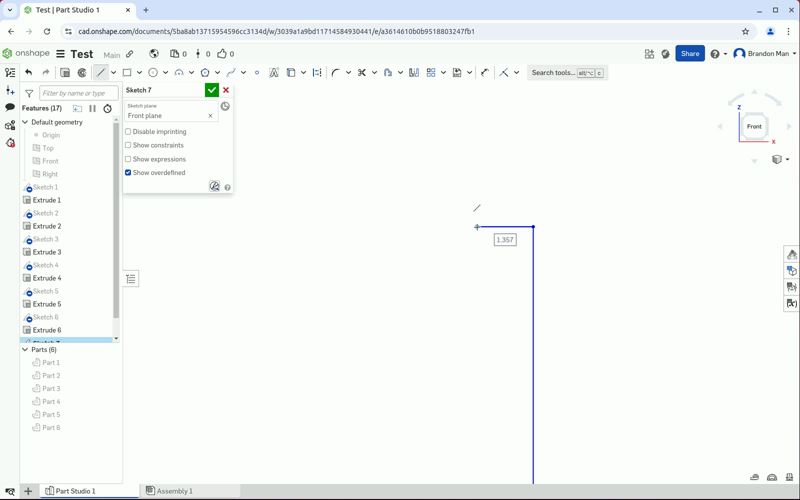
scroll(-6)
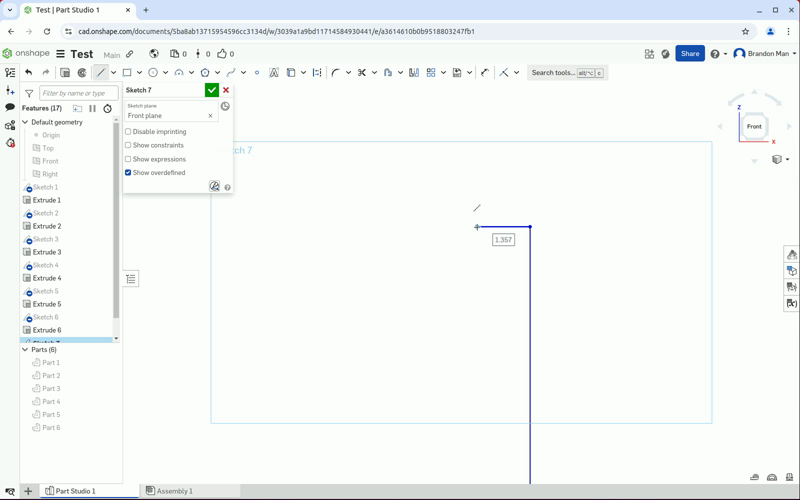
scroll(-6)
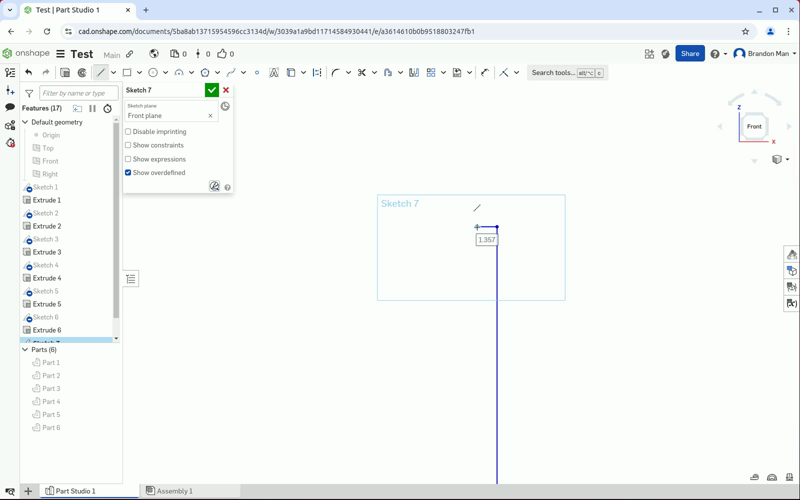
scroll(-6)
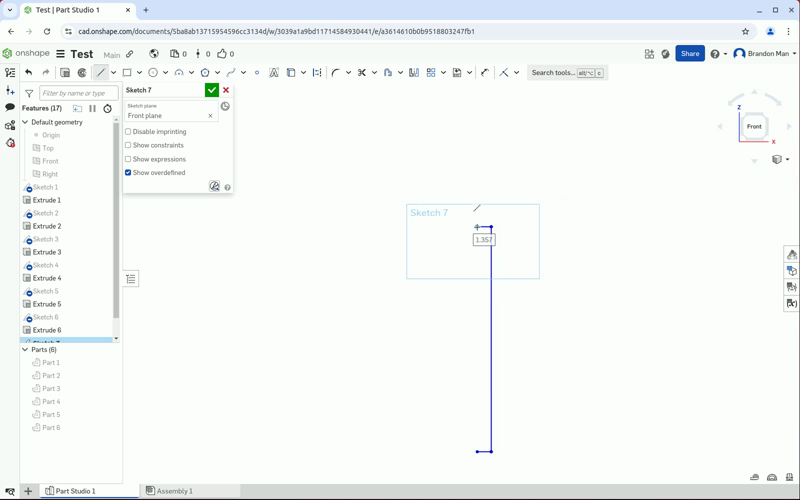
scroll(-6)
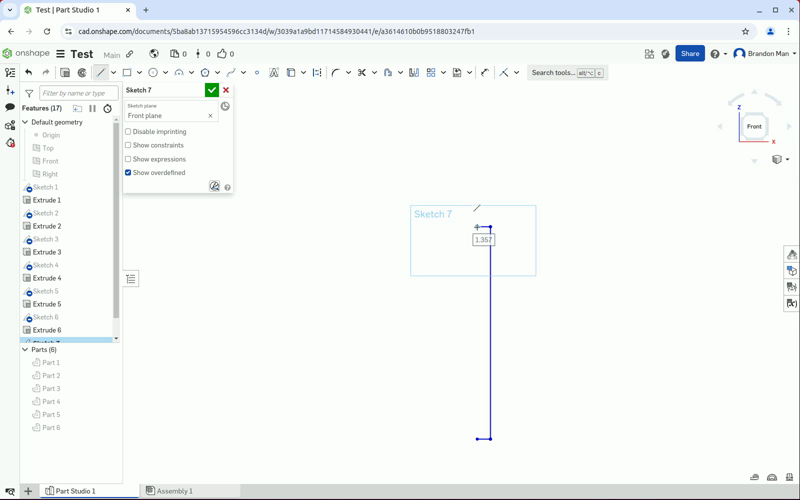
scroll(-6)
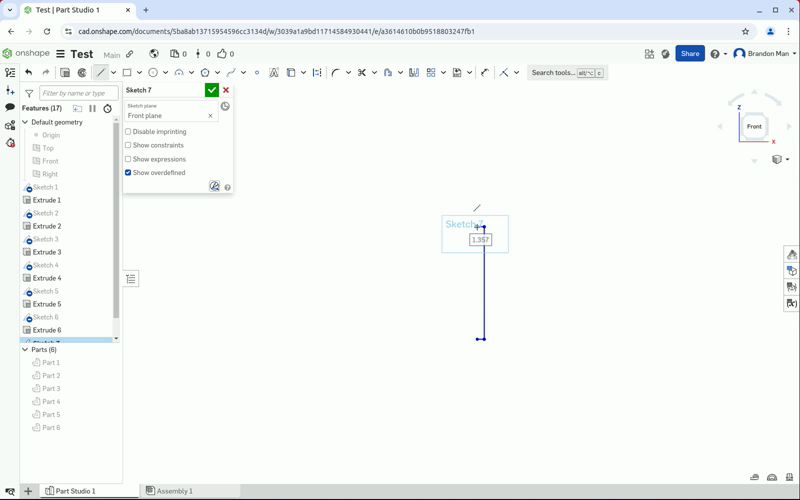
key_up(shift)
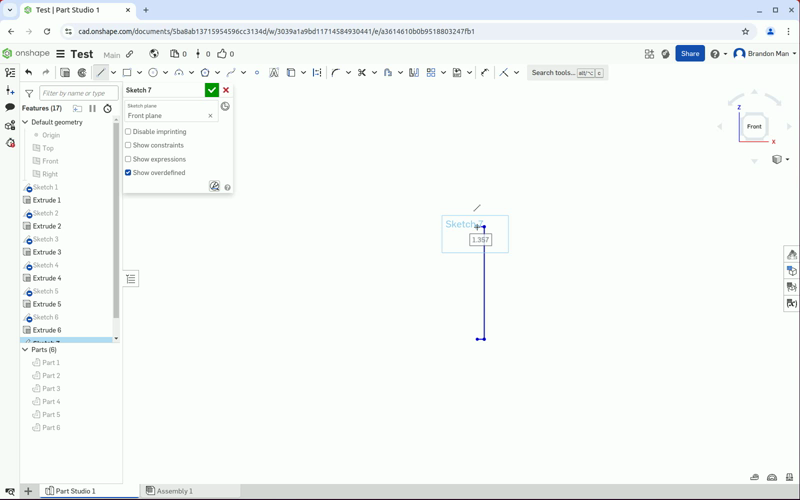
key_down(shift)
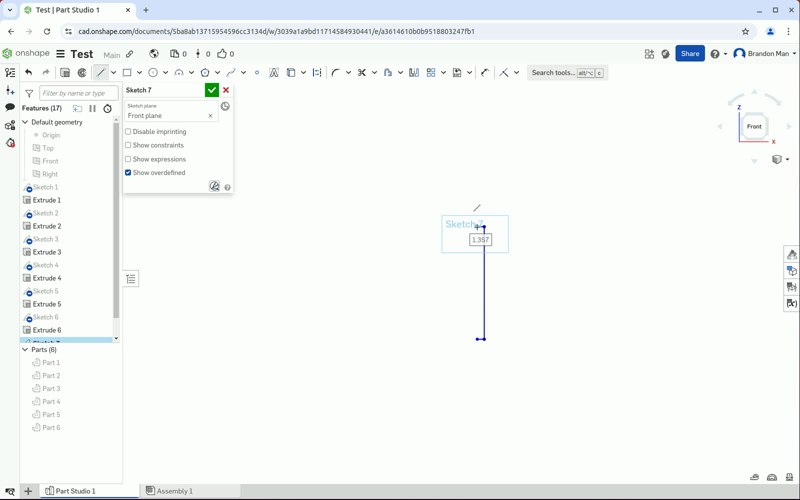
mouse_move(477, 339)
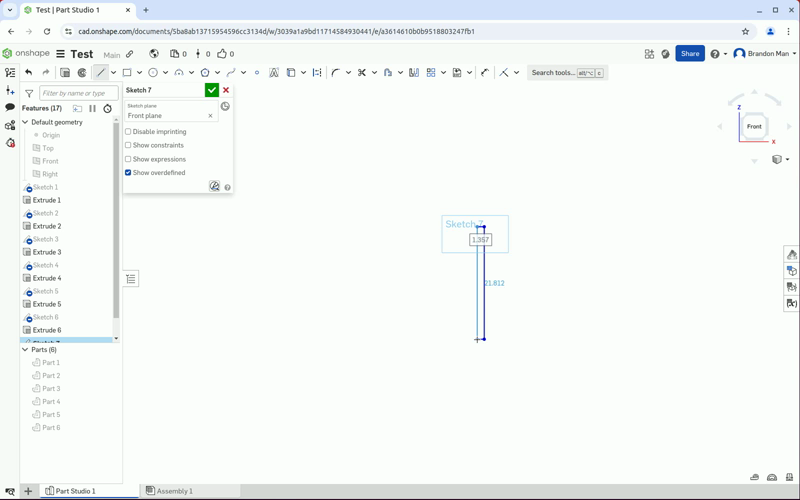
key_up(shift)
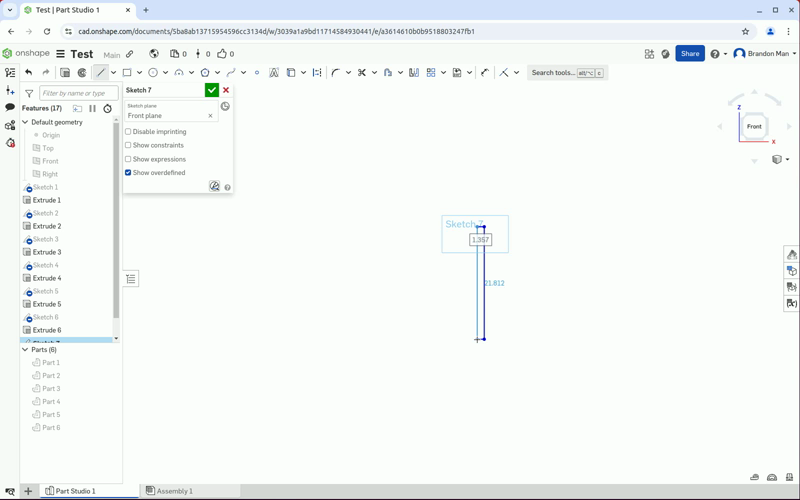
click(477, 339)
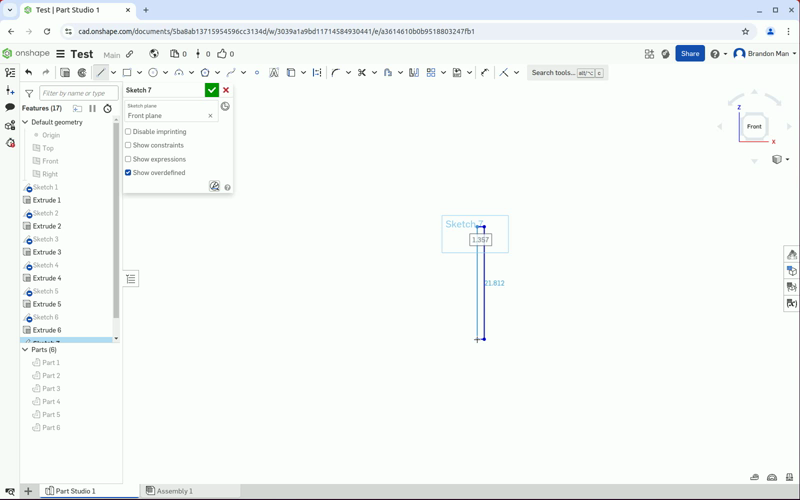
key(esc)
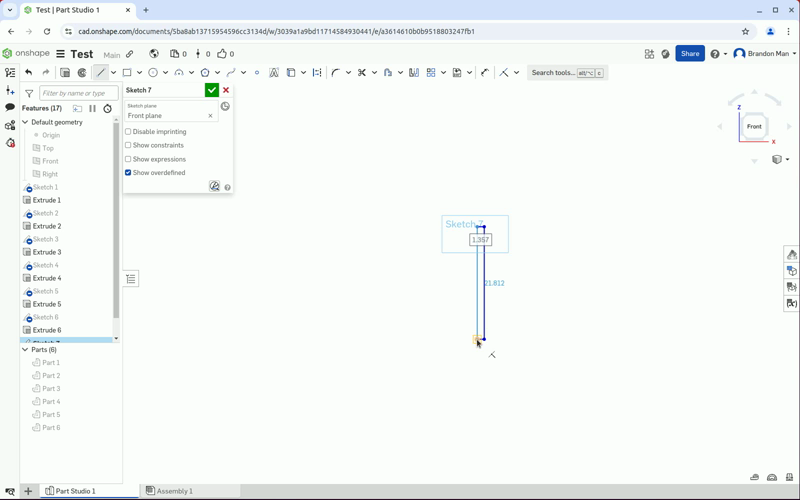
mouse_move(477, 287)
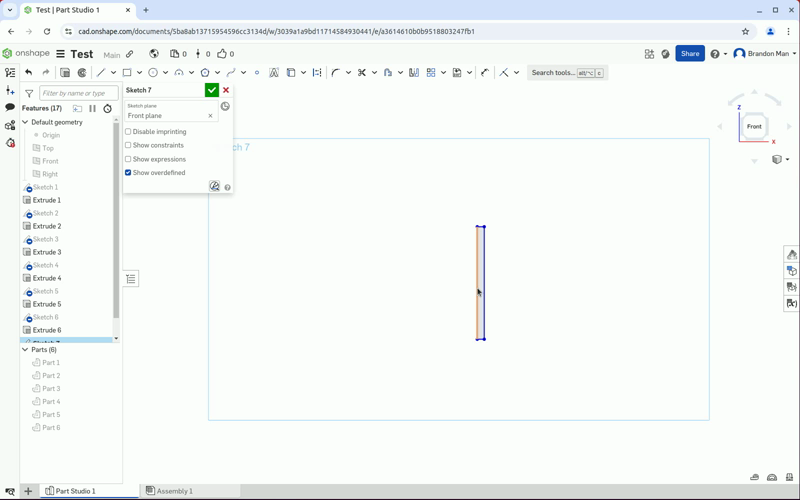
scroll(6)
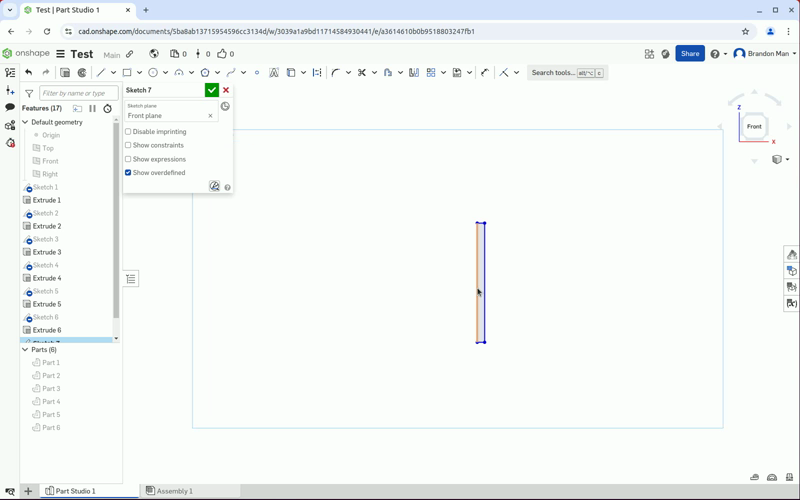
scroll(6)
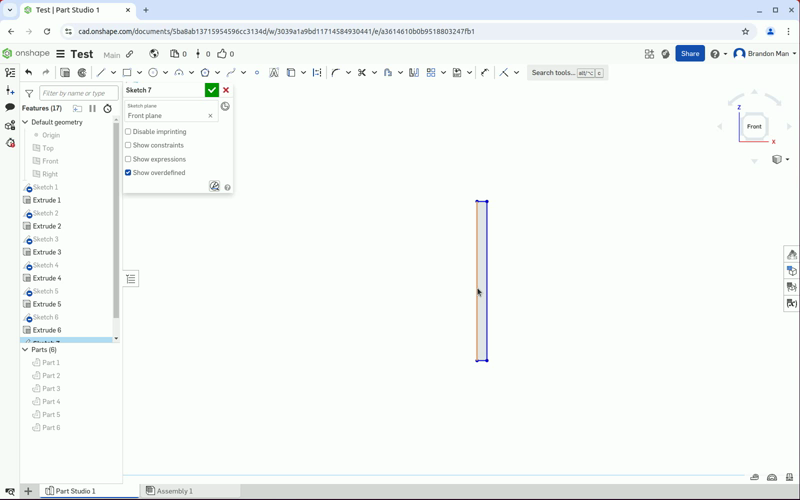
scroll(6)
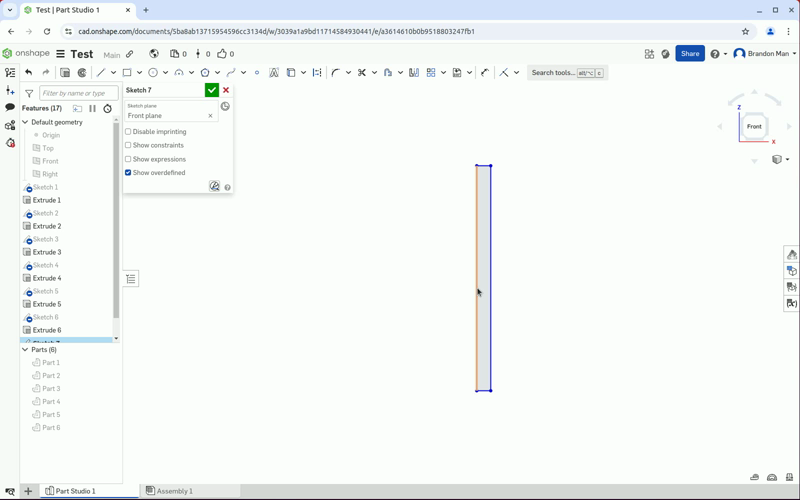
scroll(6)
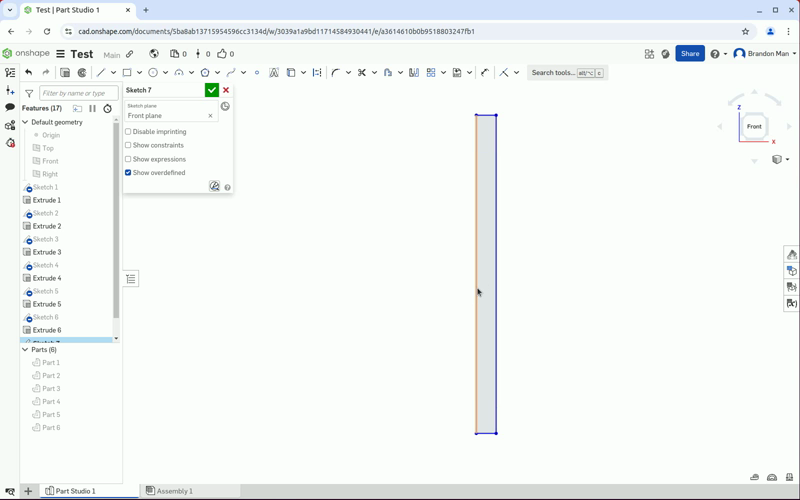
scroll(6)
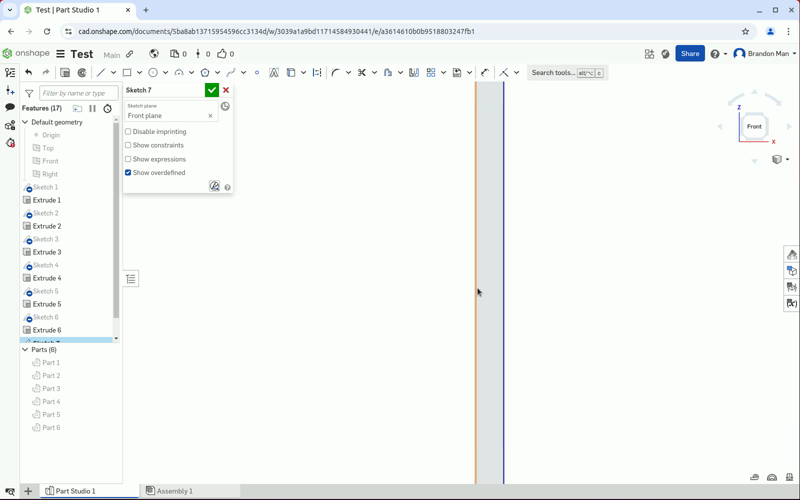
scroll(6)
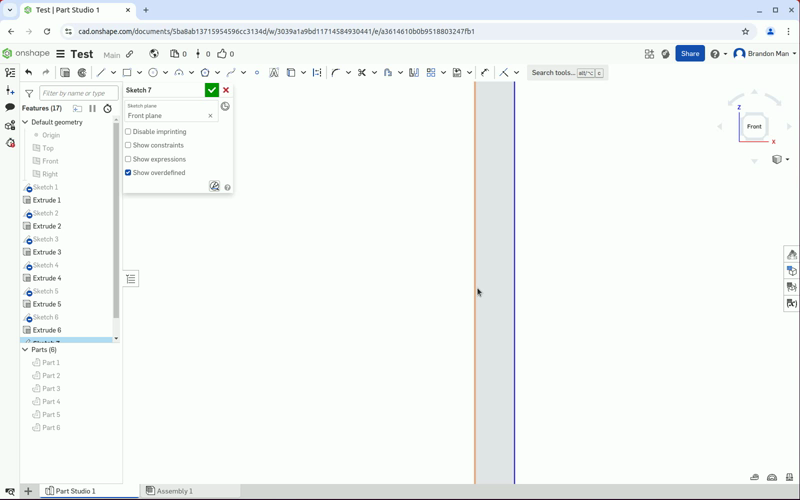
scroll(6)
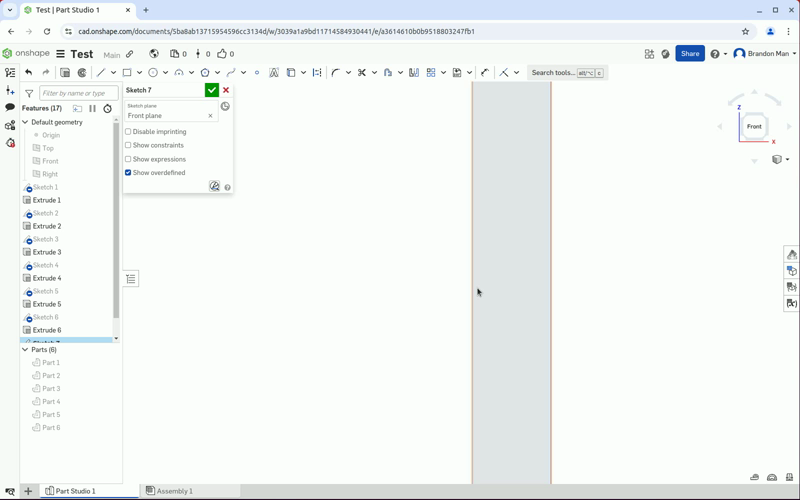
click(477, 287)
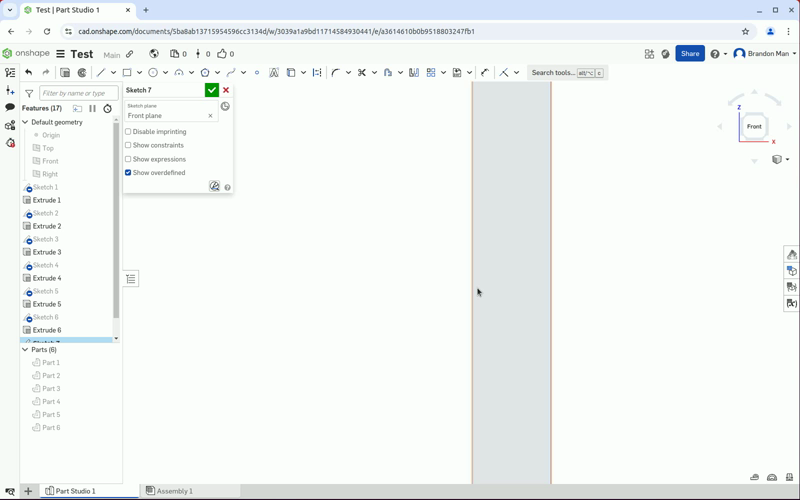
scroll(-6)
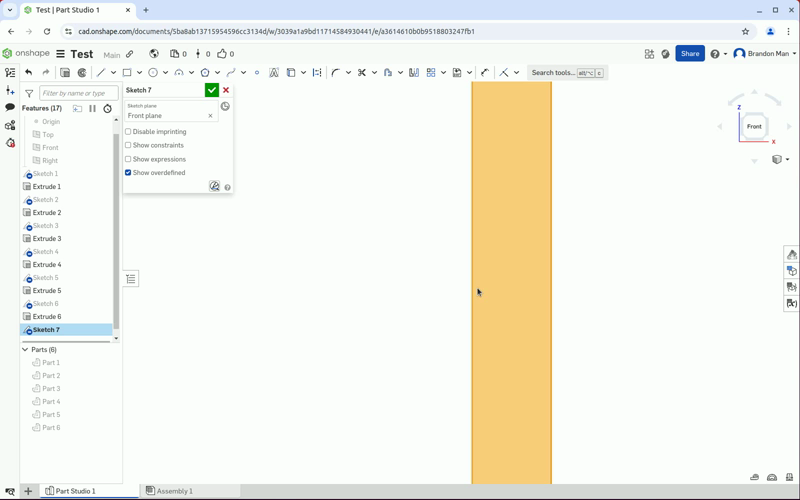
scroll(-6)
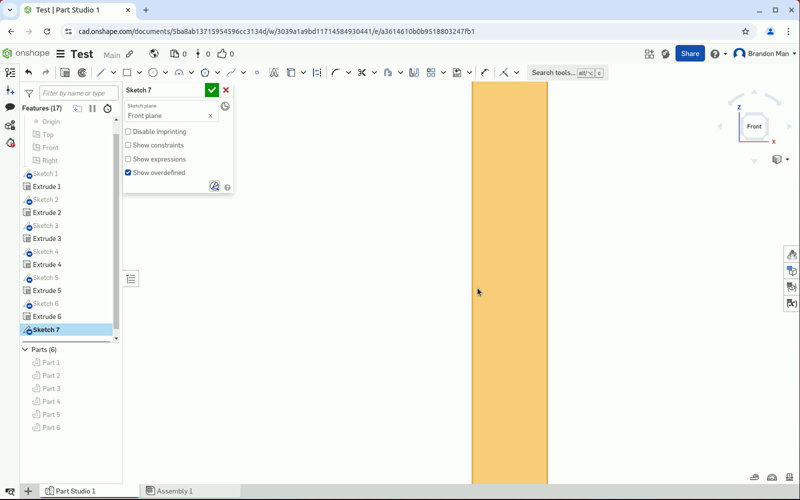
scroll(-6)
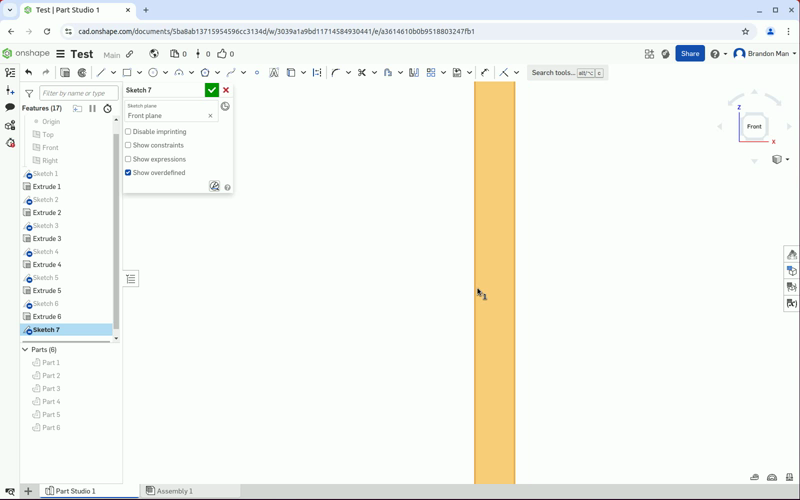
scroll(-6)
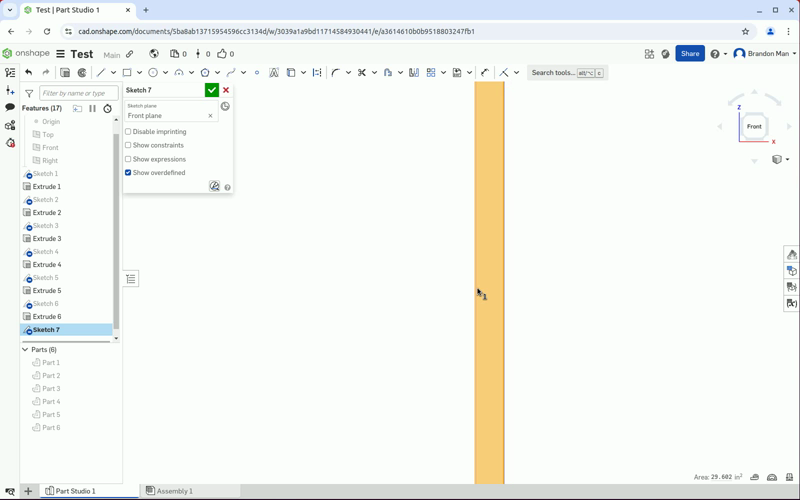
scroll(-6)
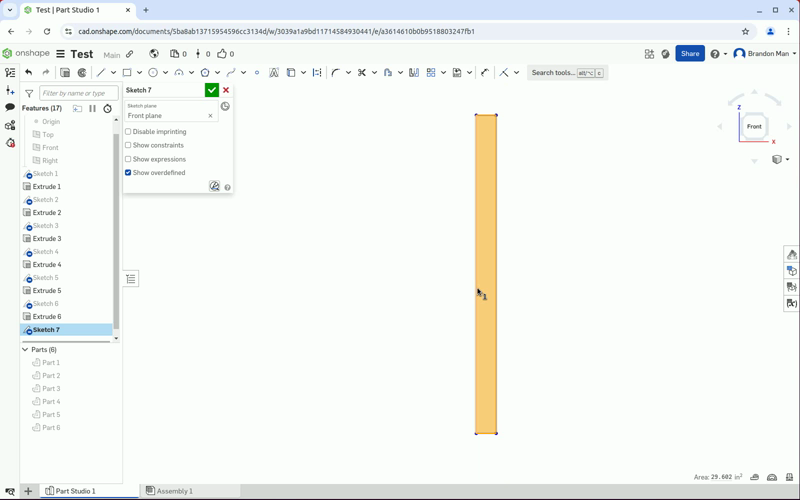
scroll(-6)
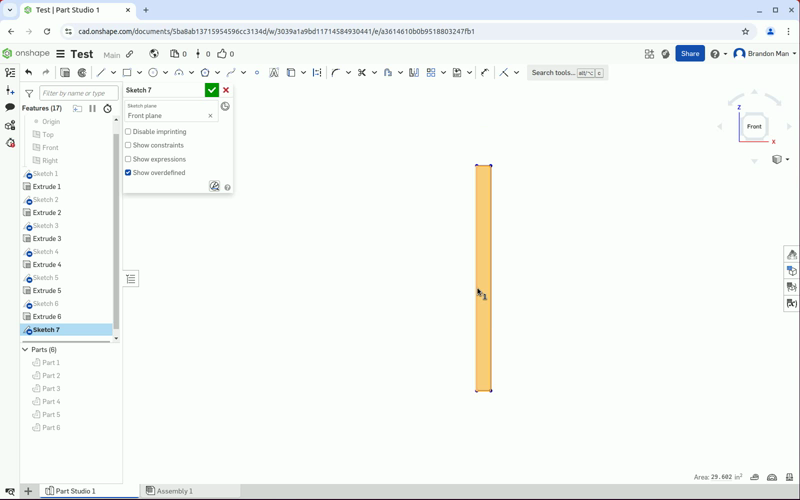
scroll(-6)
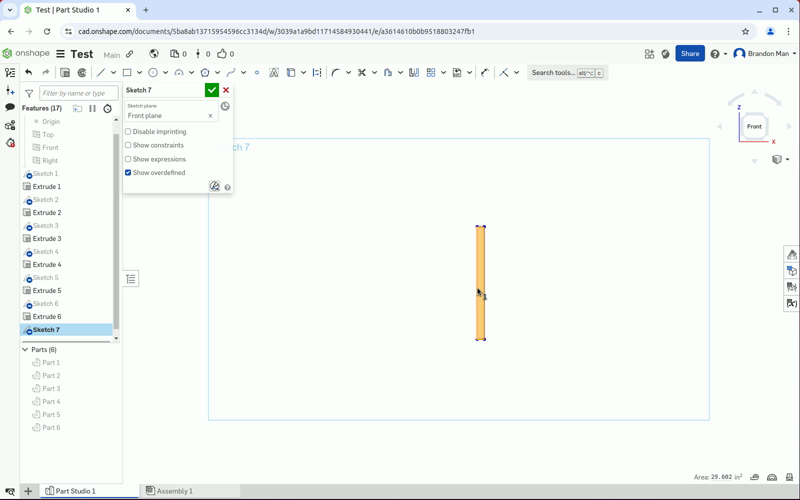
mouse_move(73, 352)
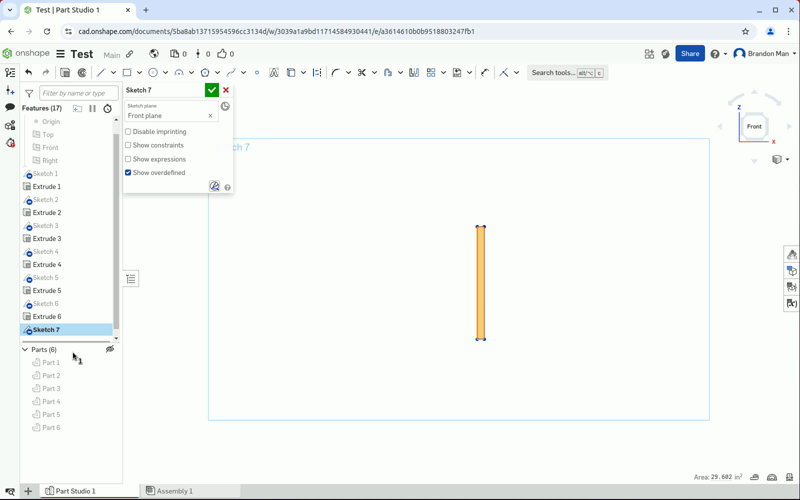
key(shift+y)
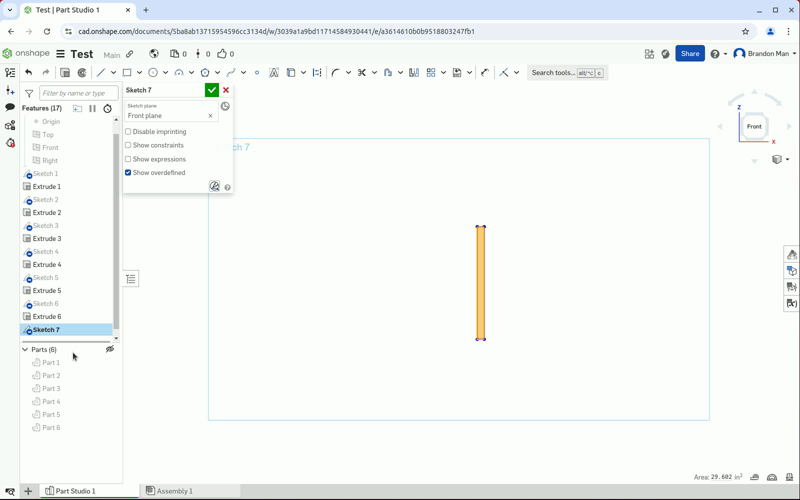
key(shift+e)
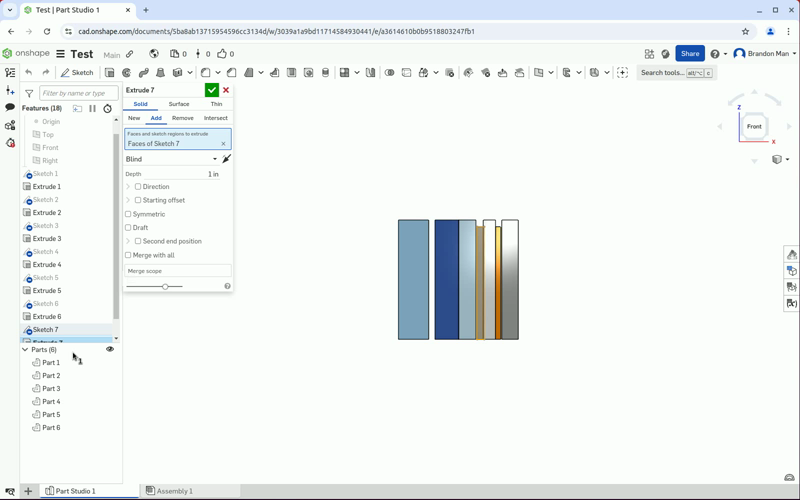
mouse_move(143, 106)
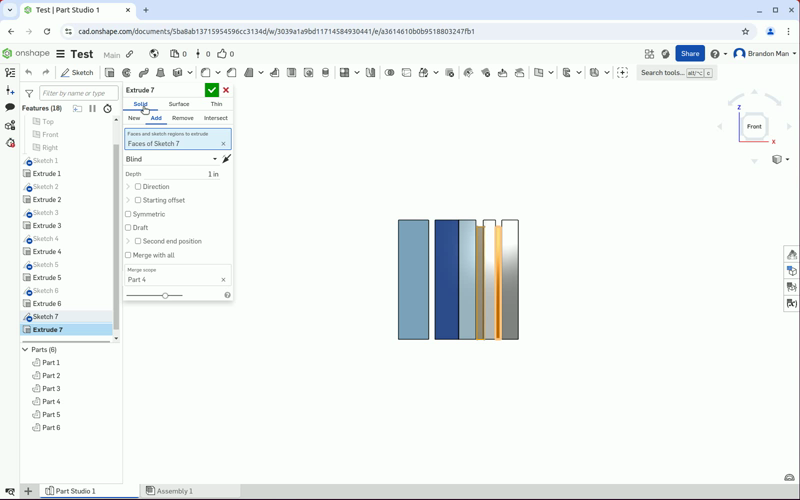
click(143, 106)
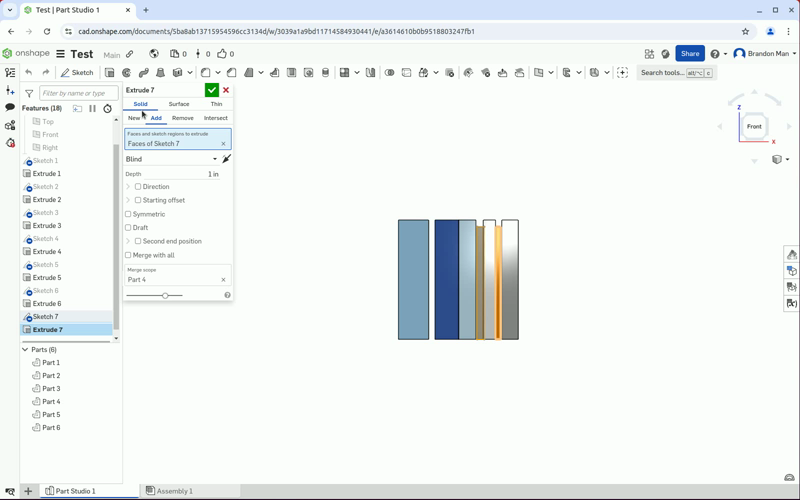
mouse_move(137, 120)
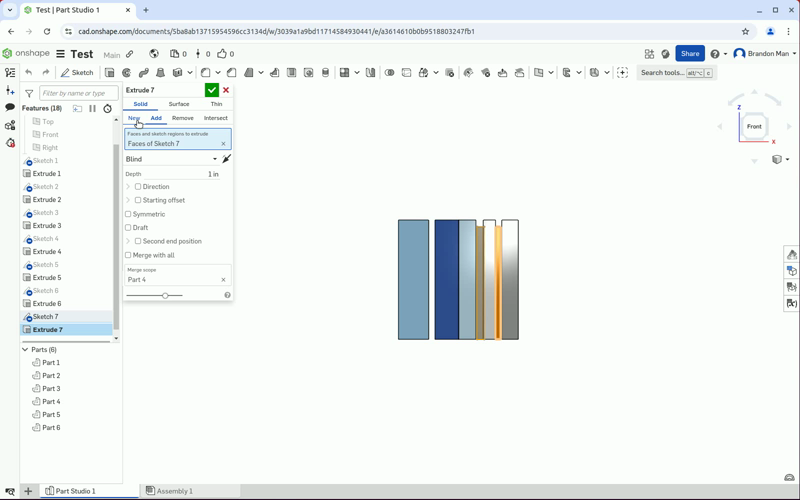
click(137, 120)
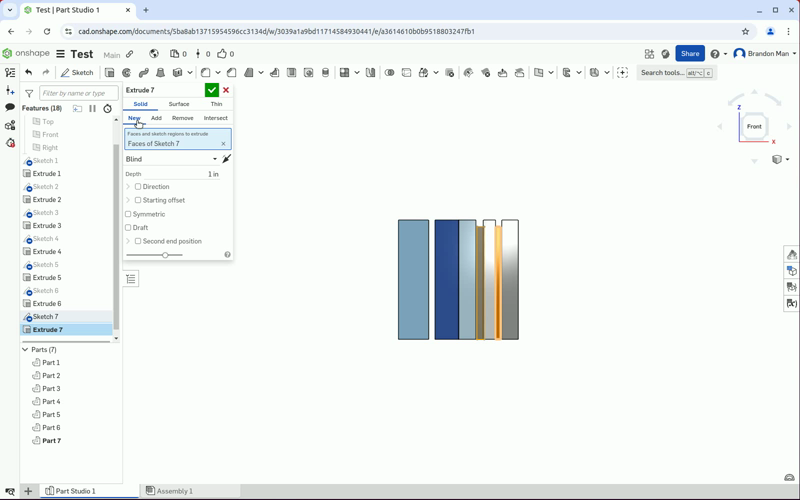
key(tab, 4)
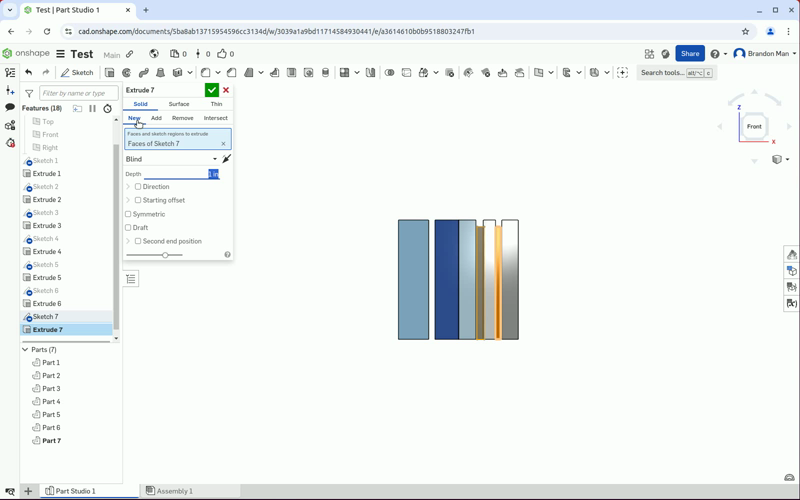
text(23.108)
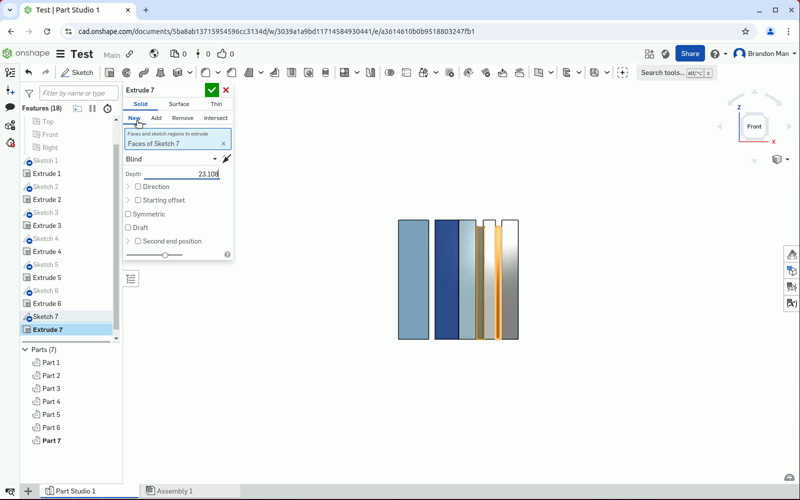
key(enter)
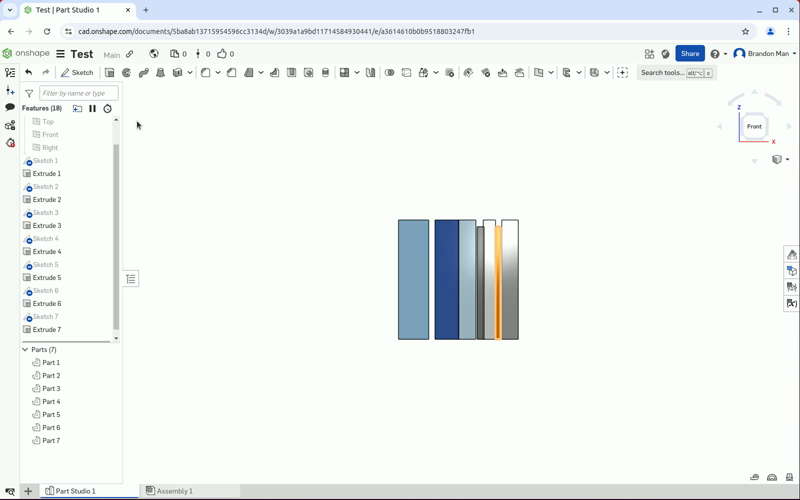
key(shift+h)
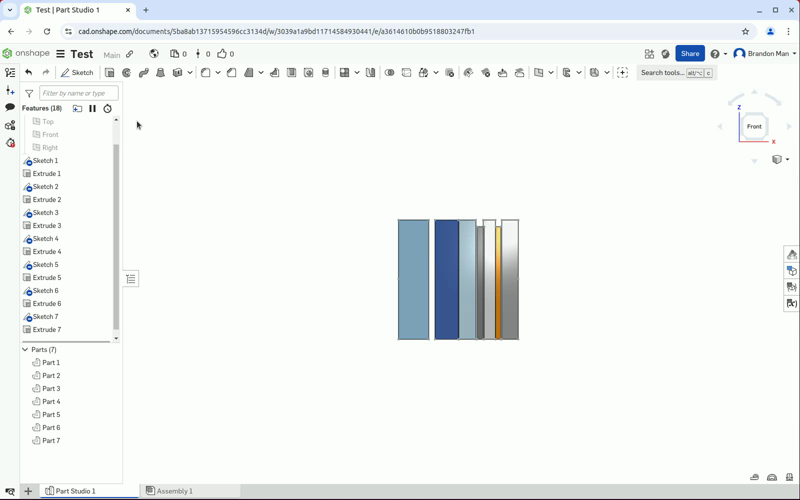
key(shift+h)
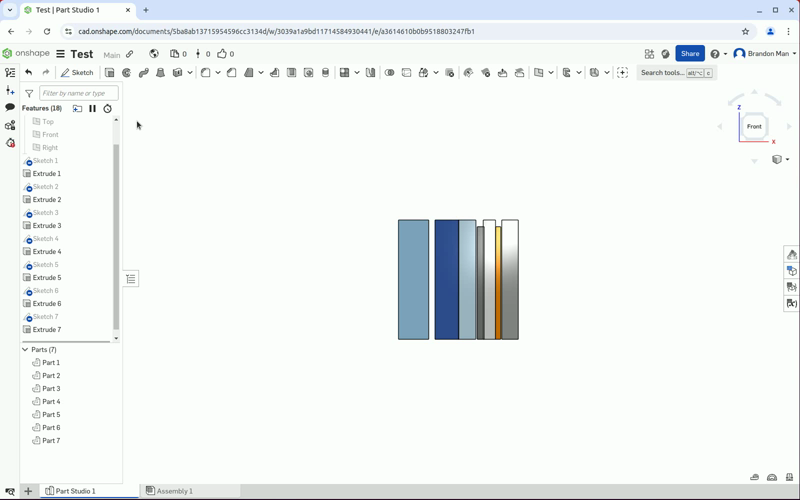
mouse_move(69, 163)
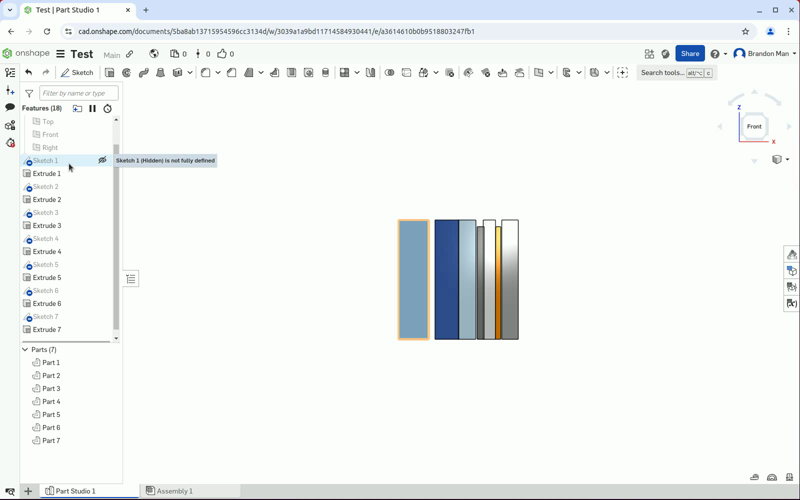
click(69, 163)
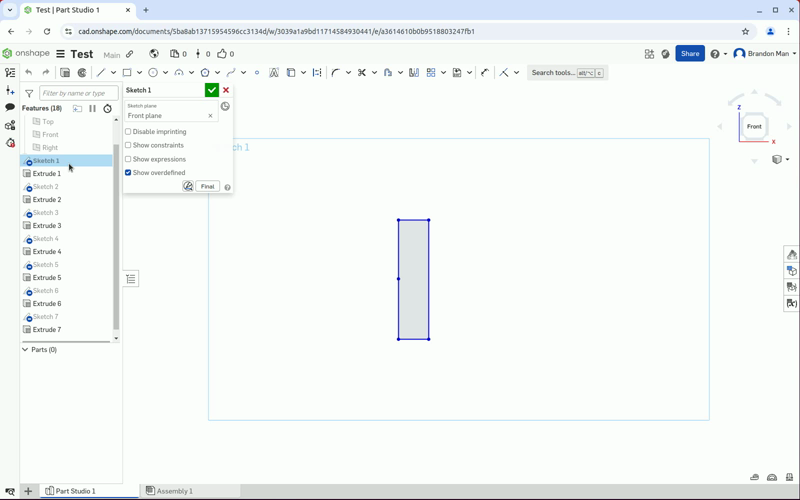
mouse_move(229, 92)
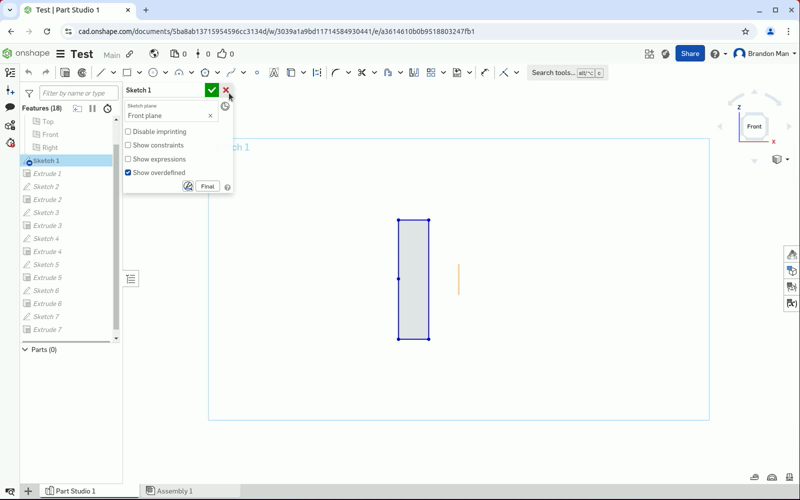
click(229, 92)
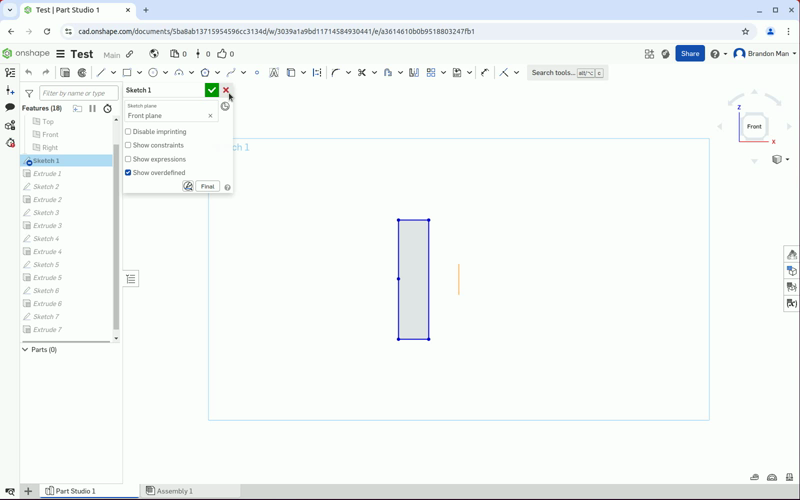
key(shift+s)
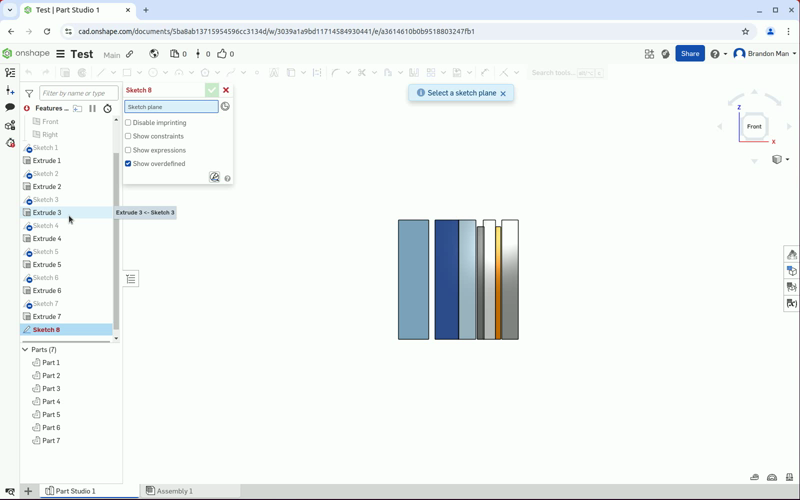
scroll(3)
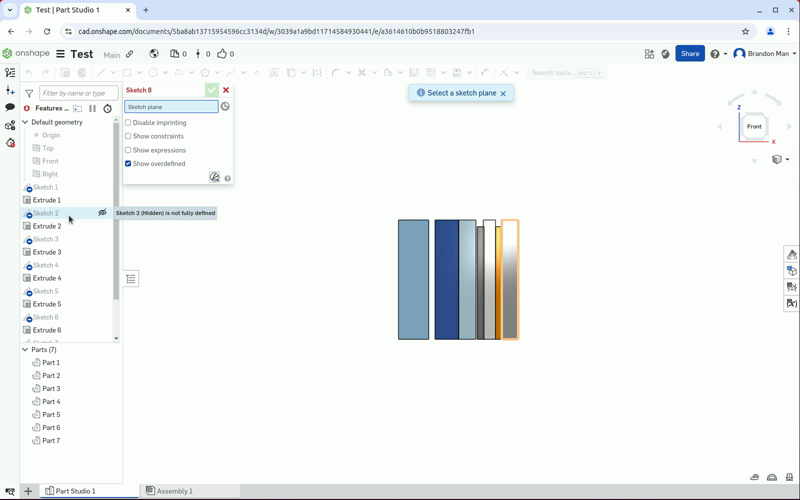
mouse_move(69, 163)
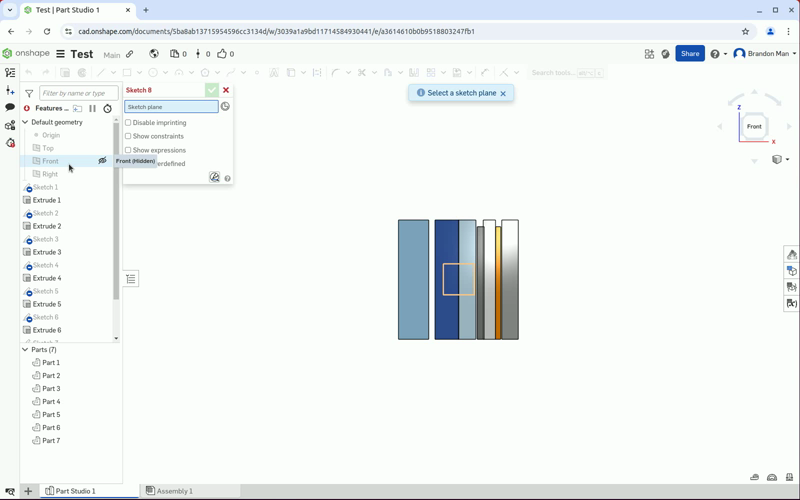
click(69, 163)
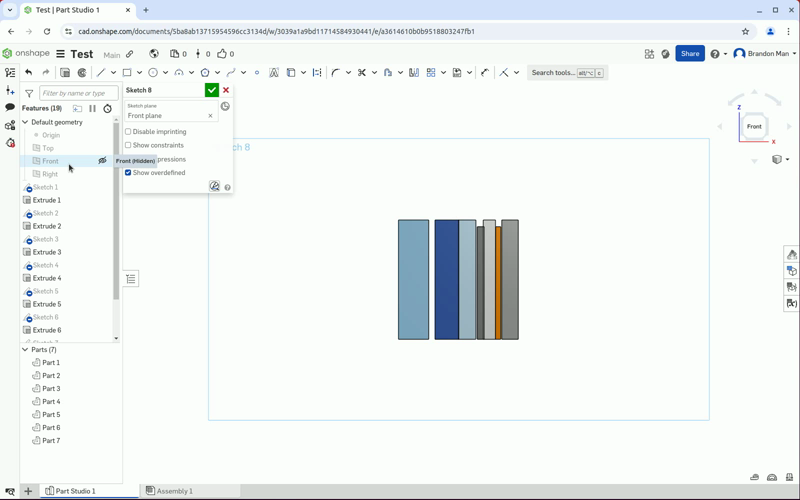
mouse_move(73, 352)
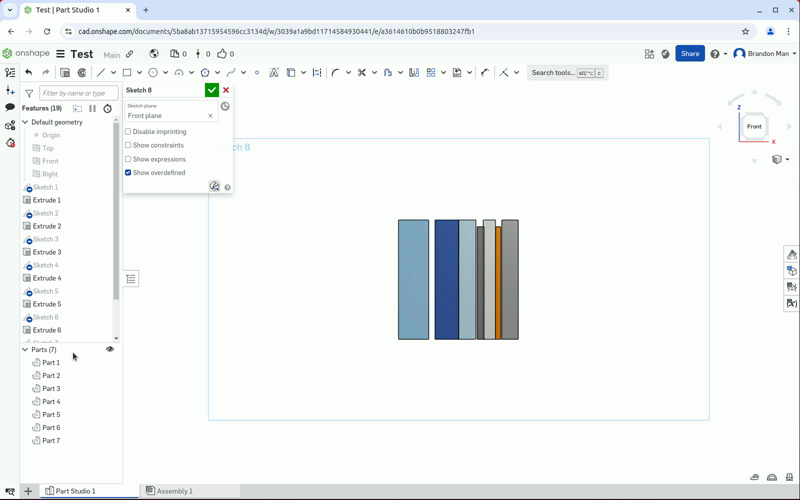
key(y)
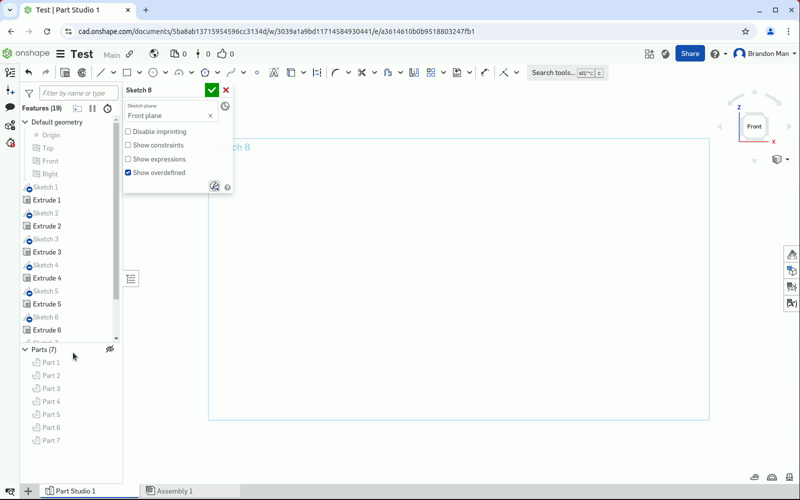
key(l)
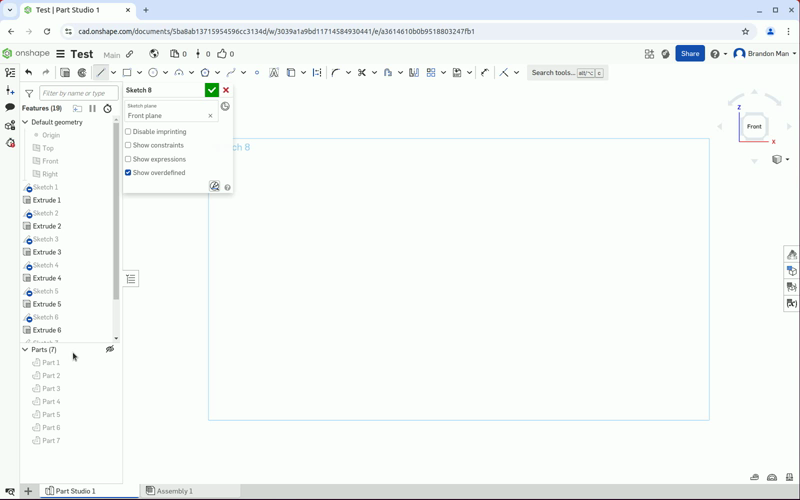
key_down(shift)
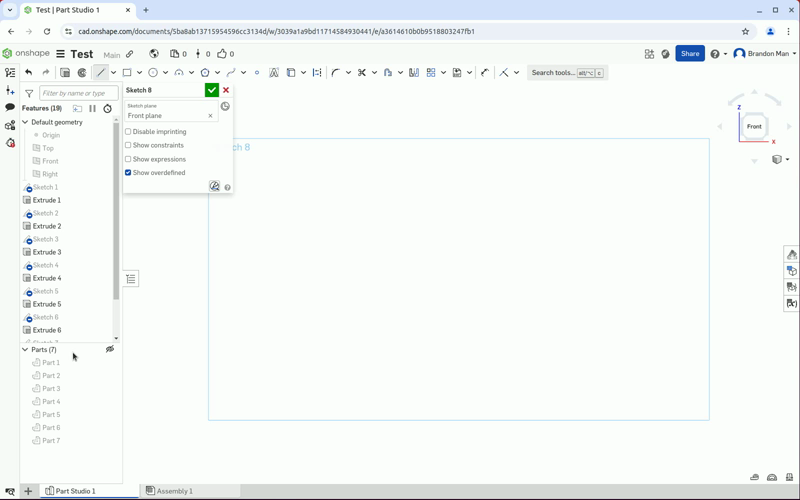
mouse_move(432, 339)
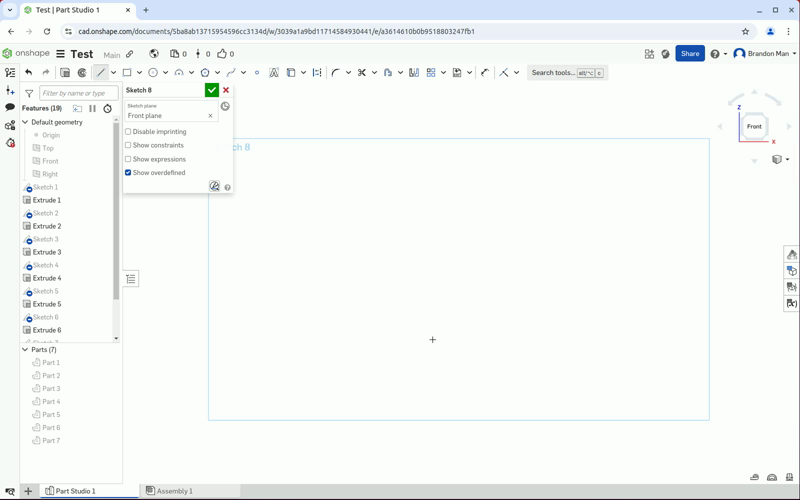
click(432, 339)
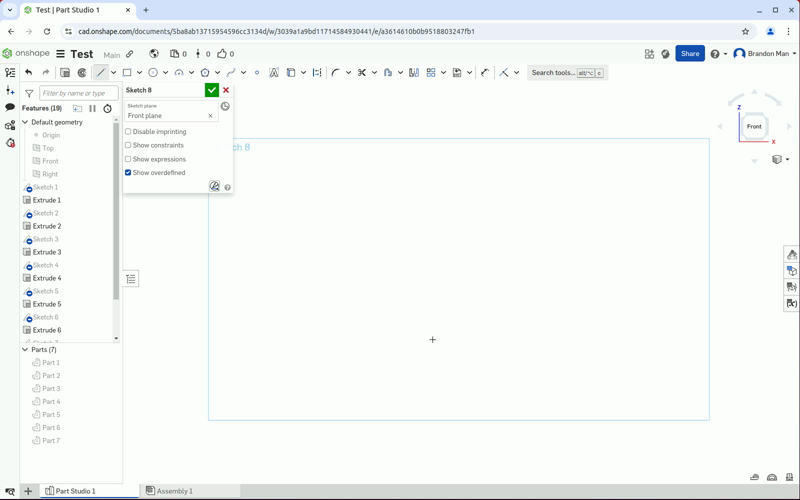
key_up(shift)
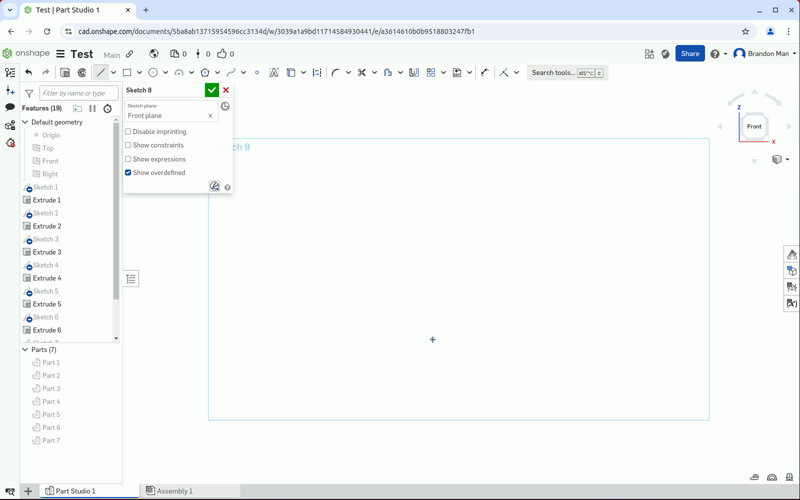
key_down(shift)
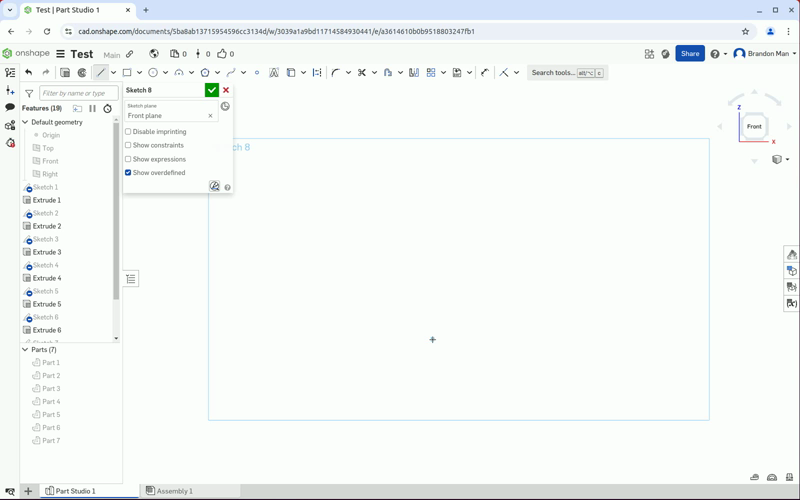
mouse_move(462, 339)
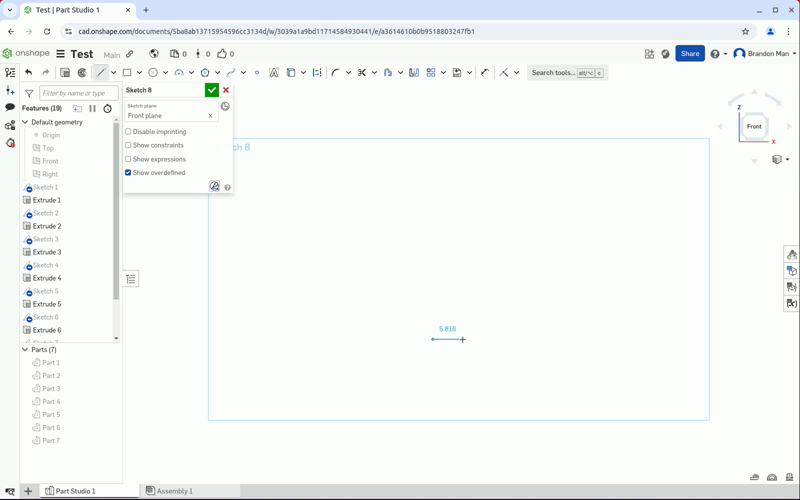
mouse_move(438, 339)
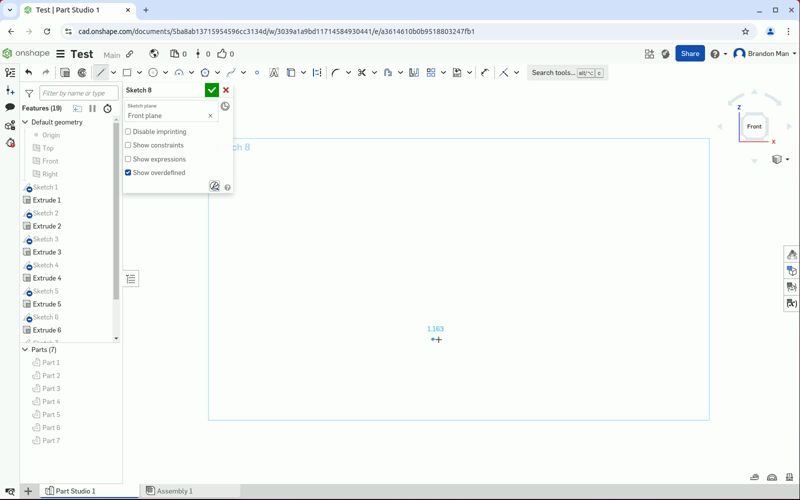
scroll(6)
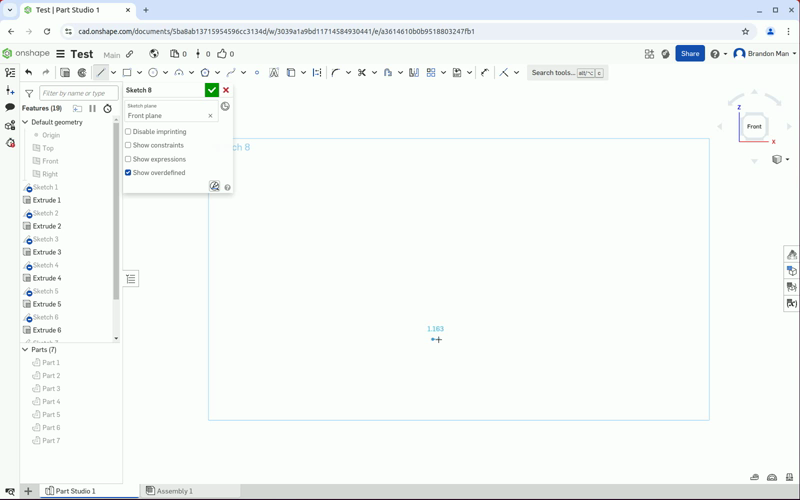
scroll(6)
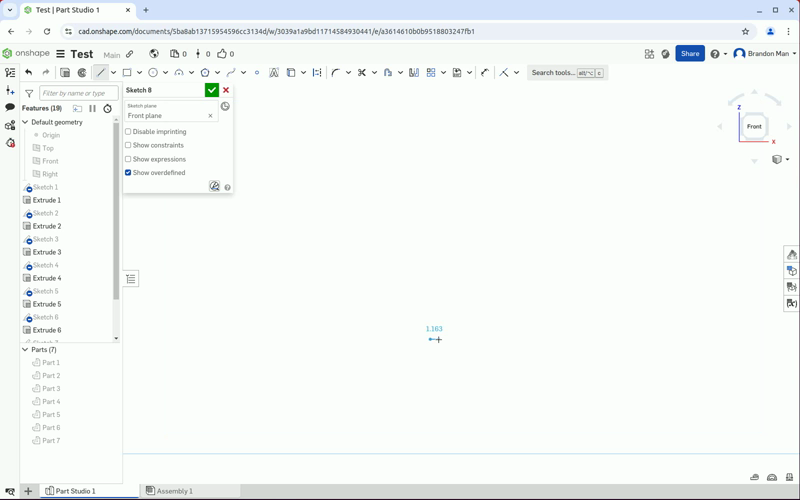
scroll(6)
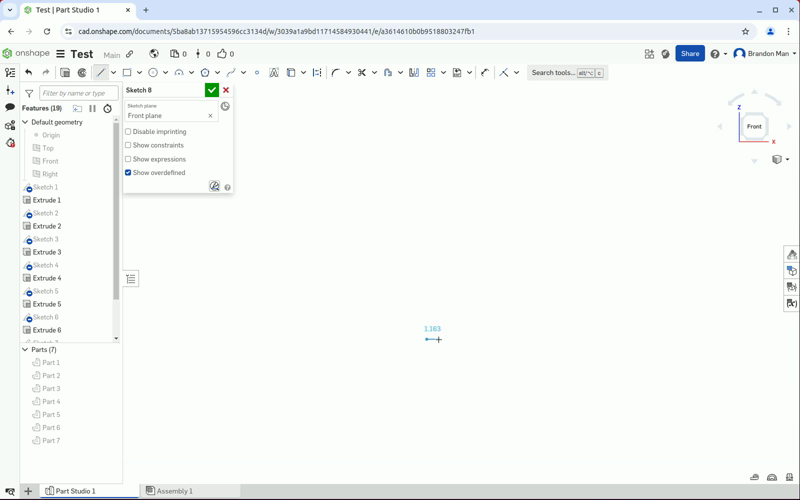
scroll(6)
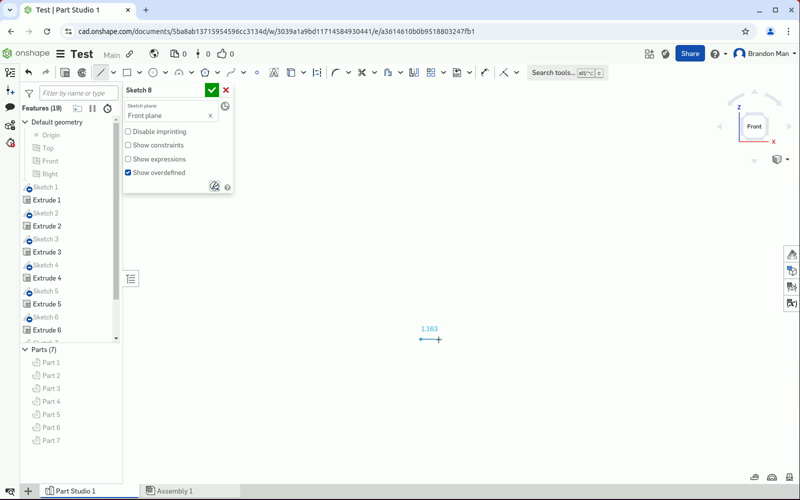
scroll(6)
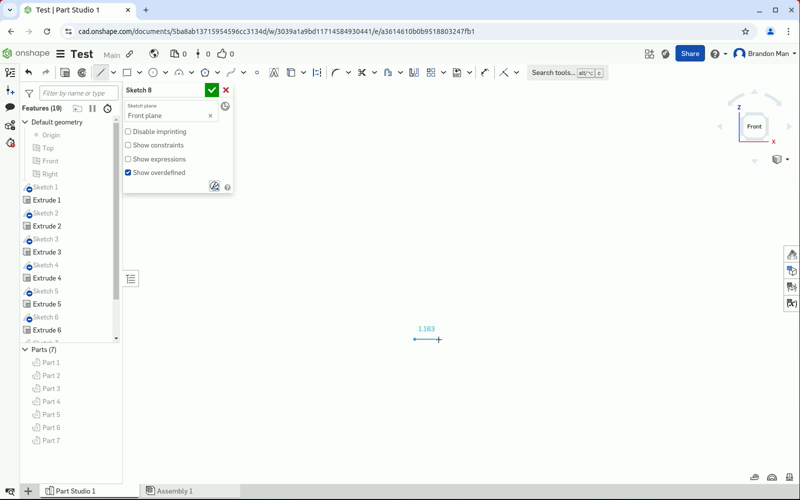
scroll(6)
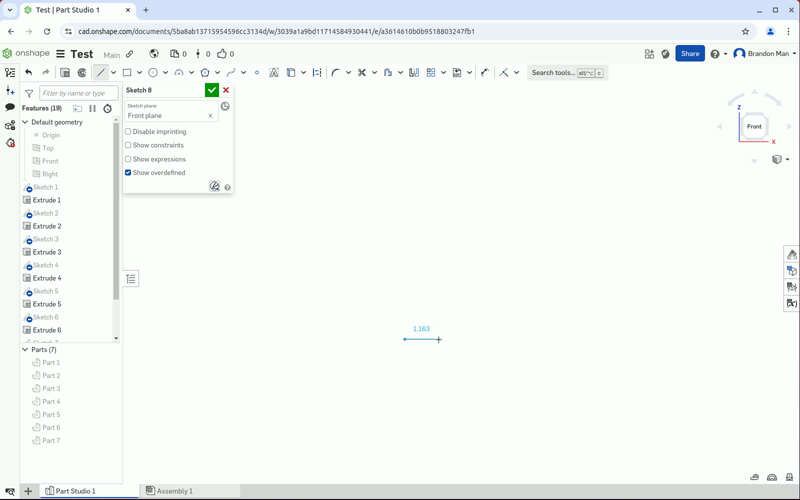
scroll(6)
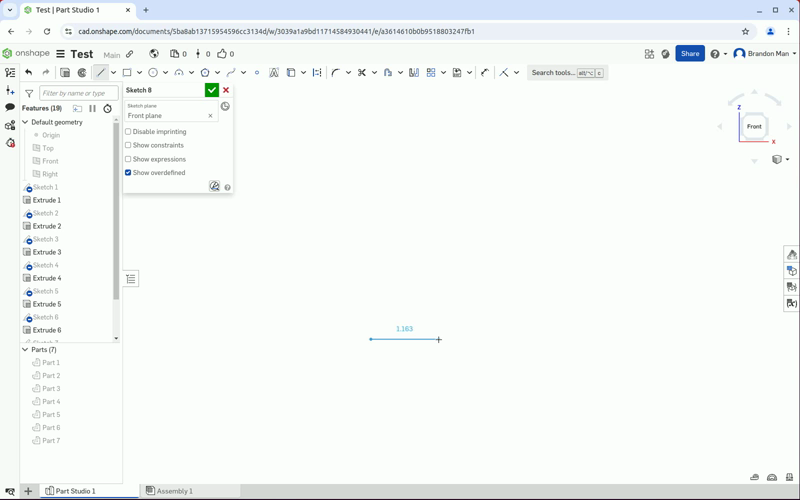
click(438, 339)
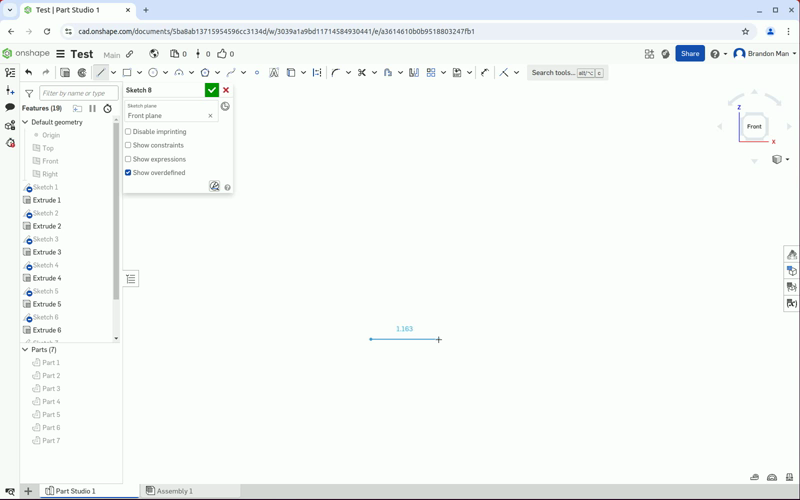
scroll(-6)
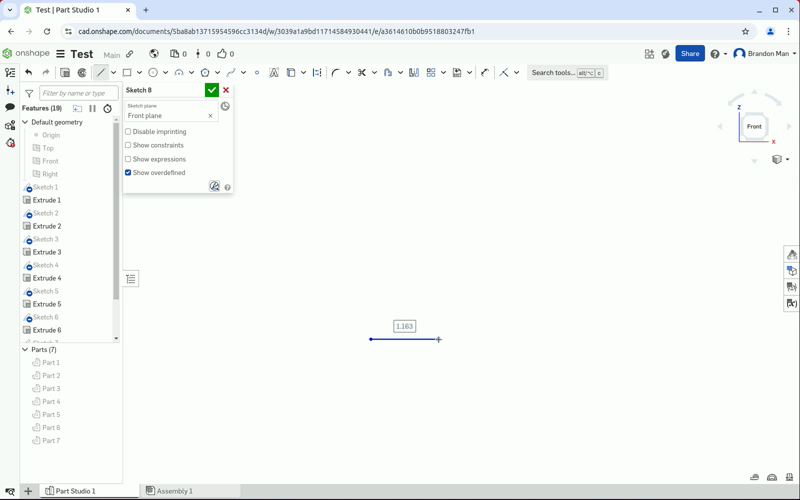
scroll(-6)
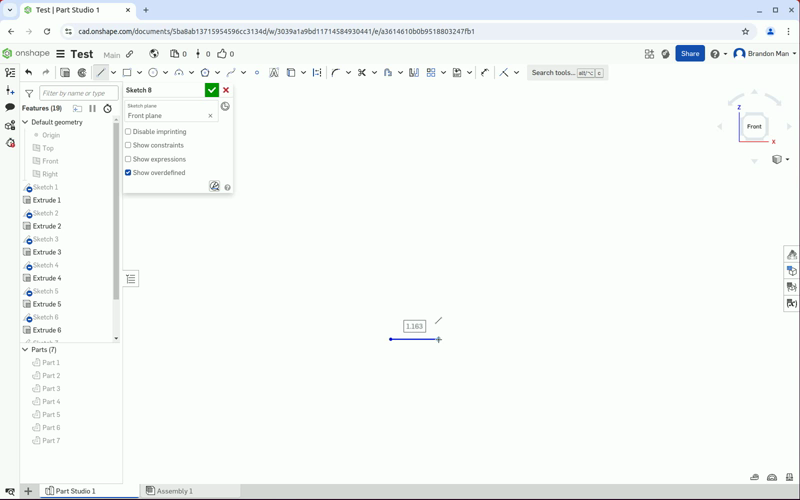
scroll(-6)
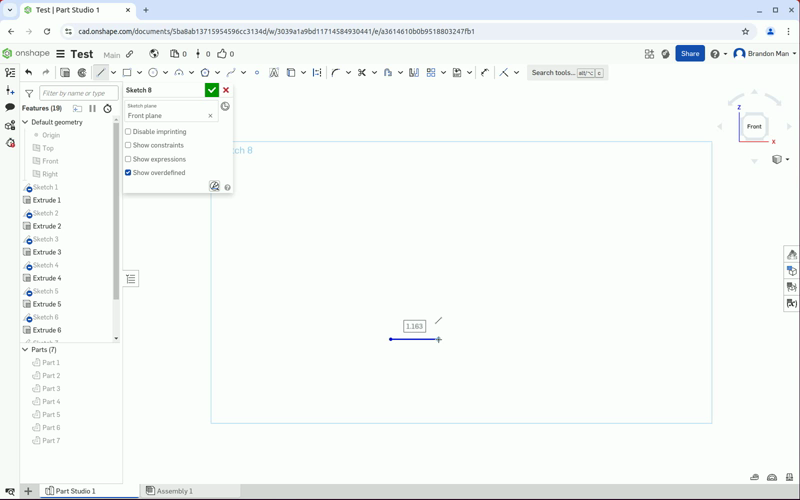
scroll(-6)
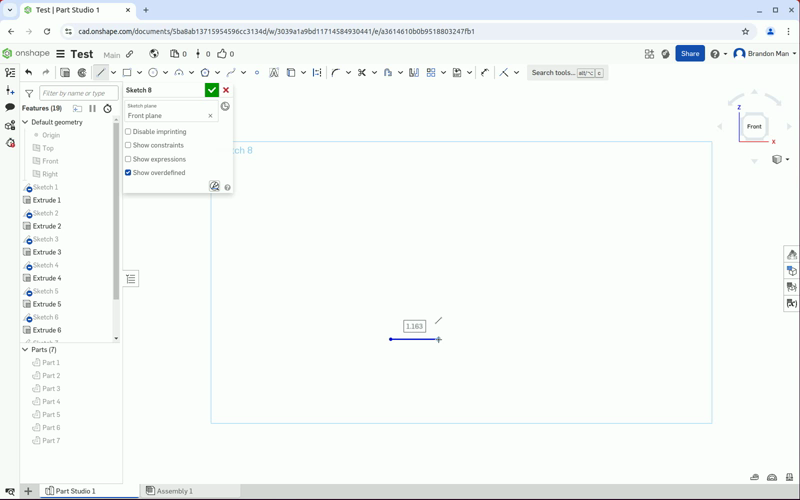
scroll(-6)
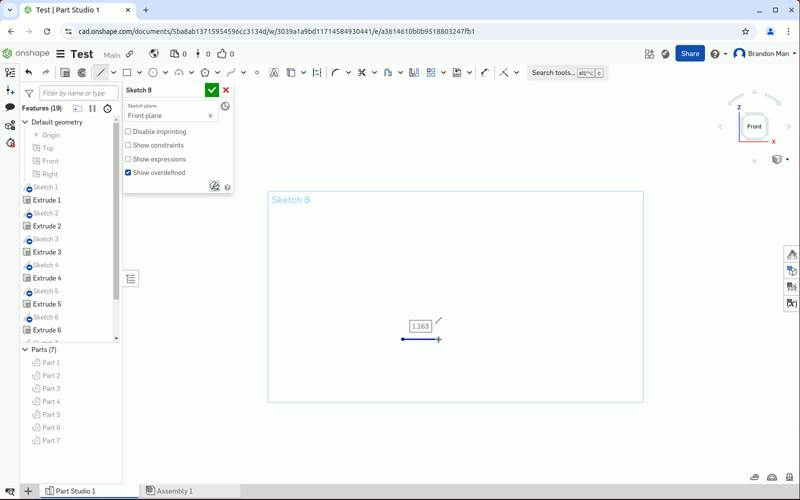
scroll(-6)
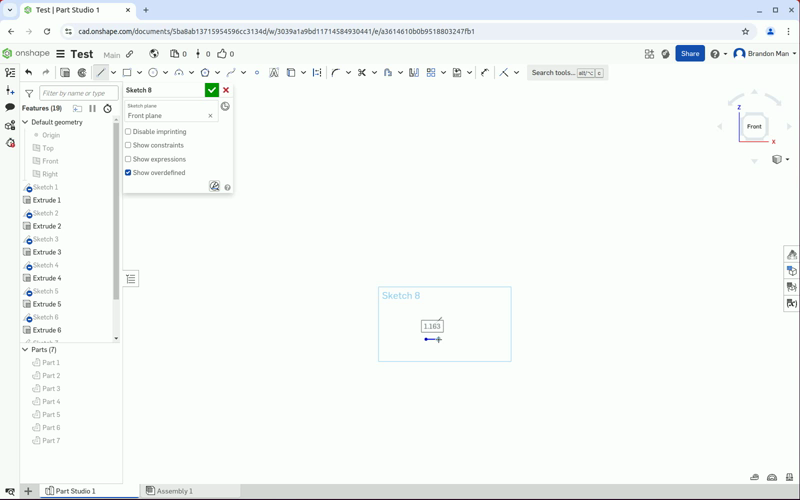
scroll(-6)
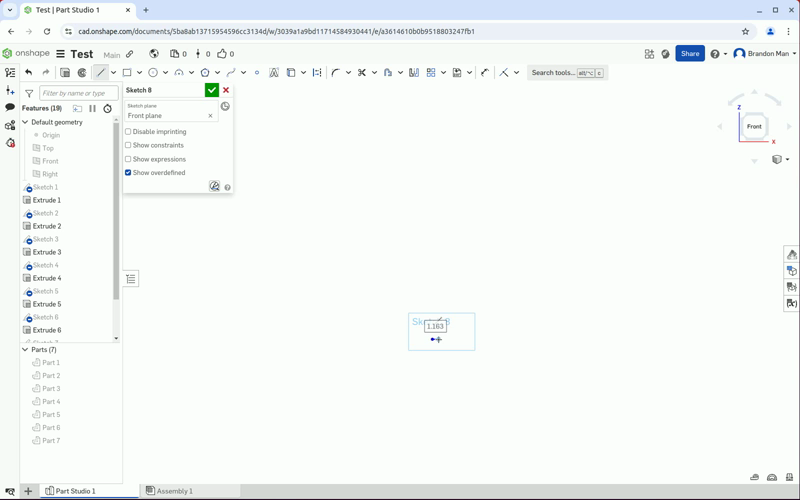
key_up(shift)
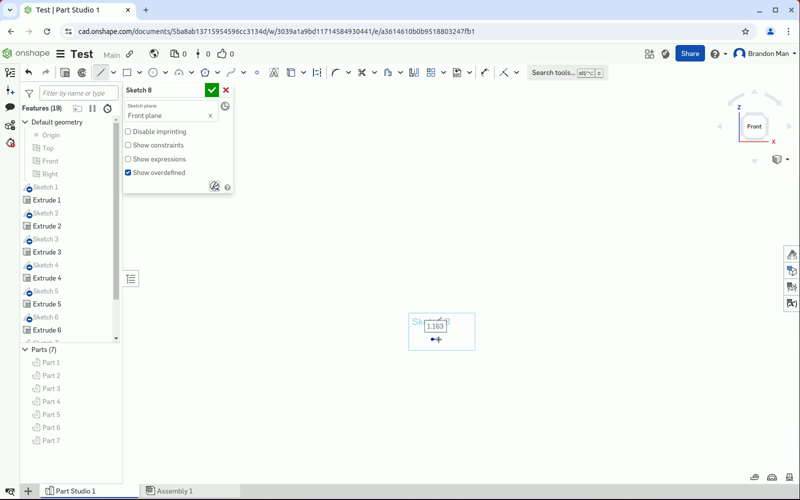
key_down(shift)
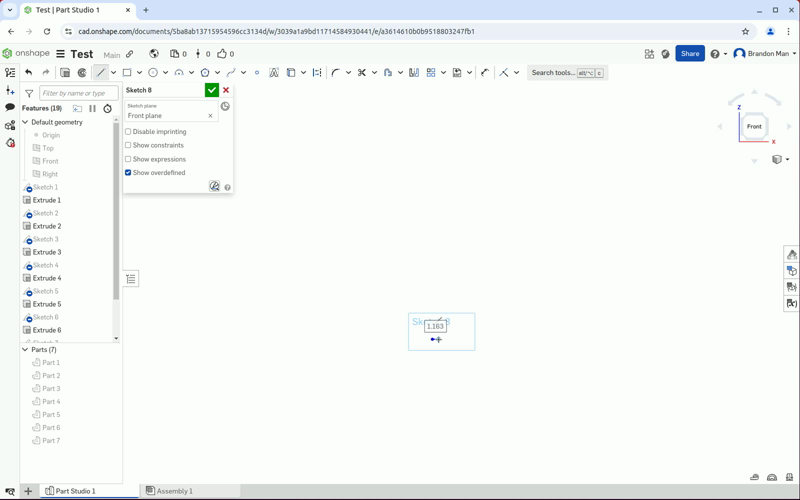
mouse_move(438, 226)
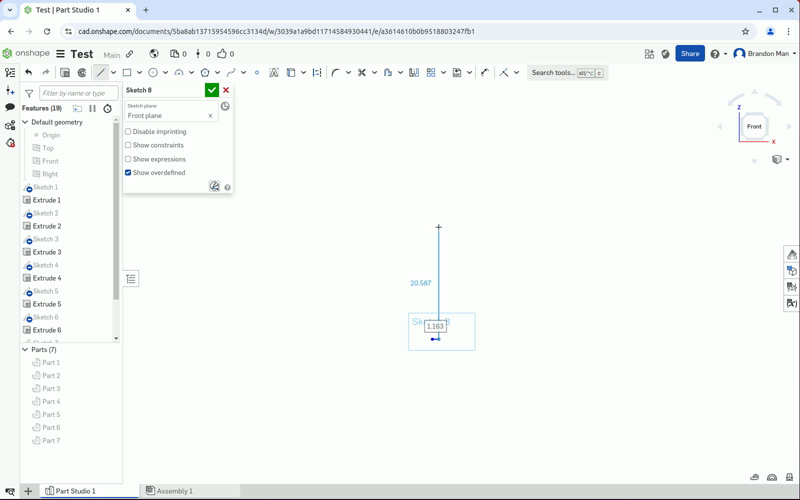
click(438, 226)
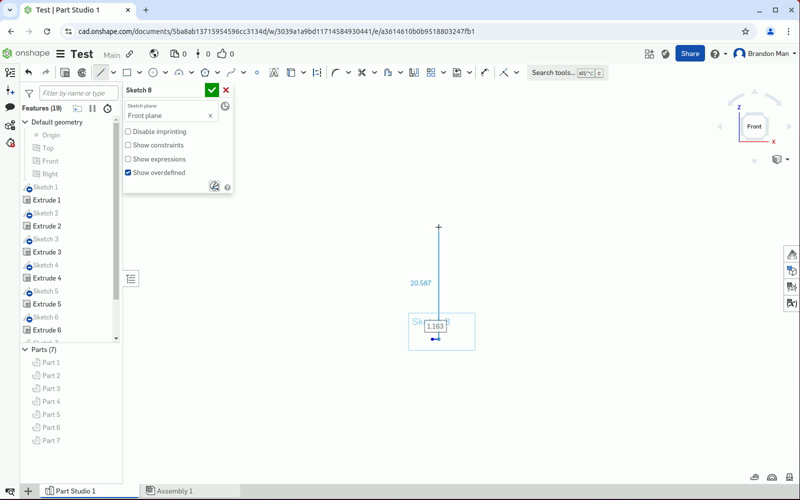
key_up(shift)
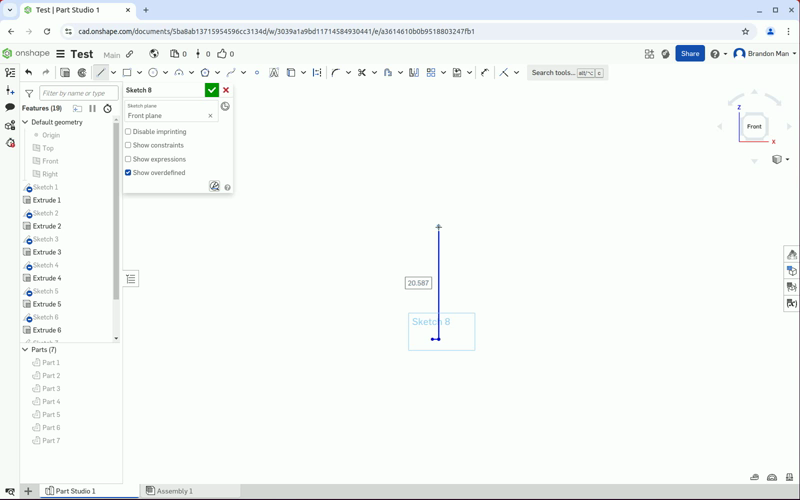
key_down(shift)
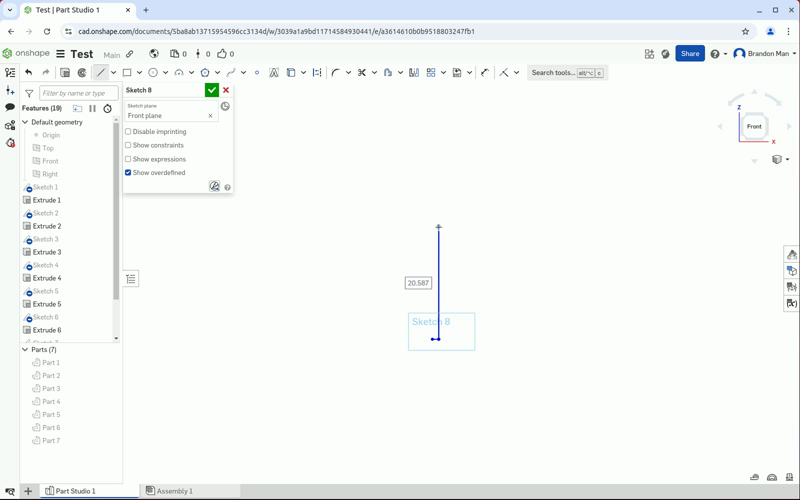
mouse_move(468, 226)
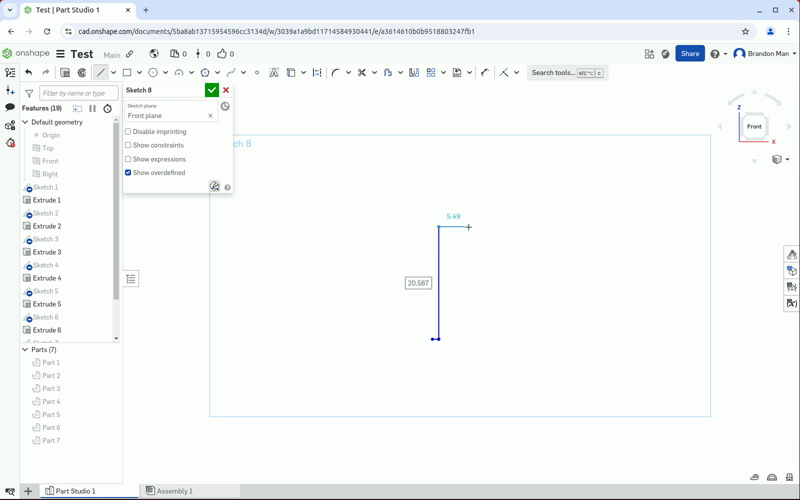
mouse_move(432, 226)
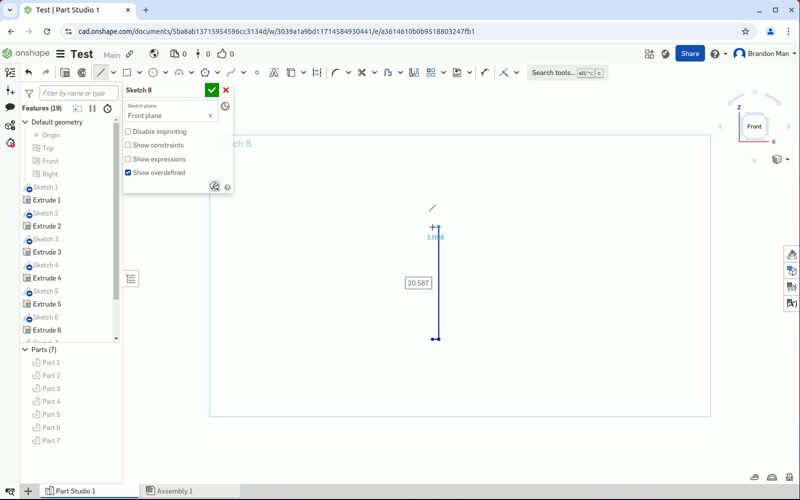
scroll(6)
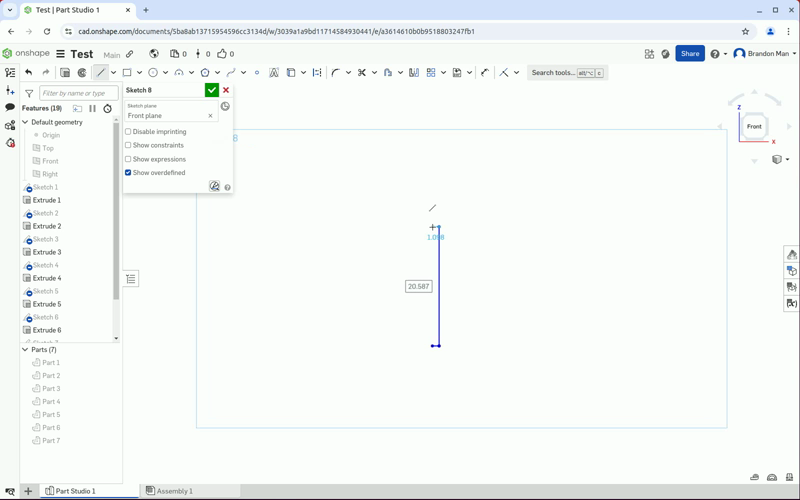
scroll(6)
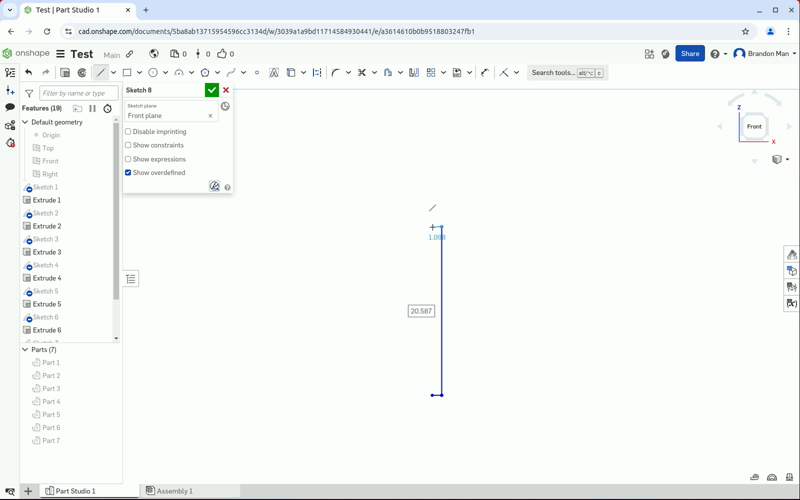
scroll(6)
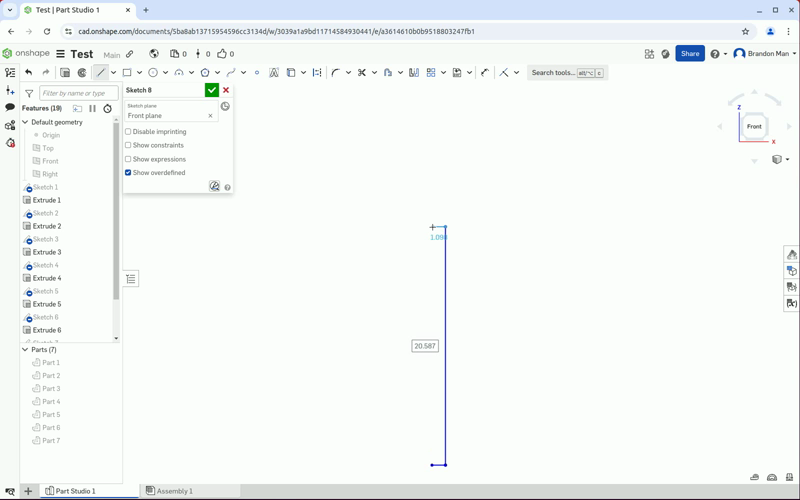
scroll(6)
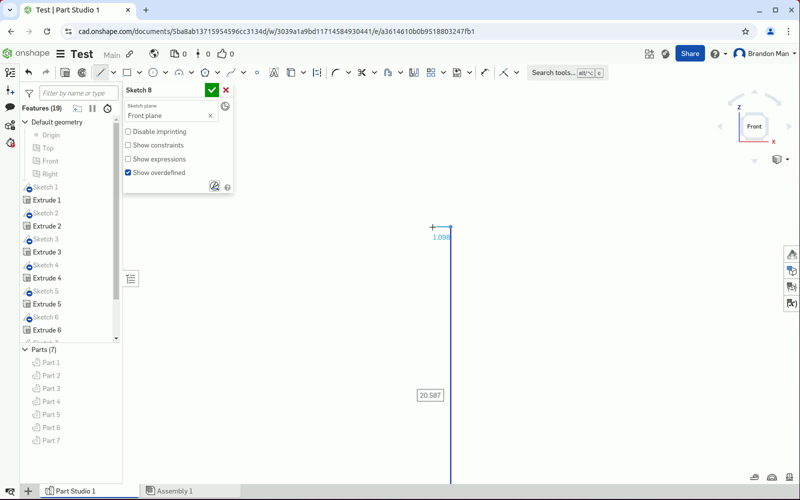
scroll(6)
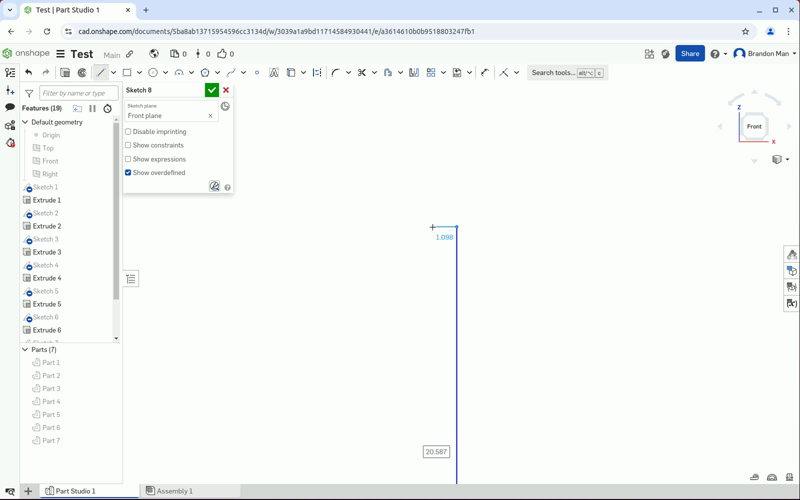
scroll(6)
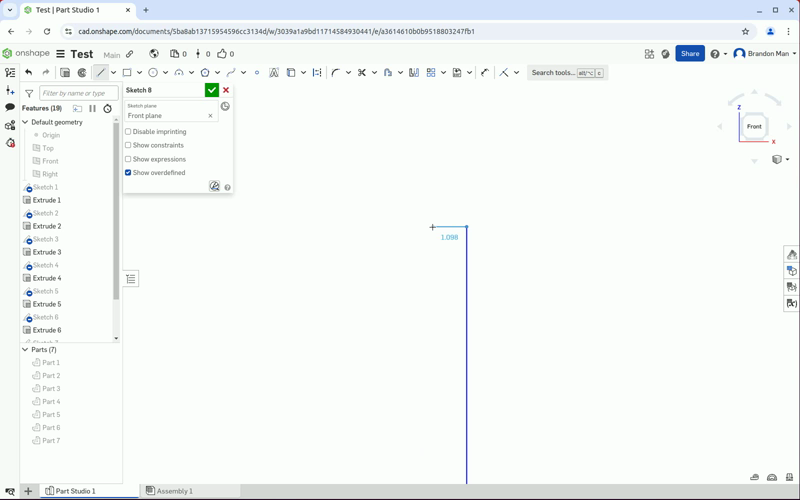
scroll(6)
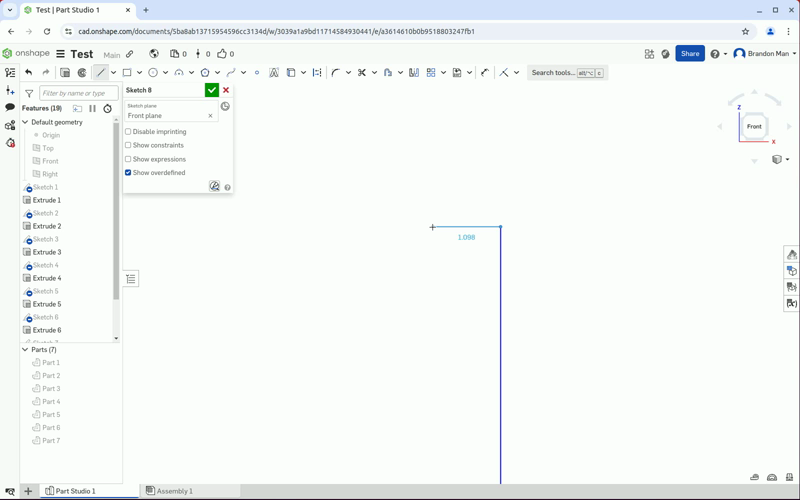
click(432, 226)
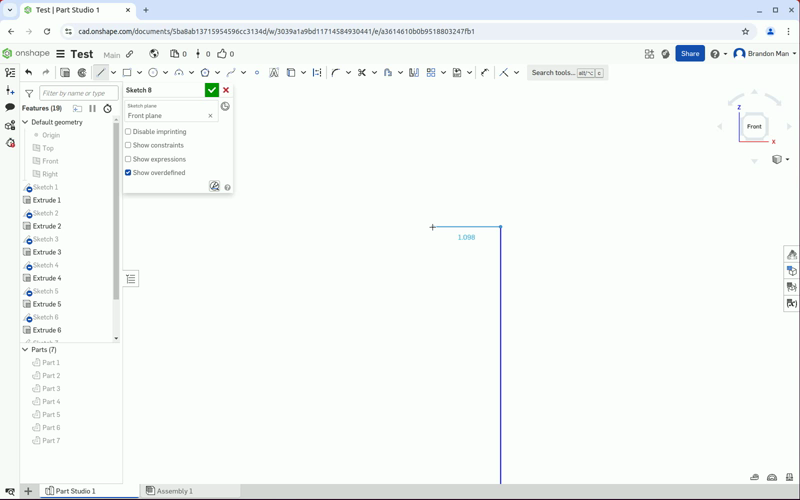
scroll(-6)
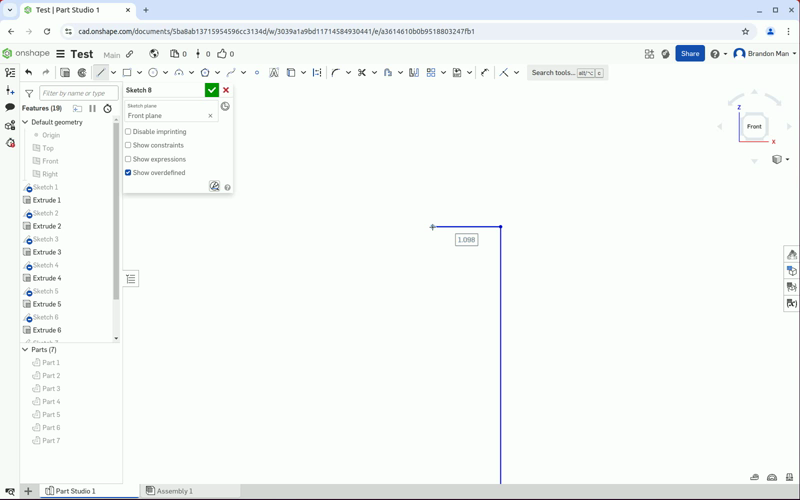
scroll(-6)
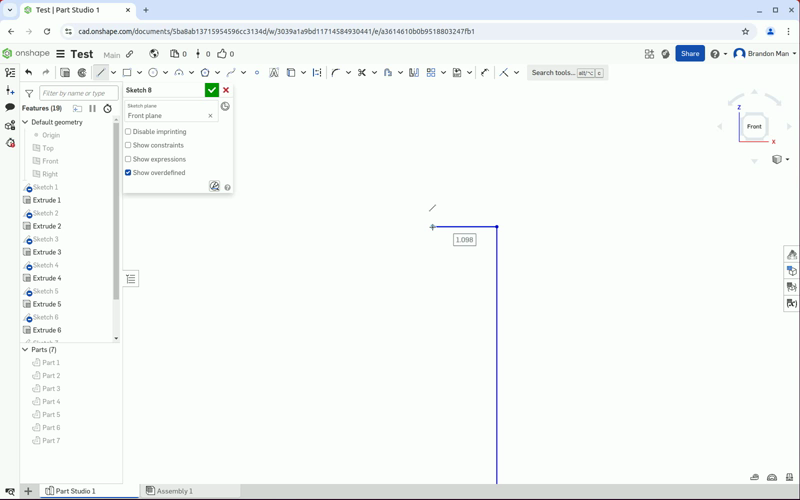
scroll(-6)
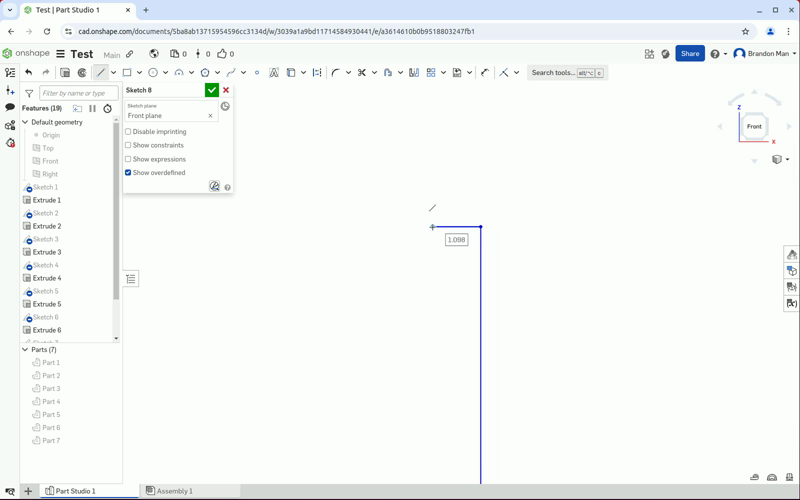
scroll(-6)
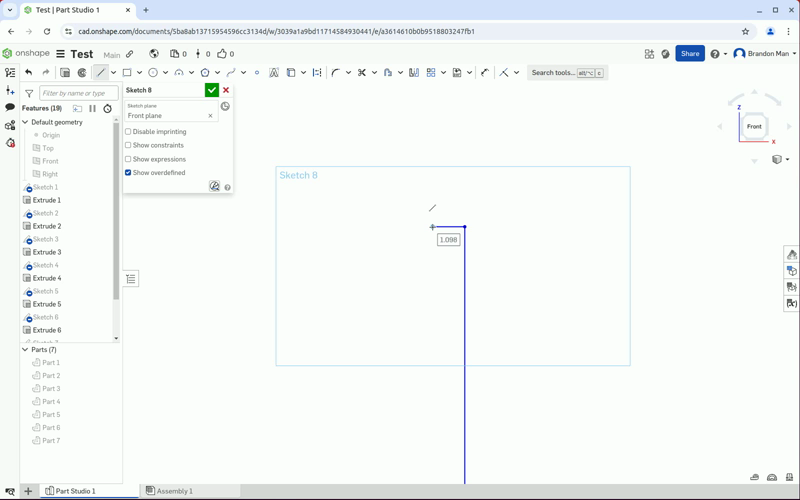
scroll(-6)
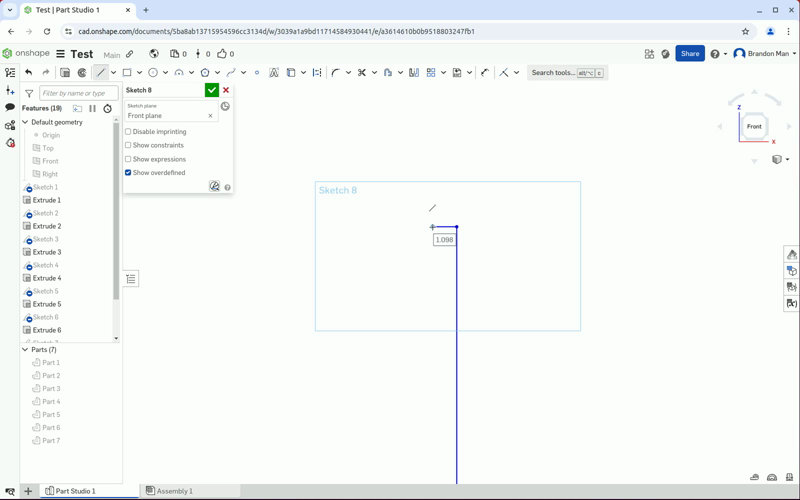
scroll(-6)
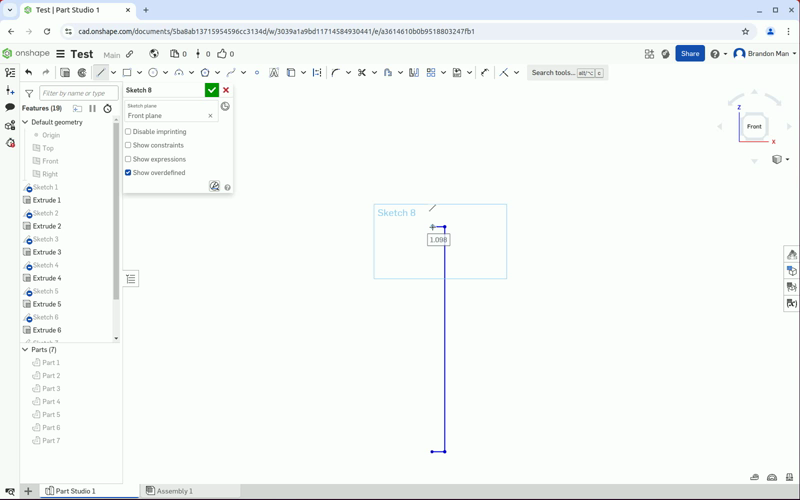
scroll(-6)
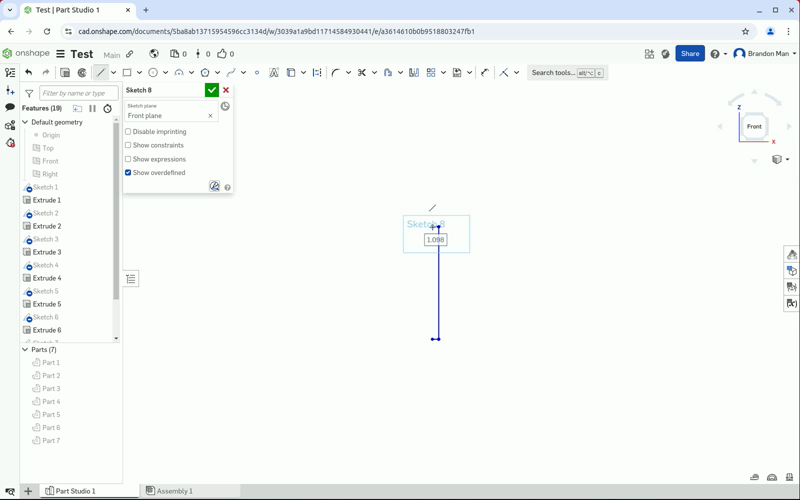
key_up(shift)
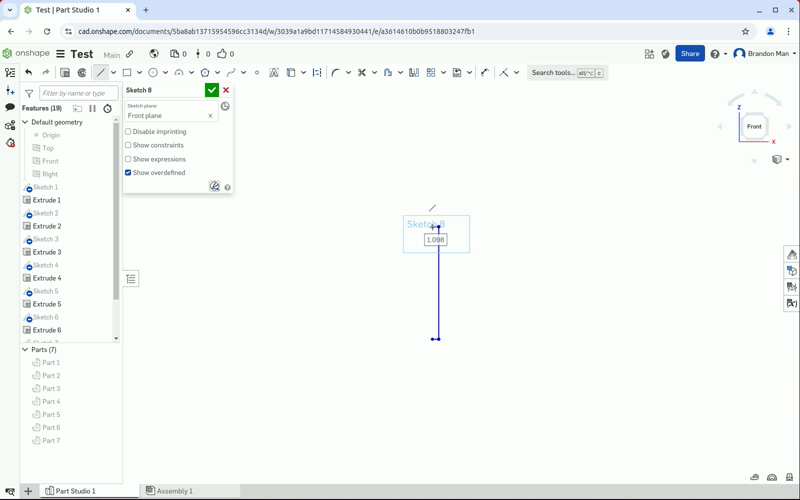
key_down(shift)
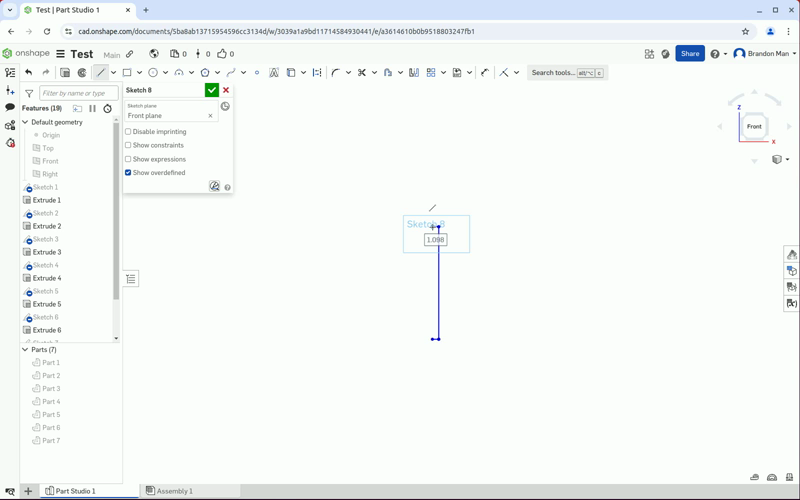
mouse_move(432, 339)
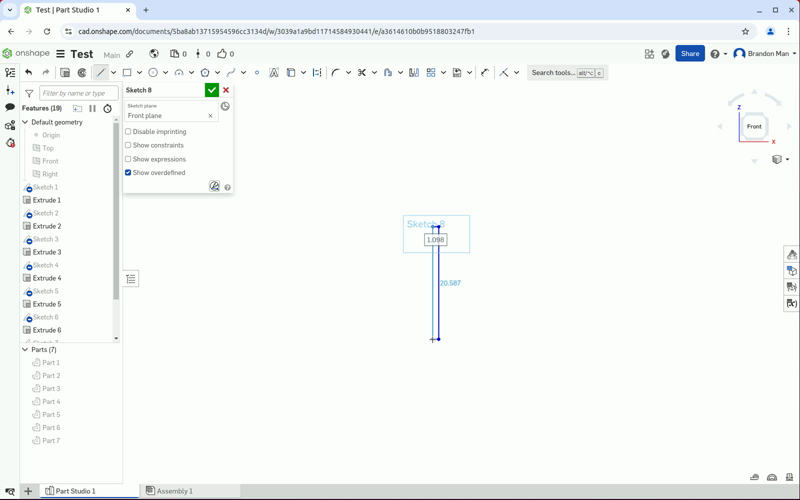
key_up(shift)
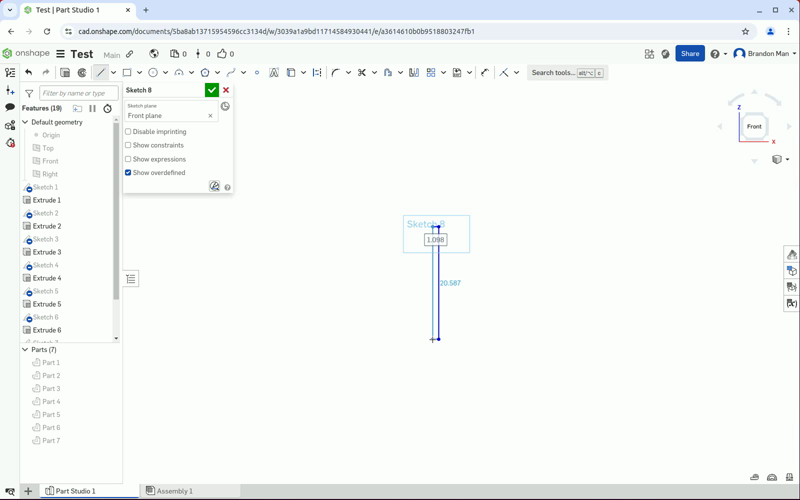
click(432, 339)
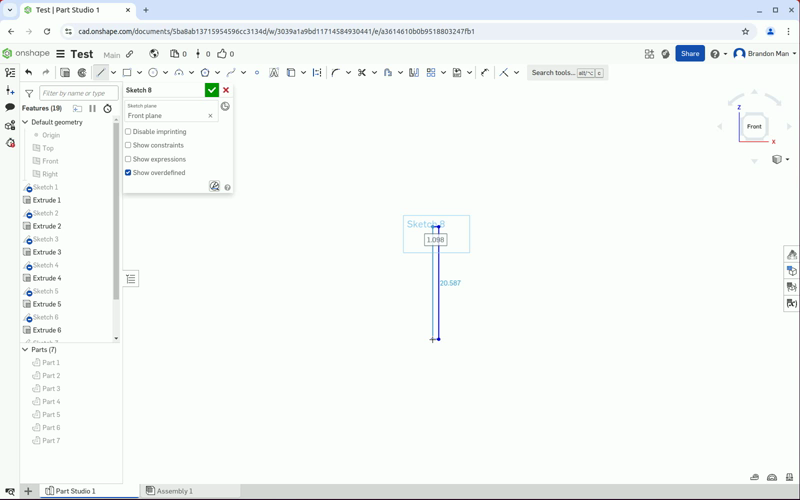
key(esc)
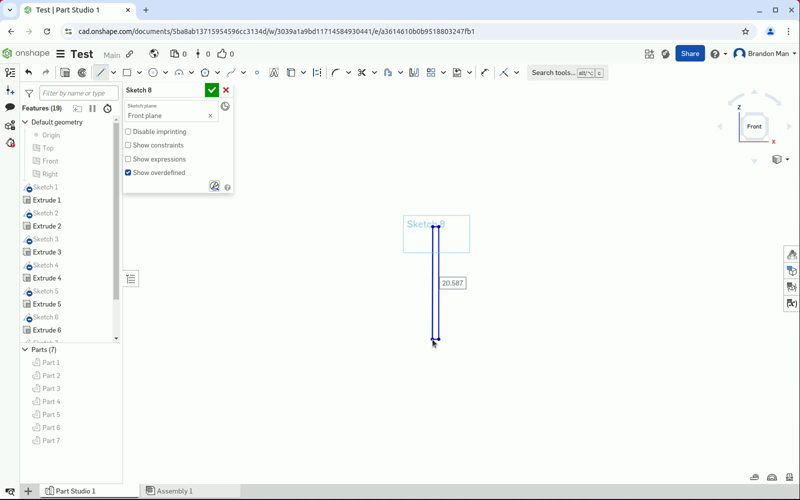
mouse_move(433, 321)
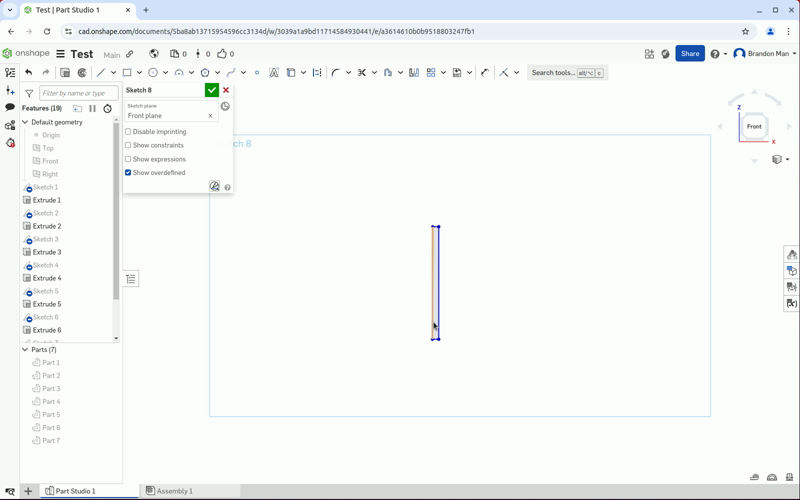
scroll(6)
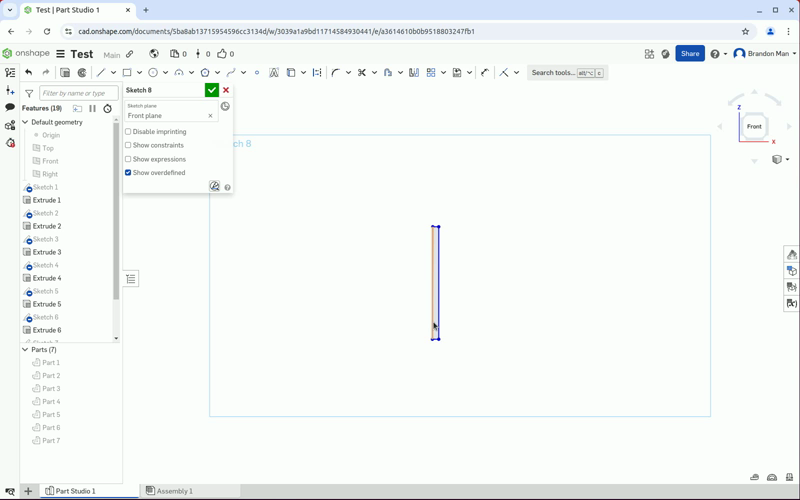
scroll(6)
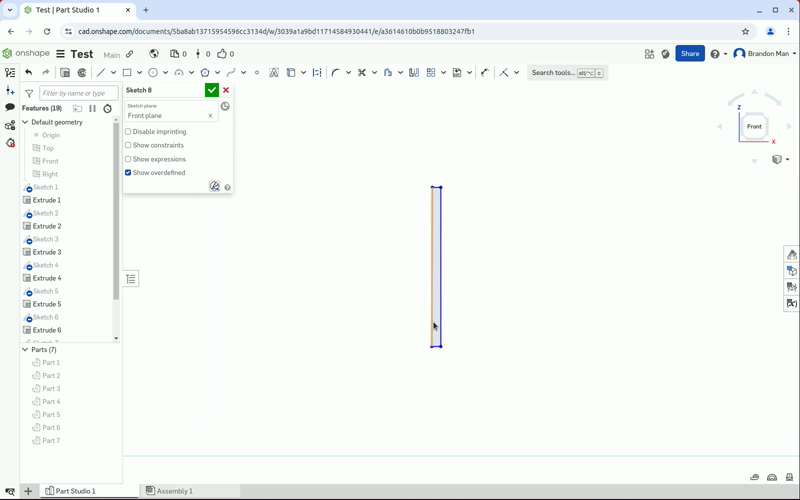
scroll(6)
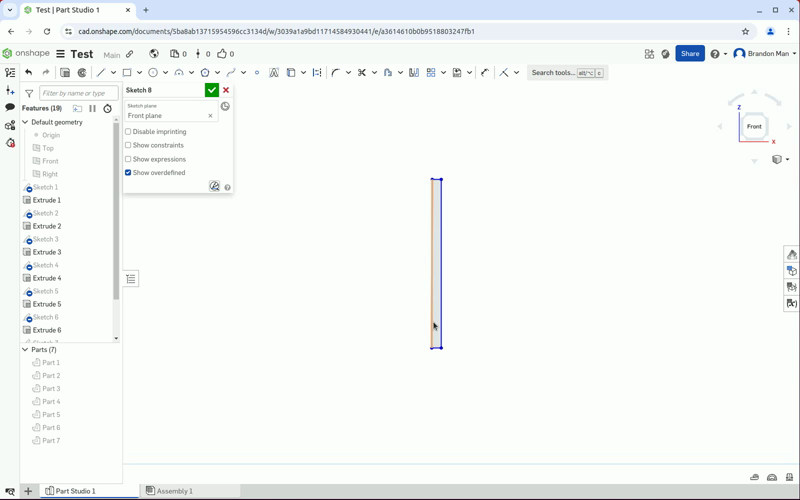
scroll(6)
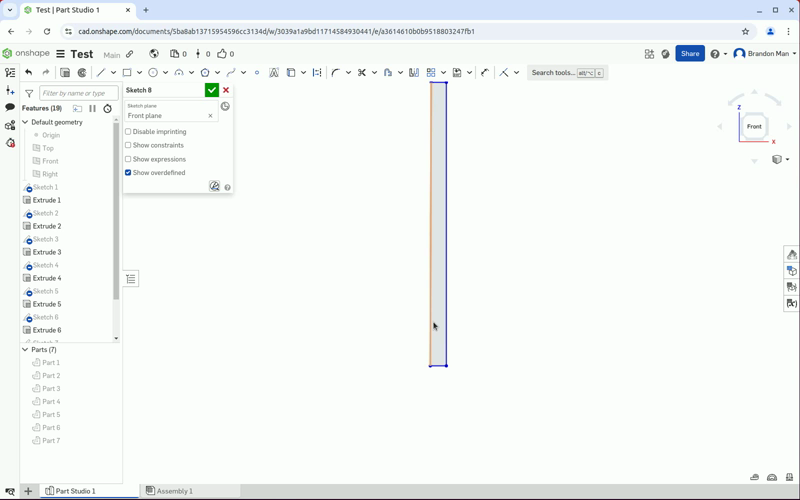
scroll(6)
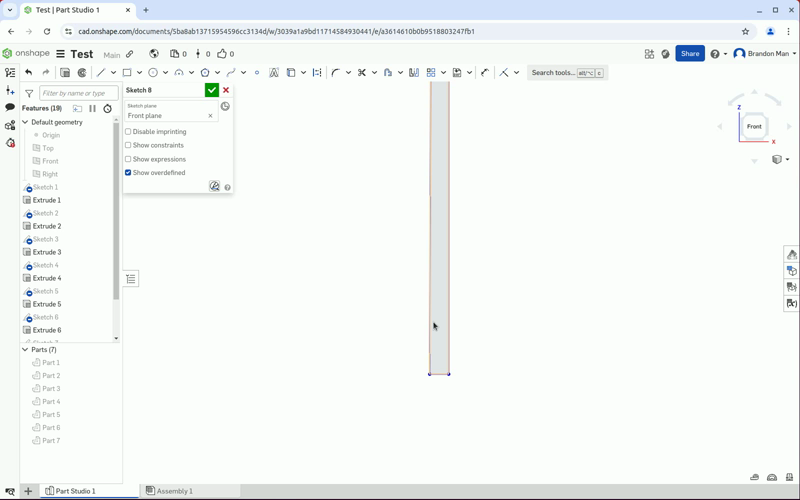
scroll(6)
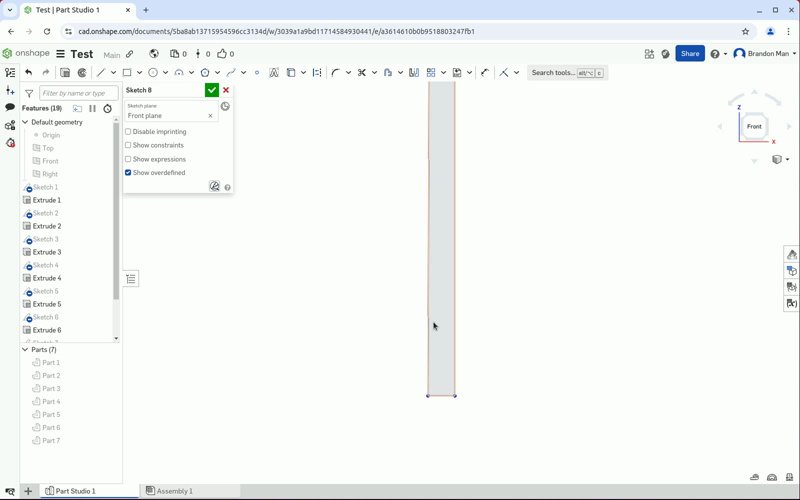
scroll(6)
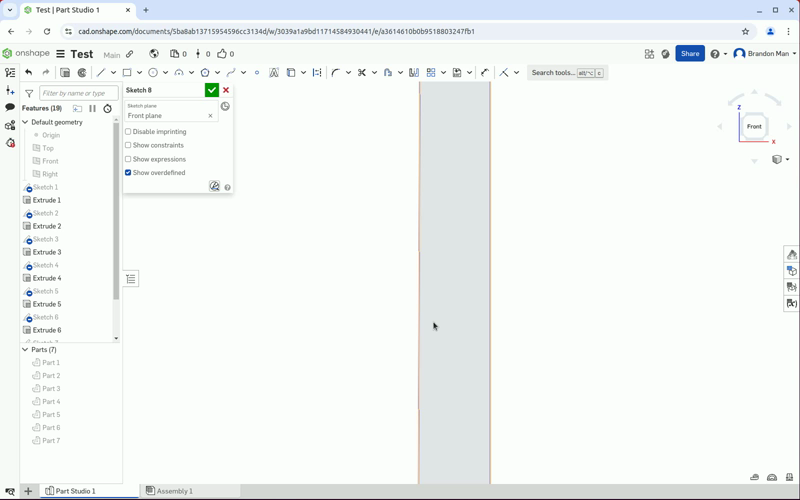
click(433, 321)
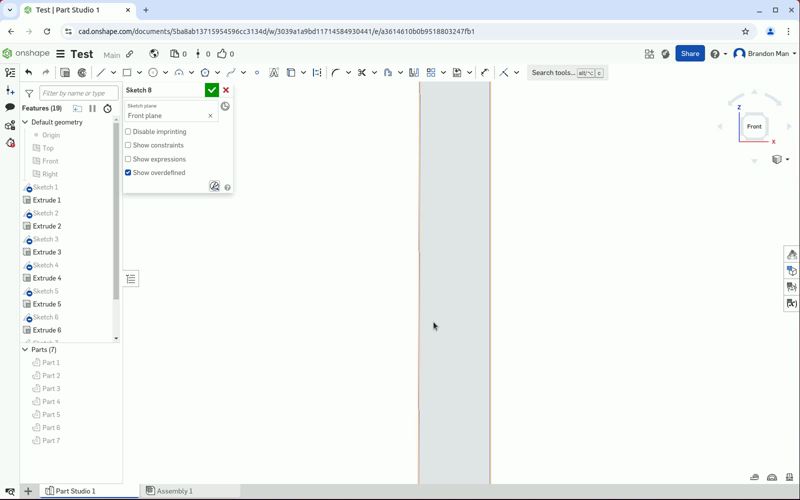
scroll(-6)
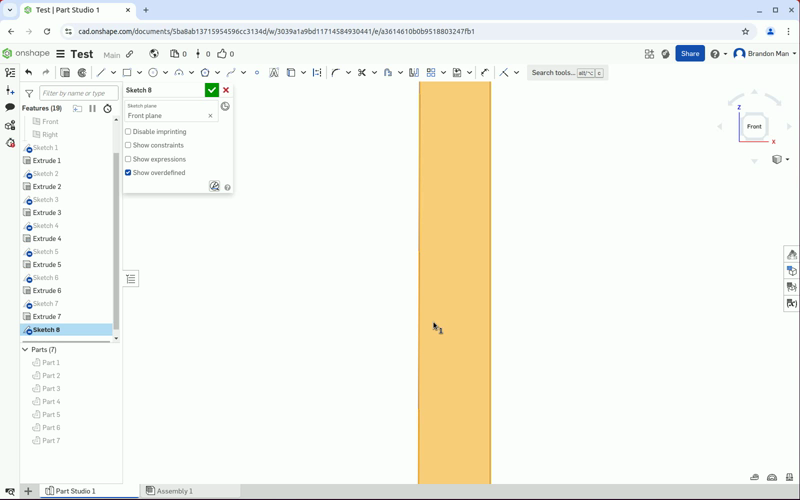
scroll(-6)
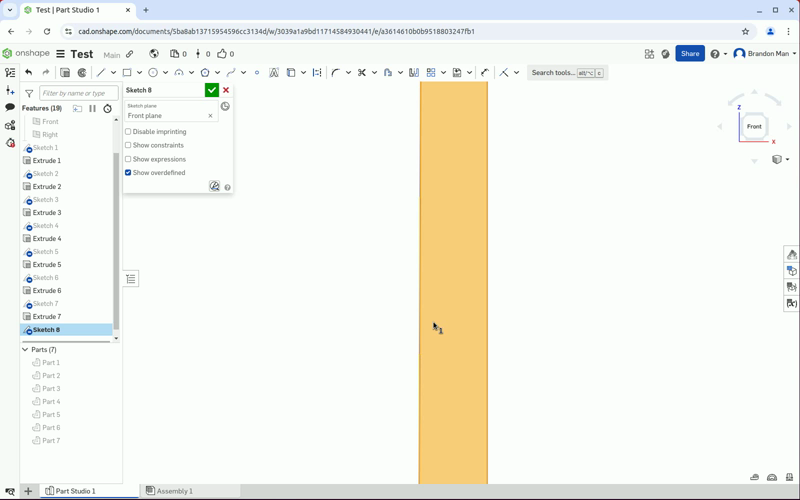
scroll(-6)
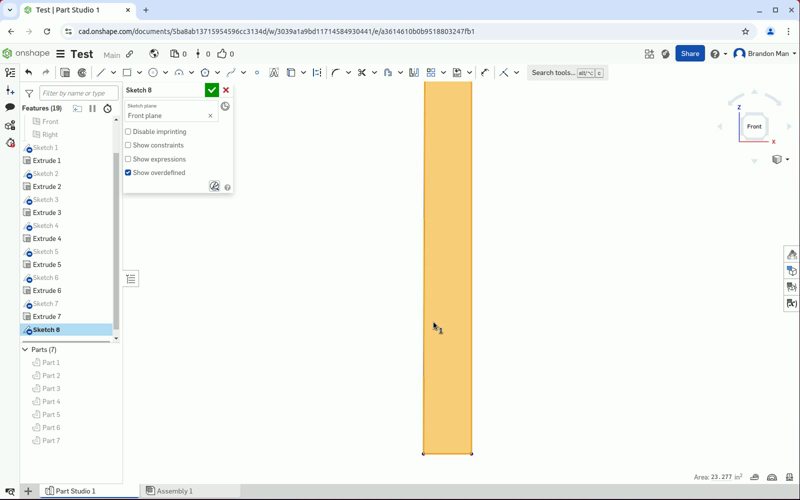
scroll(-6)
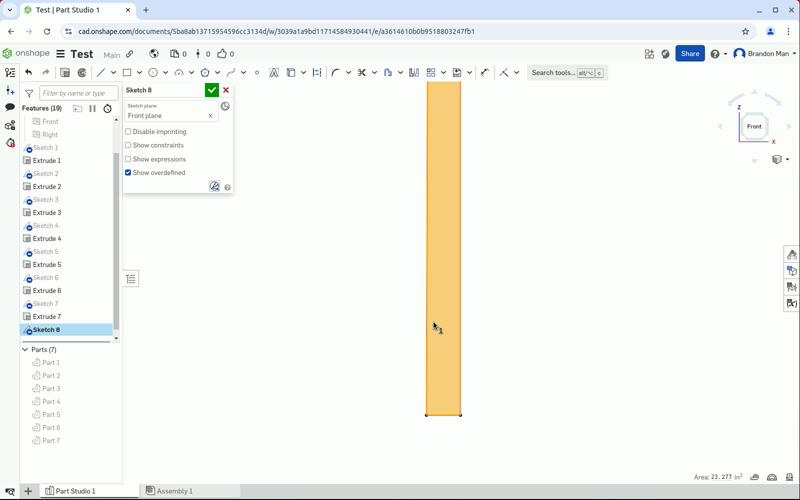
scroll(-6)
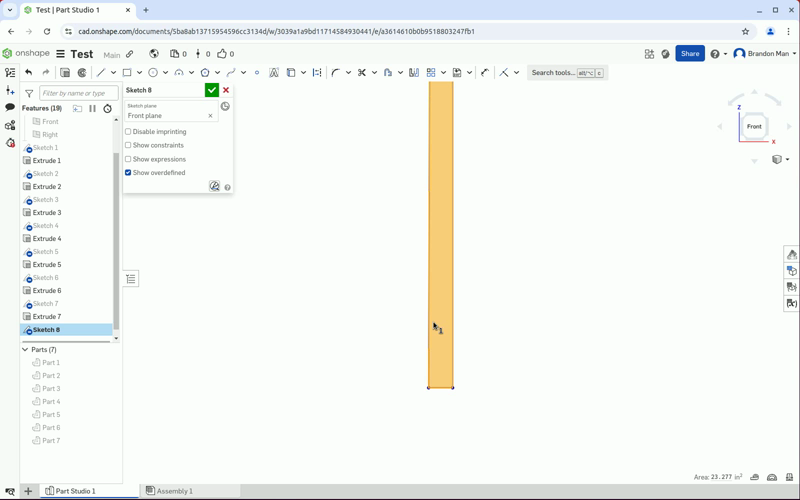
scroll(-6)
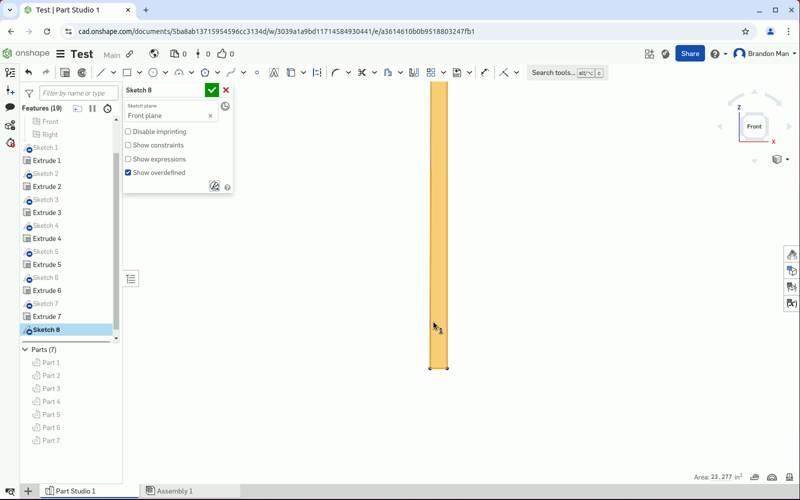
scroll(-6)
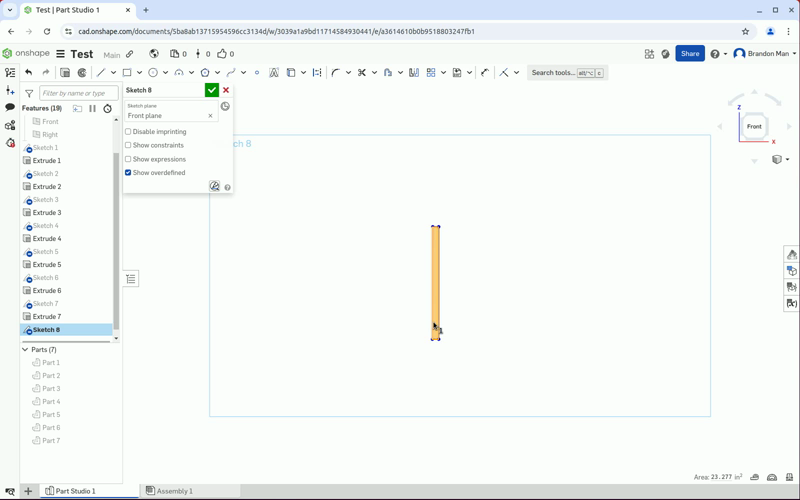
mouse_move(73, 352)
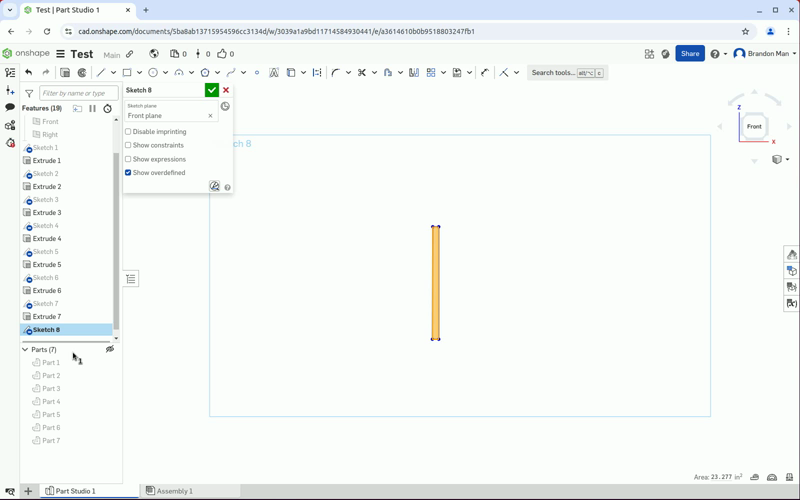
key(shift+y)
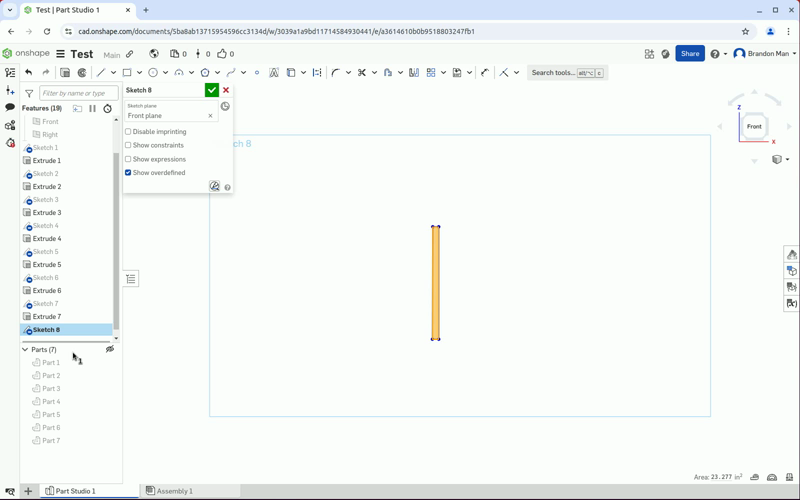
key(shift+e)
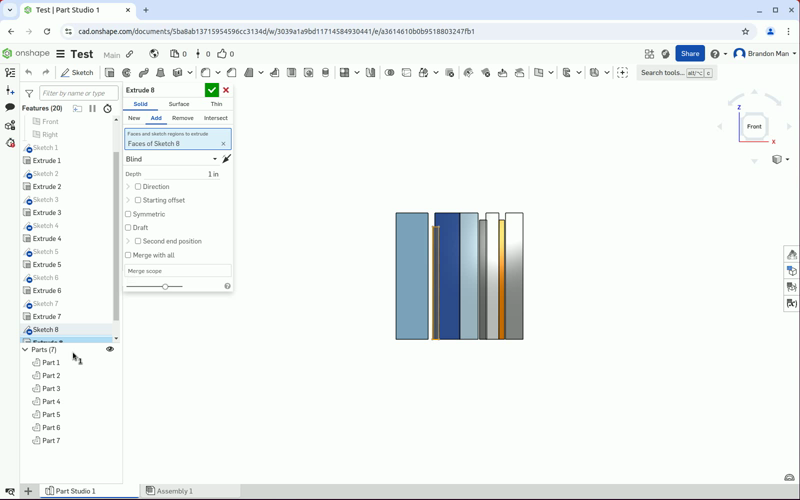
mouse_move(143, 106)
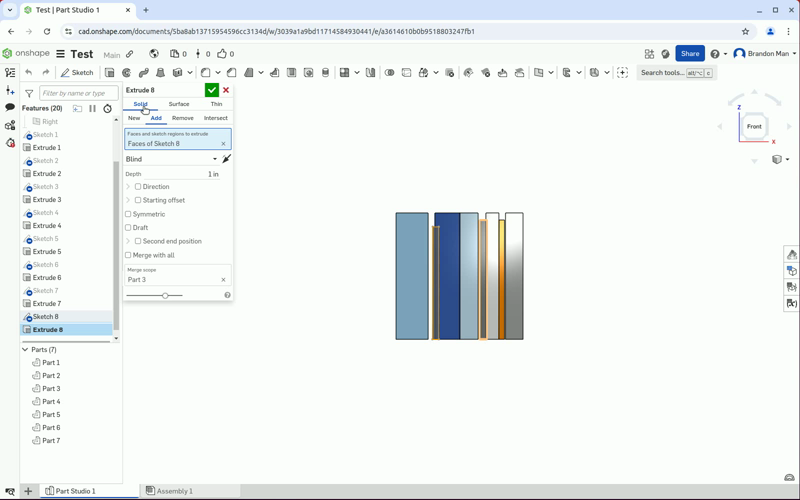
click(143, 106)
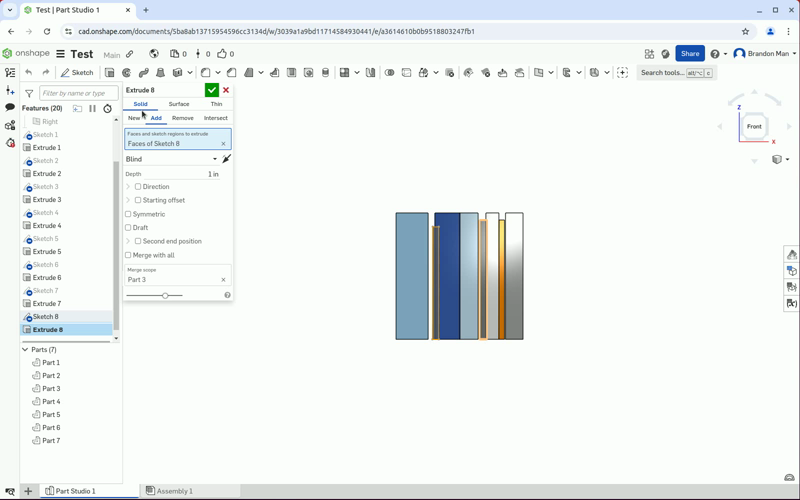
mouse_move(137, 120)
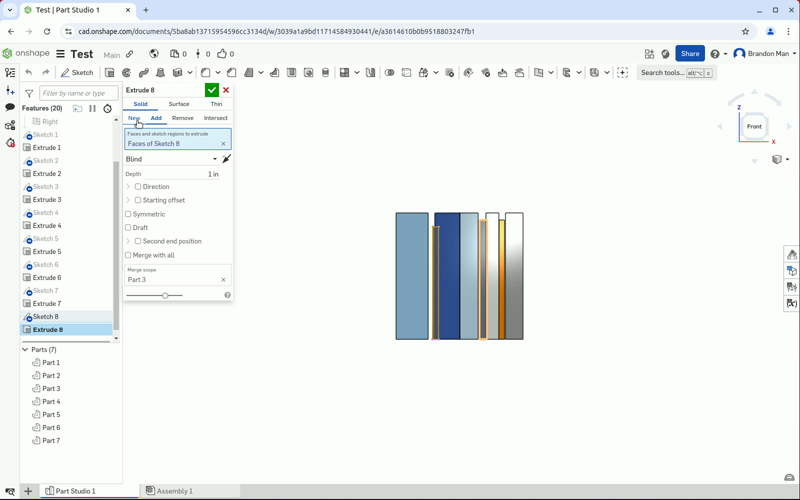
click(137, 120)
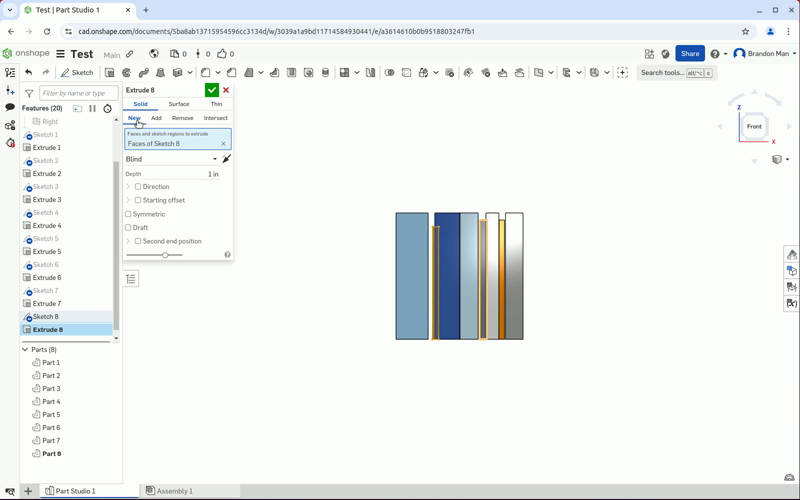
key(tab, 4)
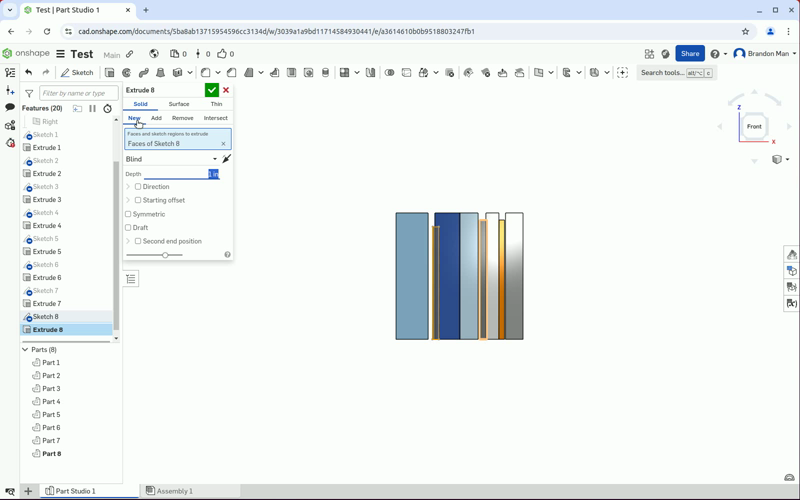
text(23.108)
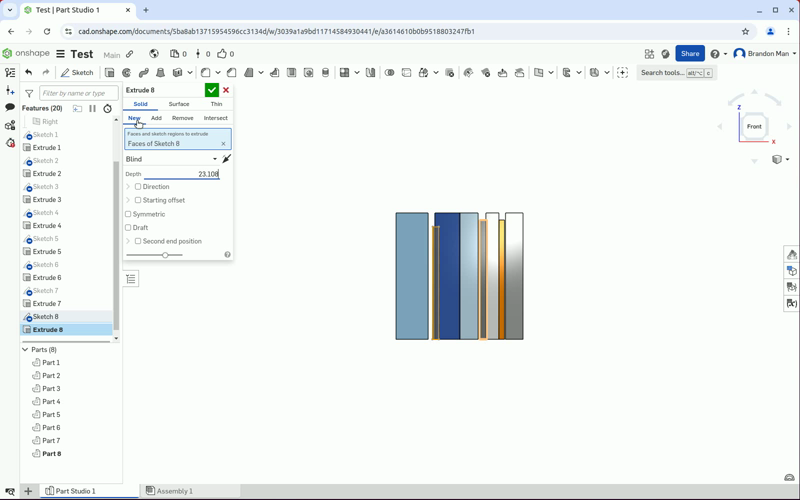
key(enter)
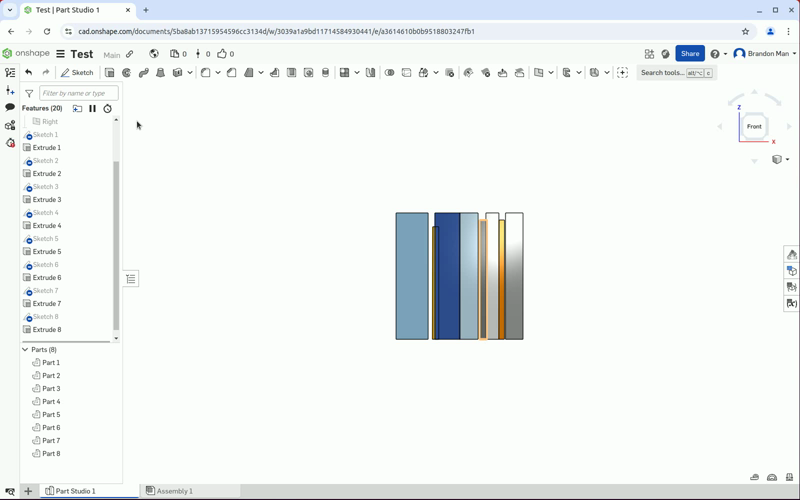
key(shift+h)
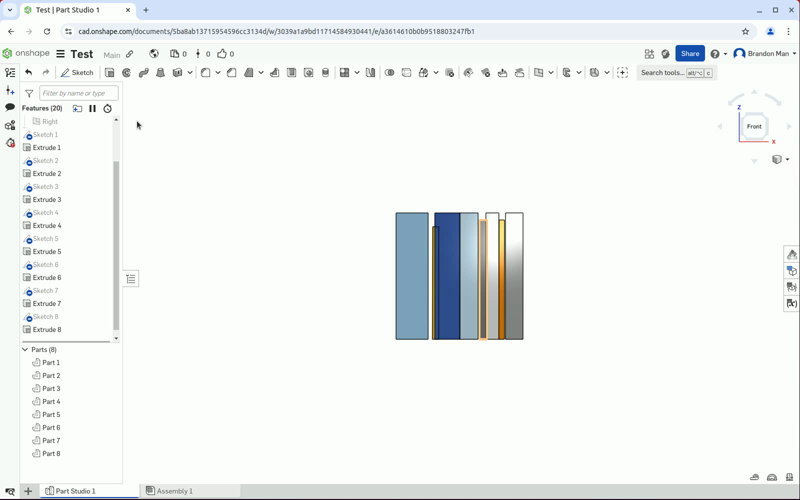
key(shift+h)
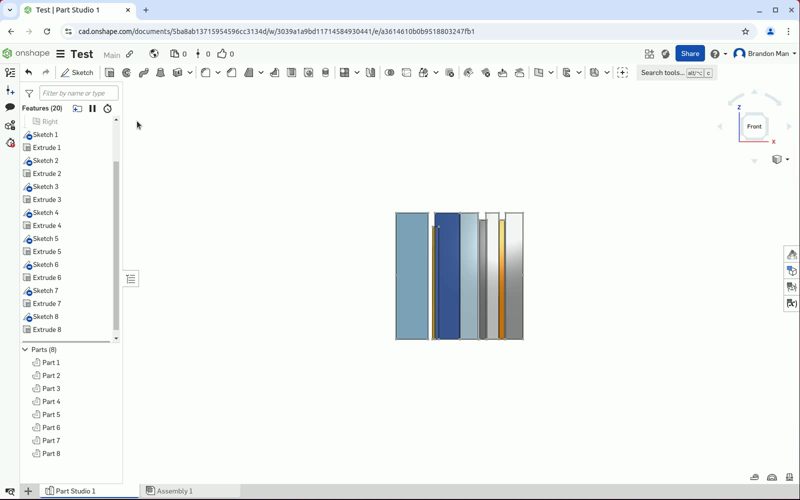
key(shift+7)
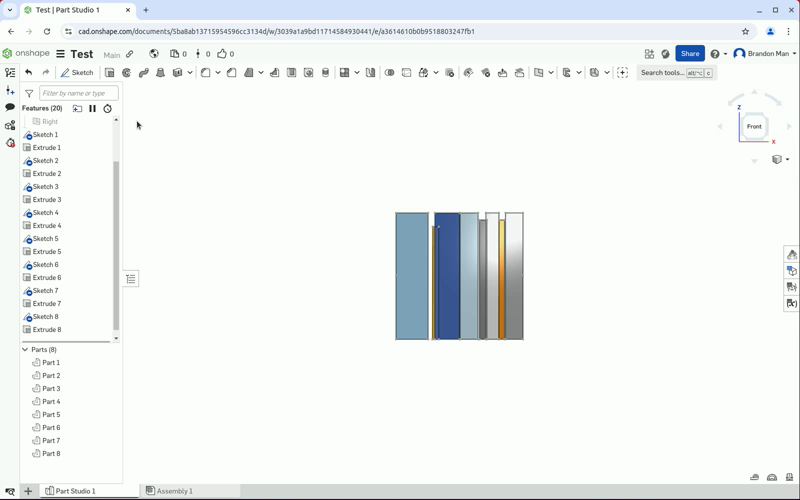
key(left, 2)
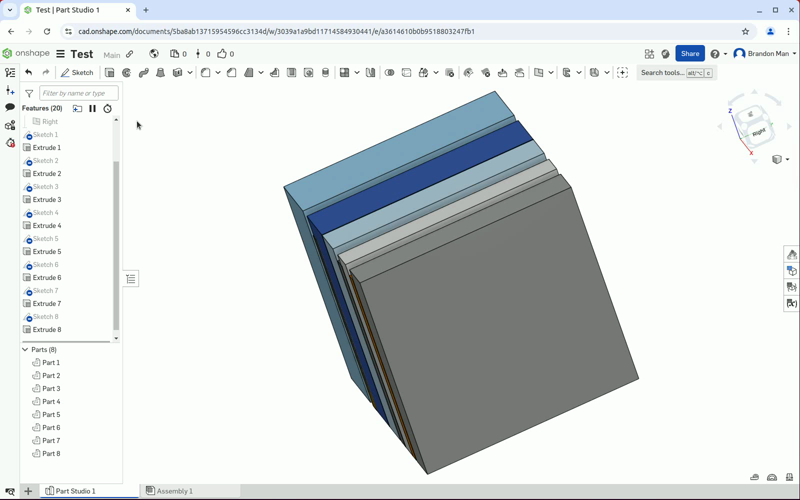
key(down, 2)
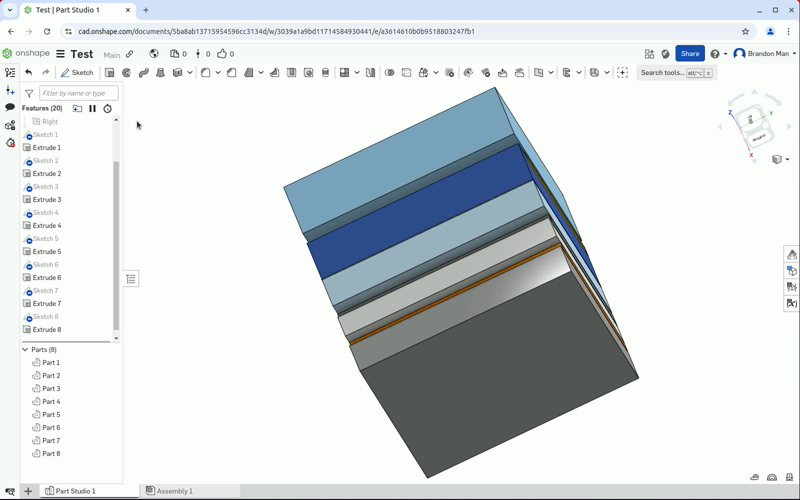
key(up, 2)
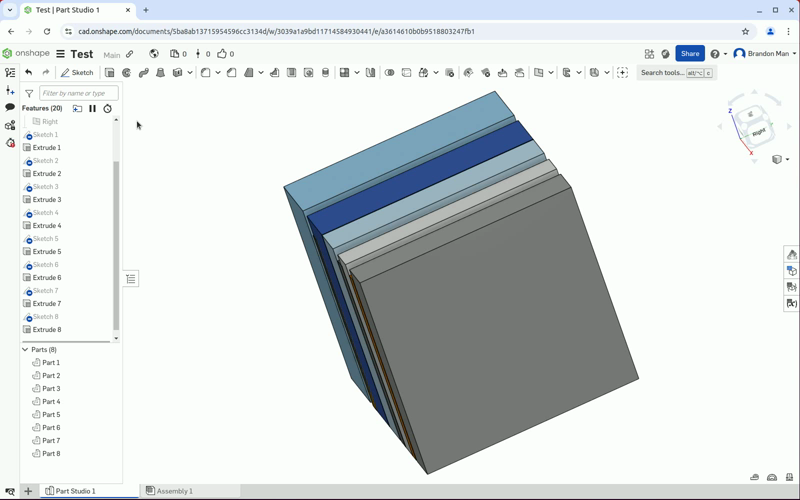
key(right, 2)
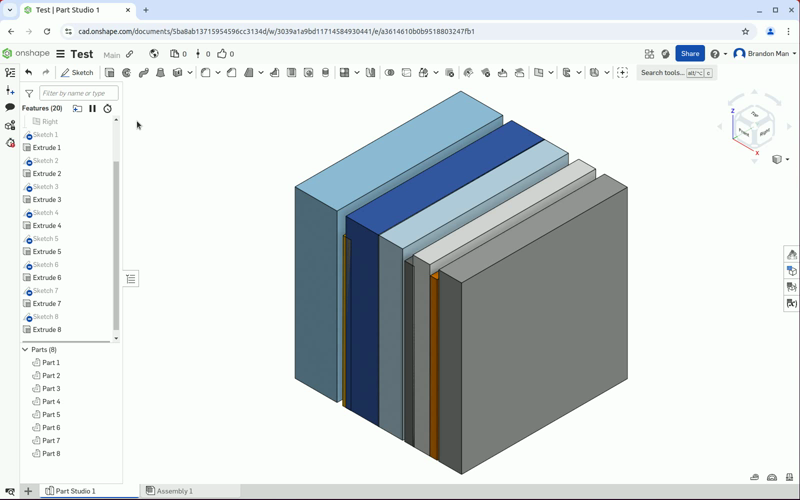
mouse_move(69, 137)
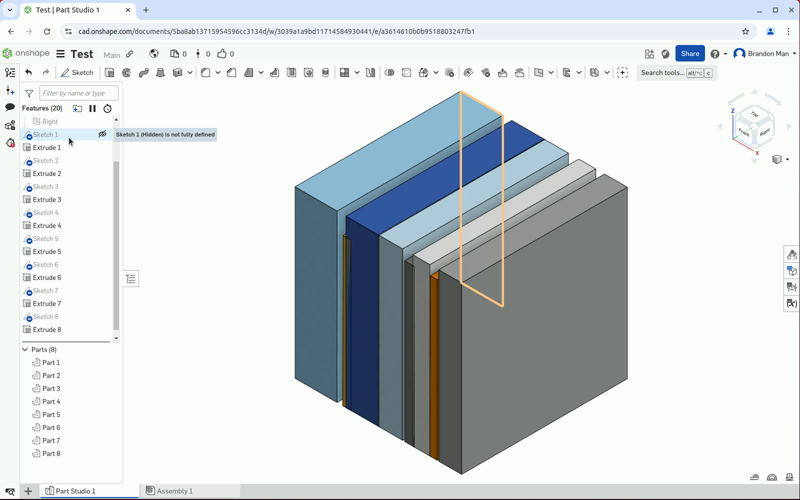
click(69, 137)